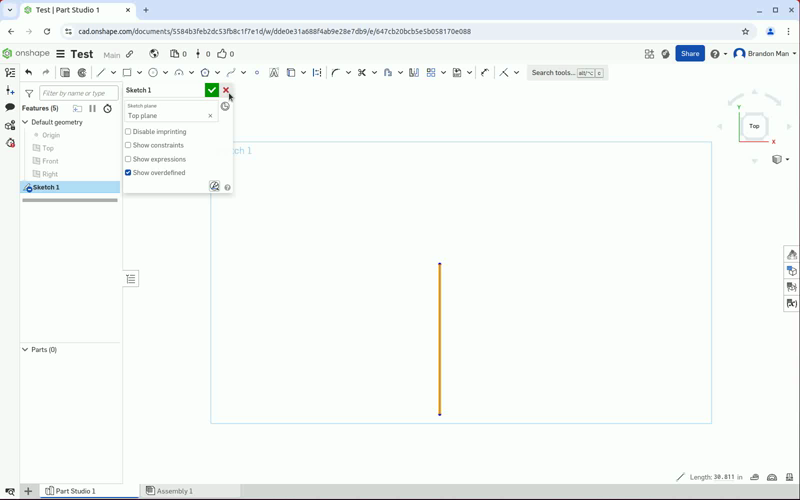
key(shift+h)
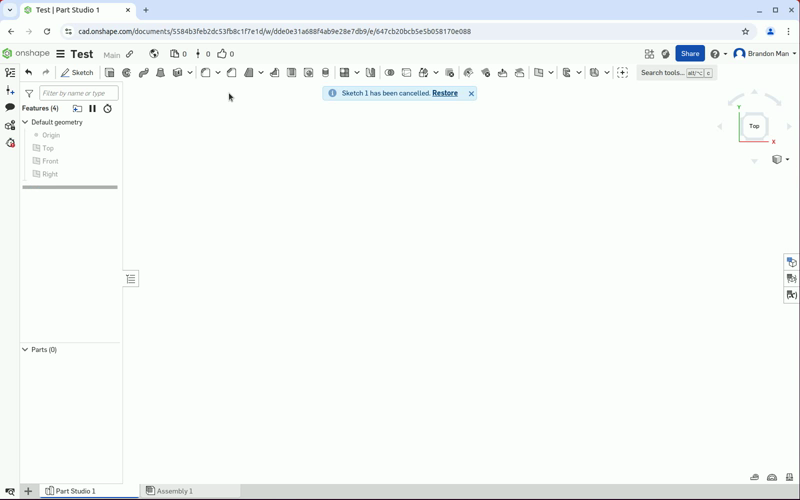
mouse_move(73, 352)
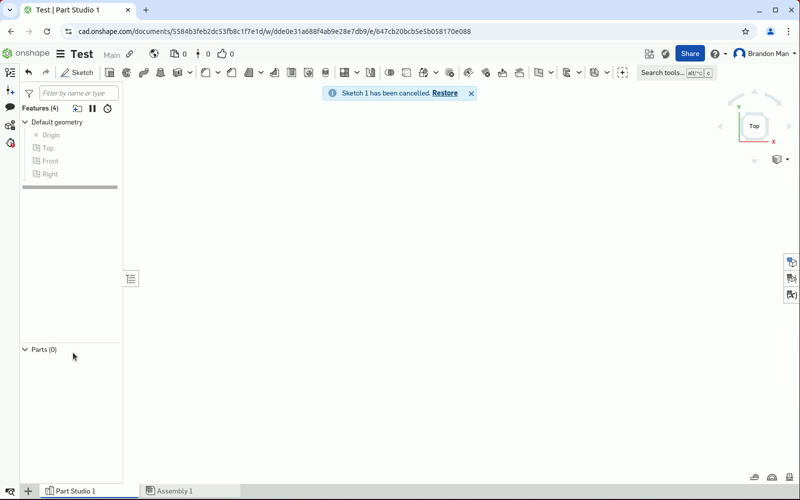
key(y)
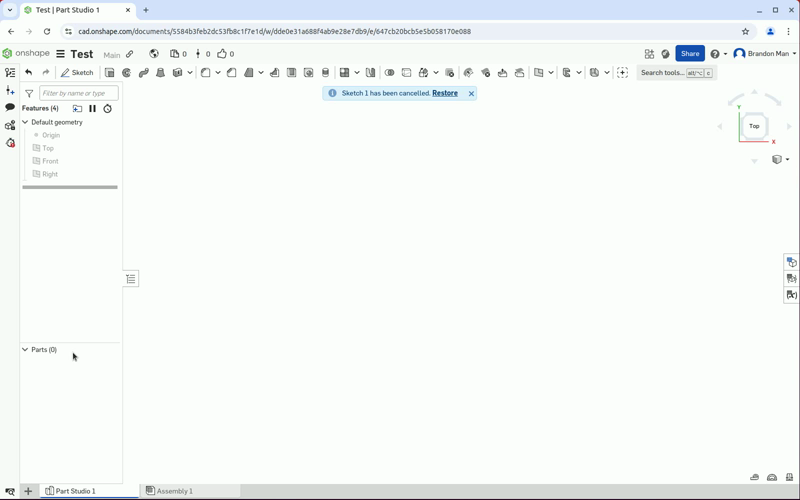
key(shift+p)
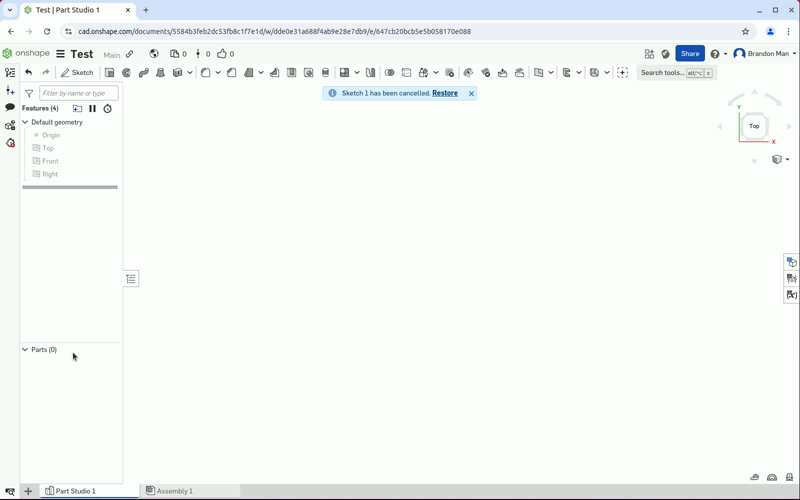
key(space)
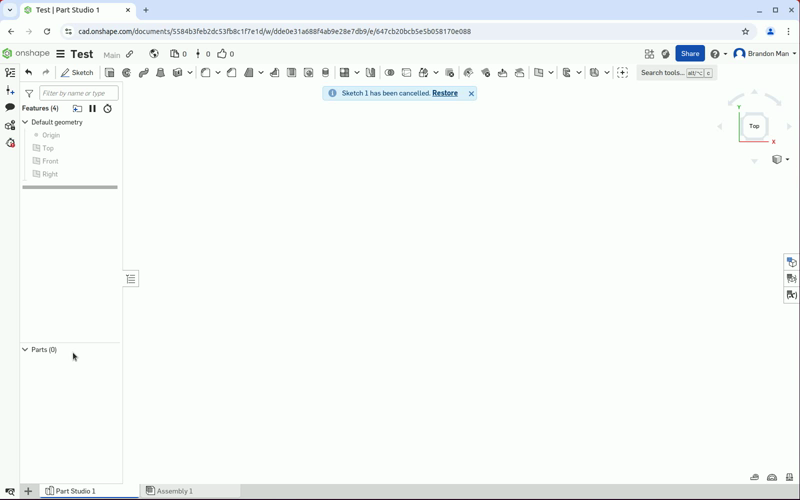
key_down(shift)
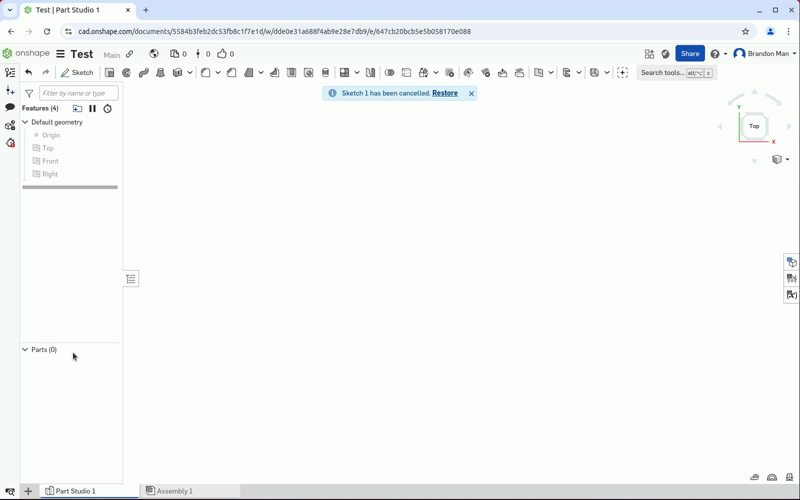
key(up)
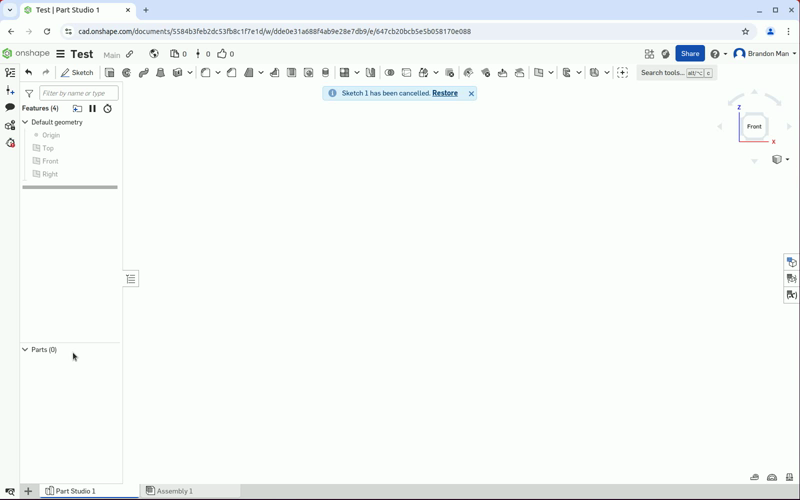
key_up(shift)
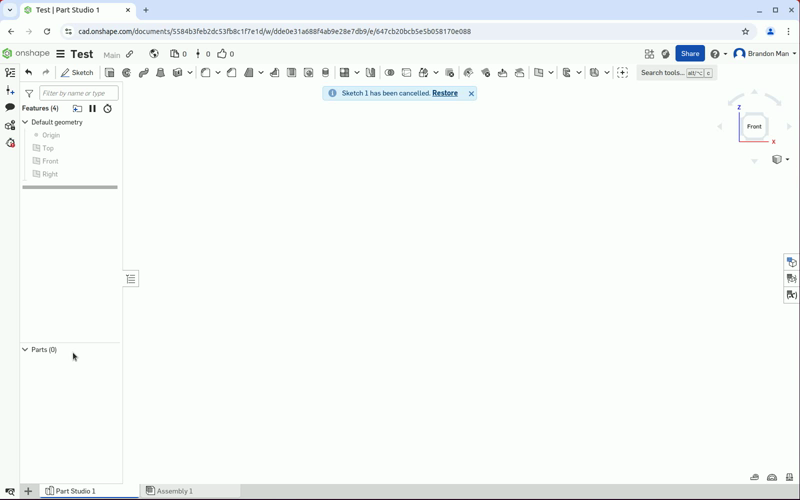
mouse_move(73, 352)
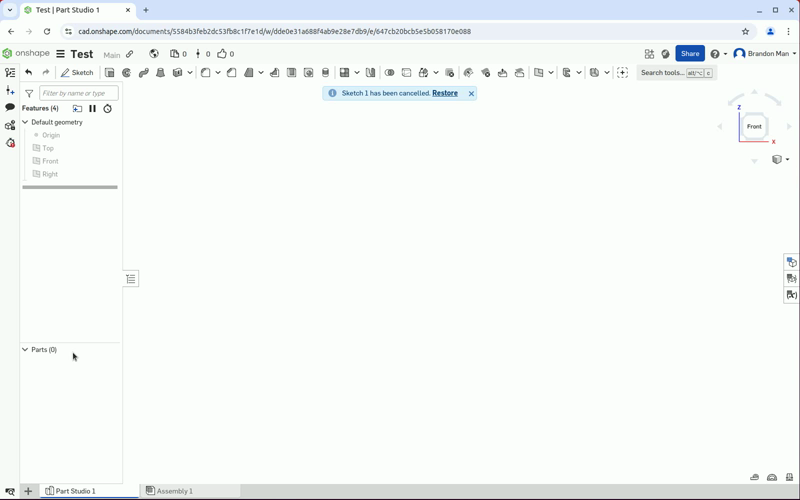
key(shift+y)
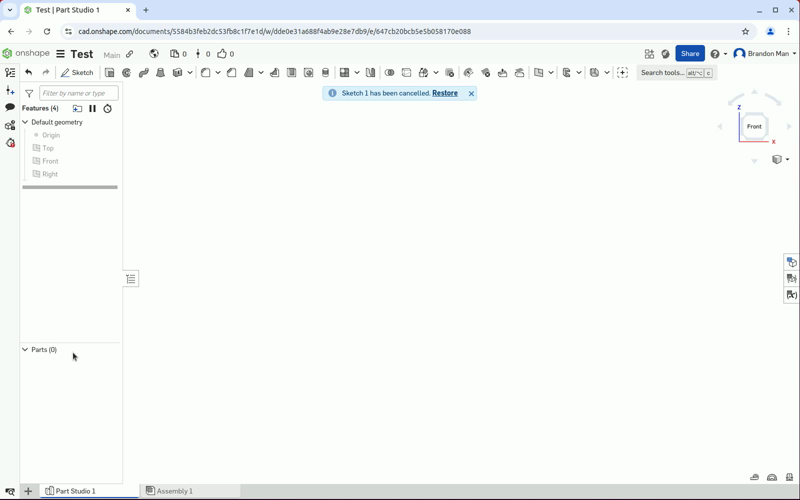
key(shift+s)
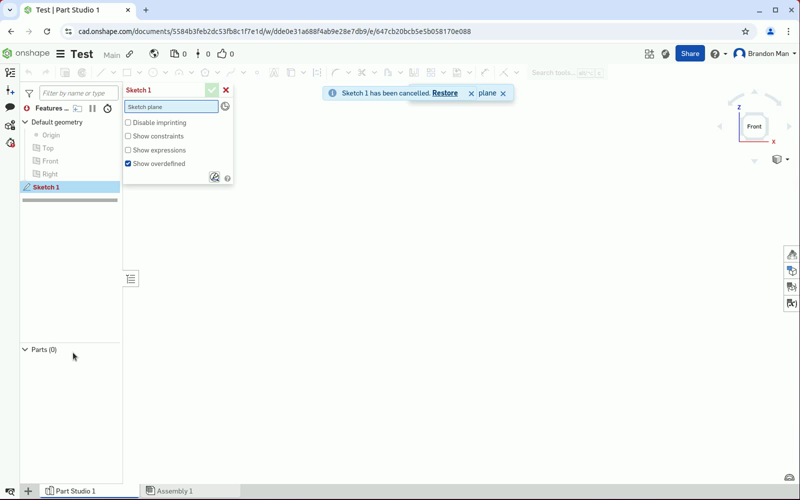
mouse_move(73, 163)
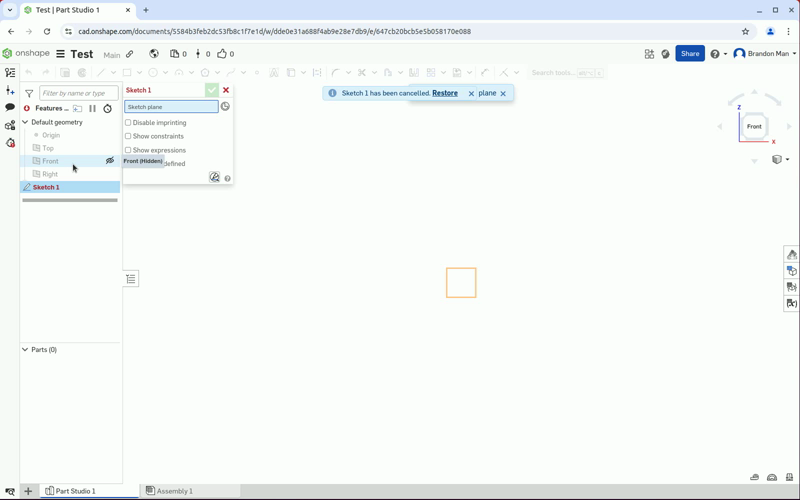
click(73, 163)
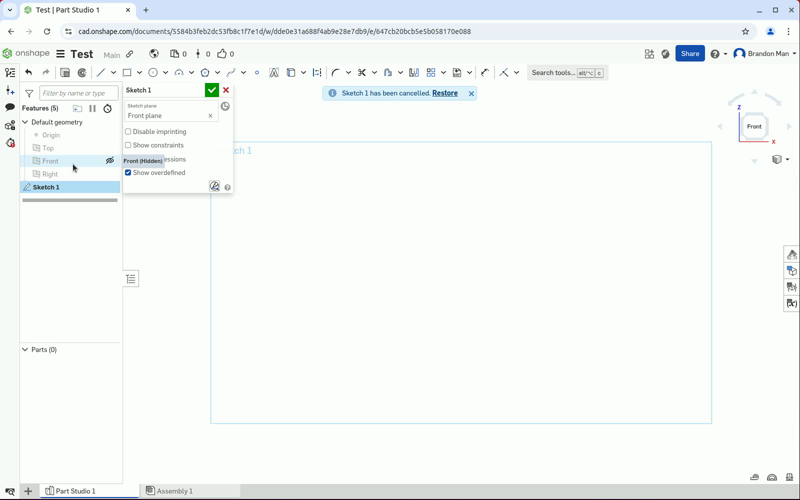
mouse_move(73, 352)
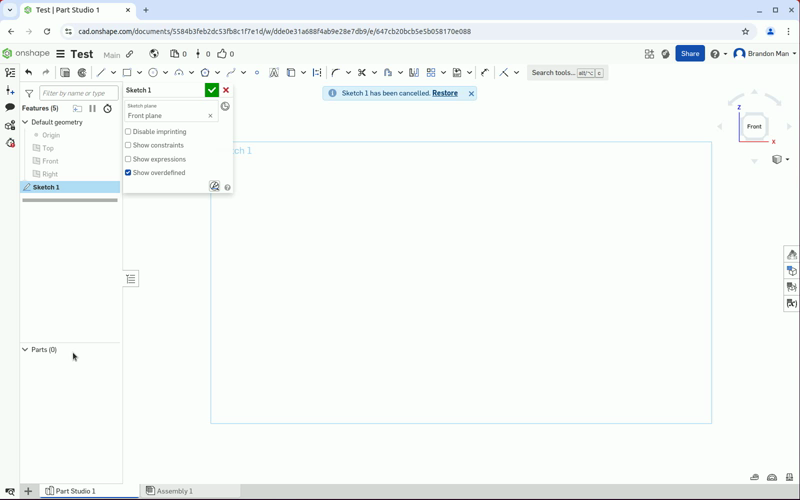
key(y)
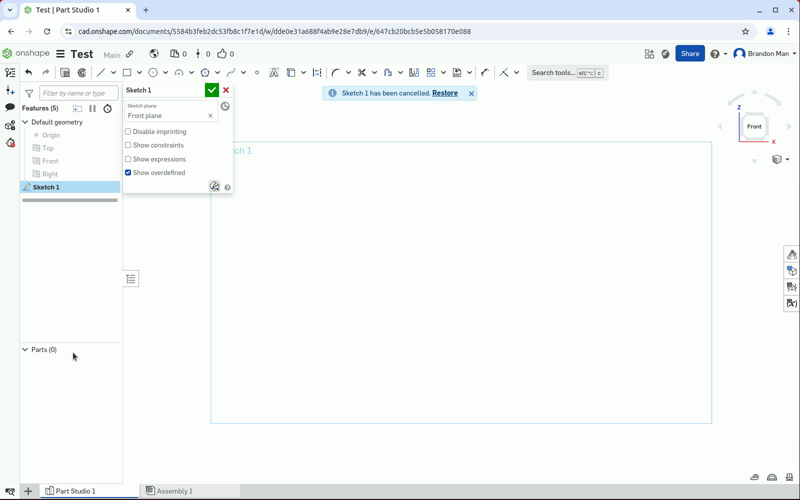
key(l)
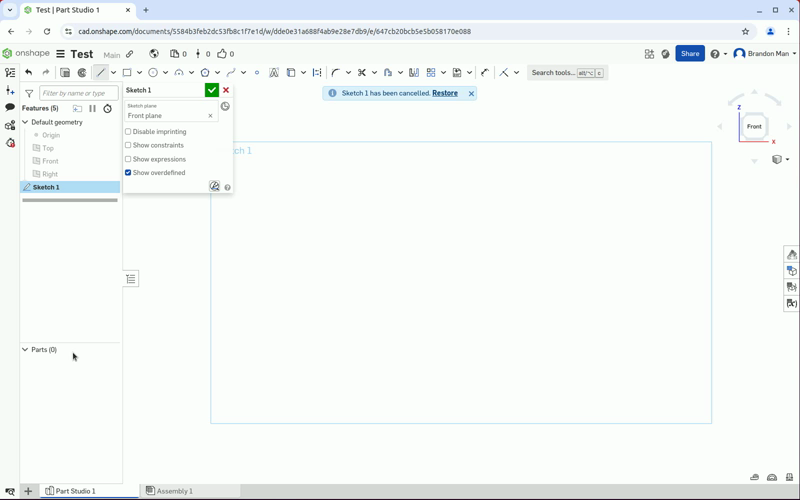
key_down(shift)
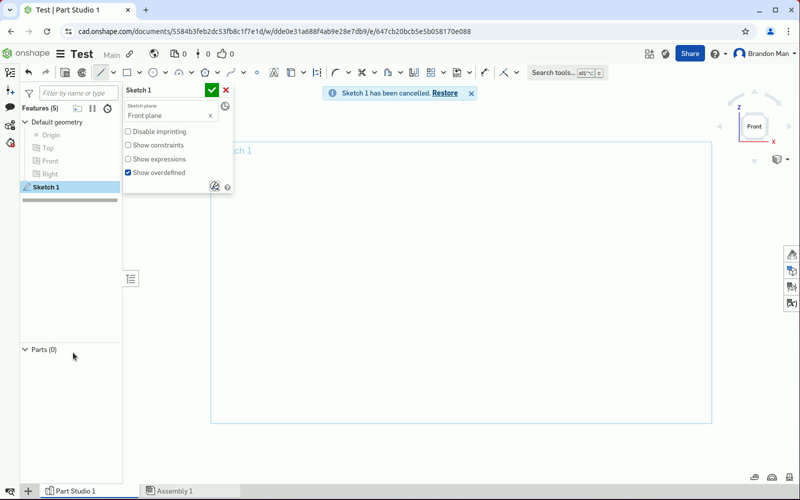
mouse_move(466, 225)
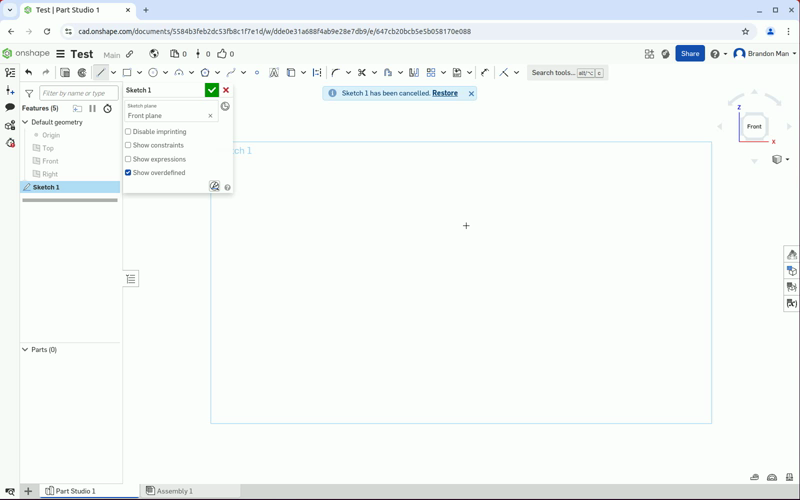
click(466, 225)
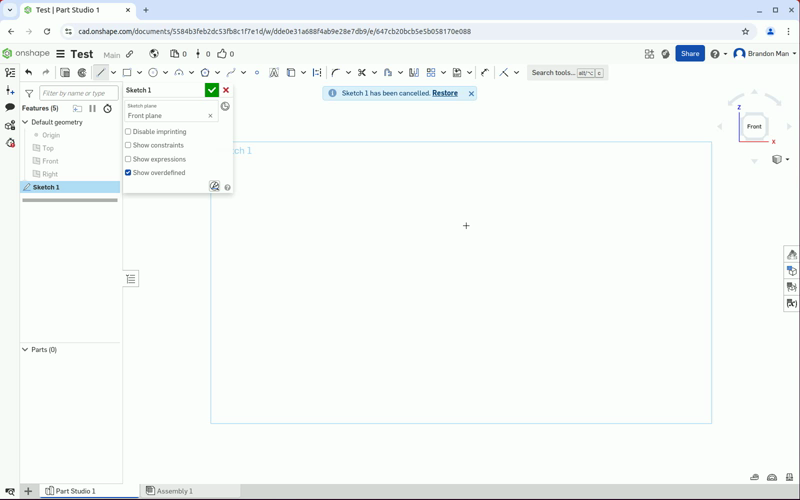
key_up(shift)
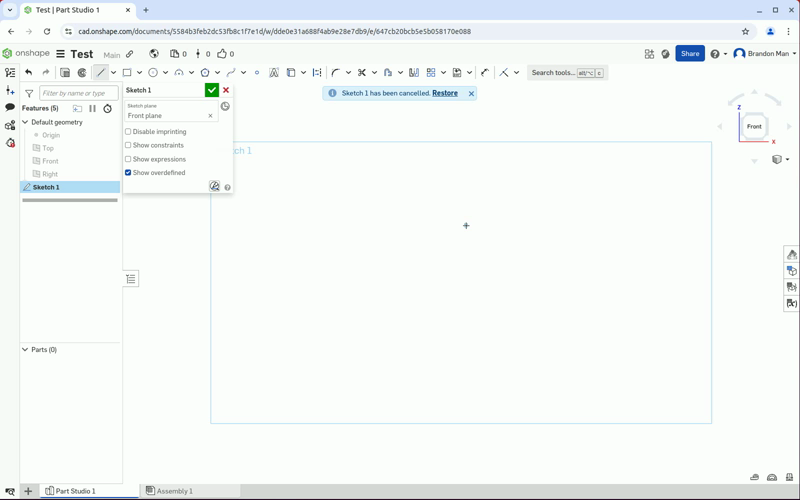
key_down(shift)
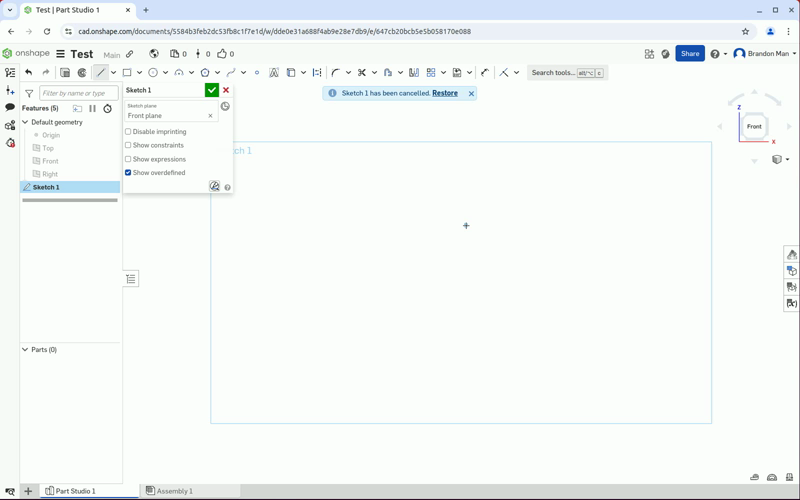
mouse_move(496, 225)
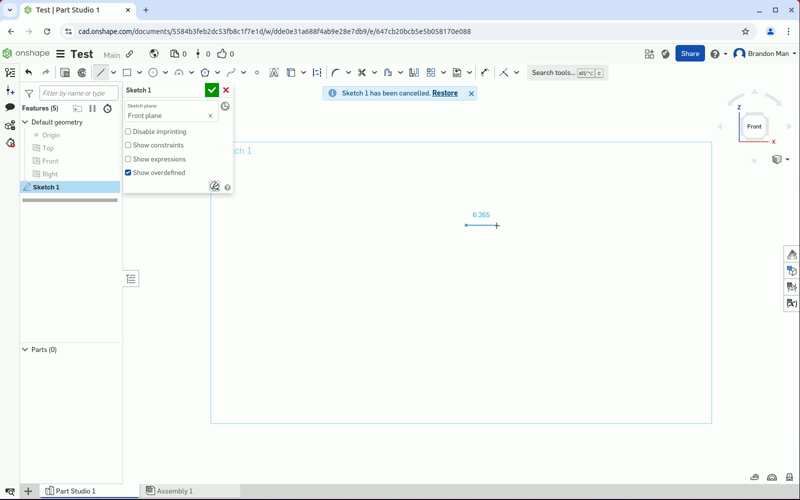
mouse_move(475, 228)
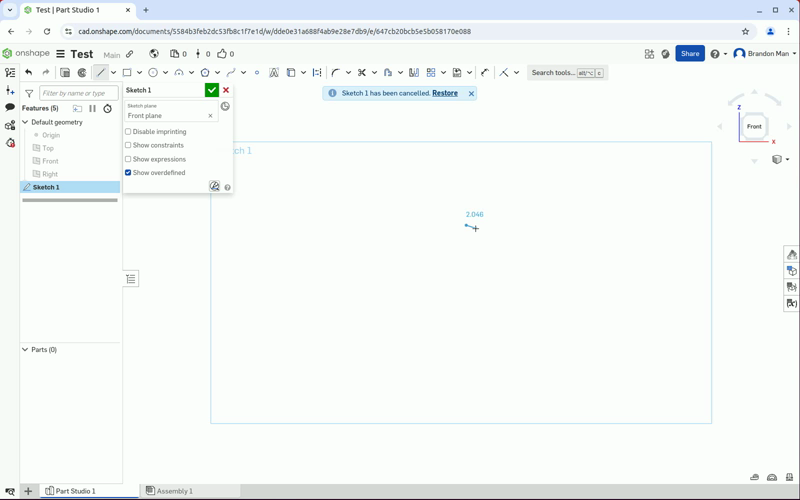
click(475, 228)
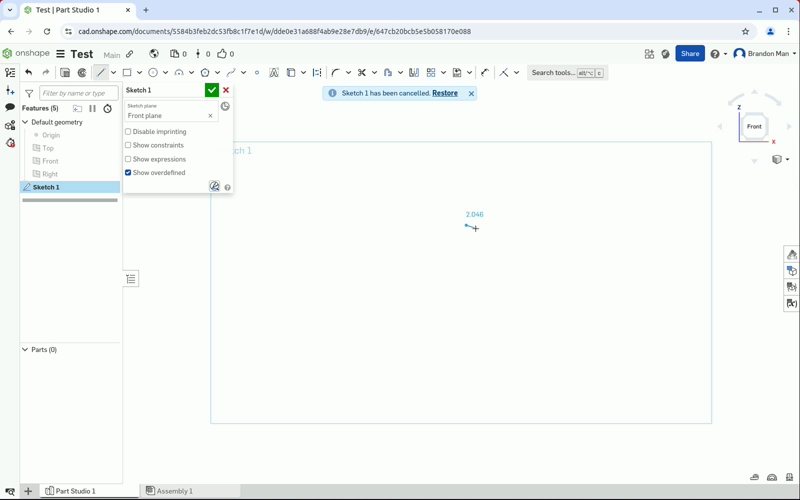
key_up(shift)
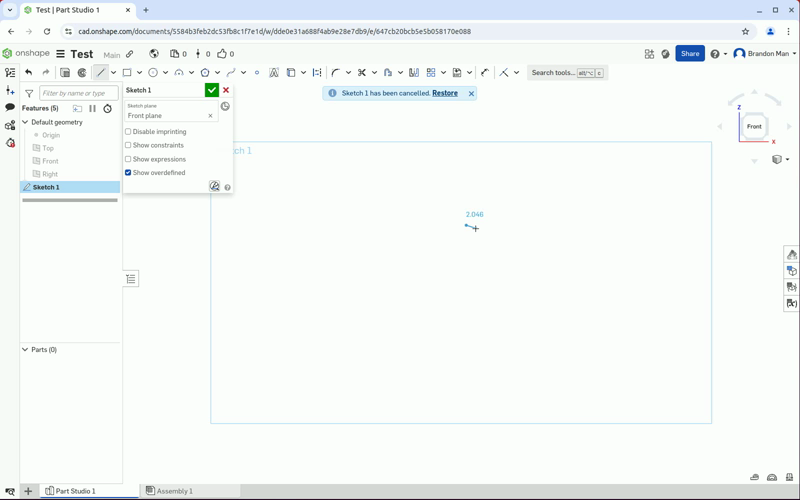
key(esc)
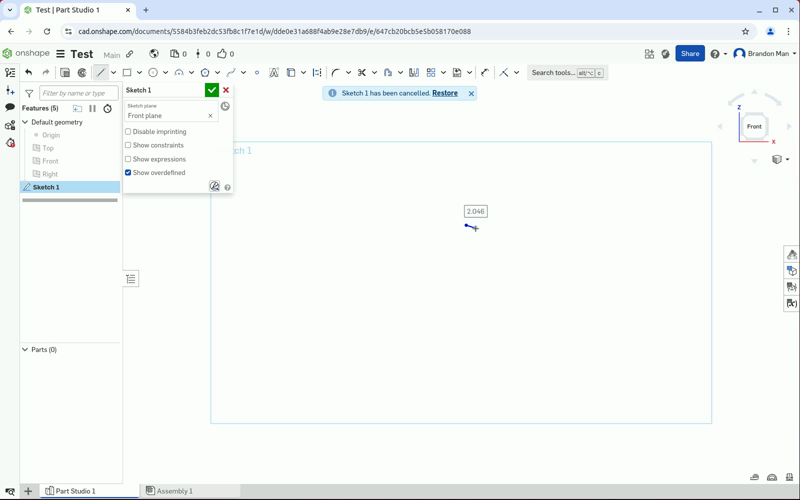
key(a)
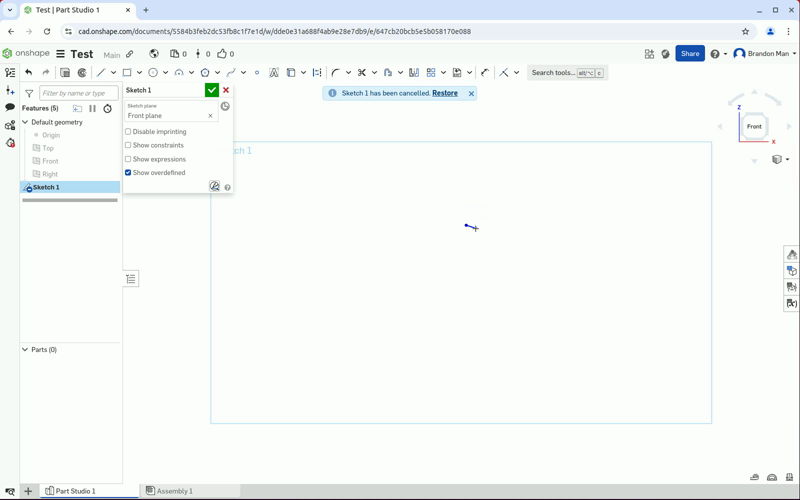
mouse_move(475, 228)
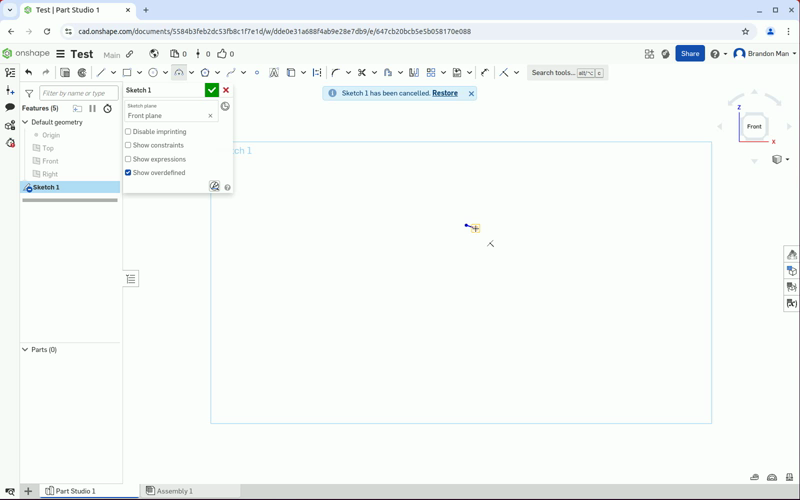
click(475, 228)
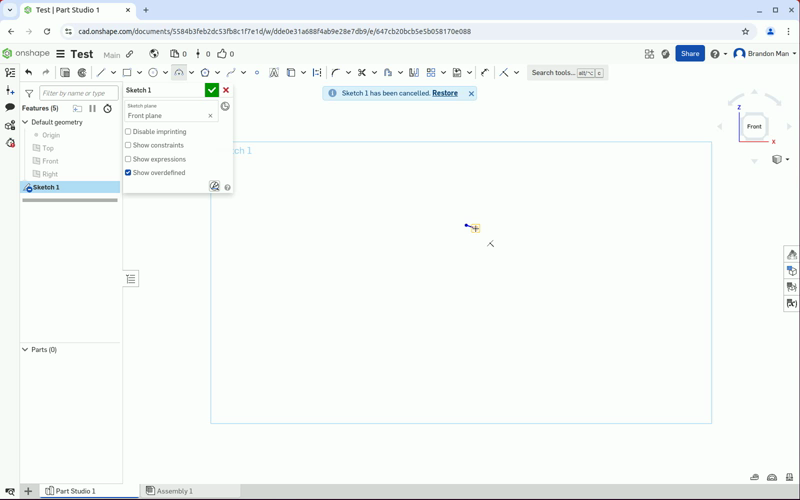
mouse_move(466, 225)
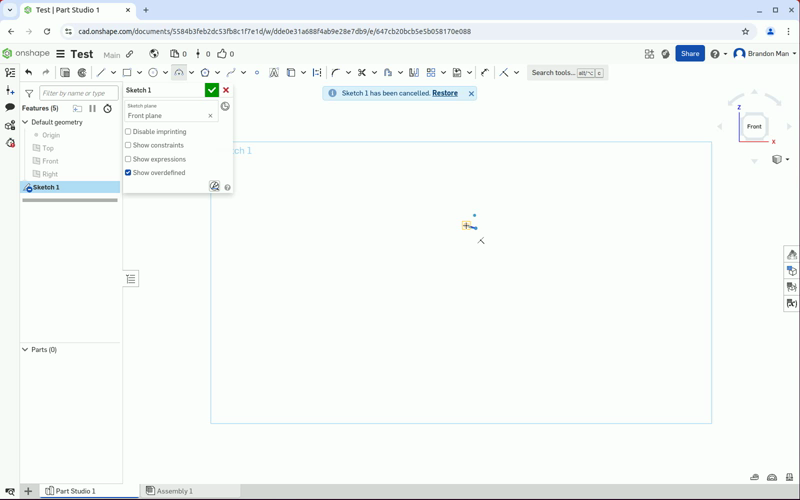
click(466, 225)
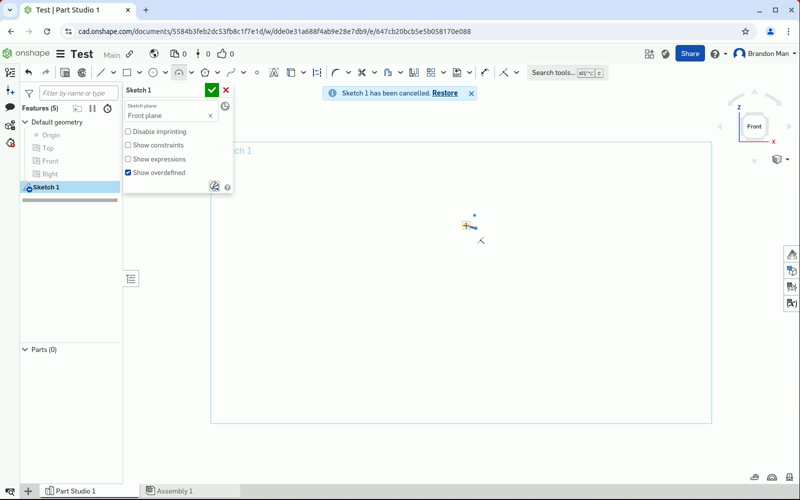
key_down(shift)
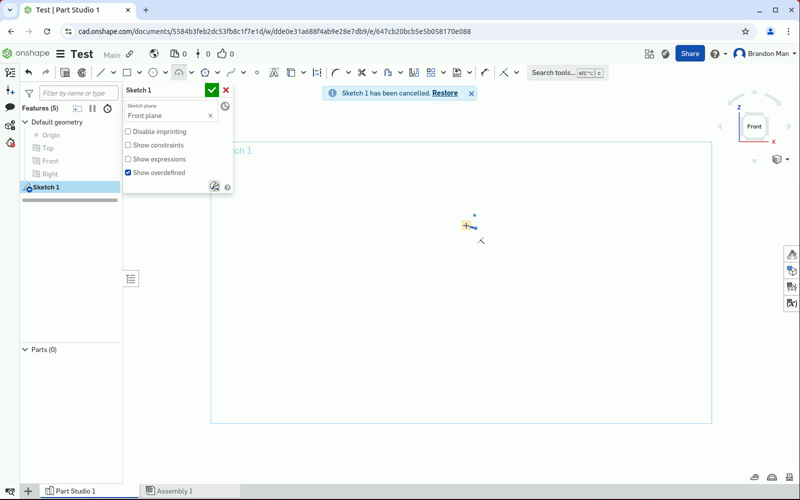
mouse_move(471, 226)
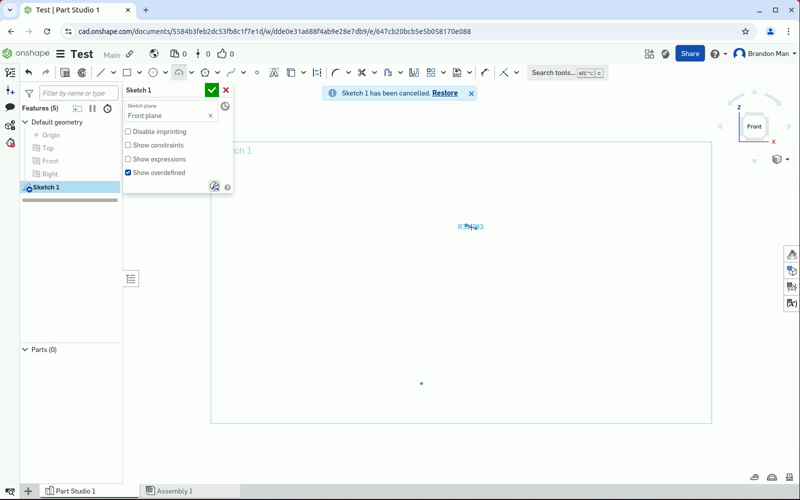
click(471, 226)
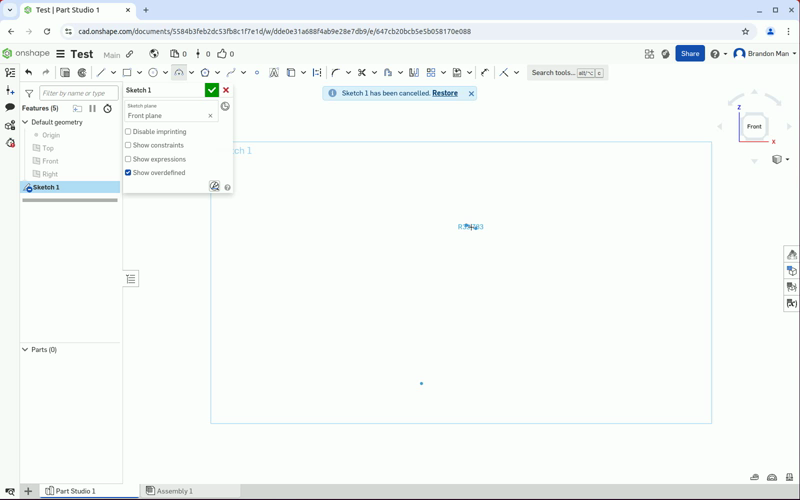
key_up(shift)
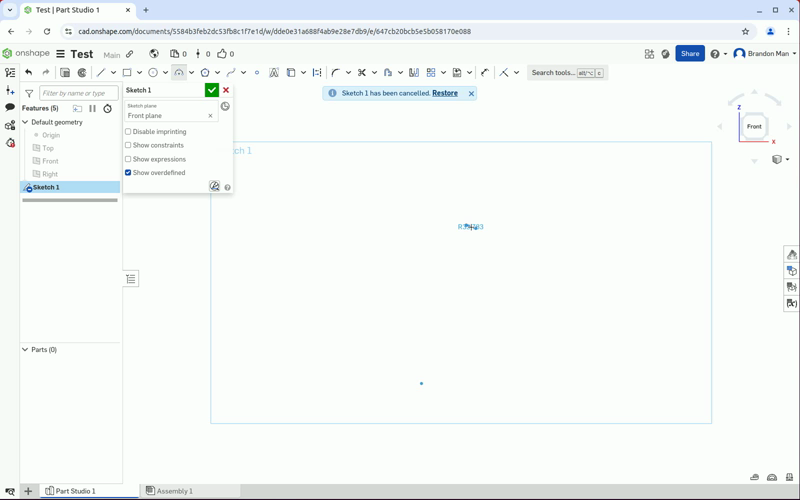
key(esc)
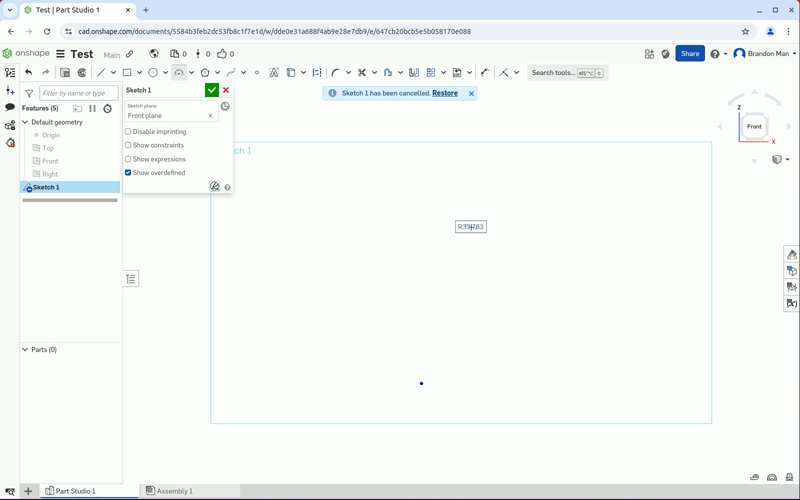
mouse_move(469, 226)
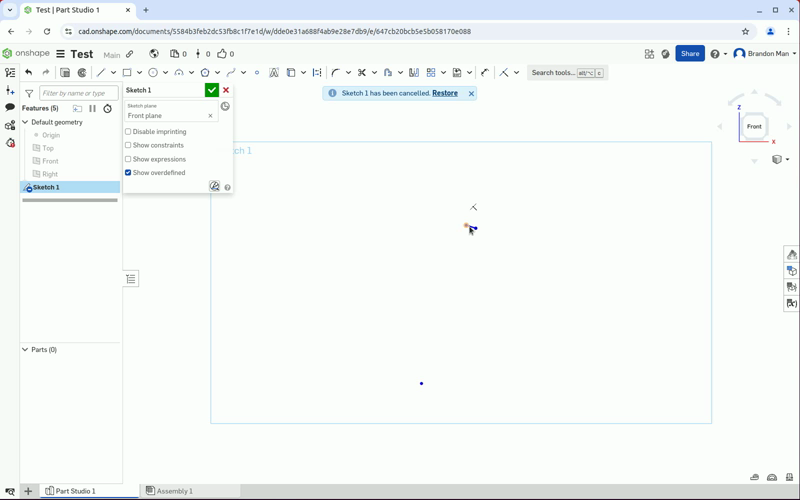
scroll(6)
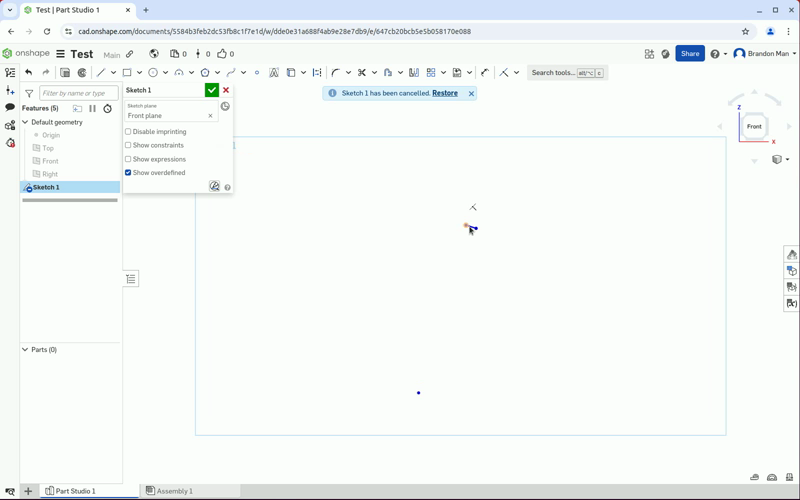
scroll(6)
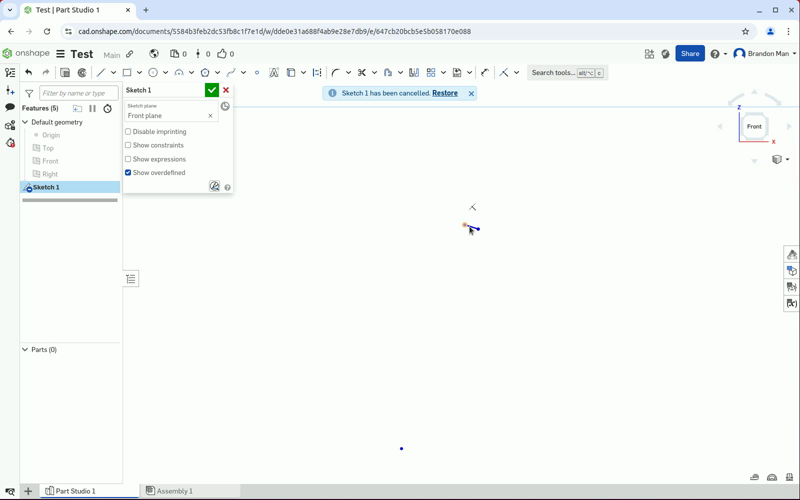
scroll(6)
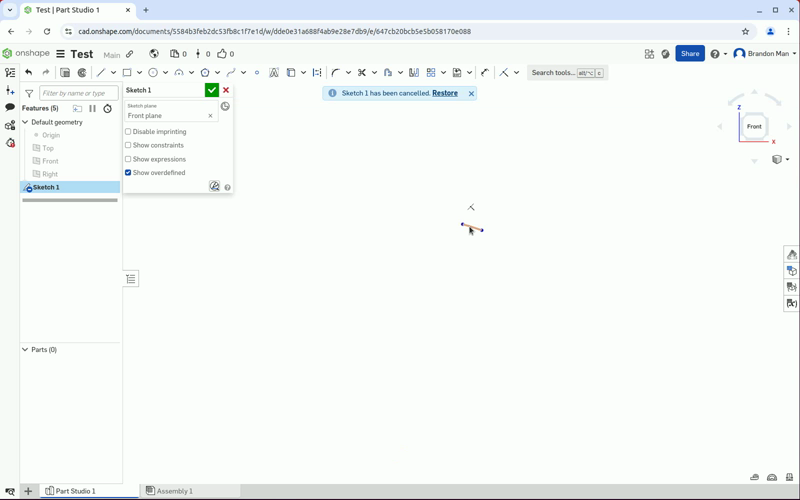
scroll(6)
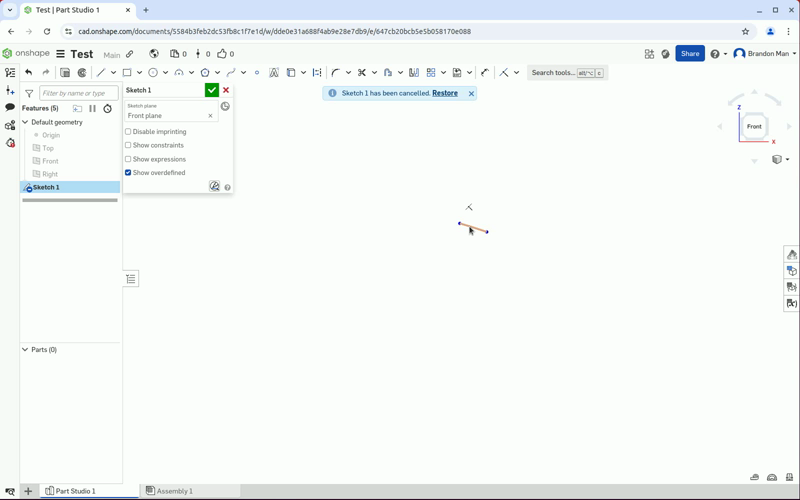
scroll(6)
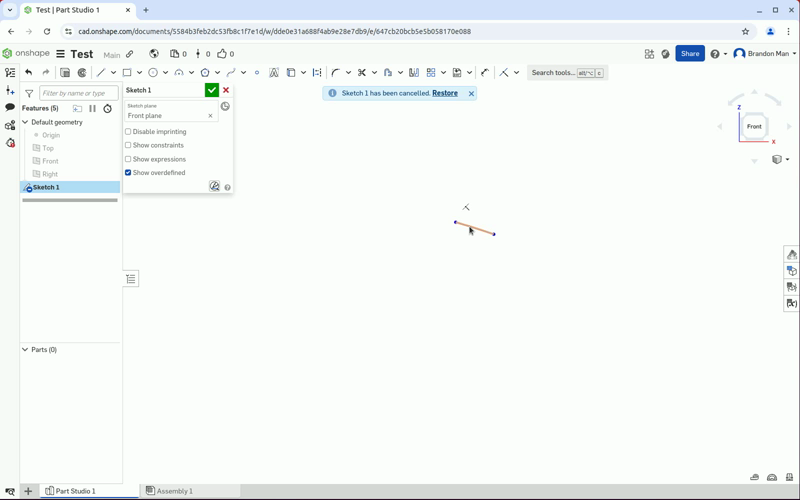
scroll(6)
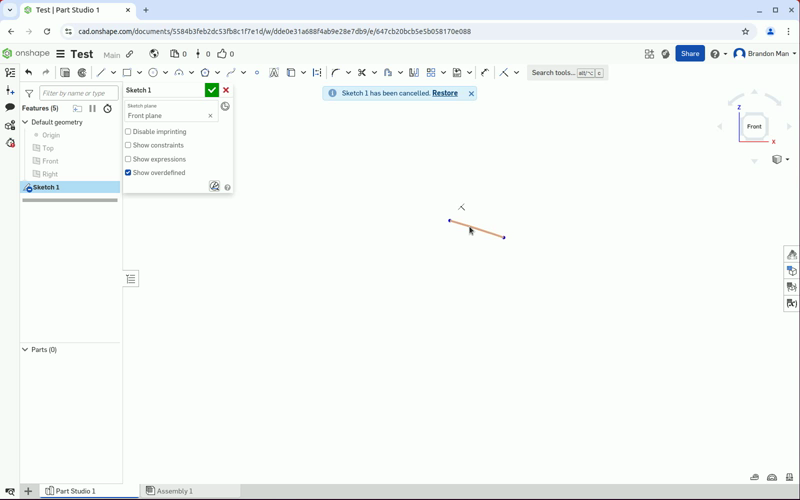
scroll(6)
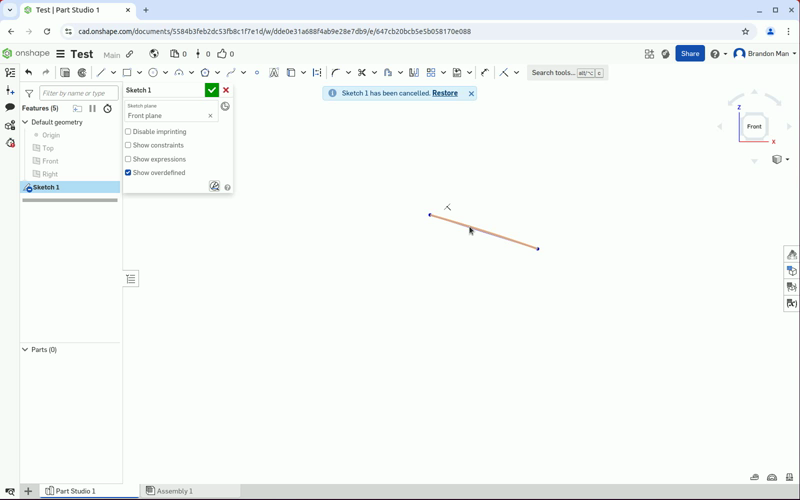
click(469, 226)
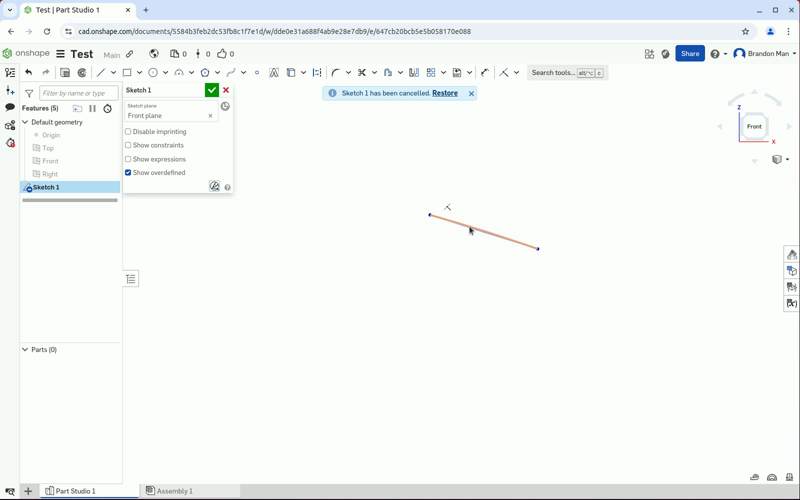
scroll(-6)
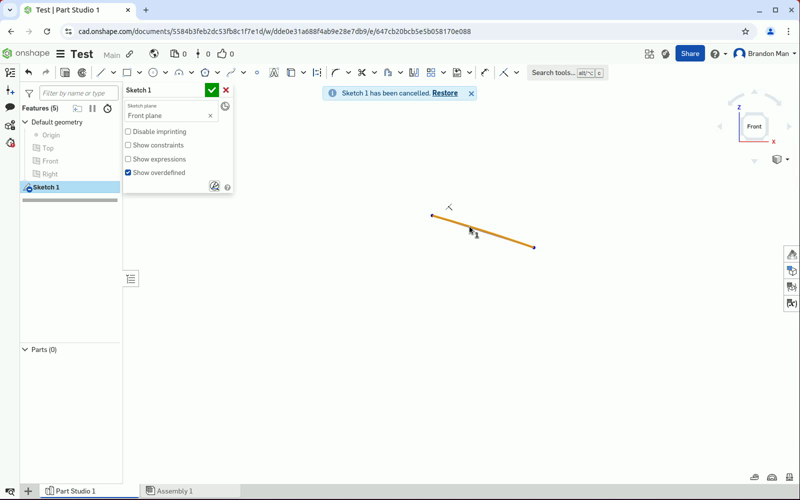
scroll(-6)
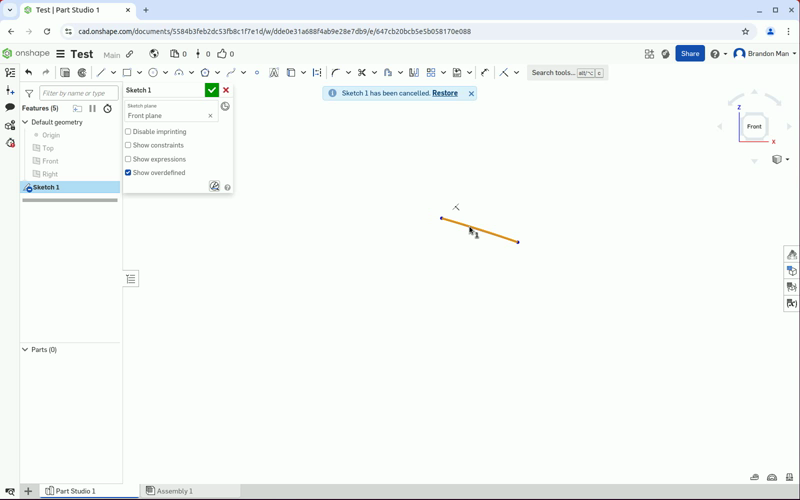
scroll(-6)
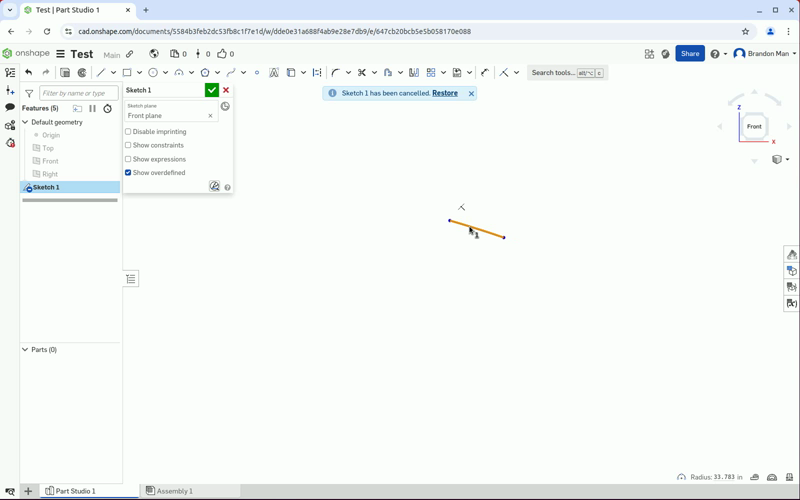
scroll(-6)
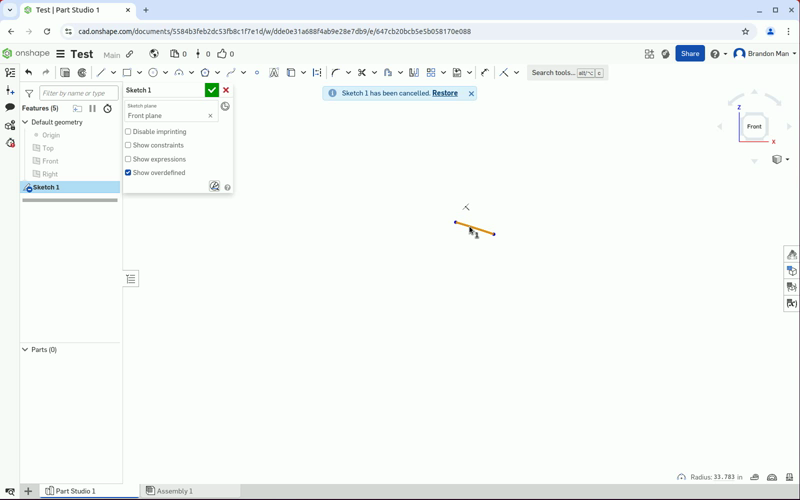
scroll(-6)
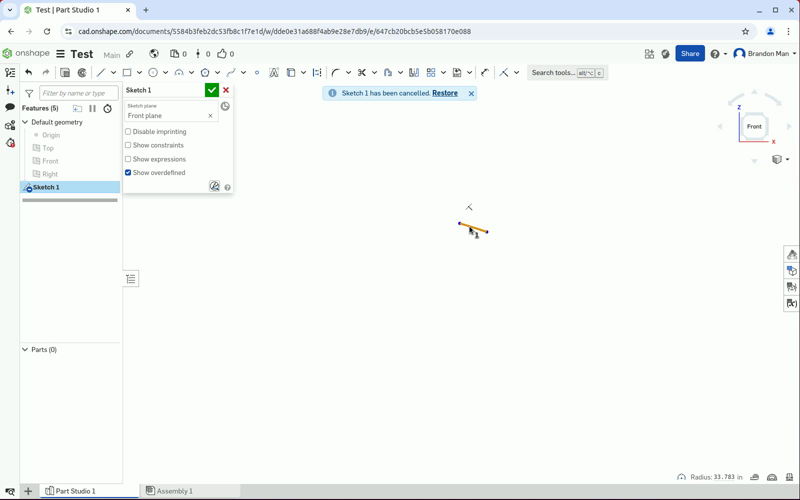
scroll(-6)
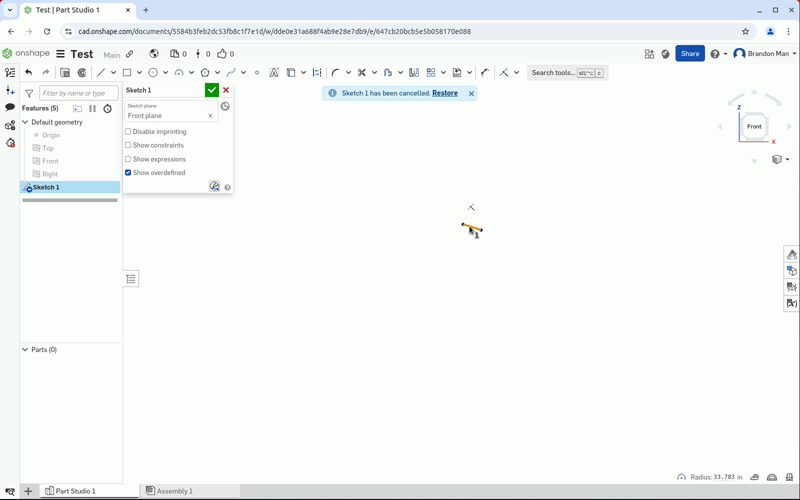
scroll(-6)
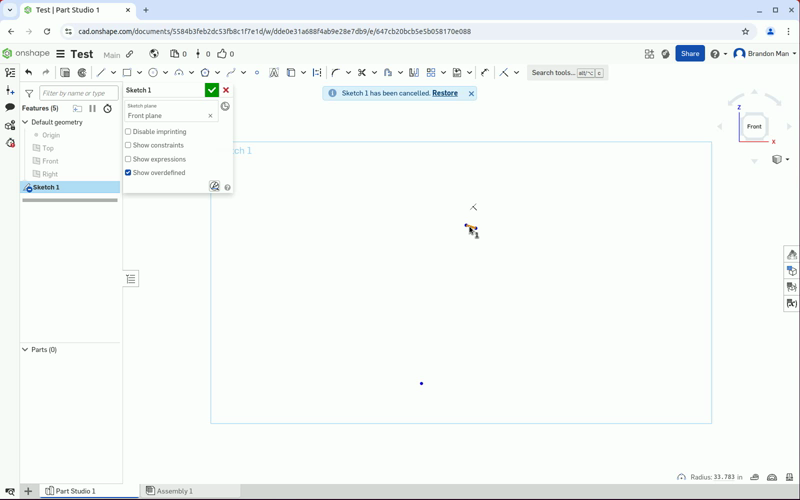
mouse_move(73, 352)
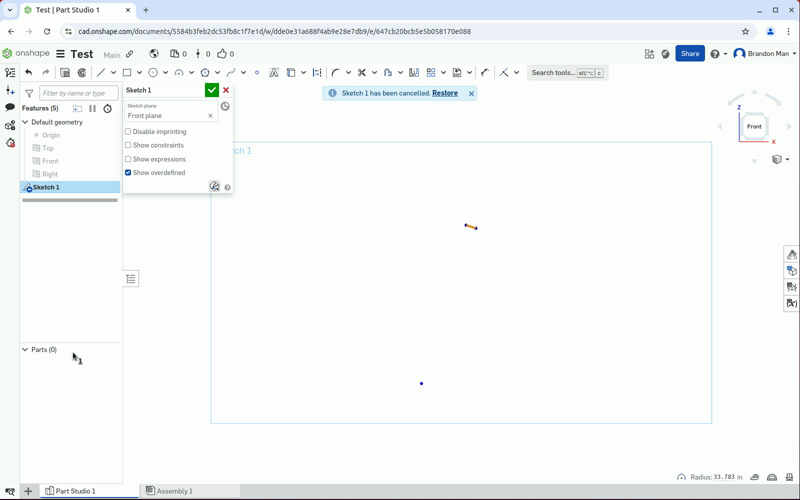
key(shift+y)
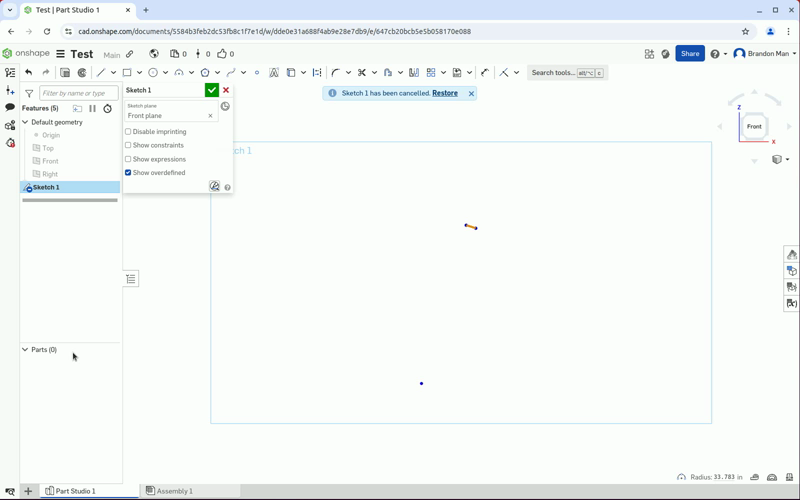
key(shift+e)
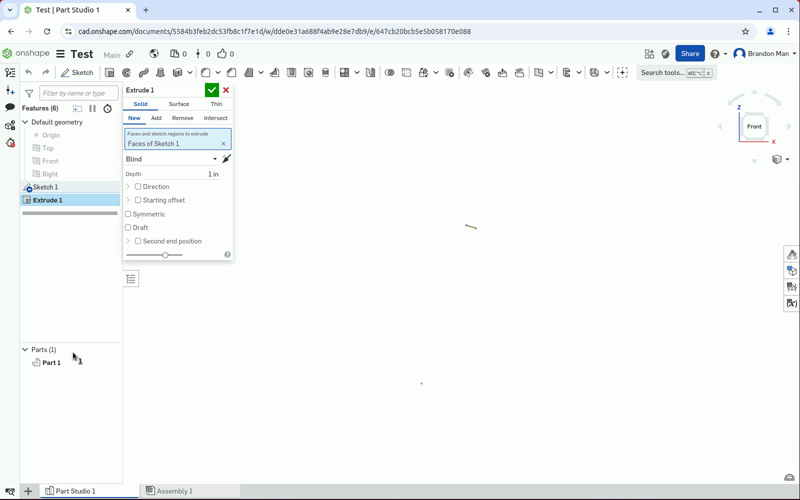
mouse_move(143, 106)
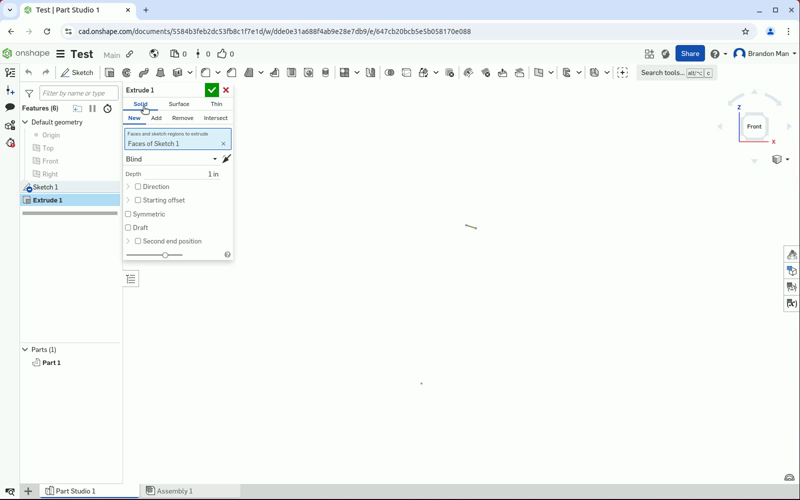
click(143, 106)
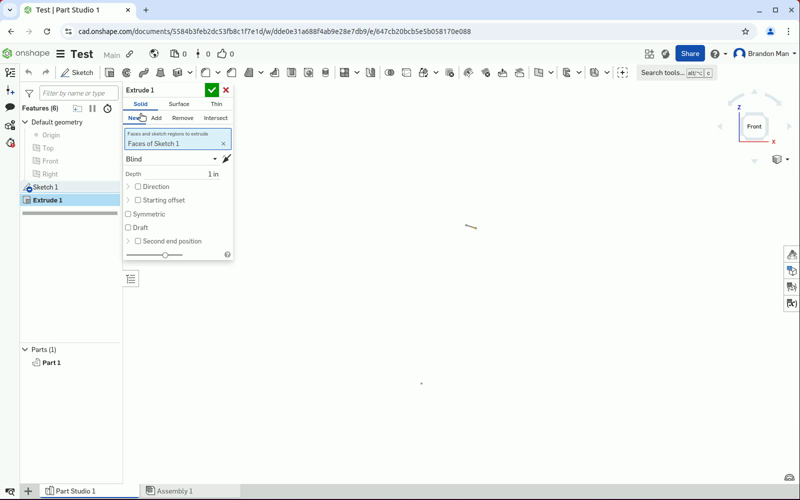
mouse_move(137, 120)
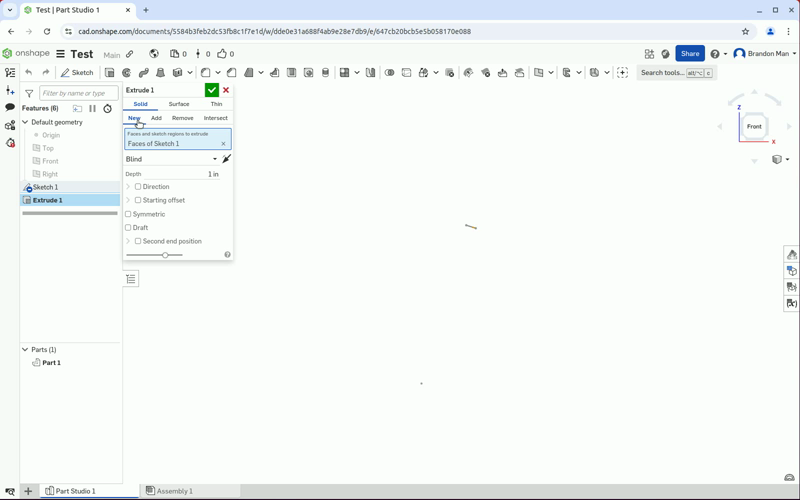
click(137, 120)
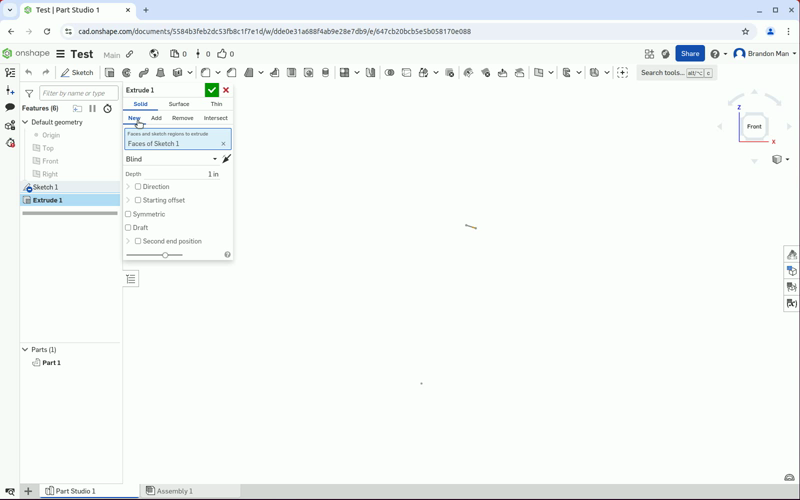
key(tab, 4)
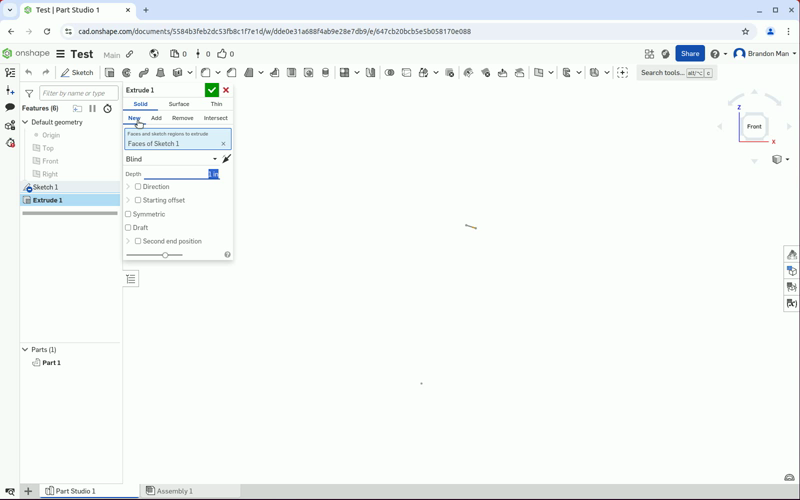
text(1.685)
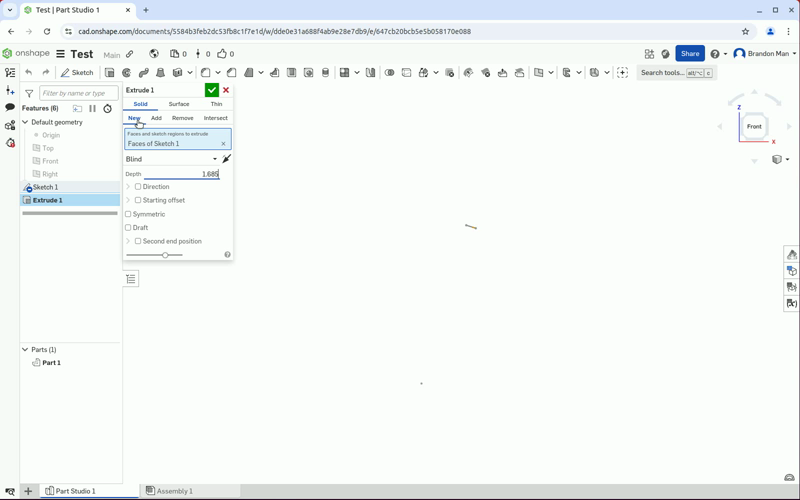
key(enter)
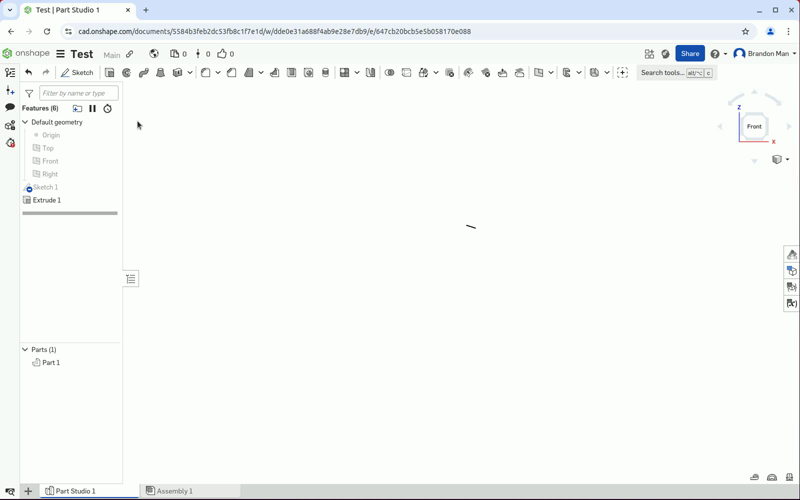
key(shift+h)
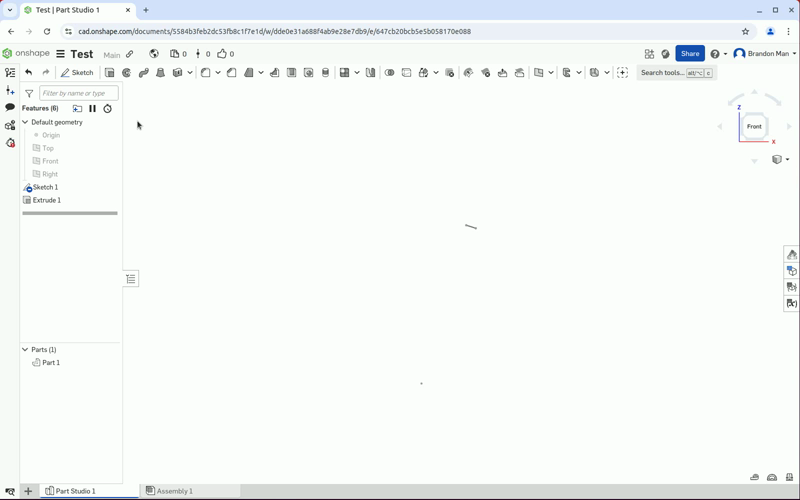
key(shift+h)
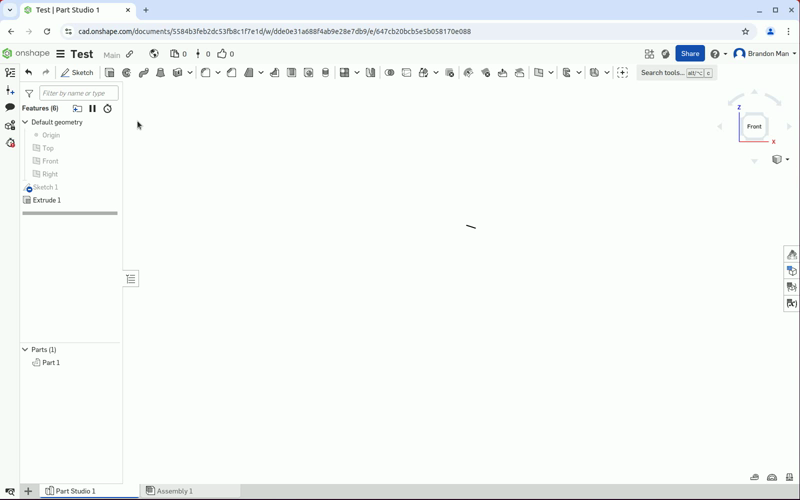
mouse_move(73, 189)
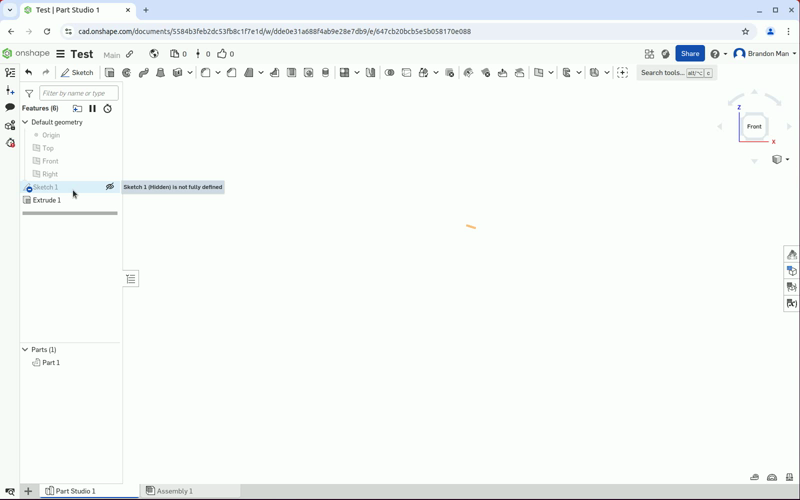
click(73, 189)
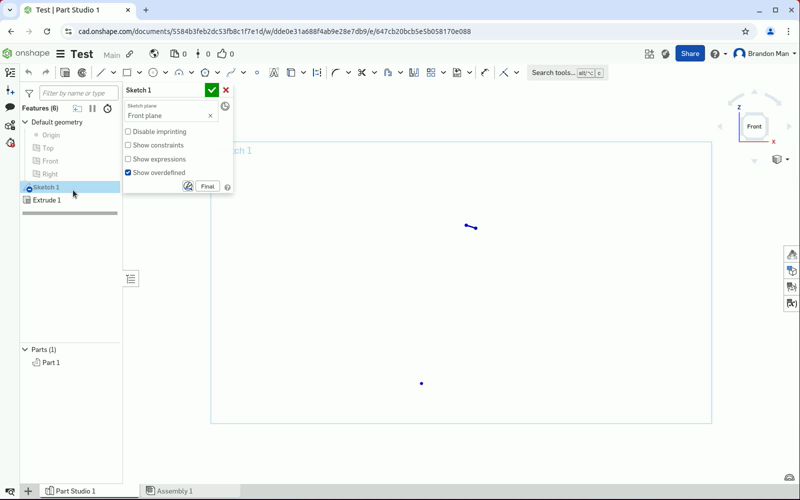
mouse_move(229, 92)
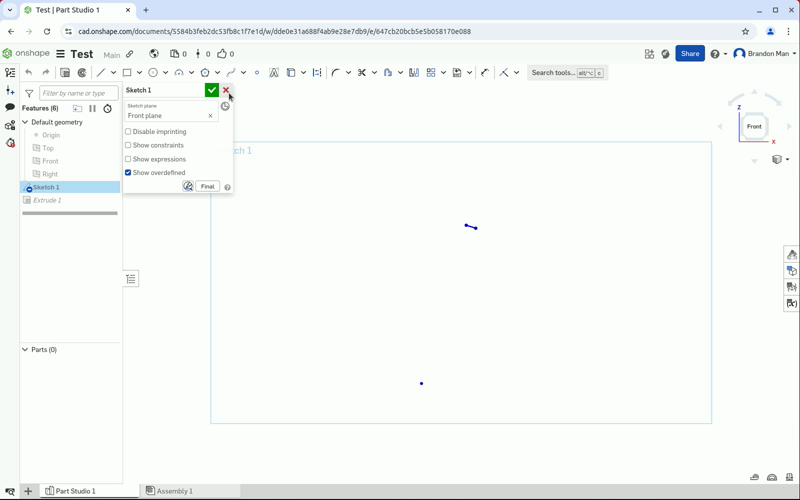
click(229, 92)
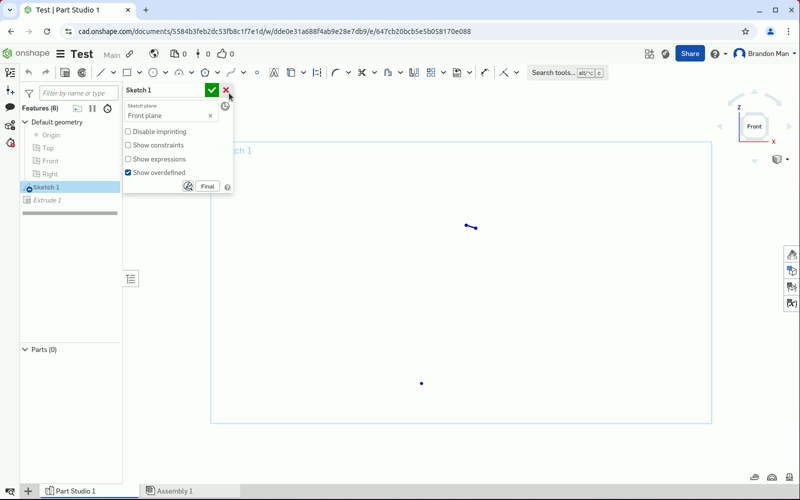
key(shift+s)
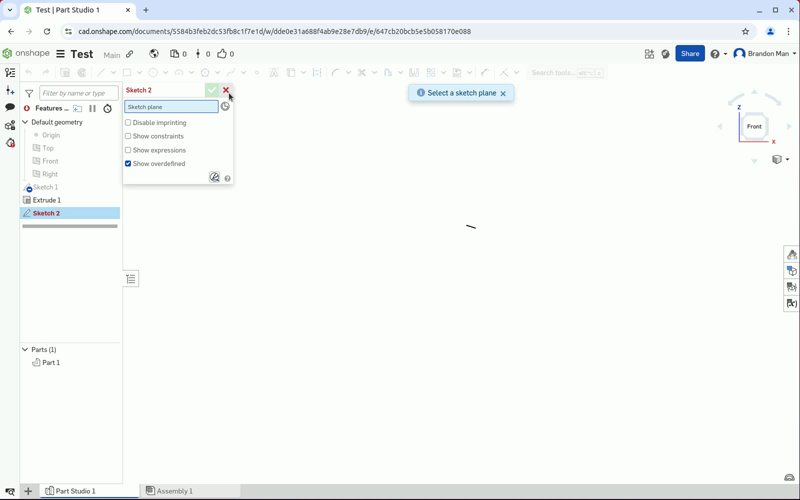
mouse_move(73, 163)
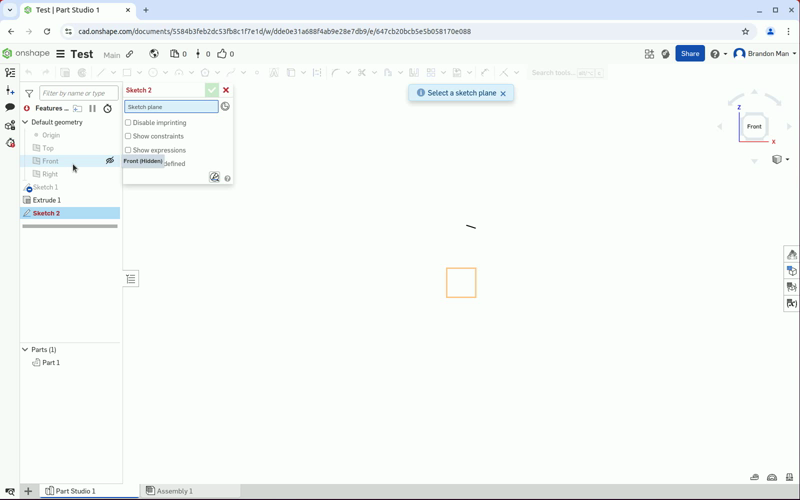
click(73, 163)
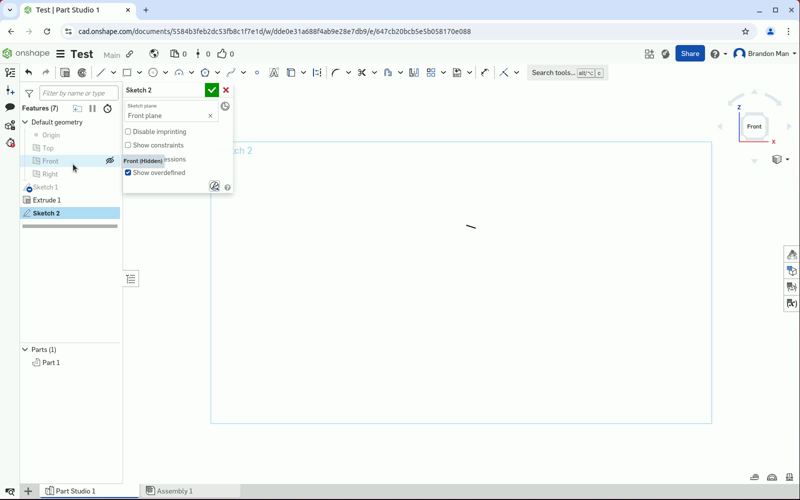
mouse_move(73, 352)
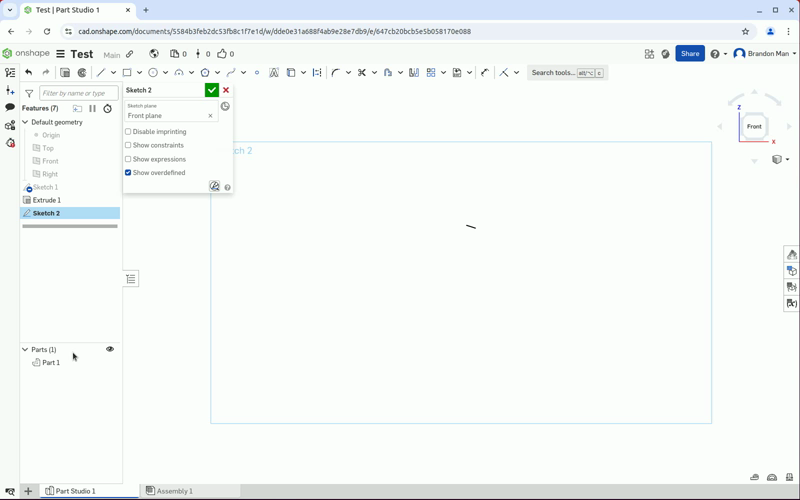
key(y)
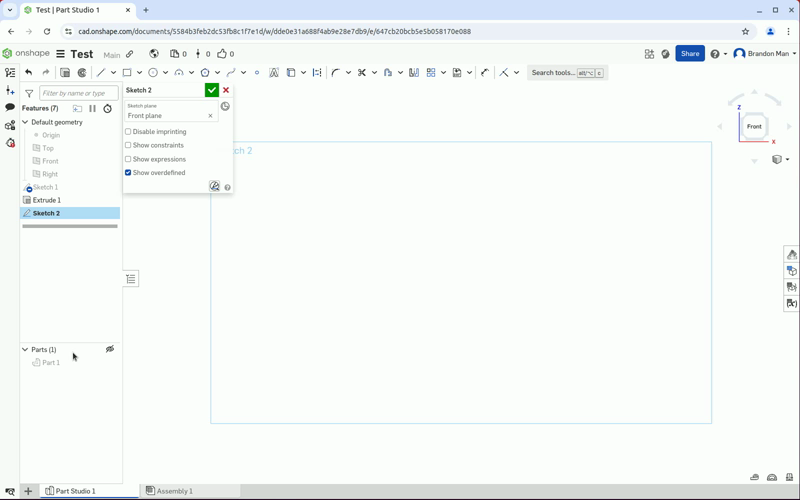
key(a)
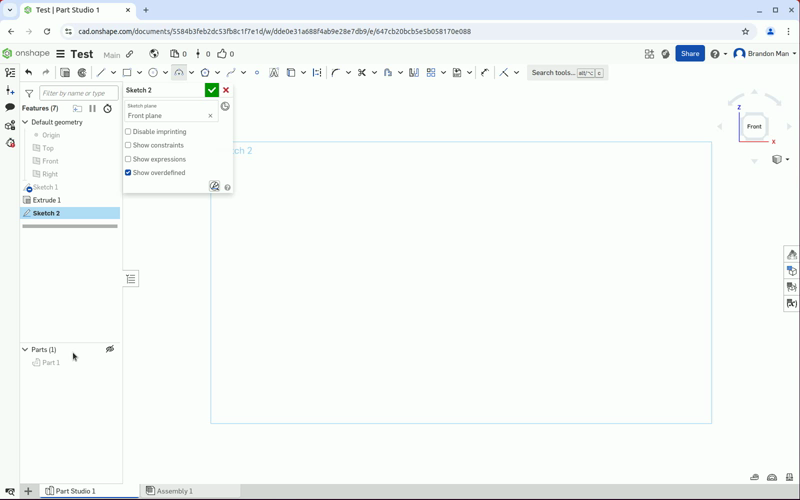
key_down(shift)
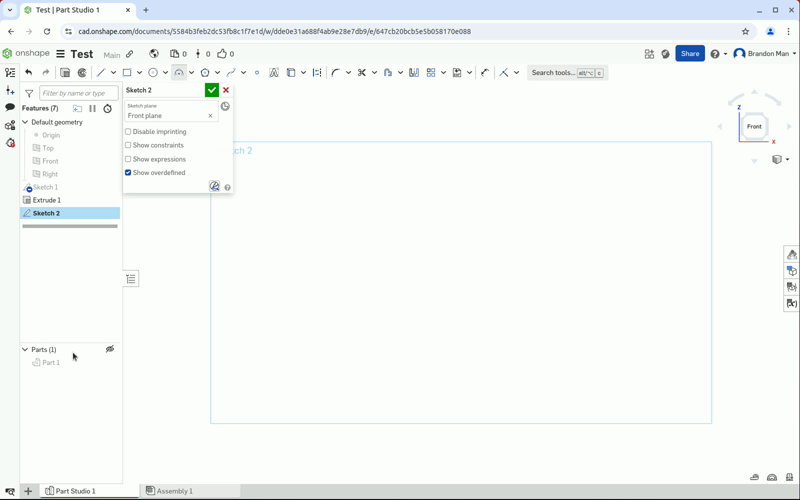
mouse_move(541, 254)
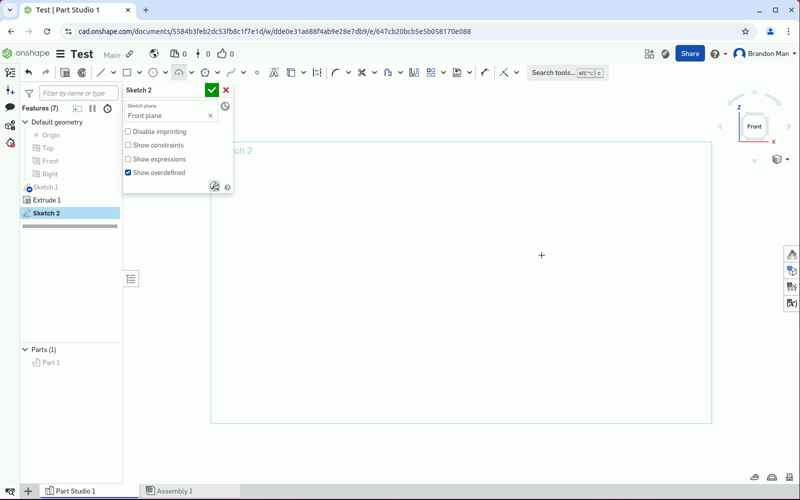
click(541, 254)
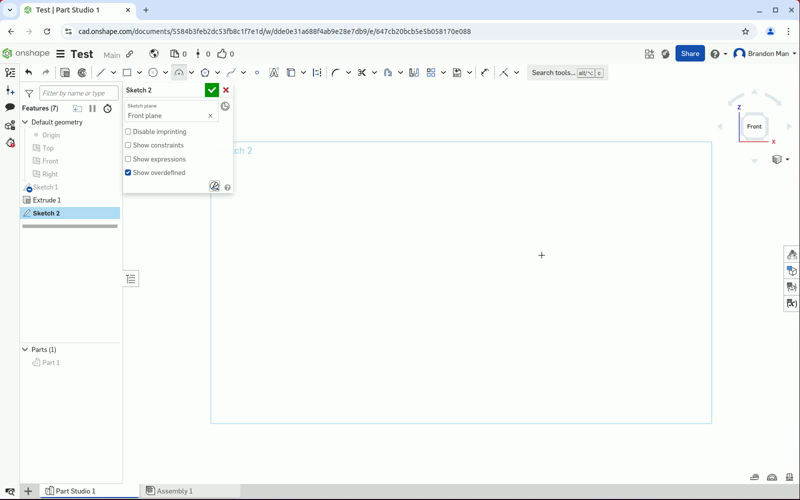
key_up(shift)
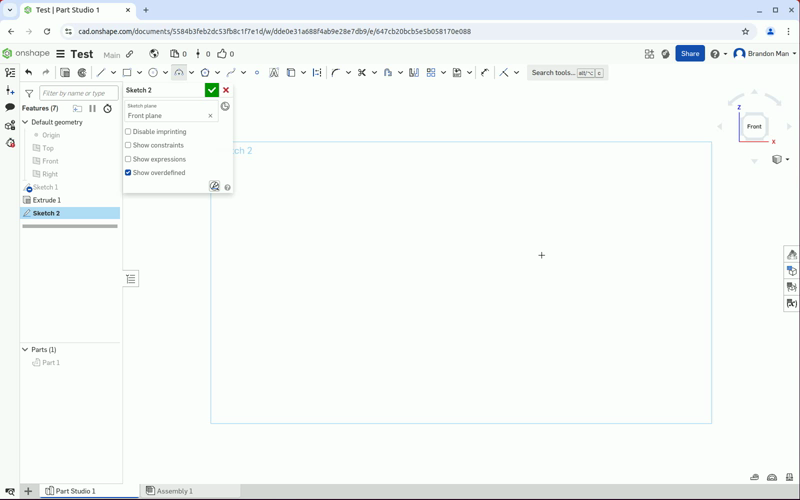
key_down(shift)
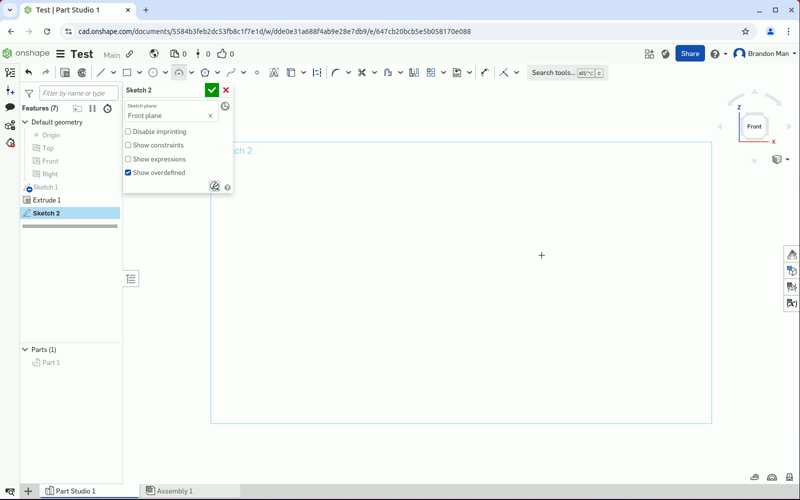
mouse_move(552, 264)
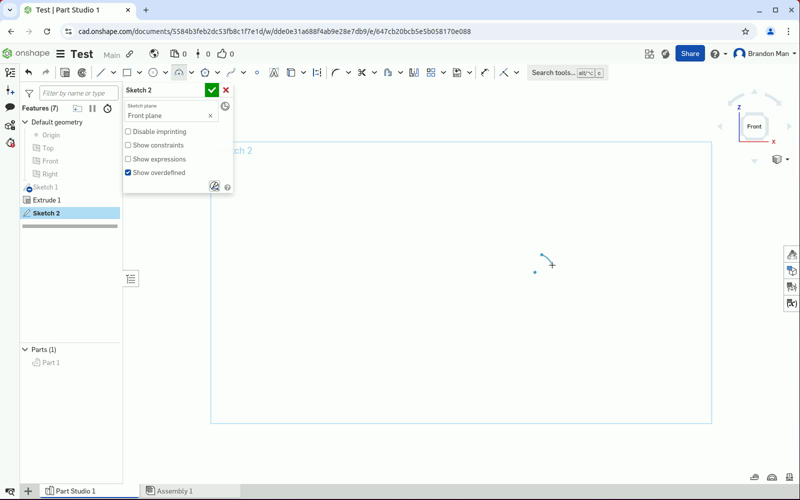
click(552, 264)
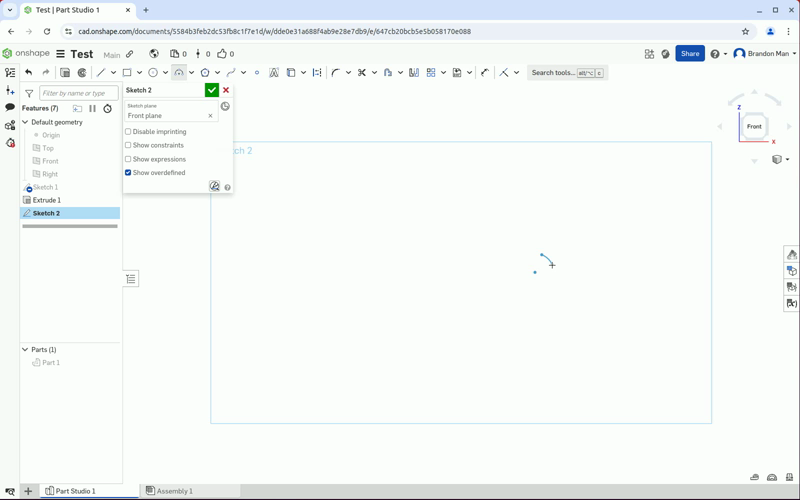
mouse_move(549, 257)
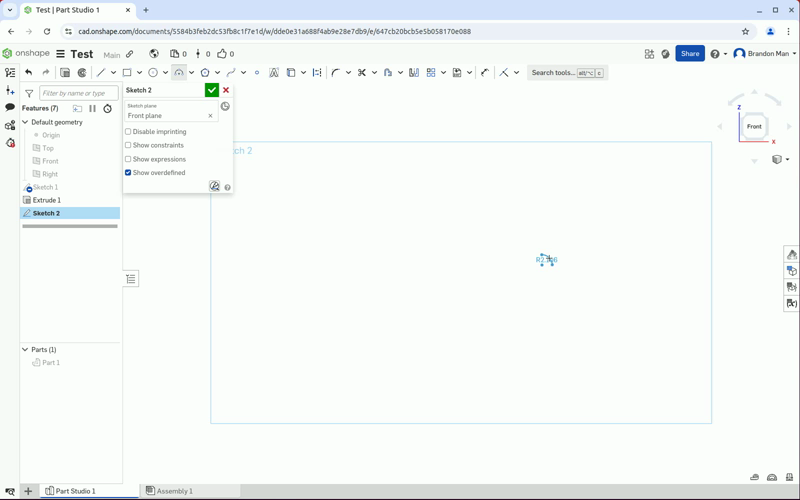
click(549, 257)
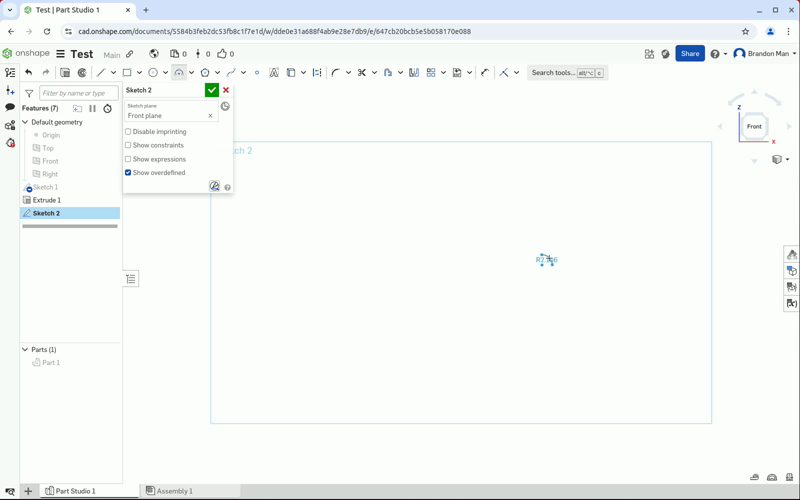
key_up(shift)
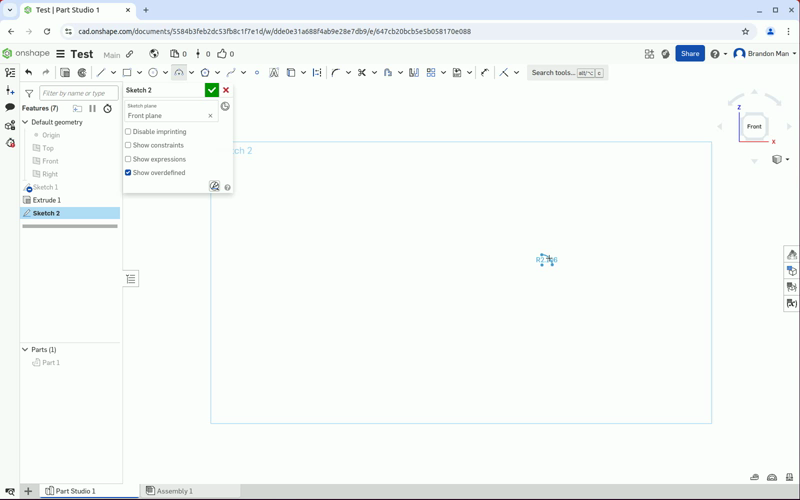
key(esc)
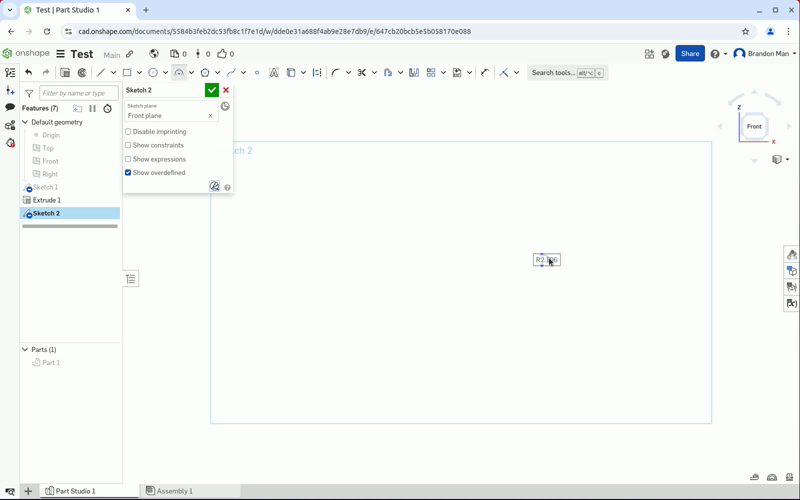
key(l)
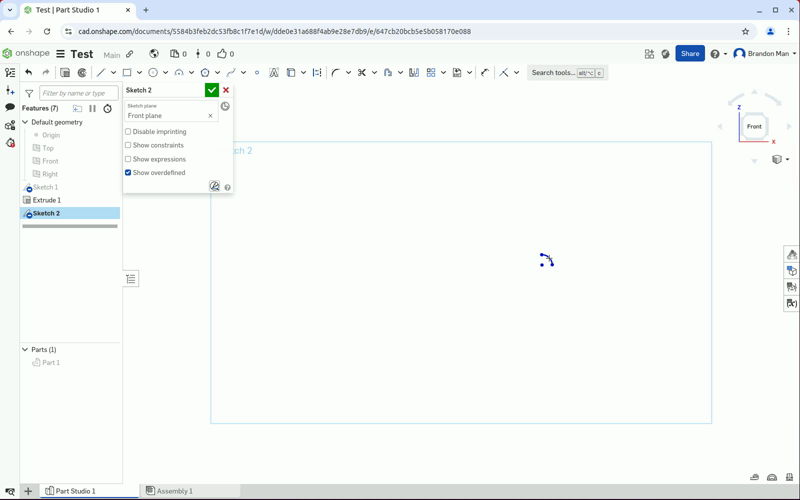
mouse_move(552, 264)
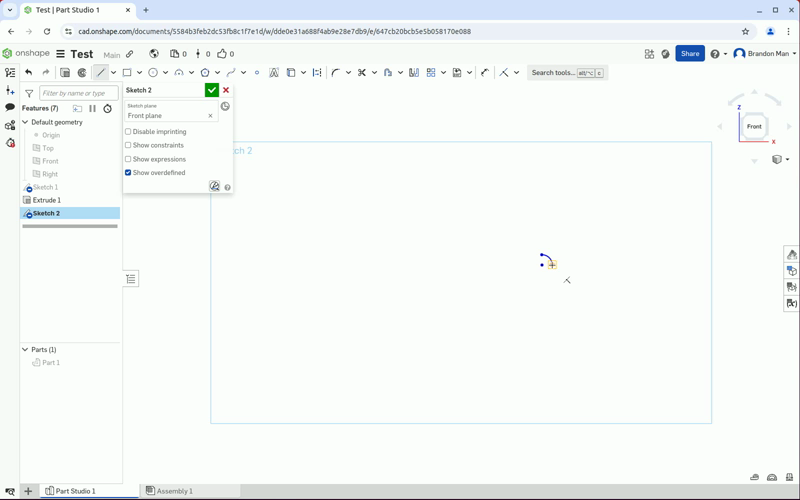
click(552, 264)
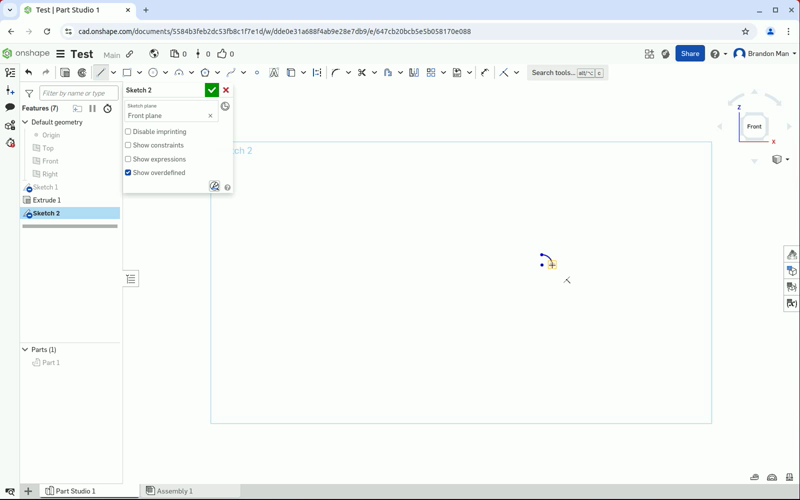
key_down(shift)
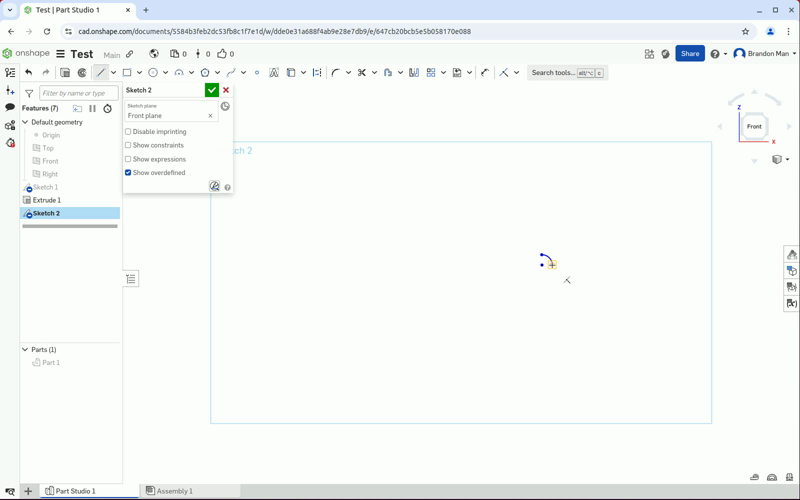
mouse_move(582, 264)
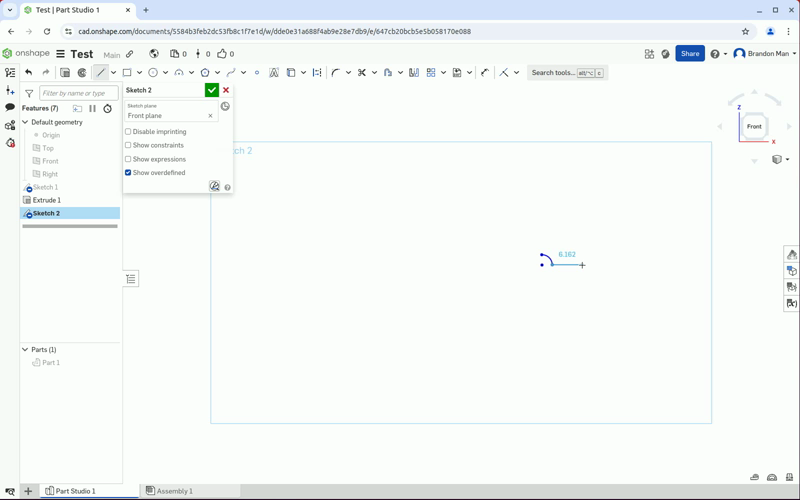
mouse_move(562, 264)
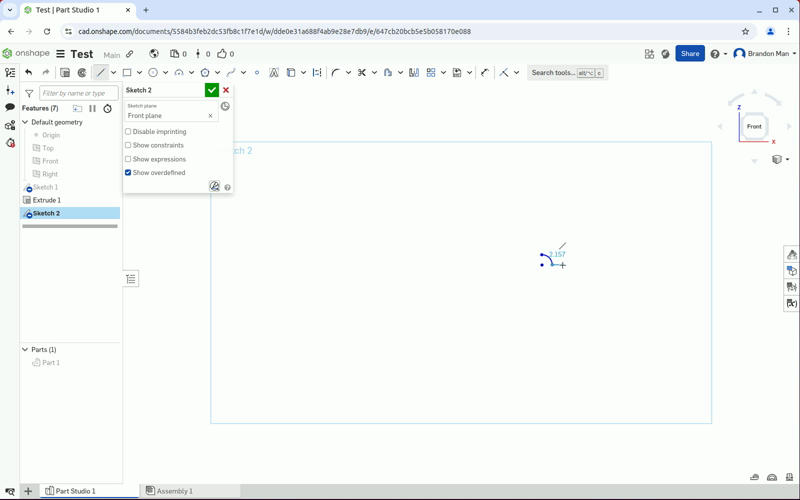
click(562, 264)
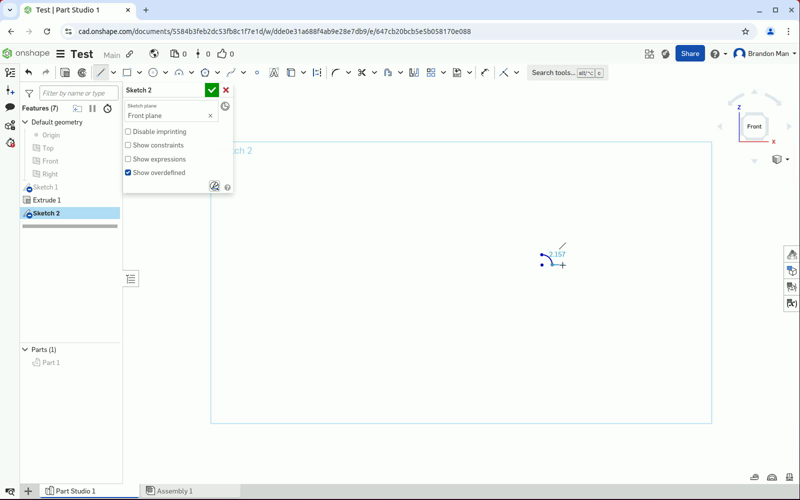
key_up(shift)
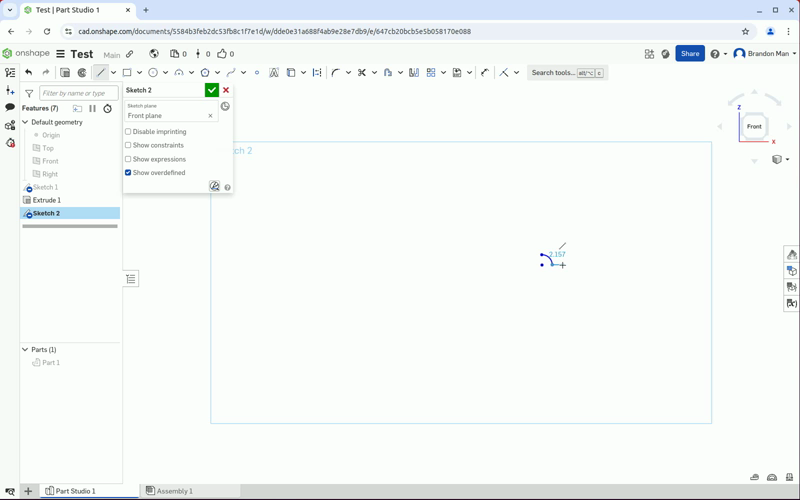
key(esc)
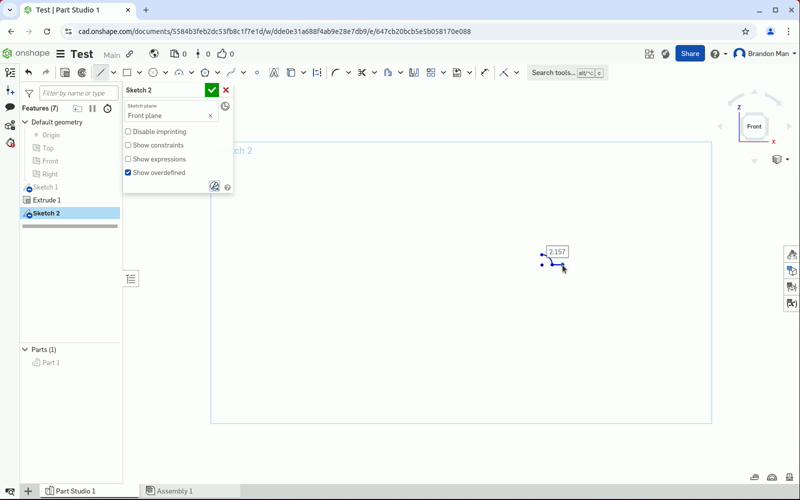
key(a)
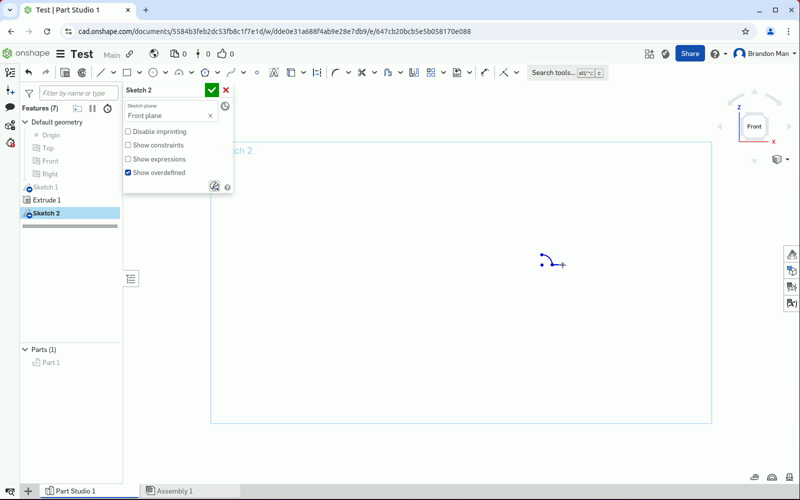
mouse_move(562, 264)
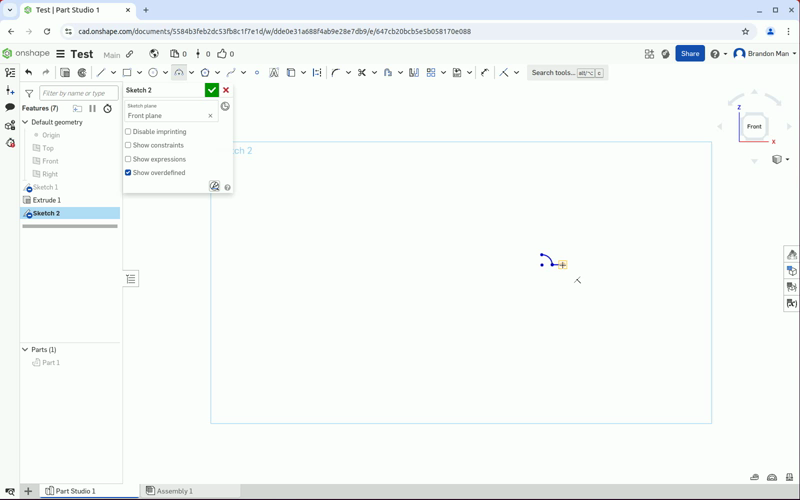
click(562, 264)
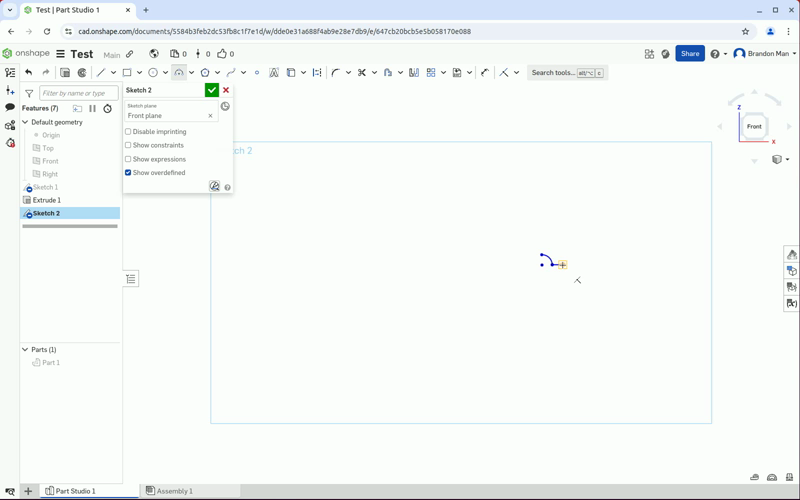
key_down(shift)
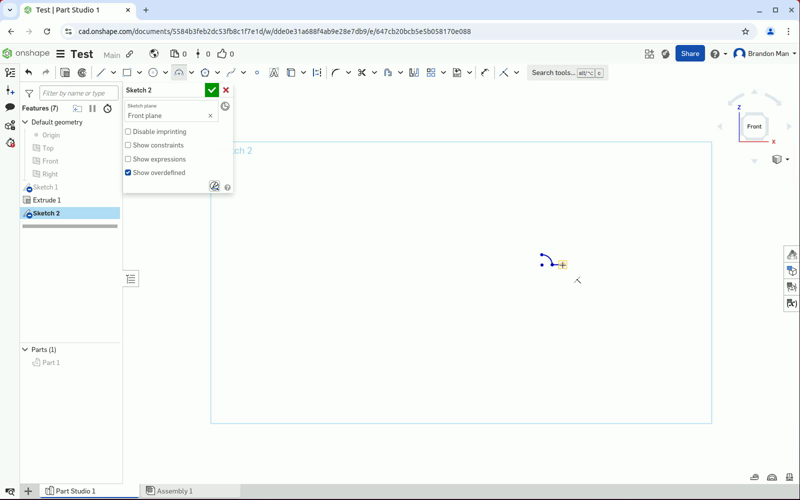
mouse_move(541, 244)
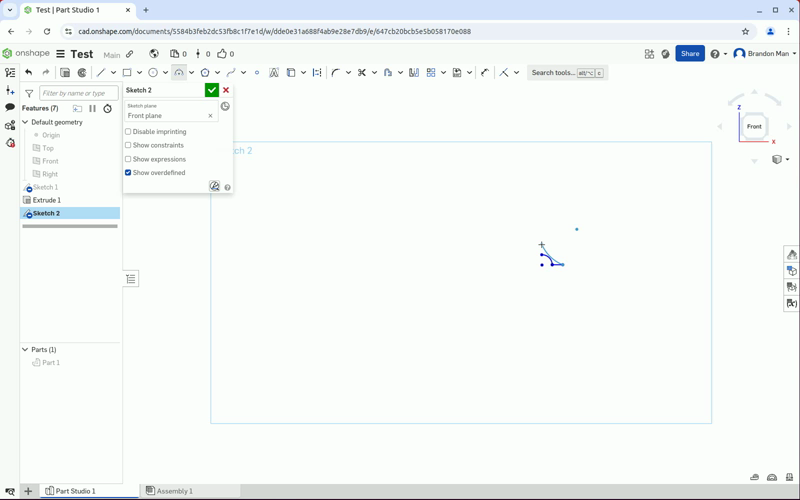
click(541, 244)
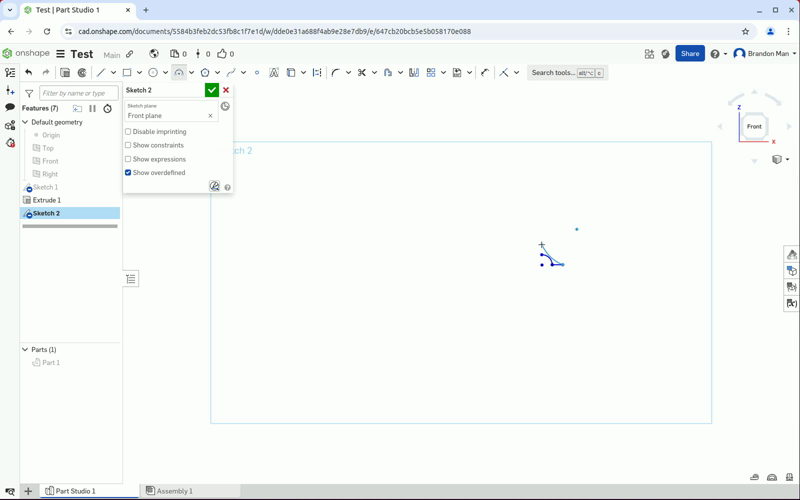
mouse_move(556, 250)
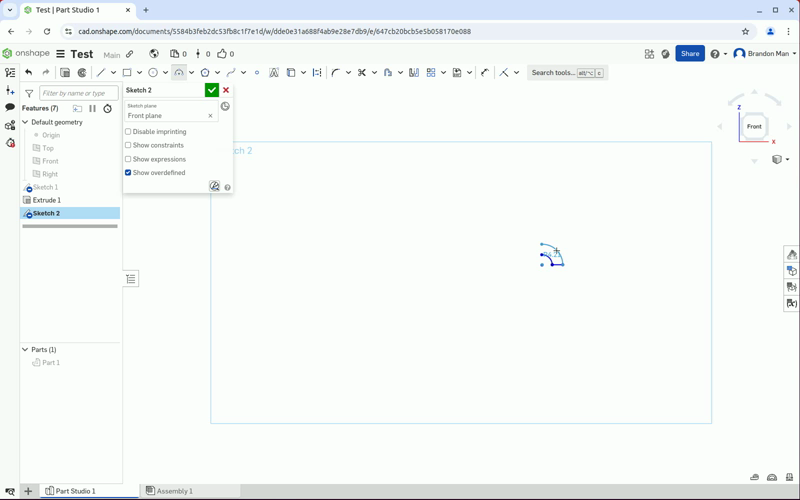
click(556, 250)
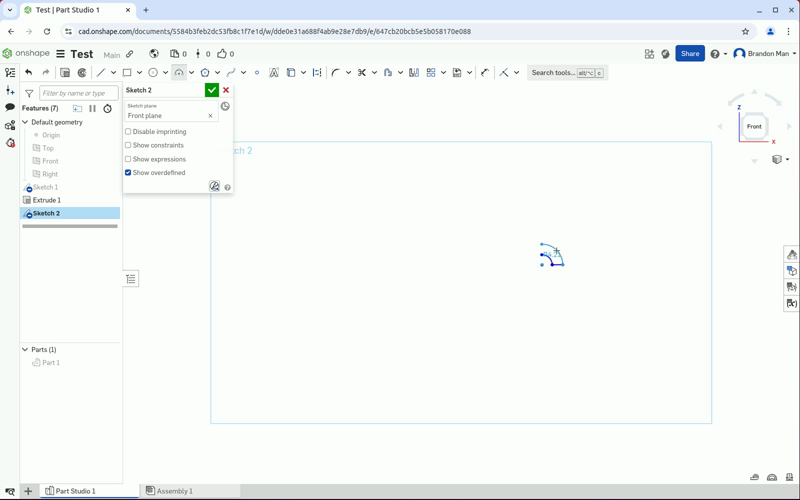
key_up(shift)
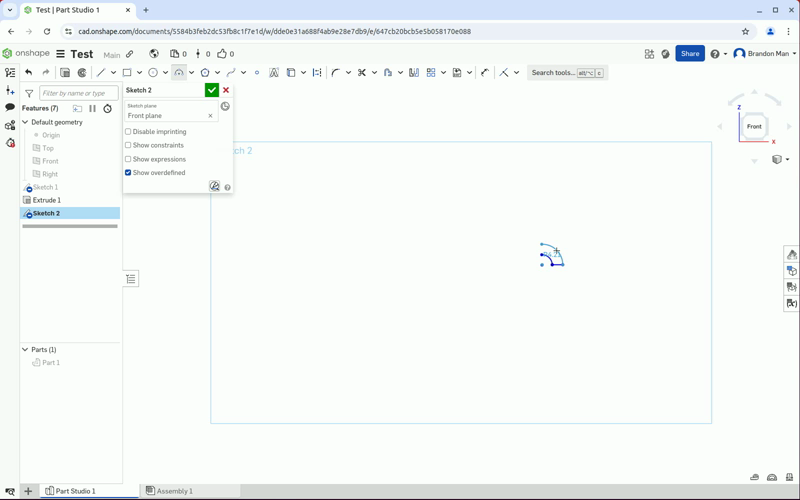
key(esc)
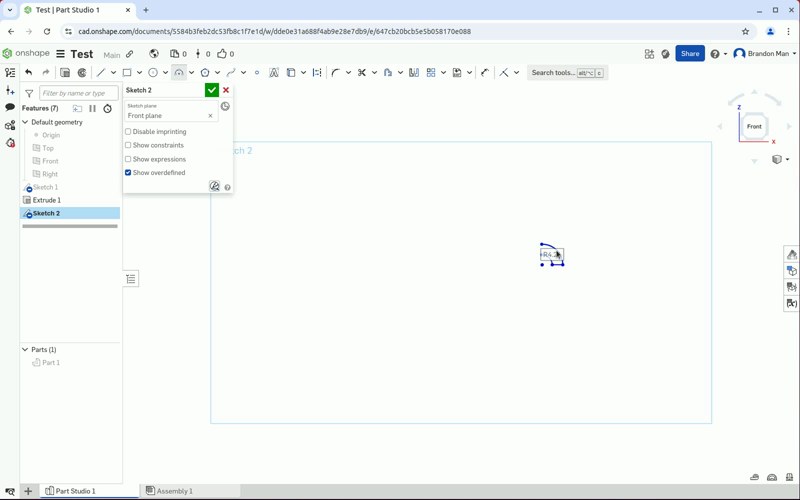
key(l)
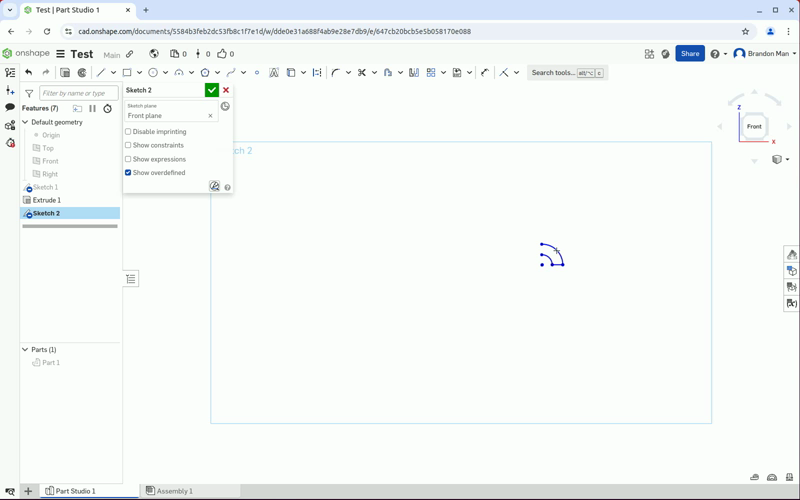
mouse_move(541, 244)
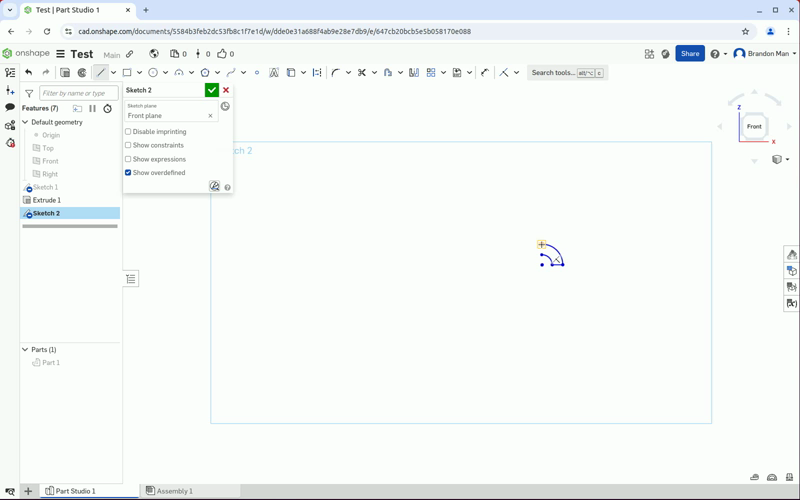
click(541, 244)
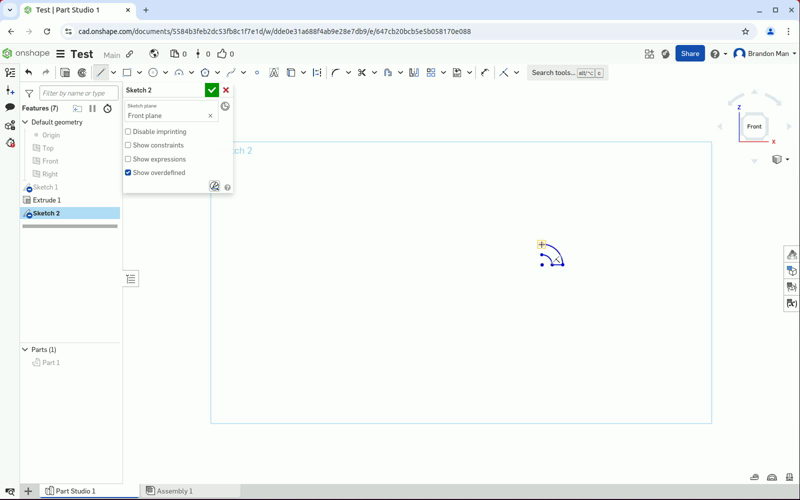
mouse_move(571, 244)
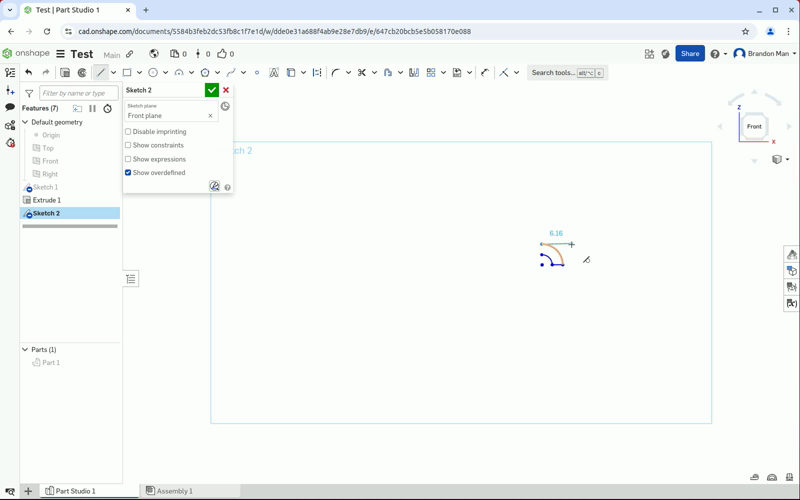
key_down(shift)
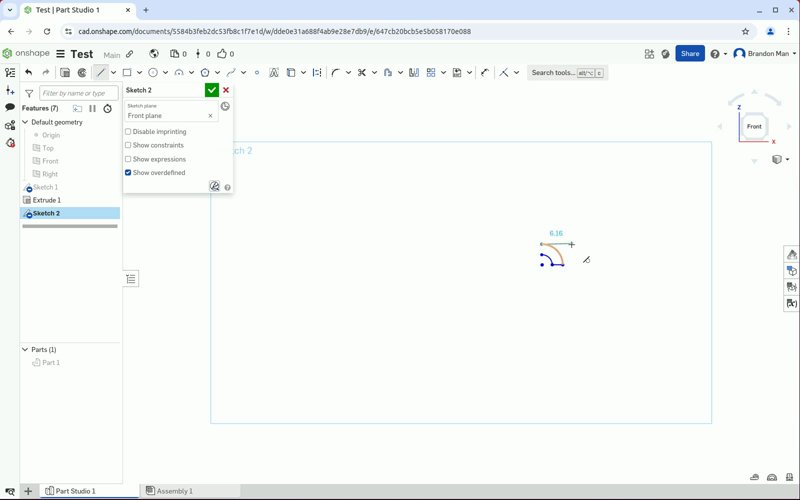
mouse_move(541, 254)
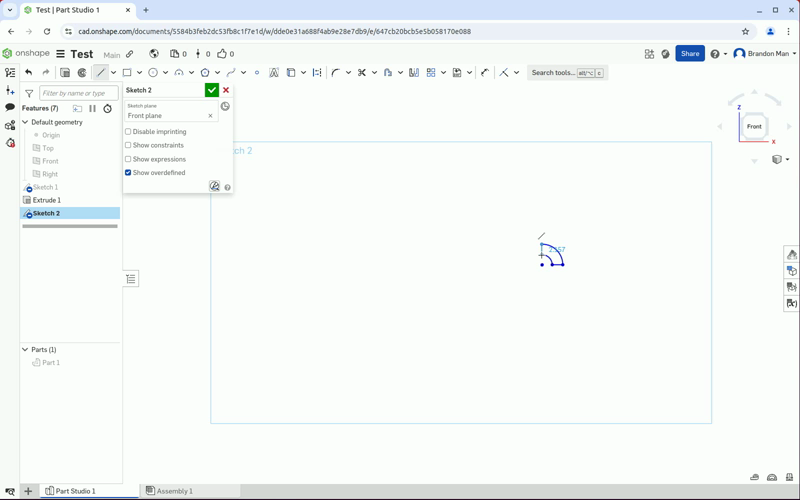
key_up(shift)
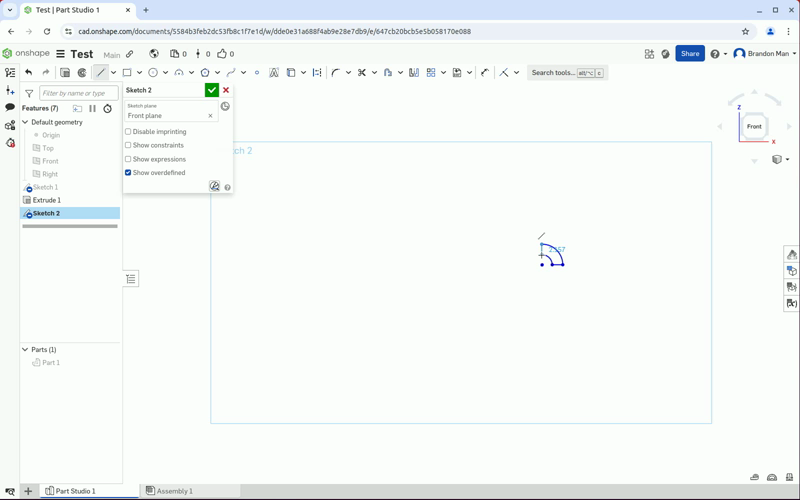
click(541, 254)
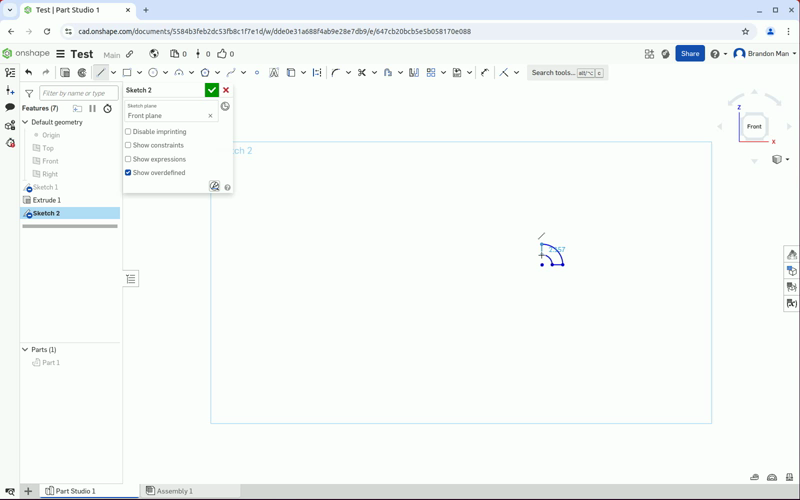
key(esc)
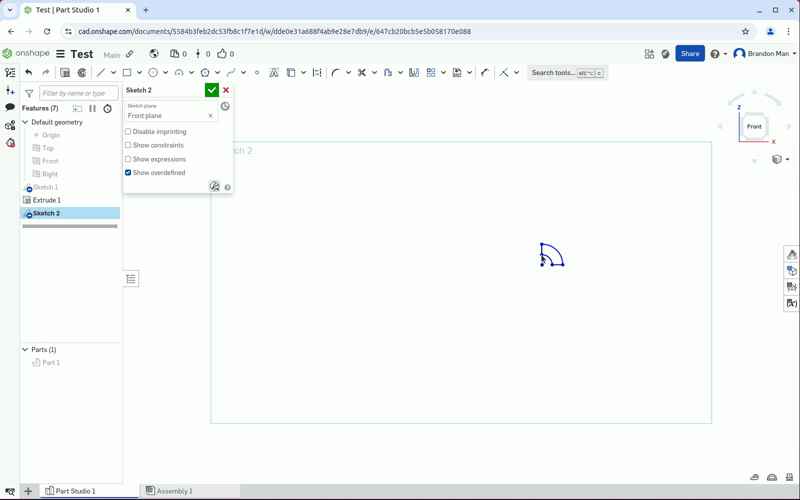
mouse_move(548, 246)
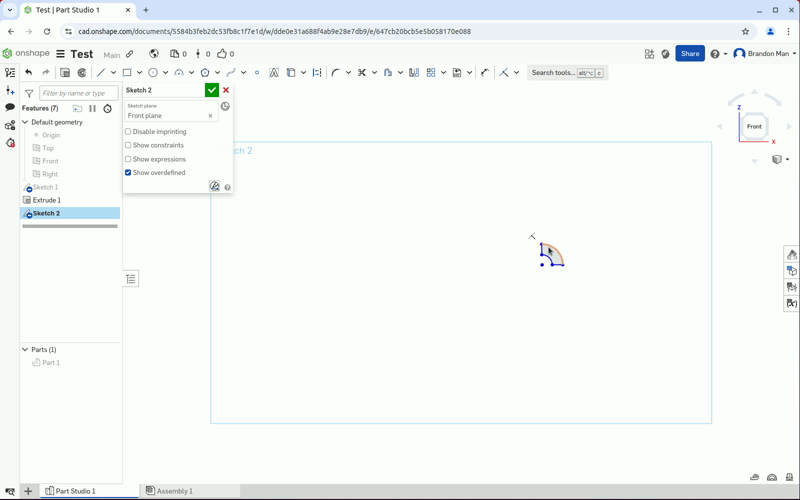
scroll(6)
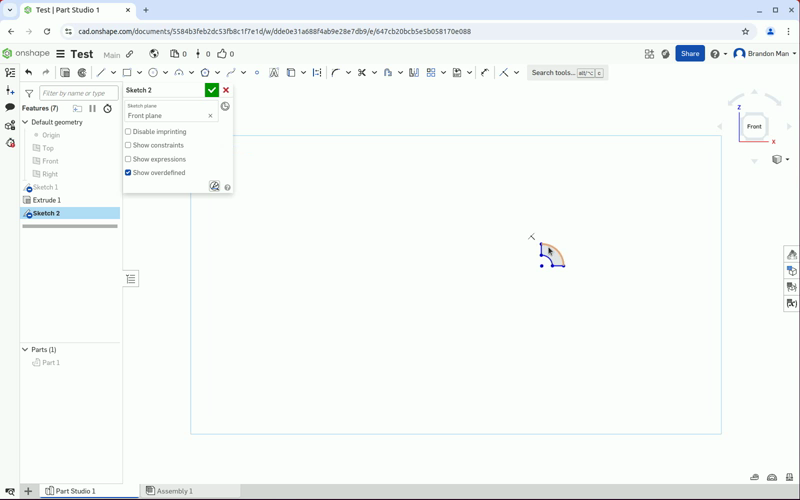
scroll(6)
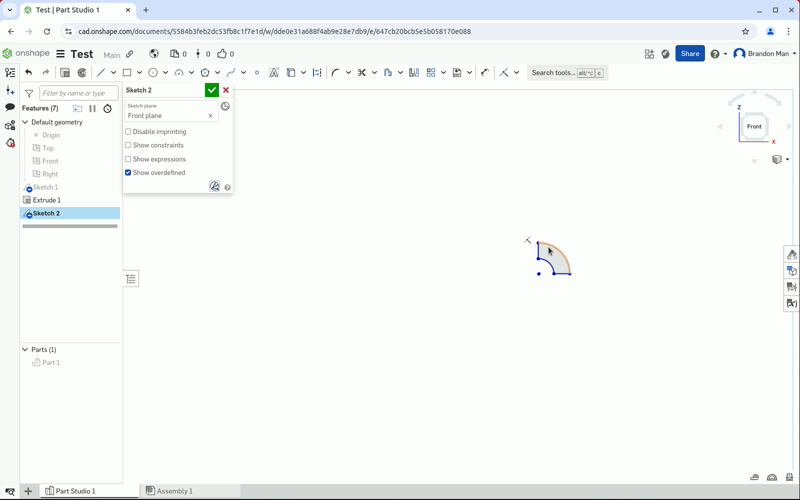
scroll(6)
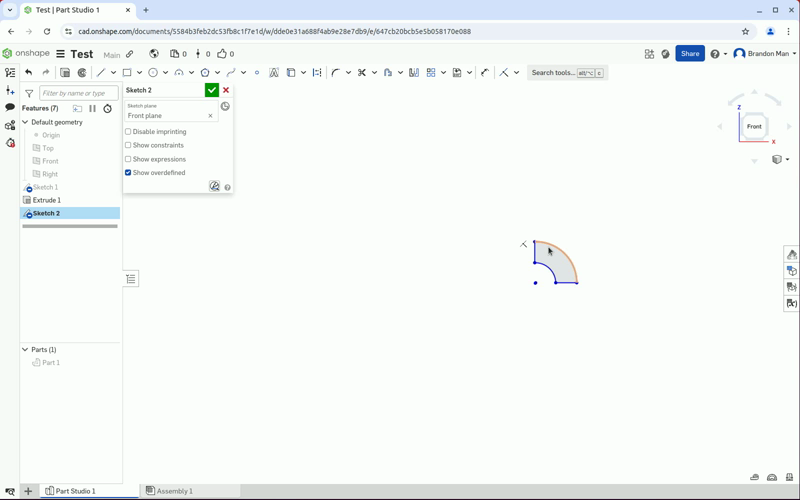
scroll(6)
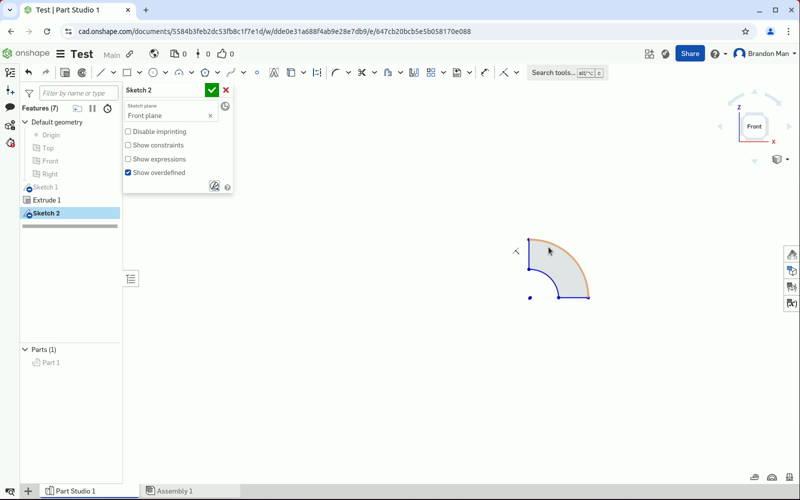
scroll(6)
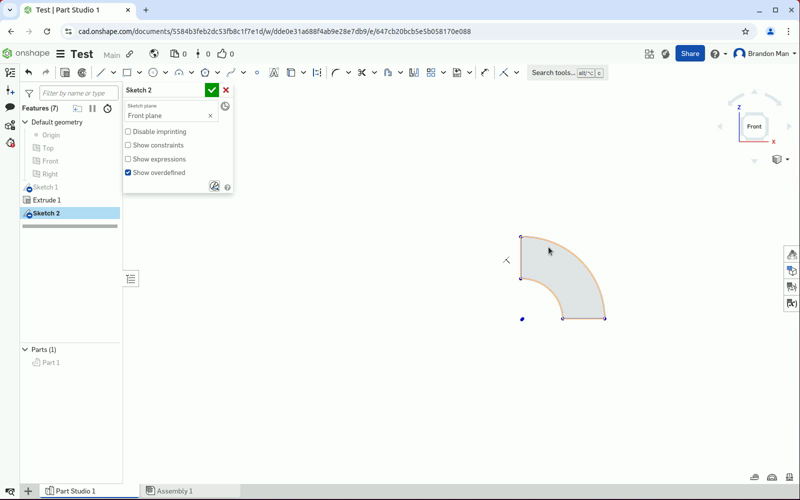
scroll(6)
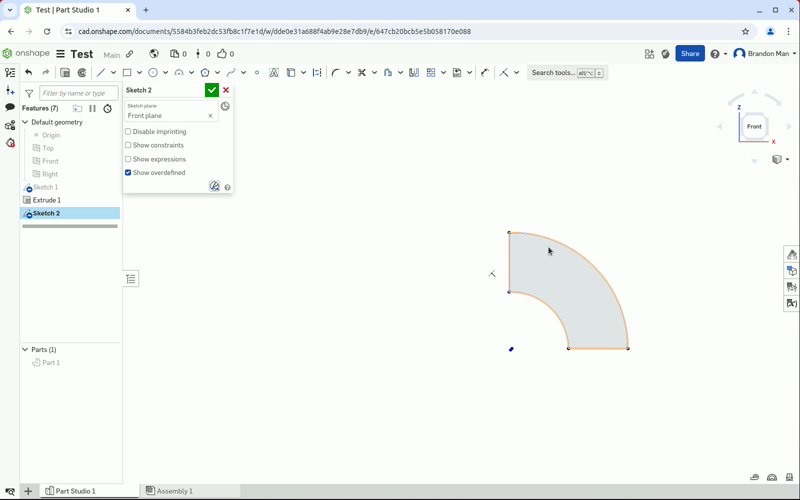
scroll(6)
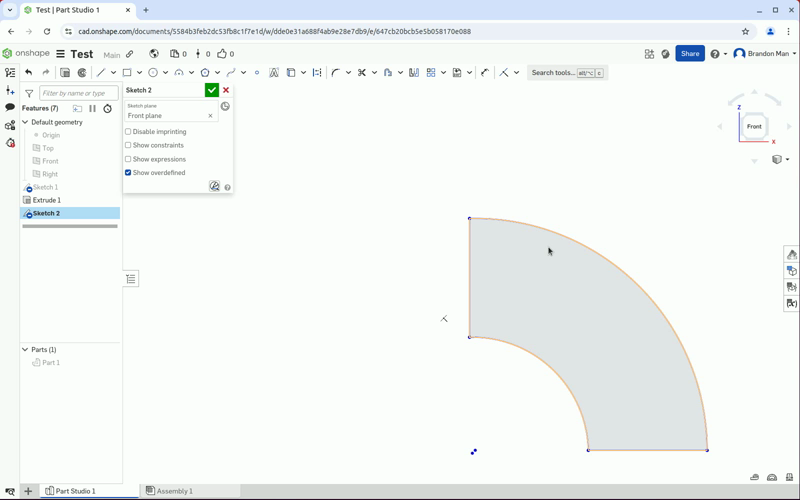
click(548, 246)
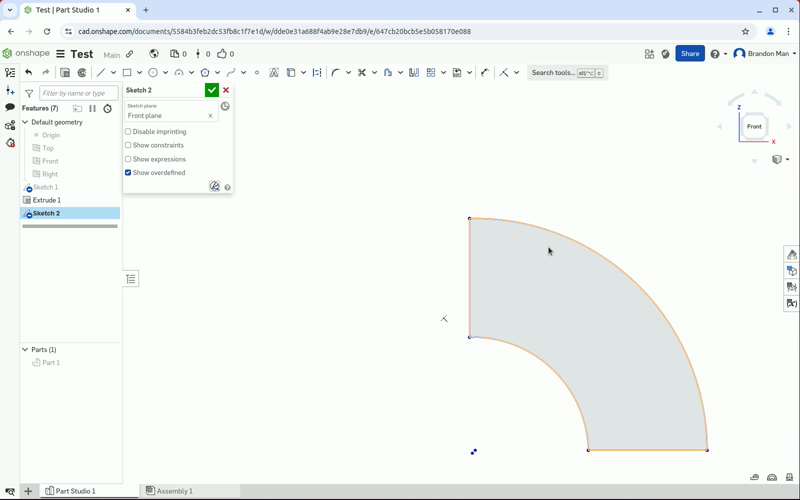
scroll(-6)
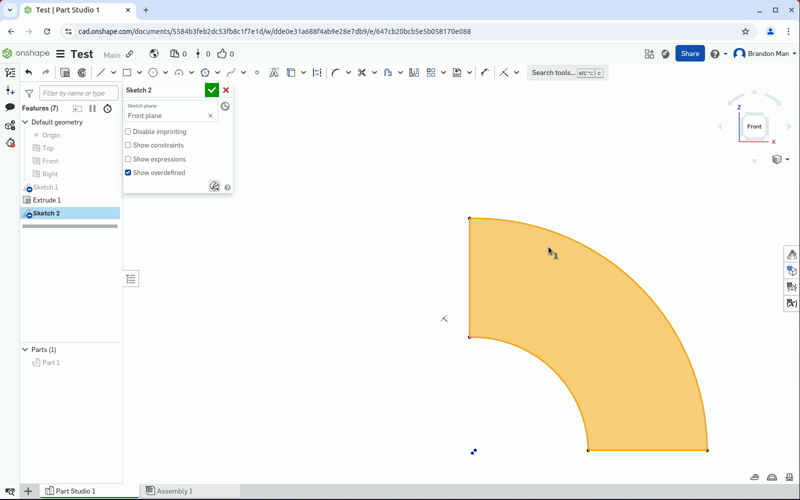
scroll(-6)
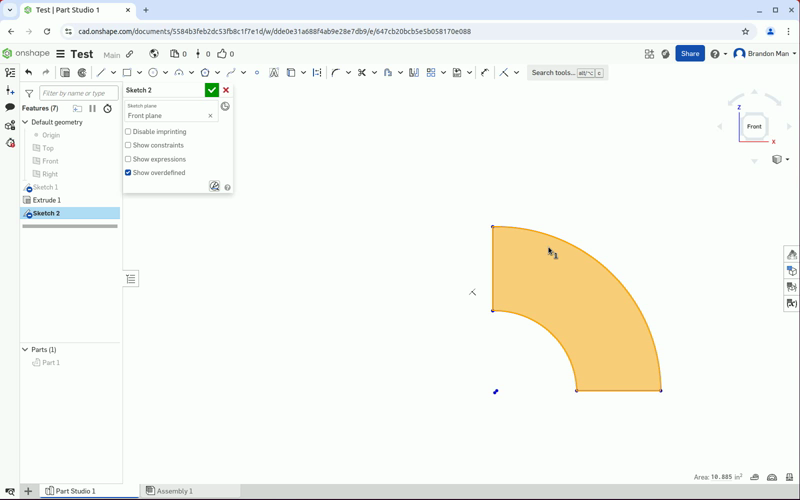
scroll(-6)
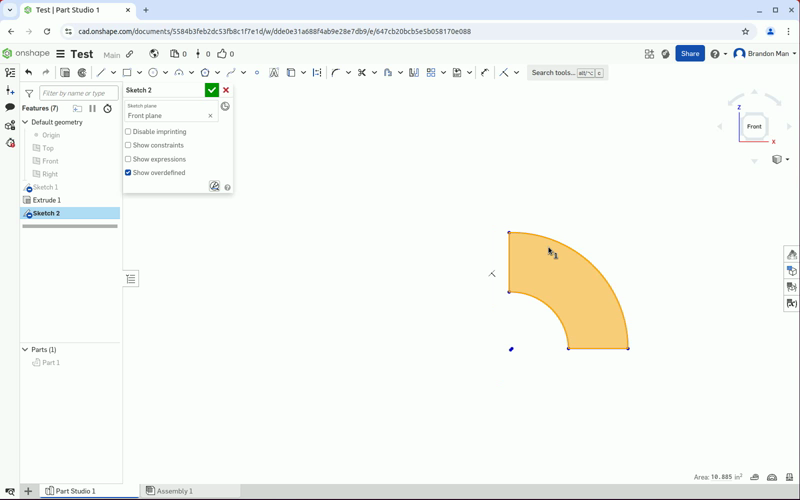
scroll(-6)
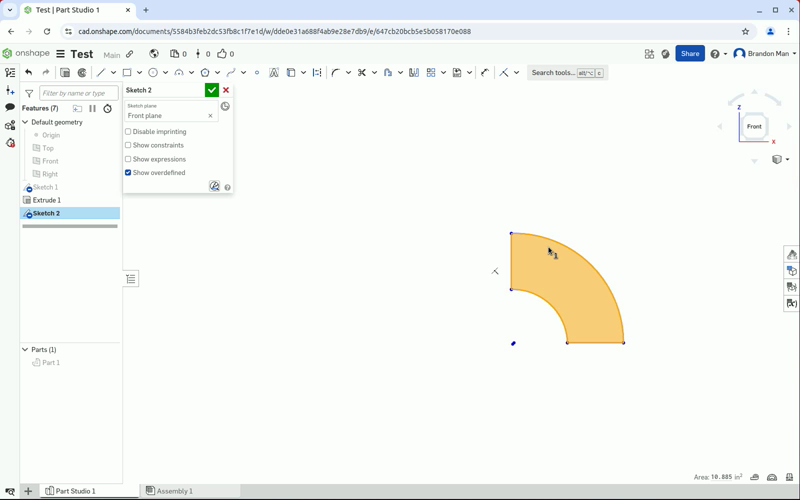
scroll(-6)
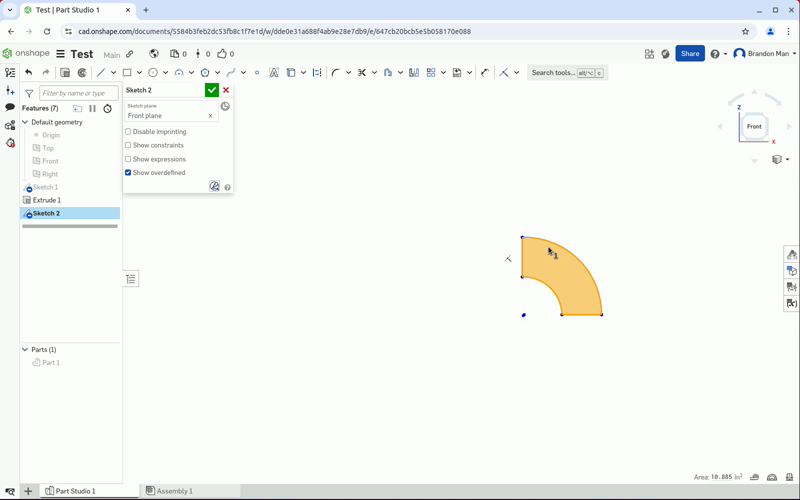
scroll(-6)
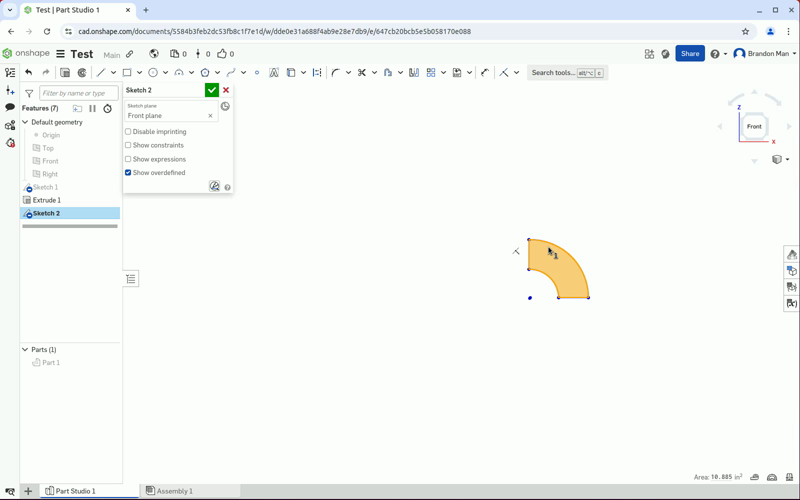
scroll(-6)
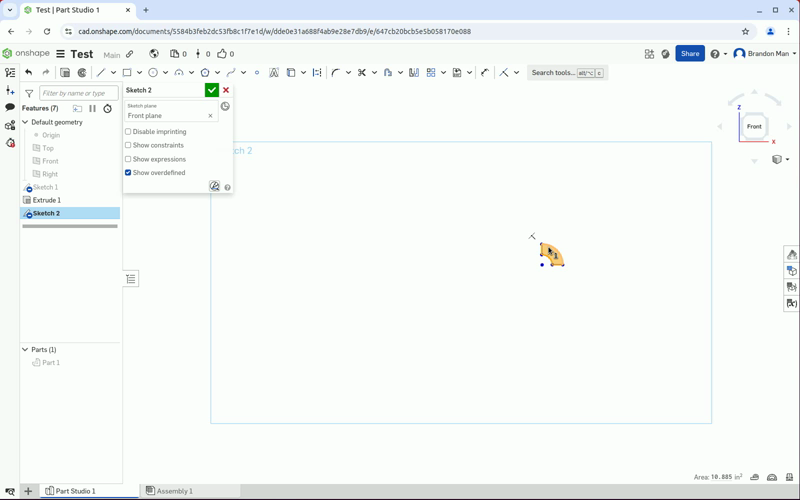
mouse_move(73, 352)
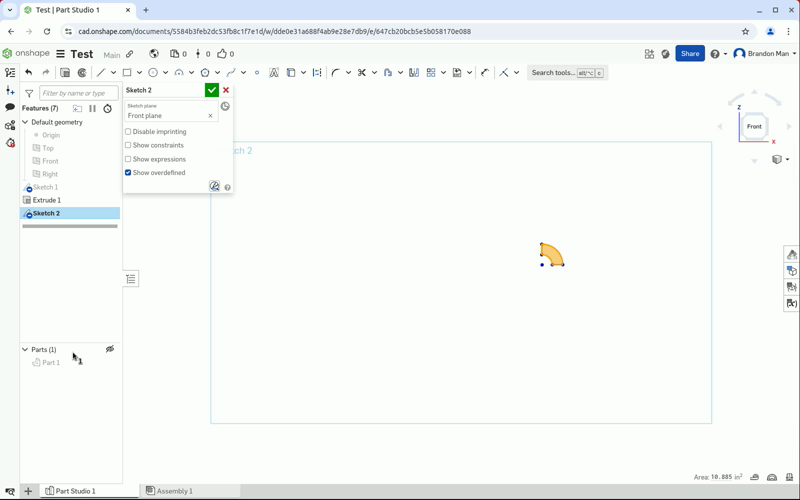
key(shift+y)
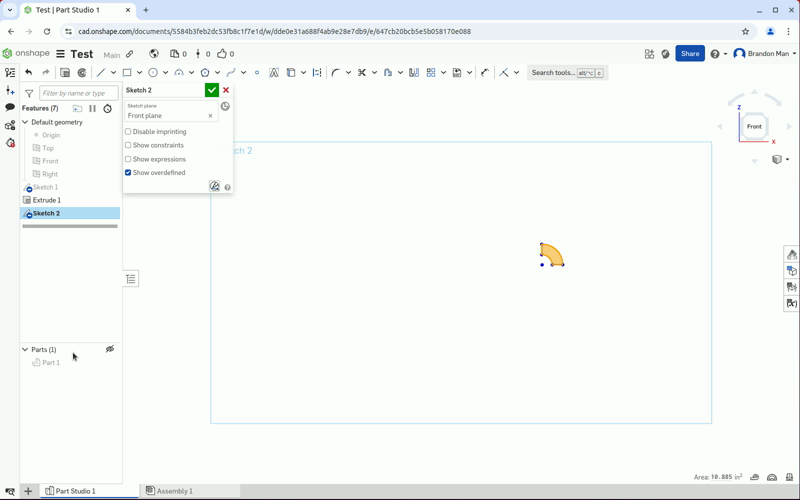
key(shift+e)
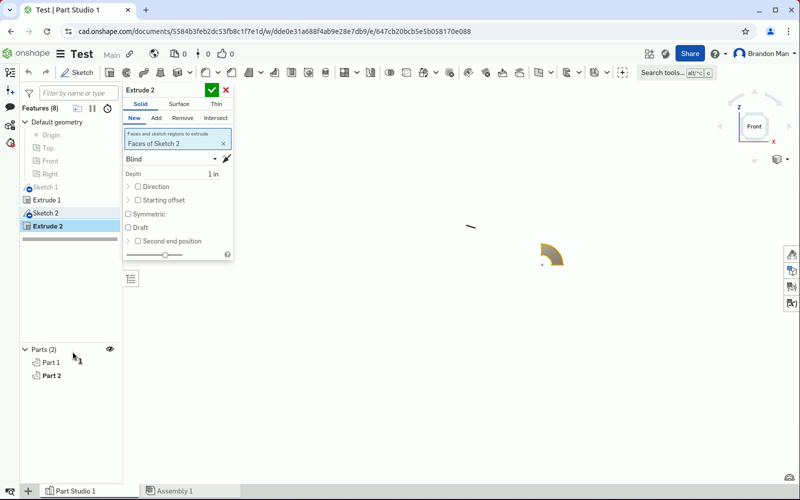
mouse_move(143, 106)
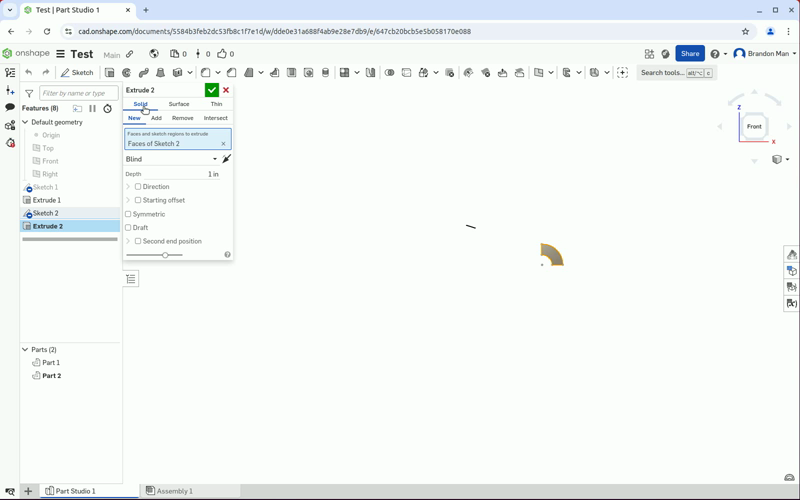
click(143, 106)
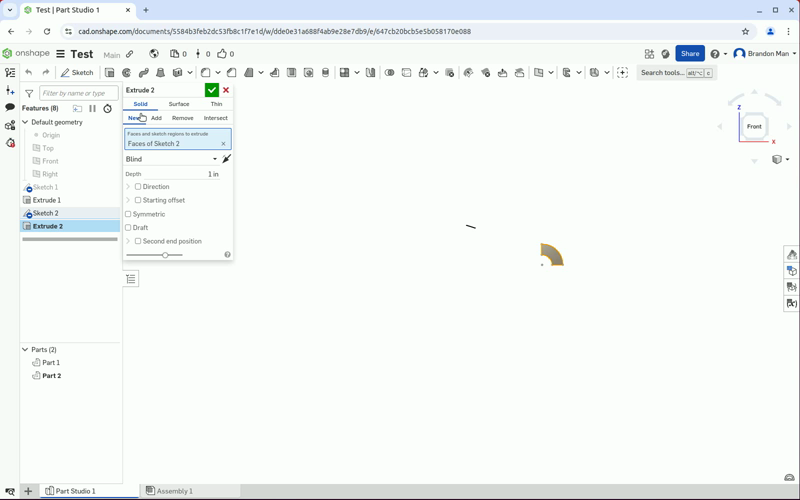
mouse_move(137, 120)
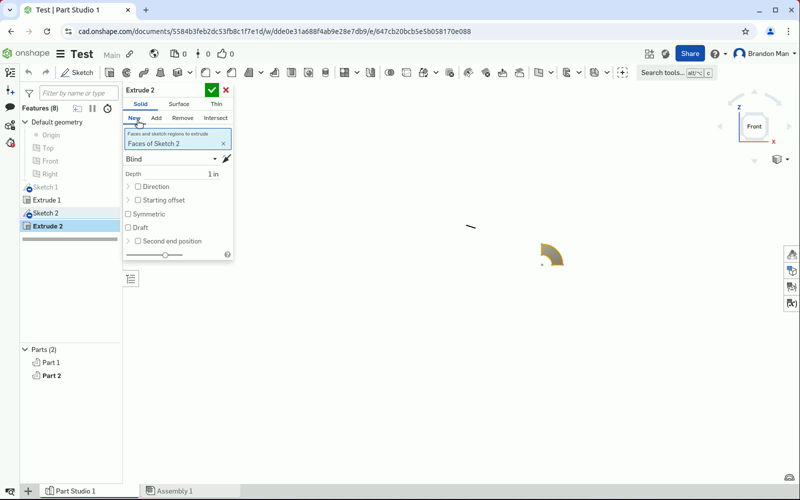
click(137, 120)
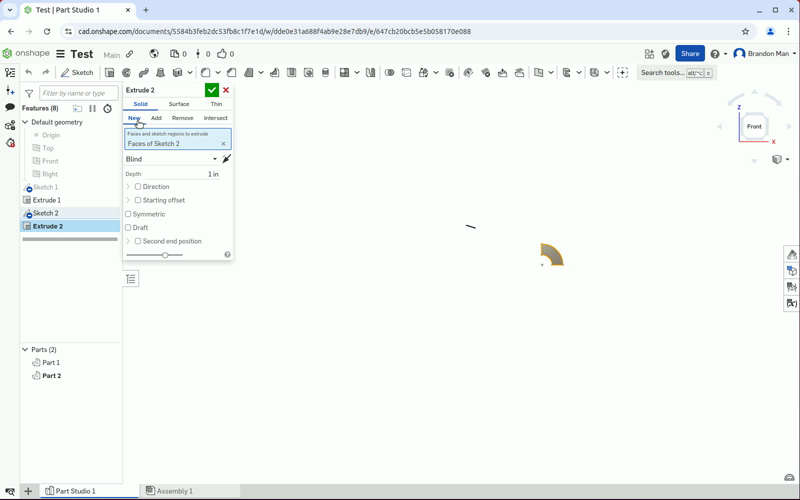
key(tab, 4)
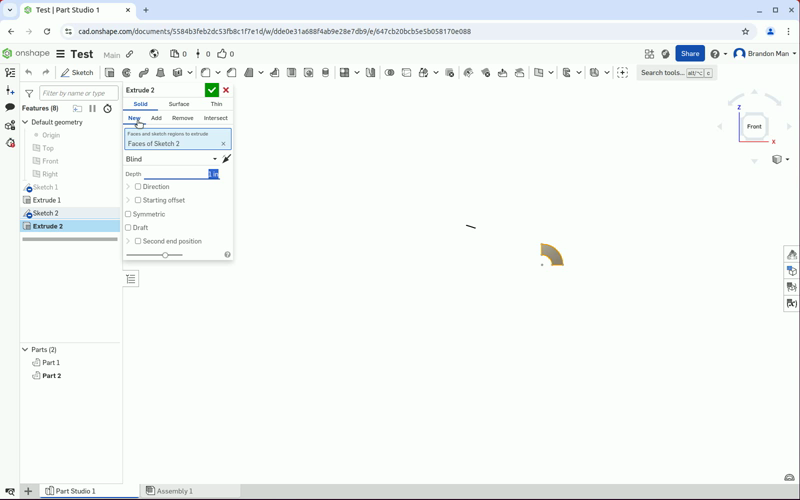
text(1.685)
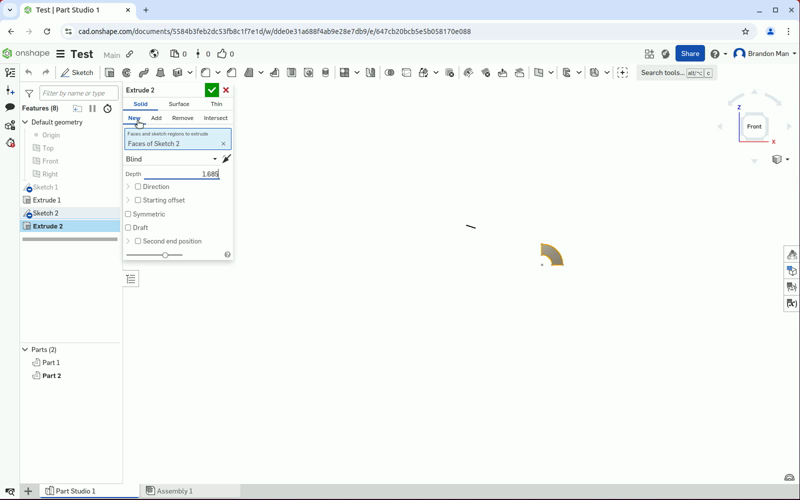
key(enter)
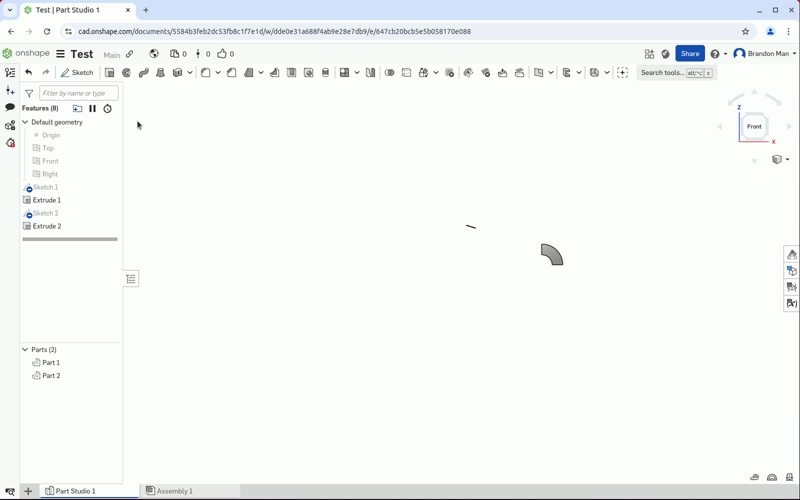
key(shift+h)
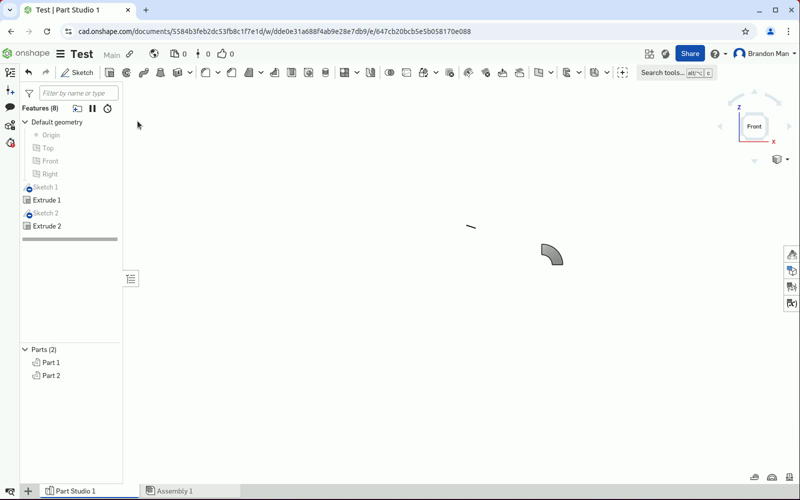
key(shift+h)
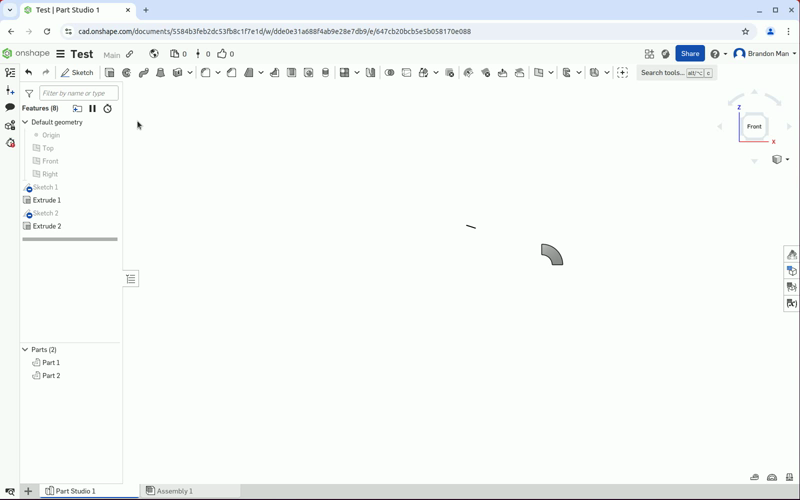
mouse_move(73, 189)
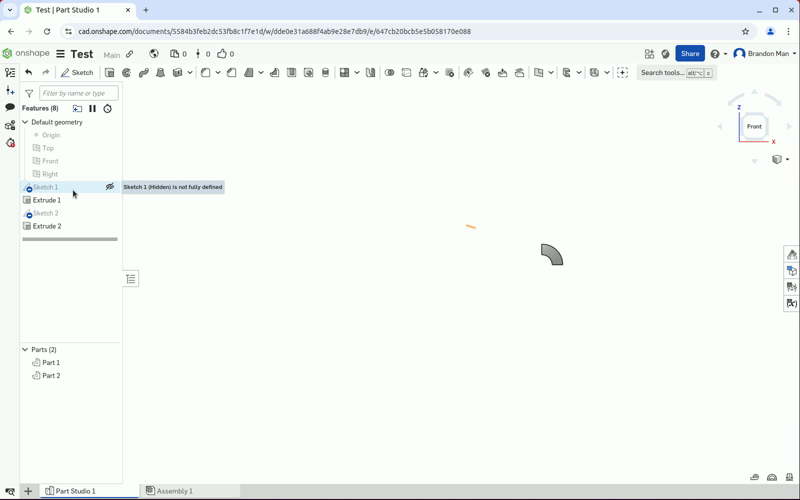
click(73, 189)
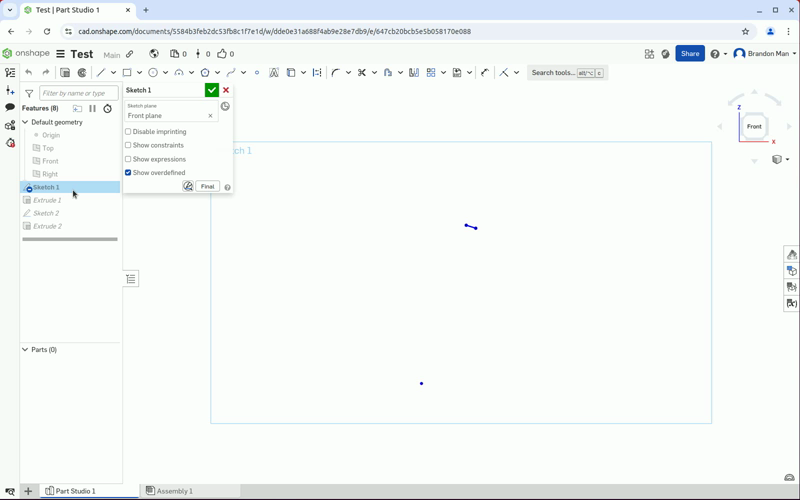
mouse_move(229, 92)
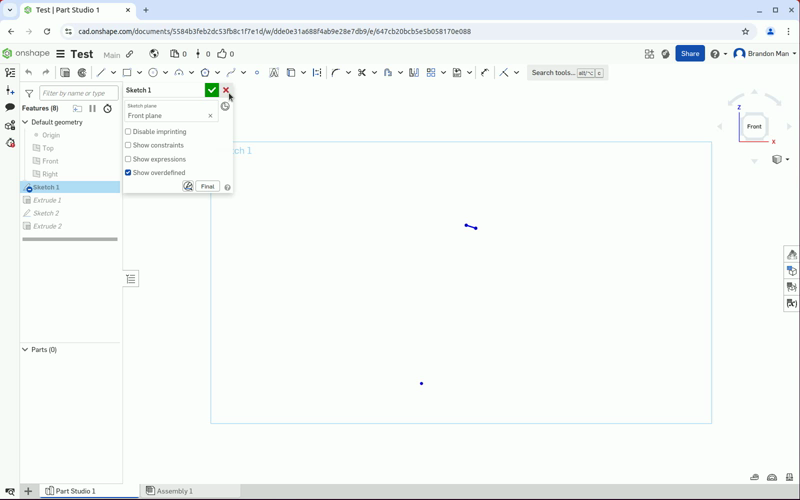
click(229, 92)
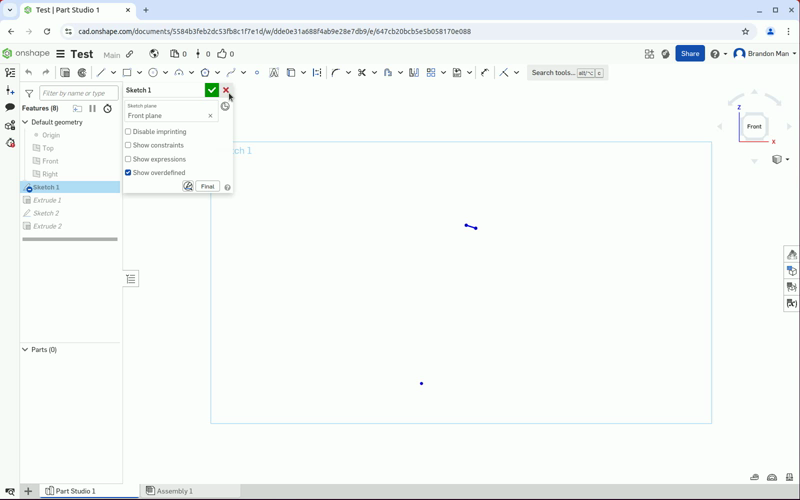
key(shift+s)
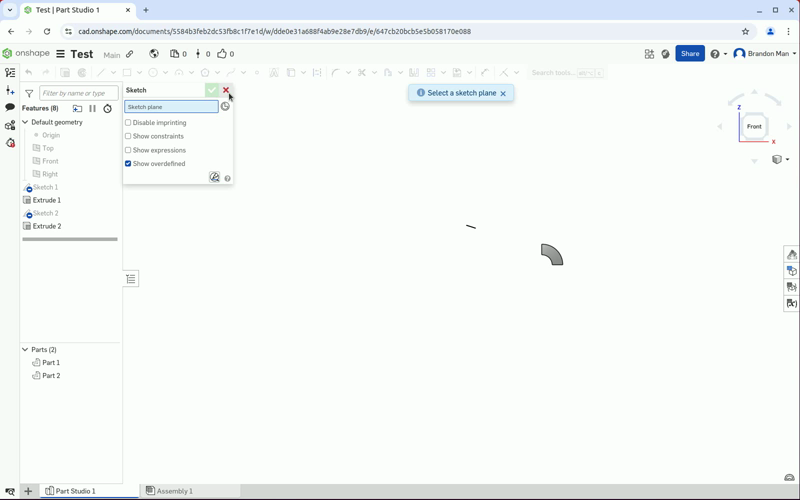
mouse_move(73, 163)
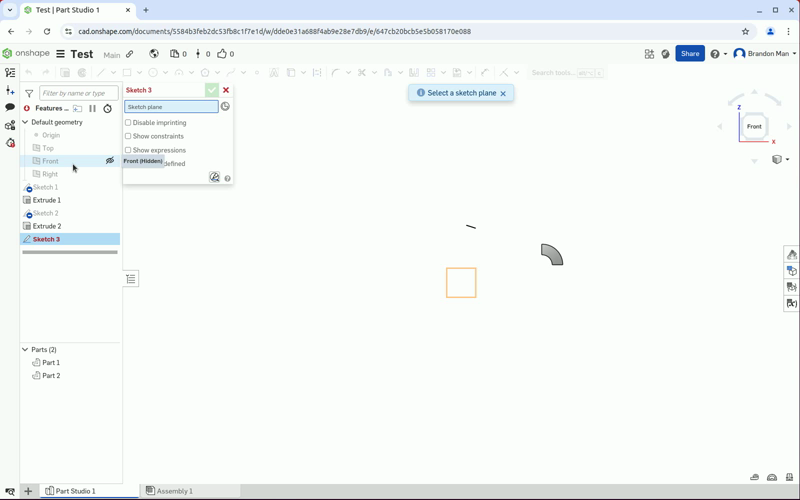
click(73, 163)
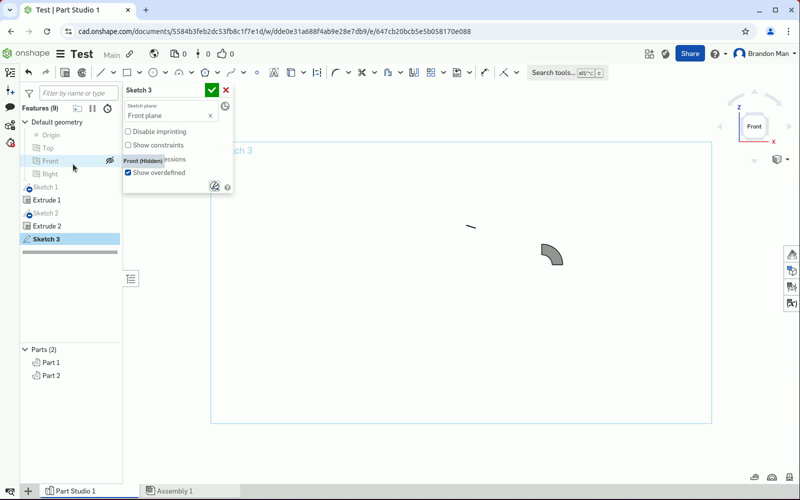
mouse_move(73, 352)
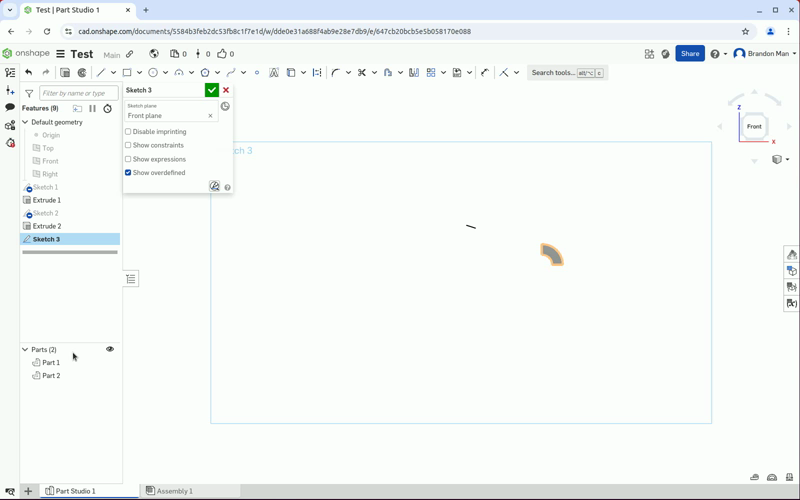
key(y)
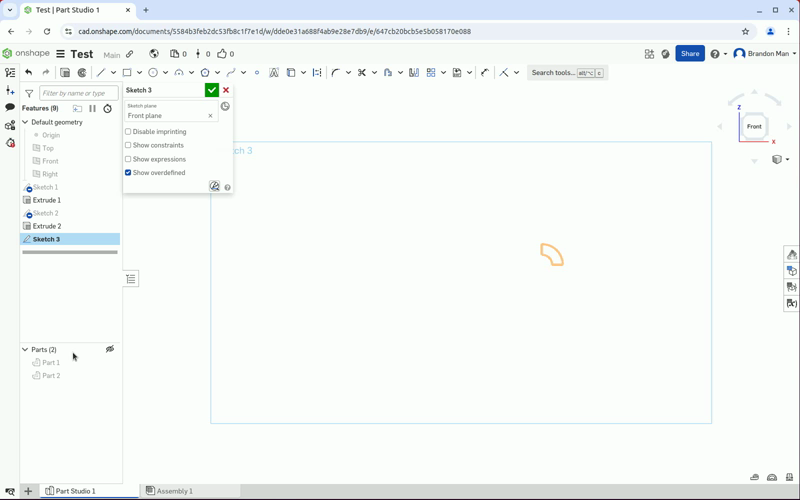
key(a)
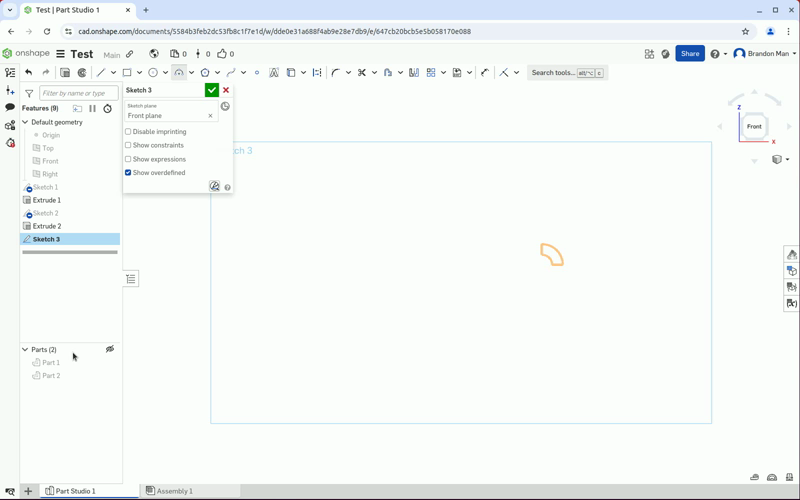
key_down(shift)
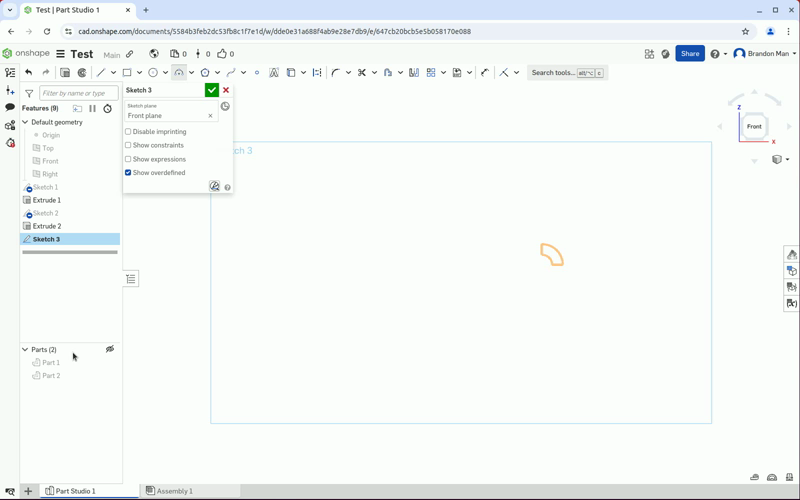
mouse_move(541, 285)
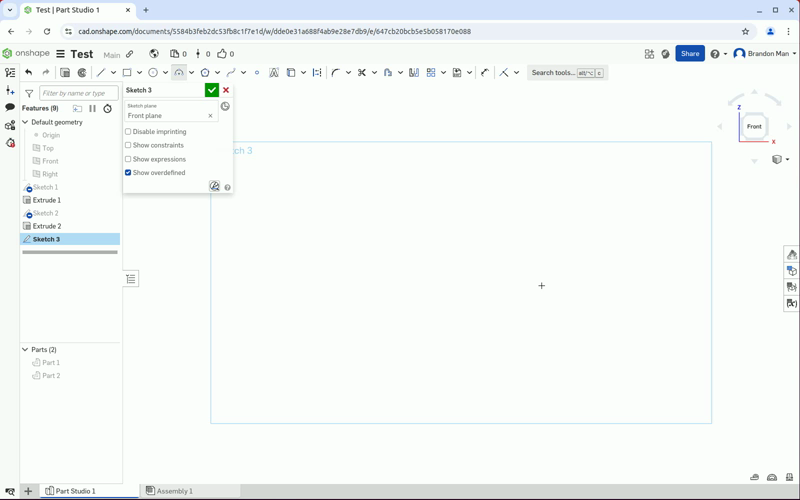
click(541, 285)
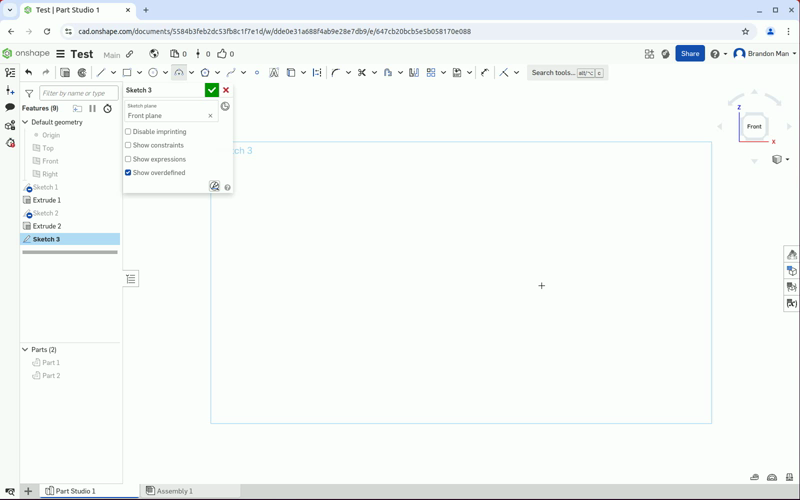
key_up(shift)
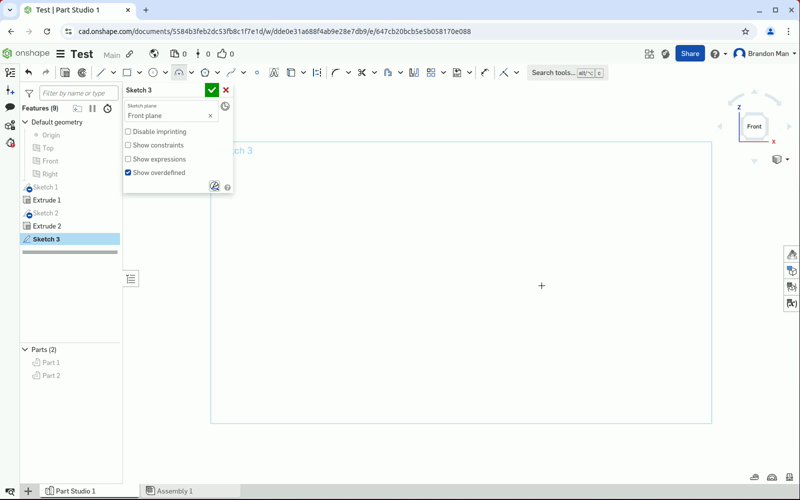
key_down(shift)
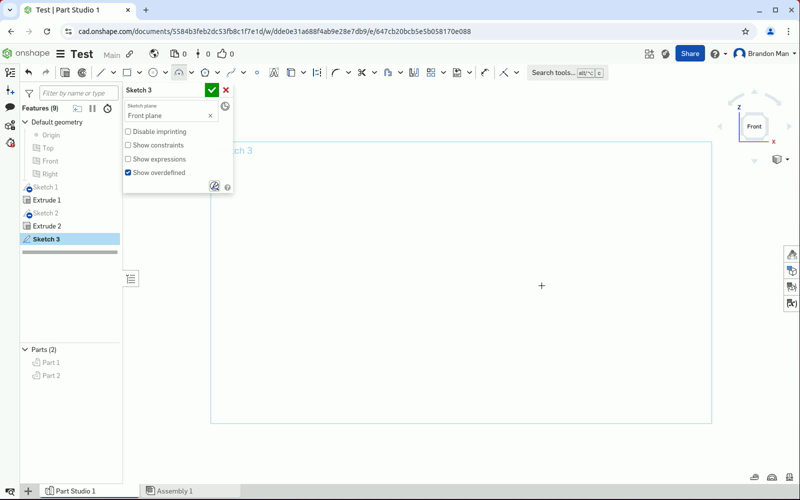
mouse_move(562, 264)
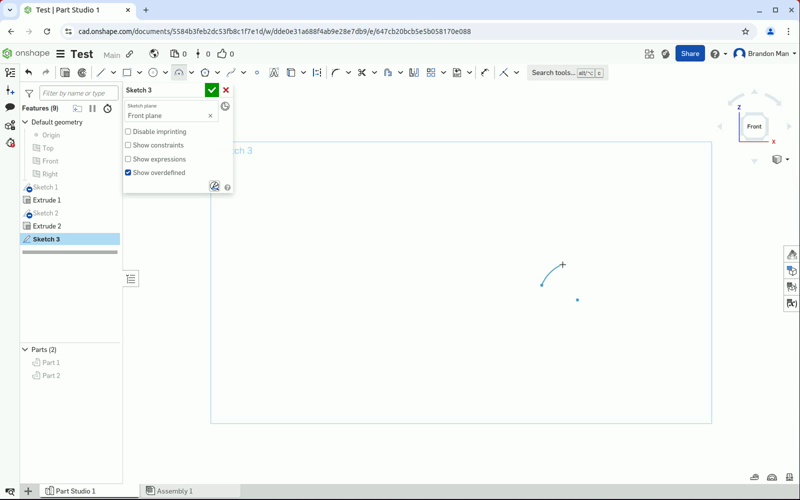
click(562, 264)
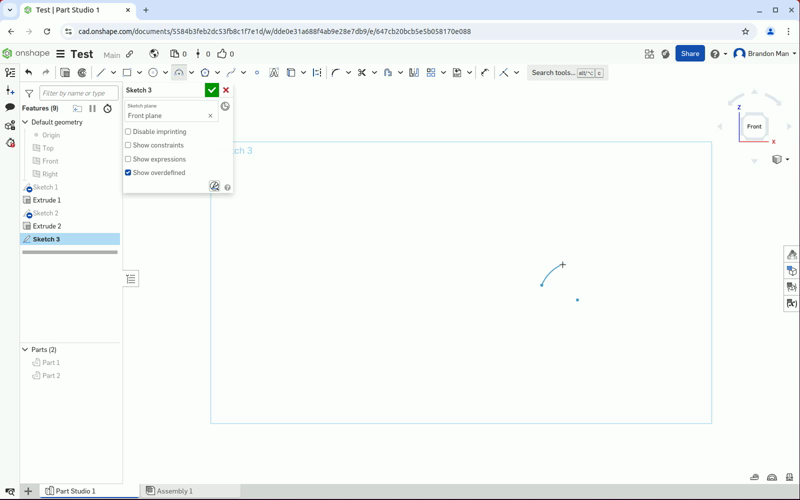
mouse_move(556, 279)
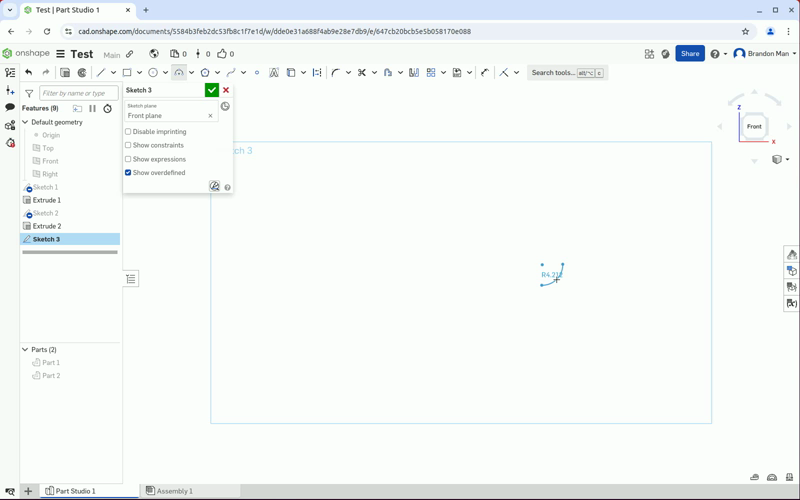
click(556, 279)
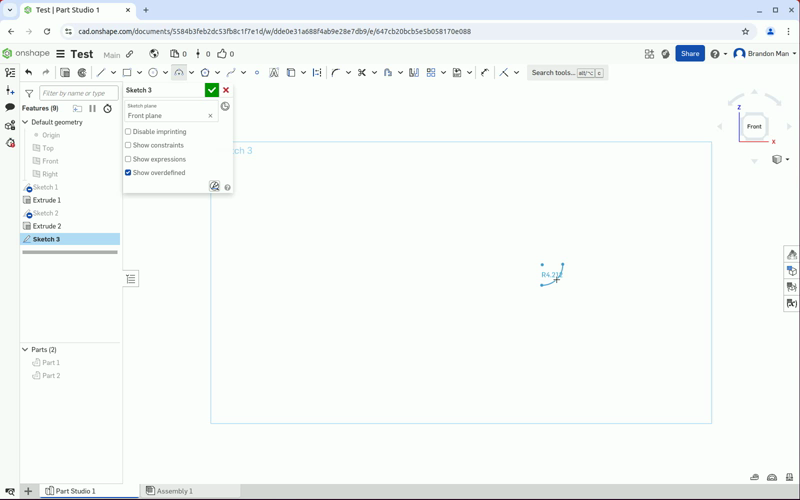
key_up(shift)
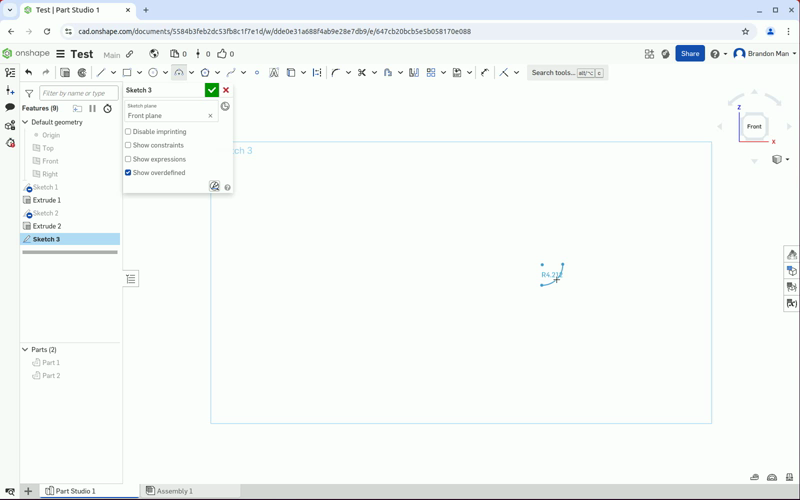
key(esc)
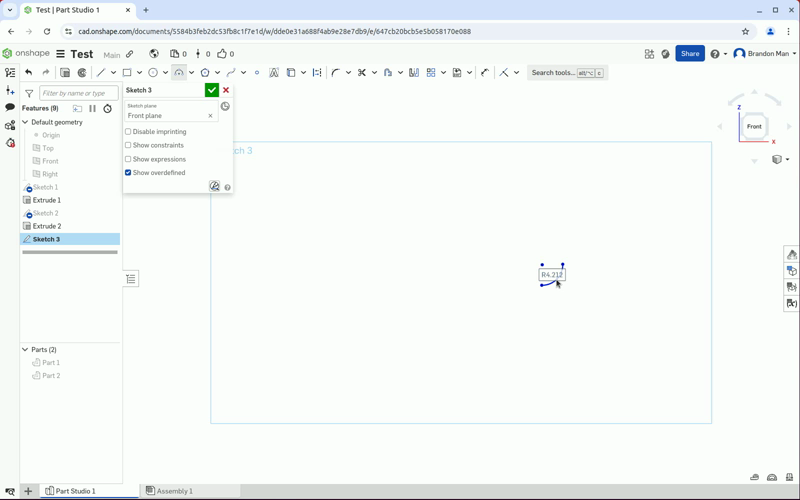
key(l)
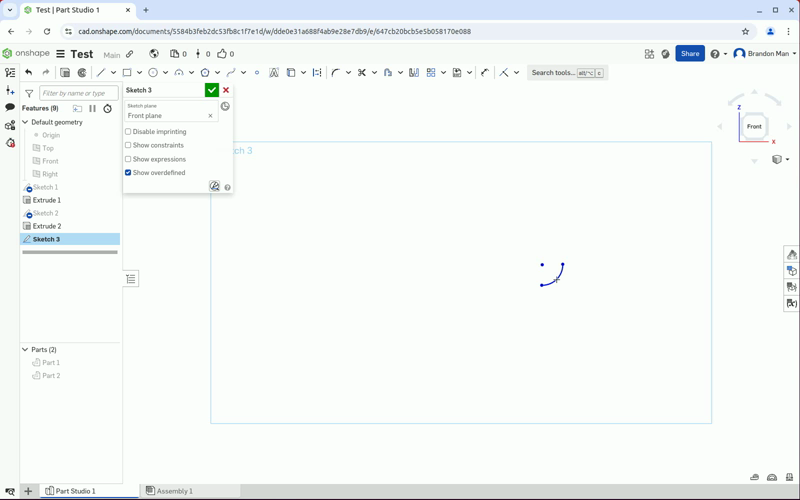
mouse_move(562, 264)
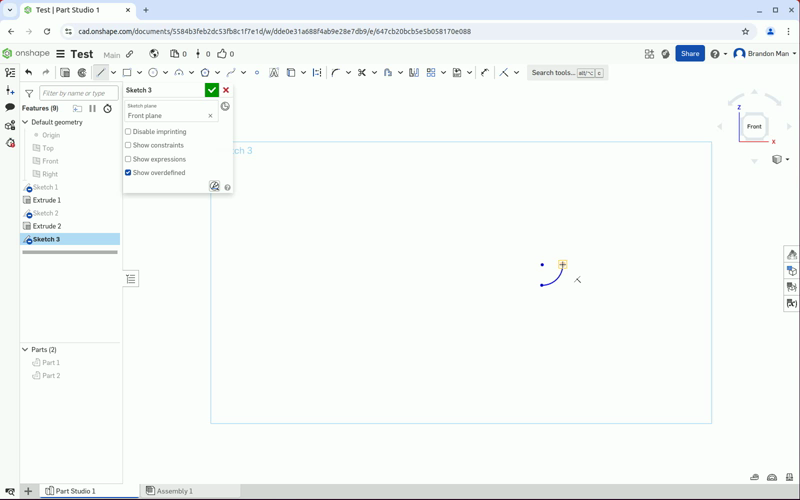
click(562, 264)
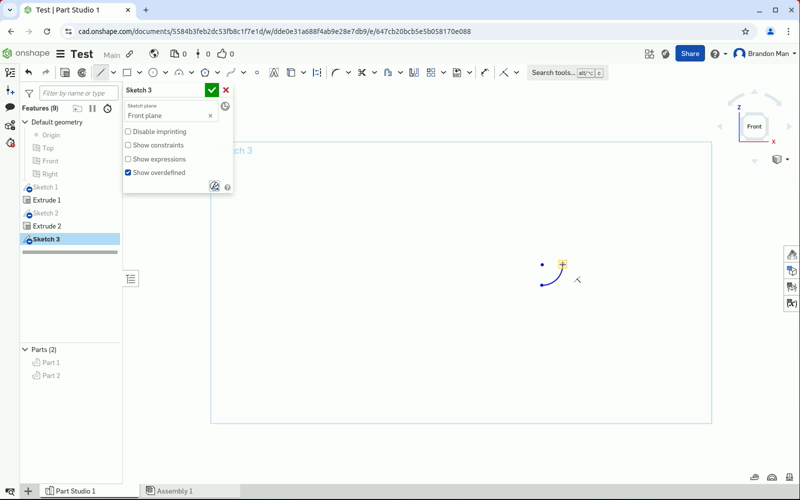
key_down(shift)
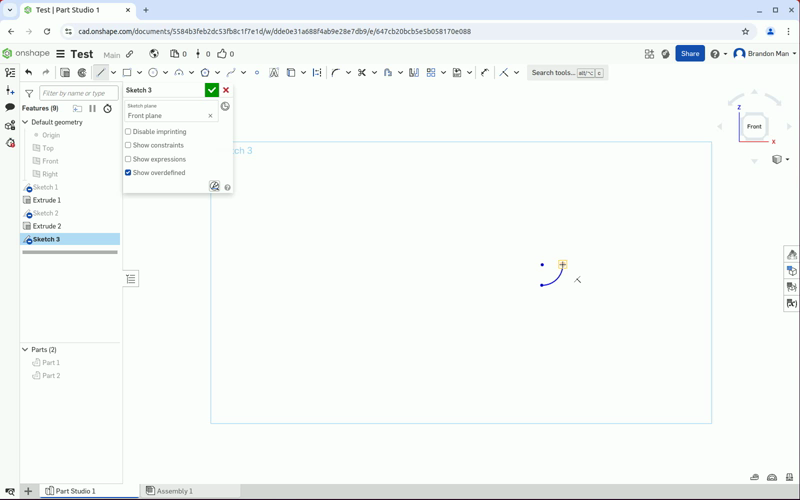
mouse_move(589, 264)
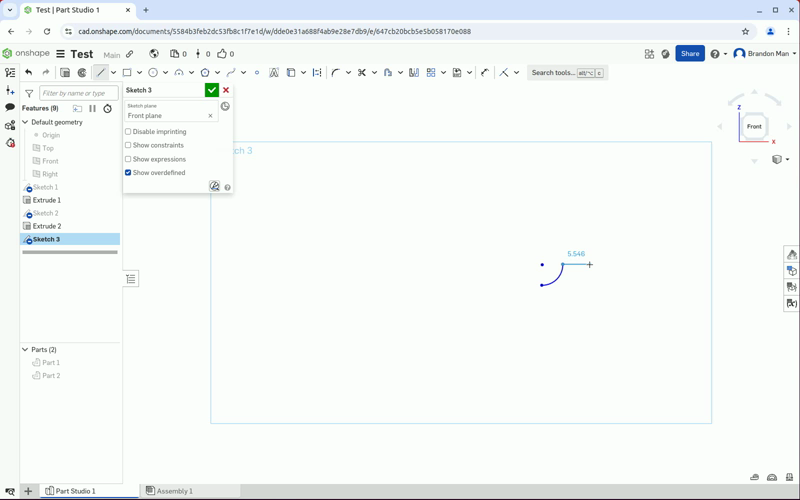
mouse_move(552, 264)
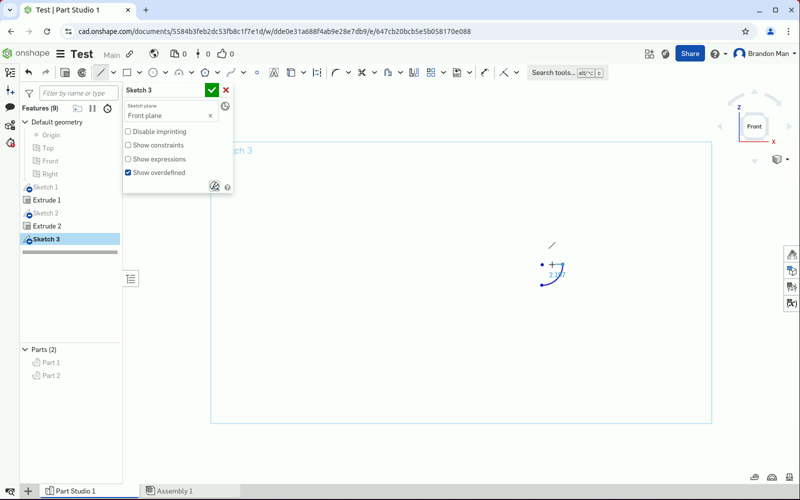
click(552, 264)
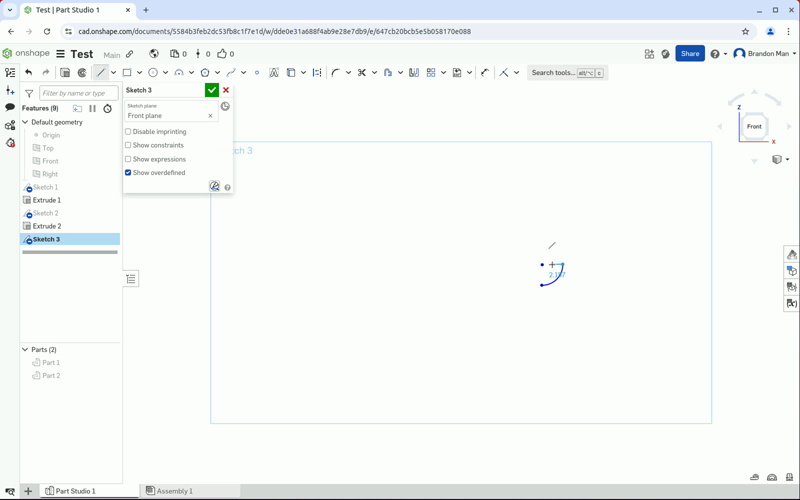
key_up(shift)
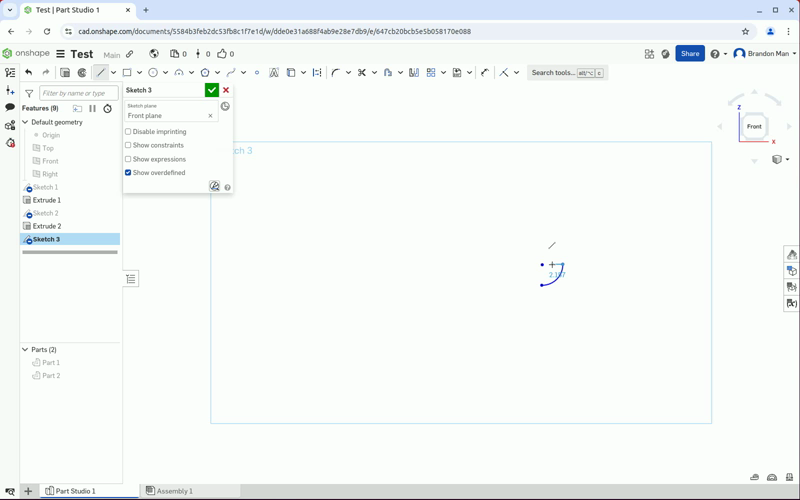
key(esc)
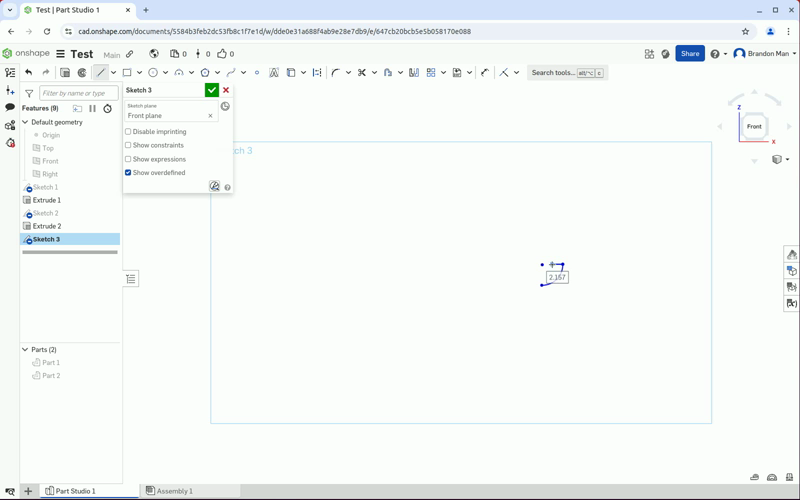
key(a)
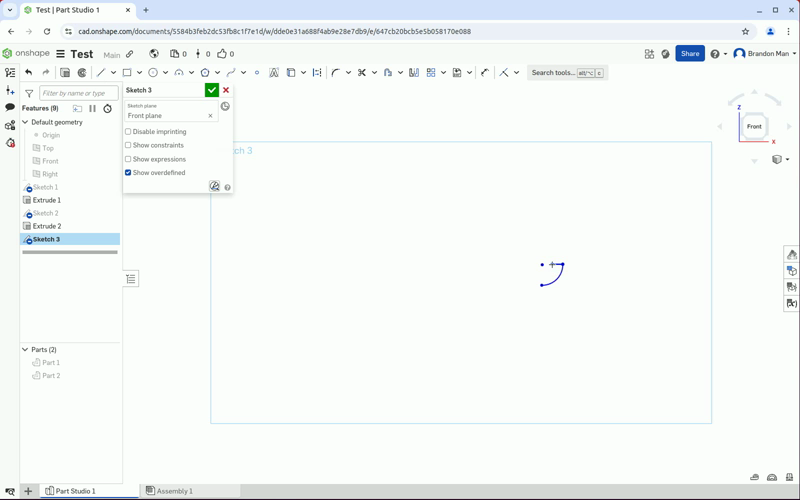
mouse_move(552, 264)
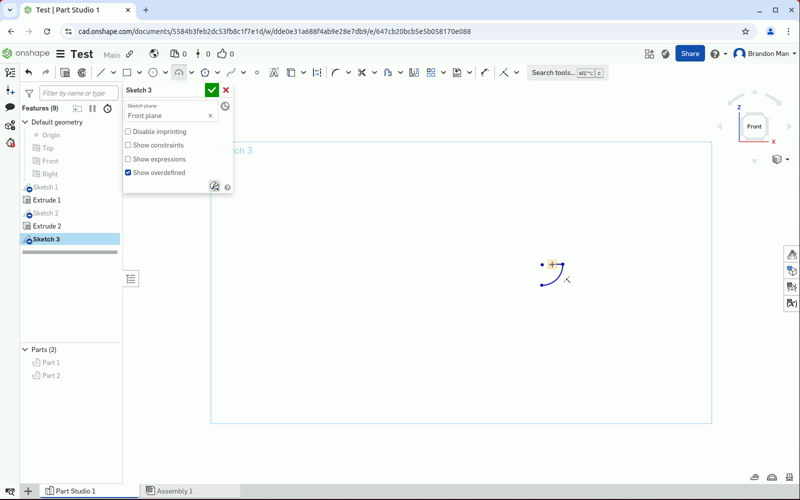
click(552, 264)
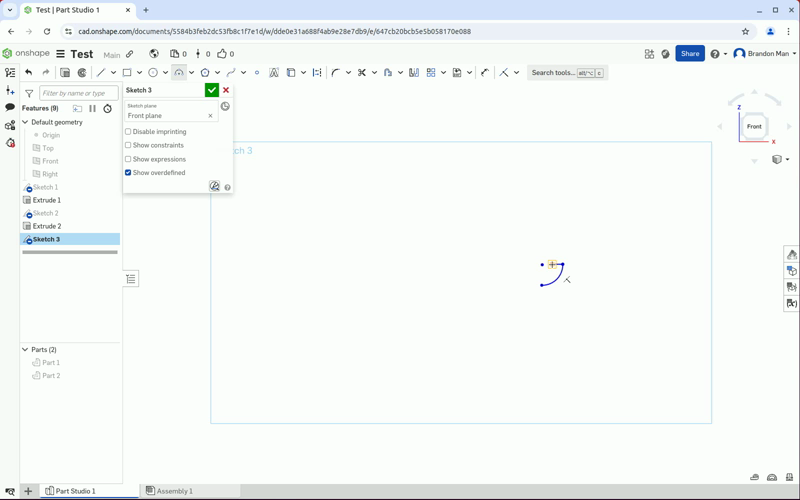
key_down(shift)
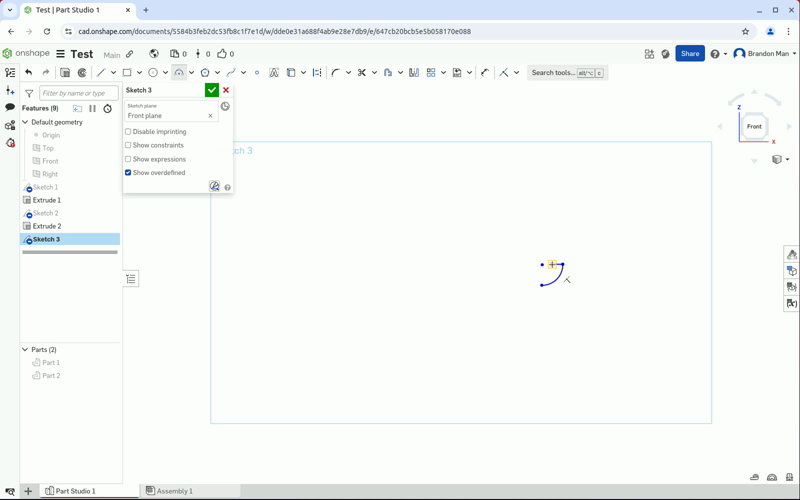
mouse_move(541, 274)
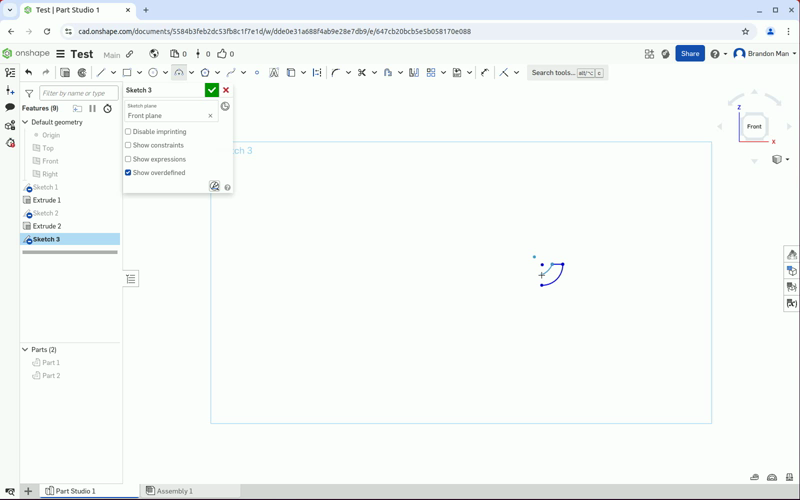
click(541, 274)
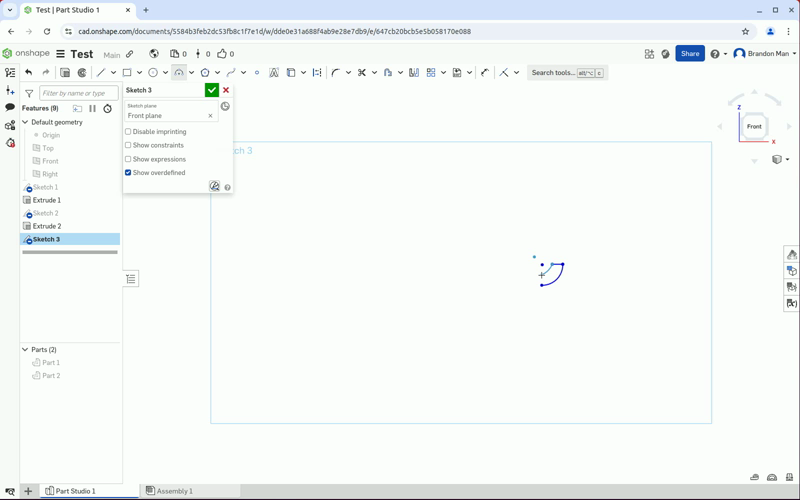
mouse_move(549, 271)
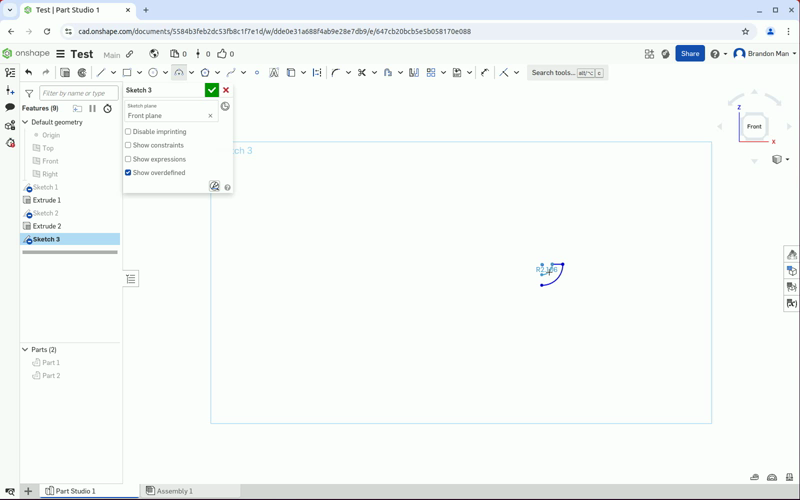
click(549, 271)
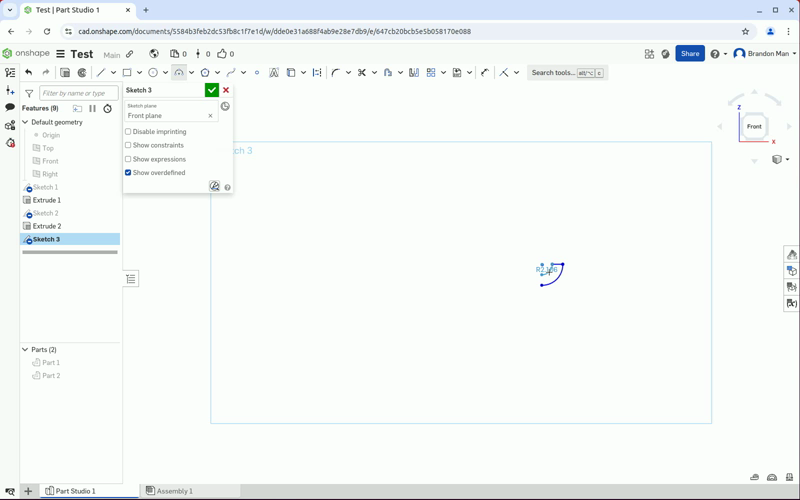
key_up(shift)
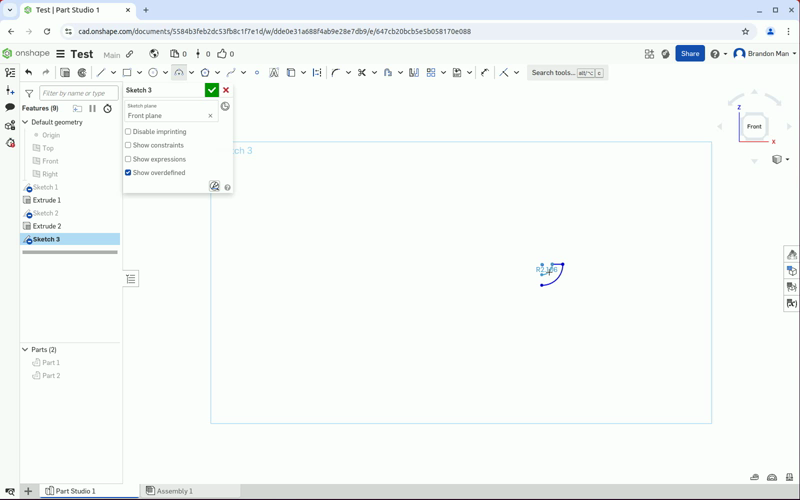
key(esc)
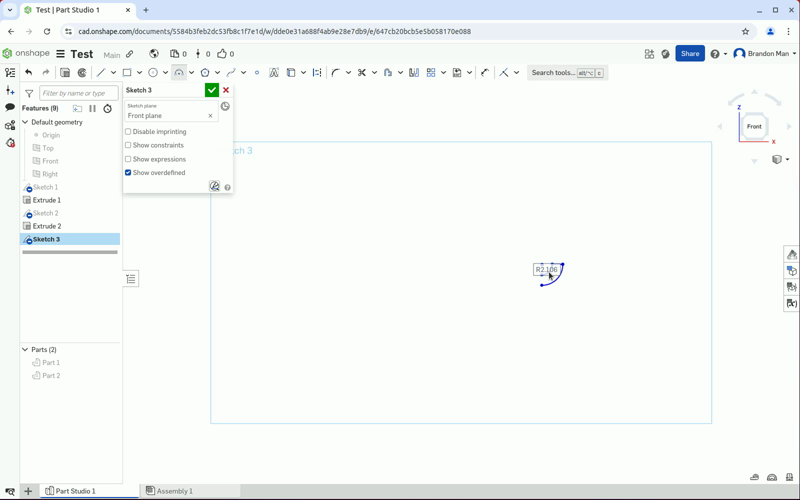
key(l)
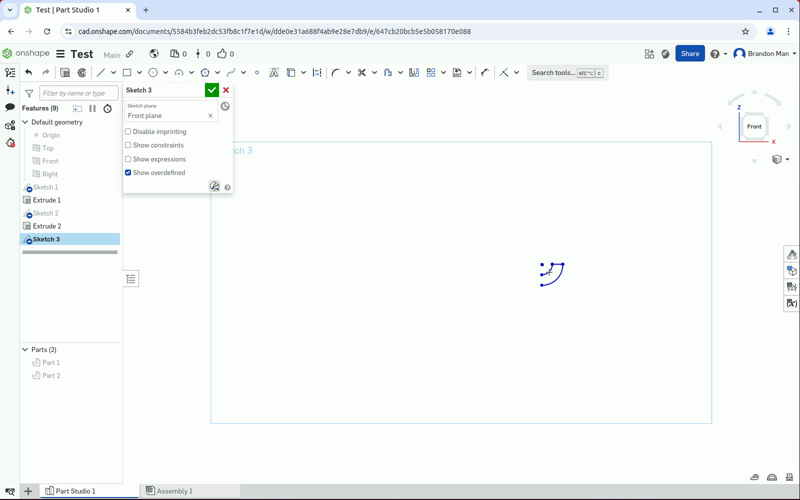
mouse_move(541, 274)
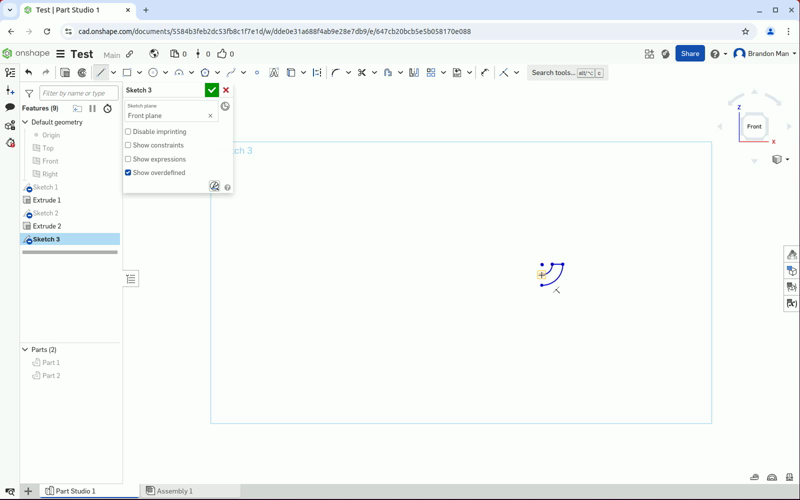
click(541, 274)
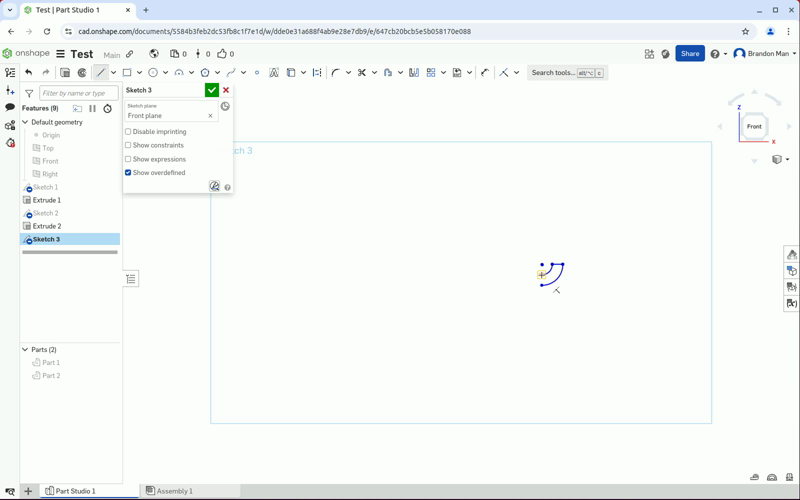
mouse_move(571, 274)
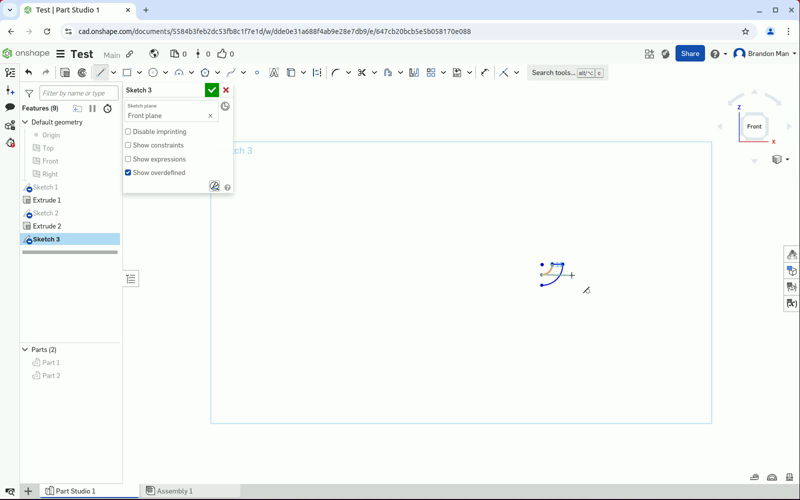
key_down(shift)
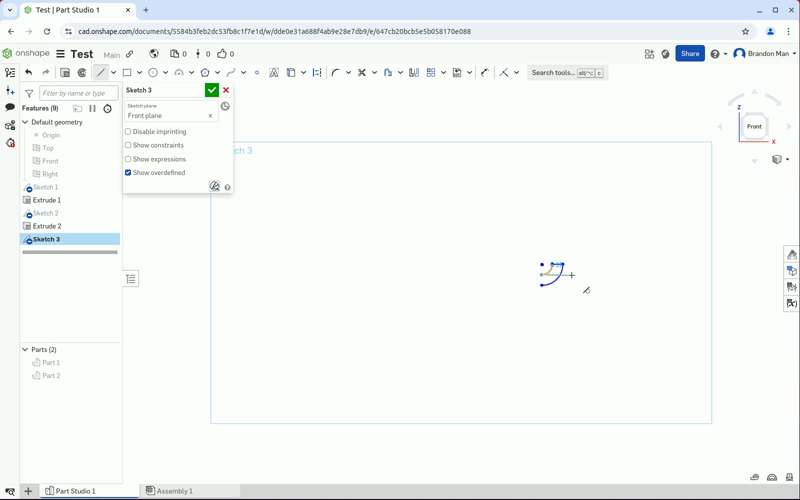
mouse_move(541, 285)
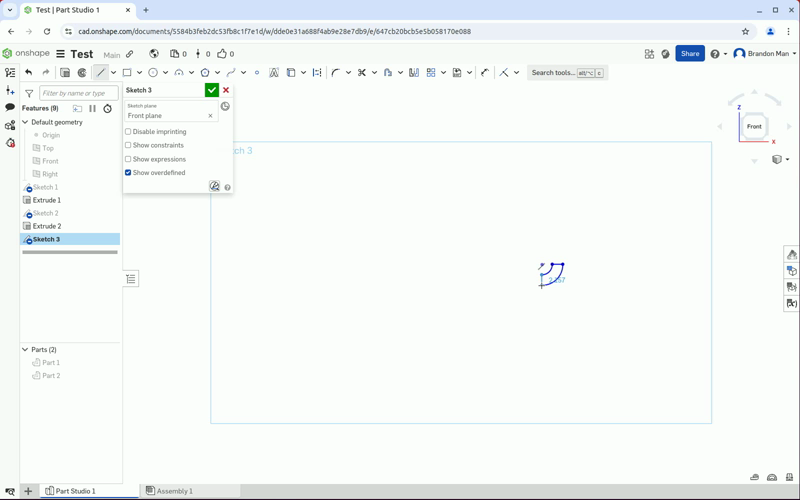
key_up(shift)
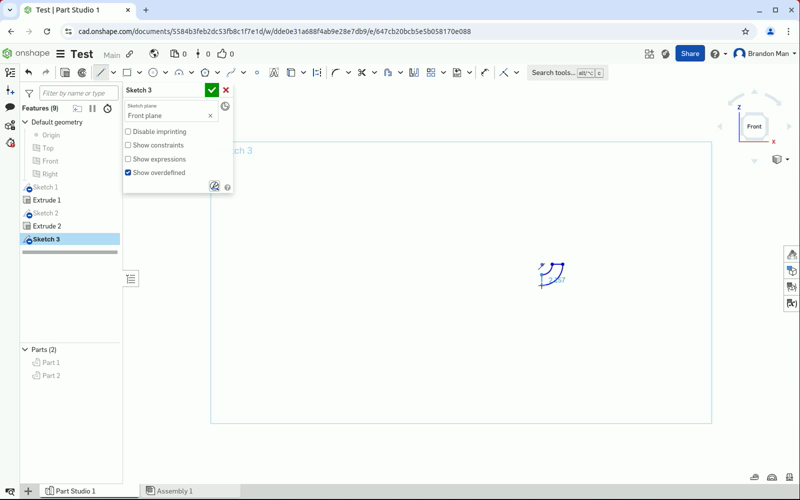
click(541, 285)
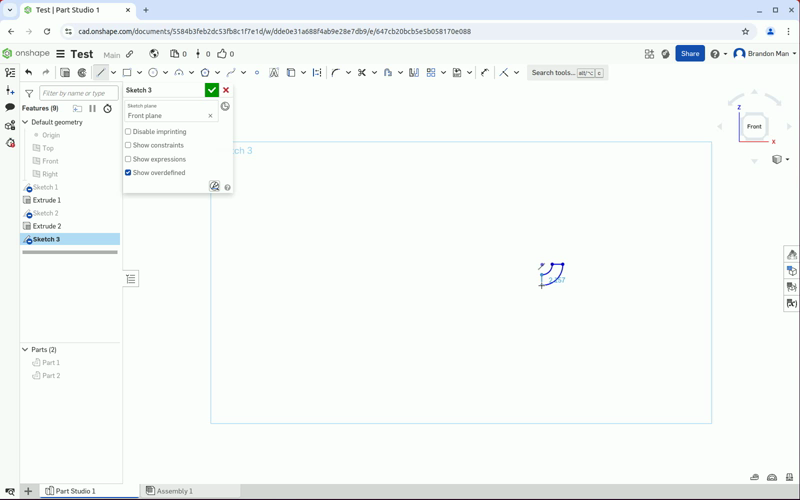
key(esc)
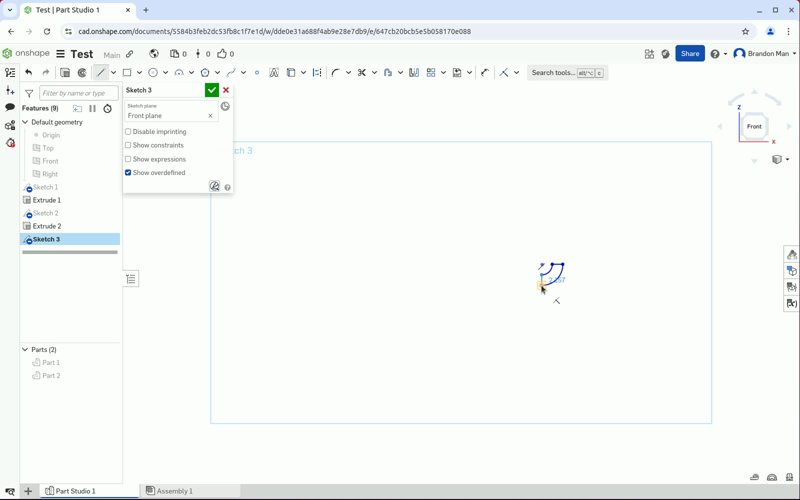
mouse_move(552, 273)
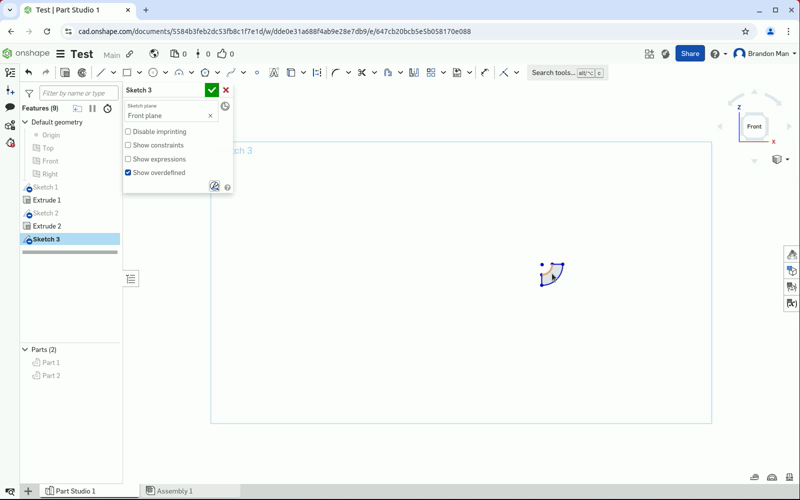
scroll(6)
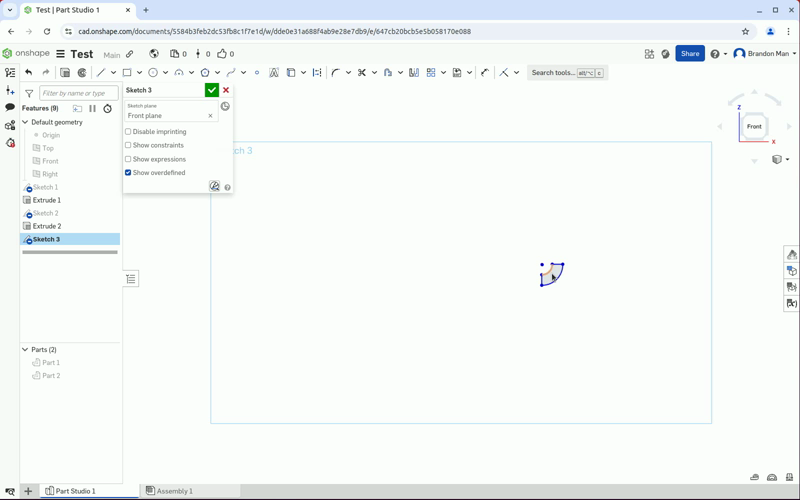
scroll(6)
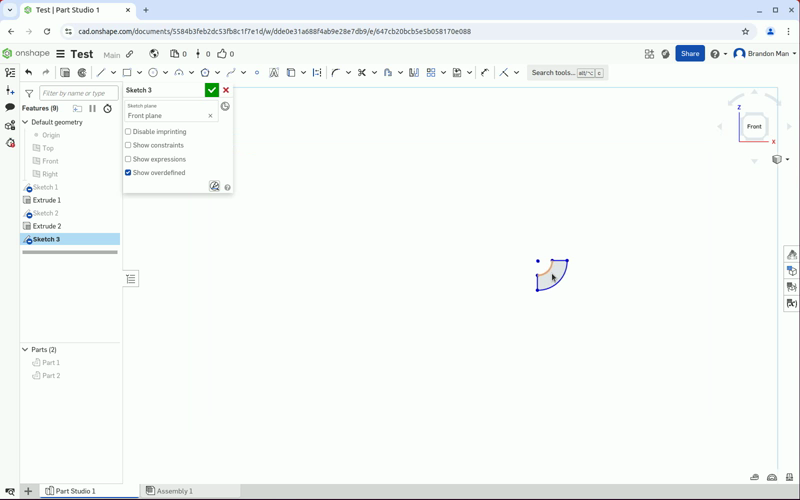
scroll(6)
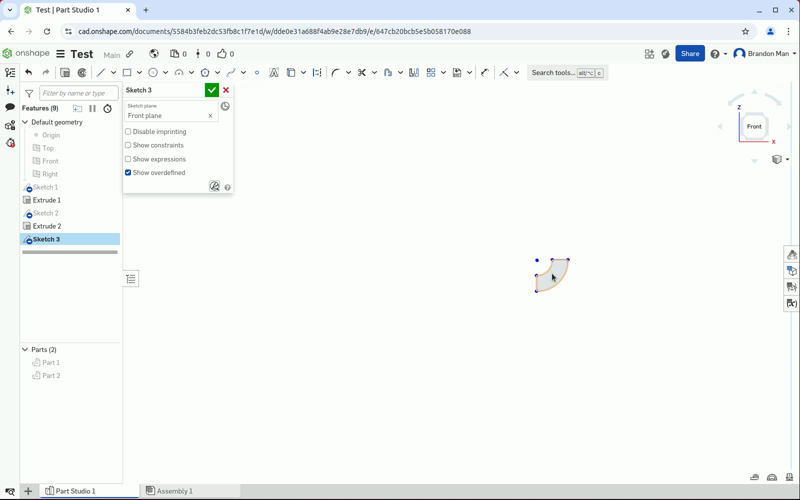
scroll(6)
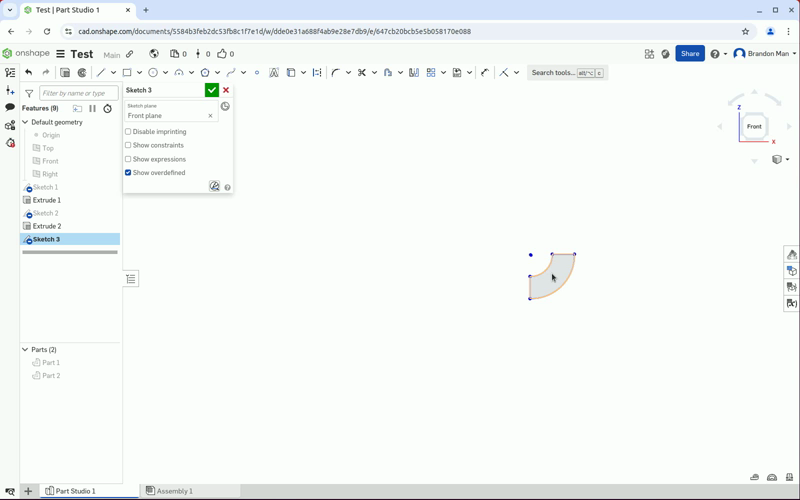
scroll(6)
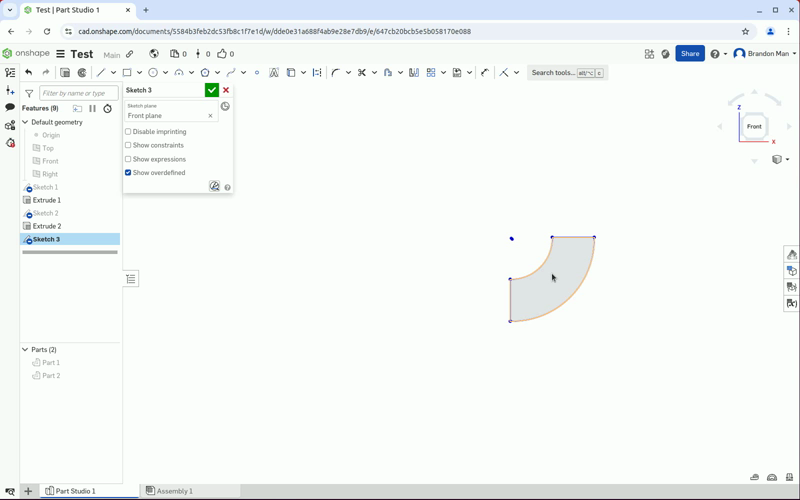
scroll(6)
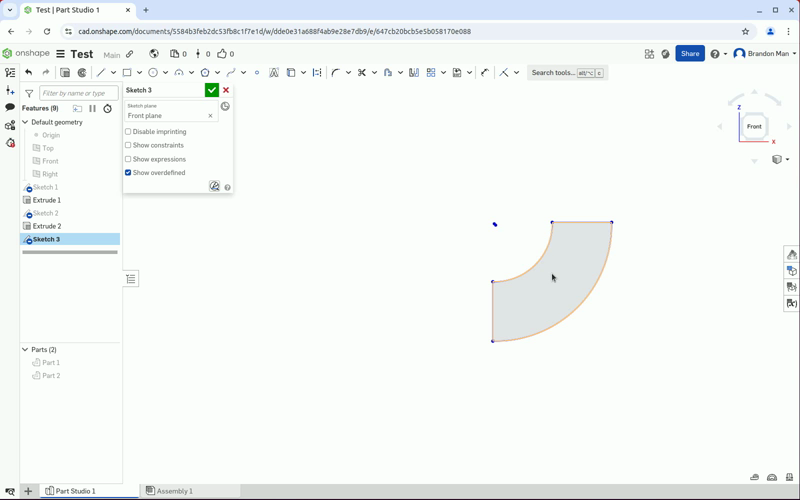
scroll(6)
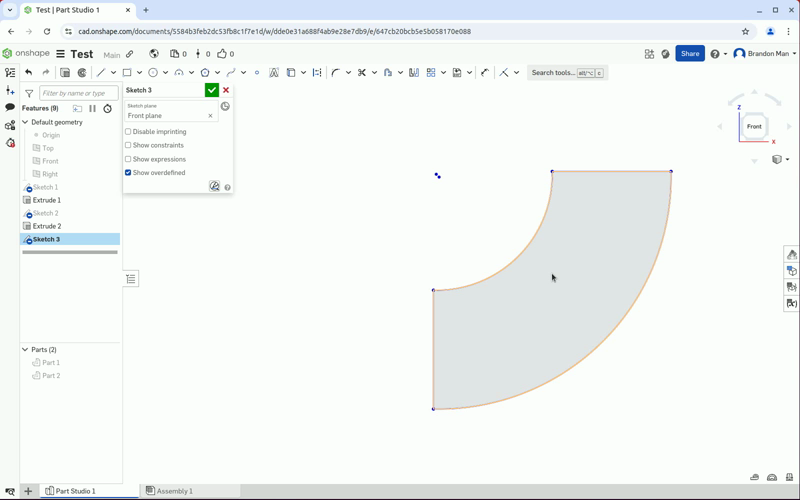
click(552, 273)
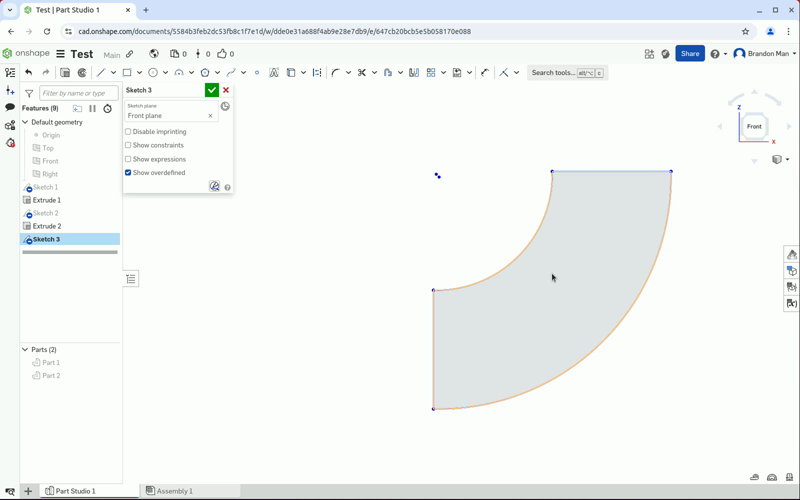
scroll(-6)
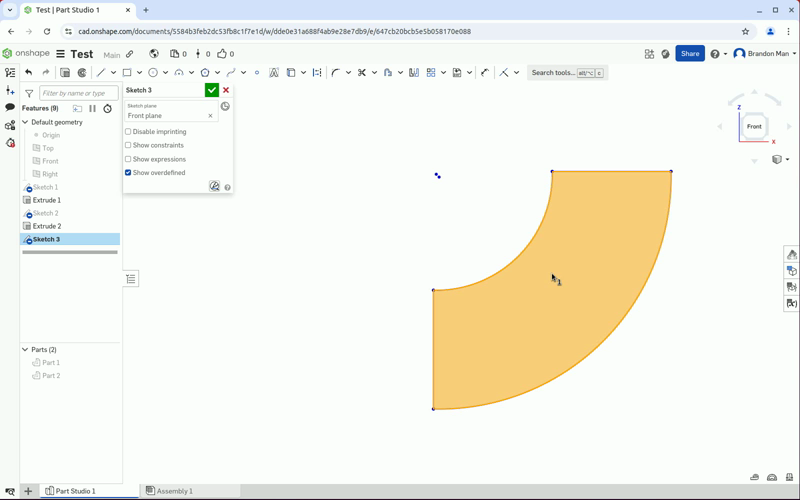
scroll(-6)
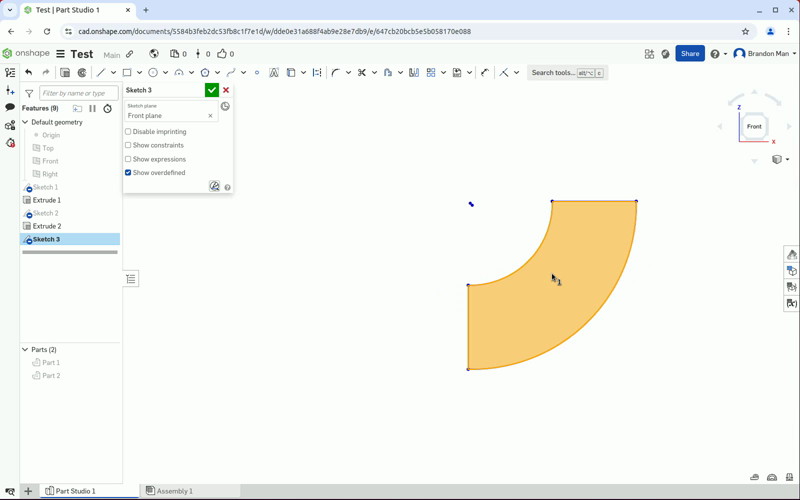
scroll(-6)
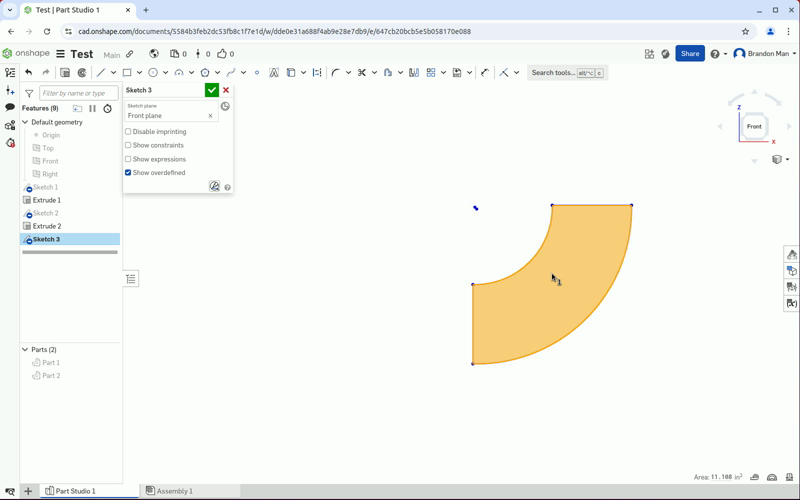
scroll(-6)
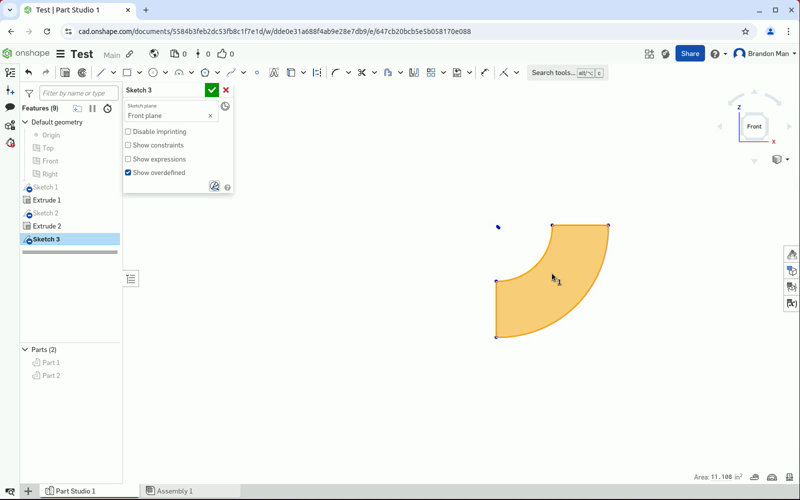
scroll(-6)
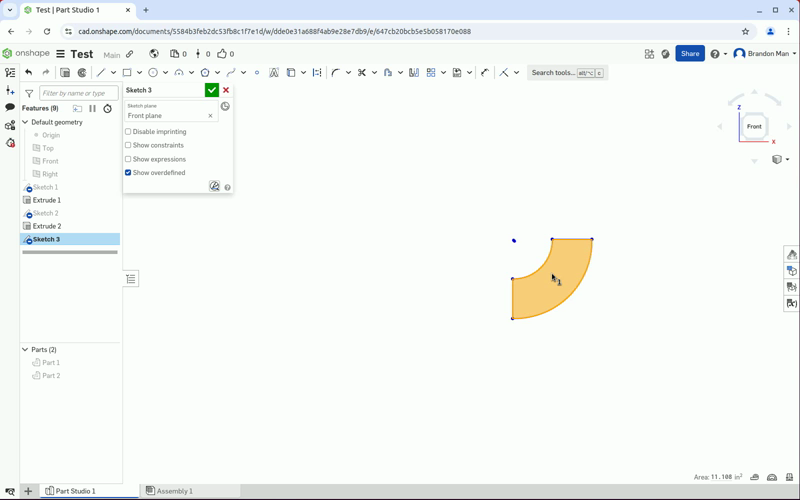
scroll(-6)
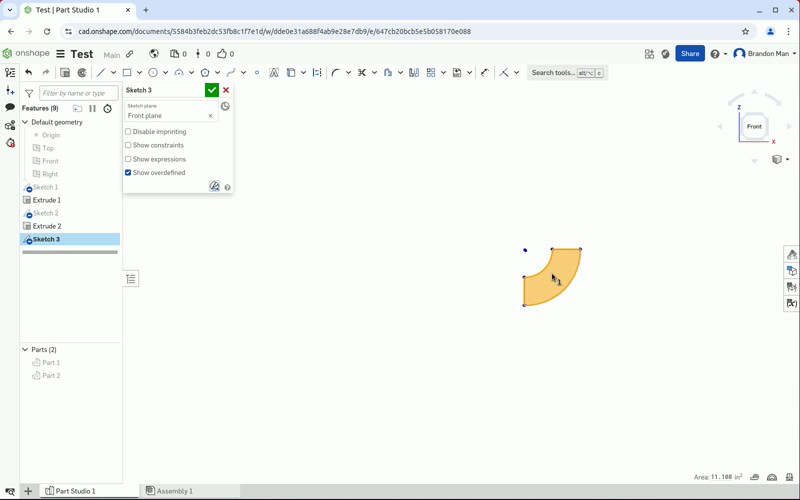
scroll(-6)
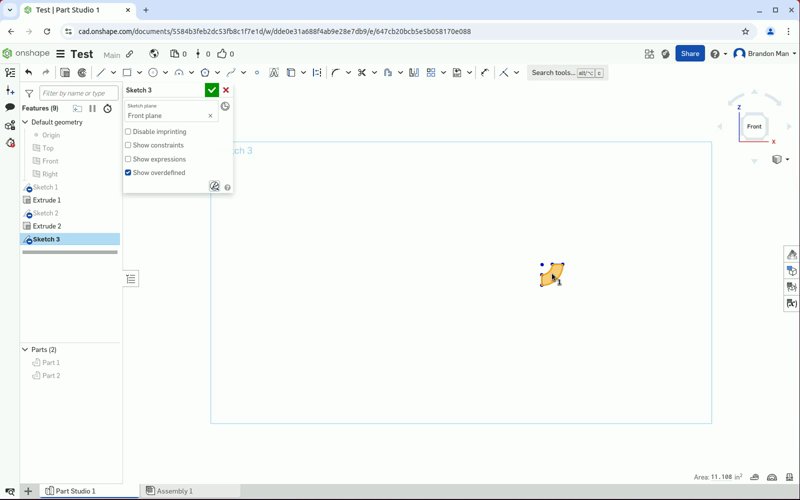
mouse_move(73, 352)
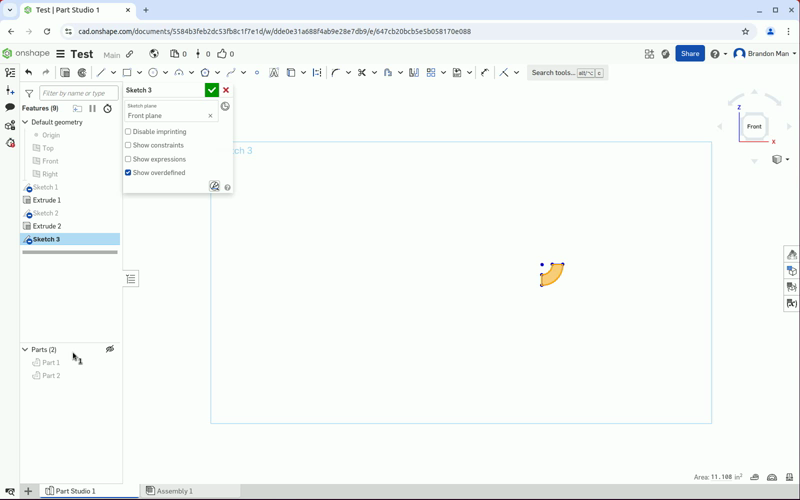
key(shift+y)
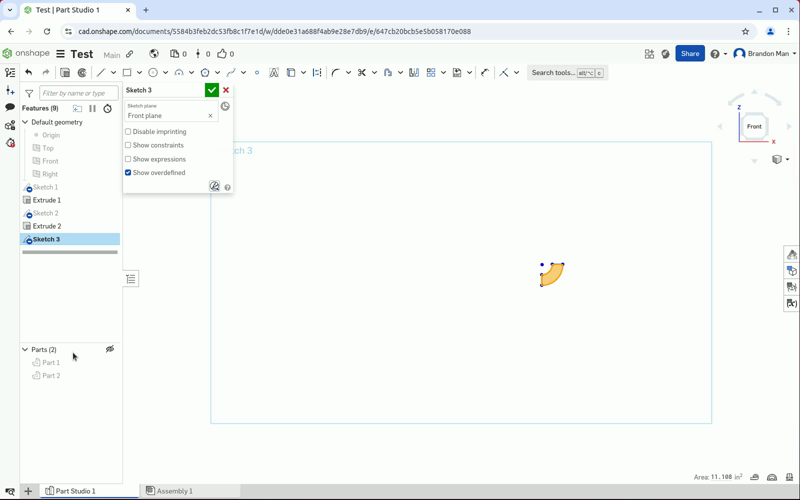
key(shift+e)
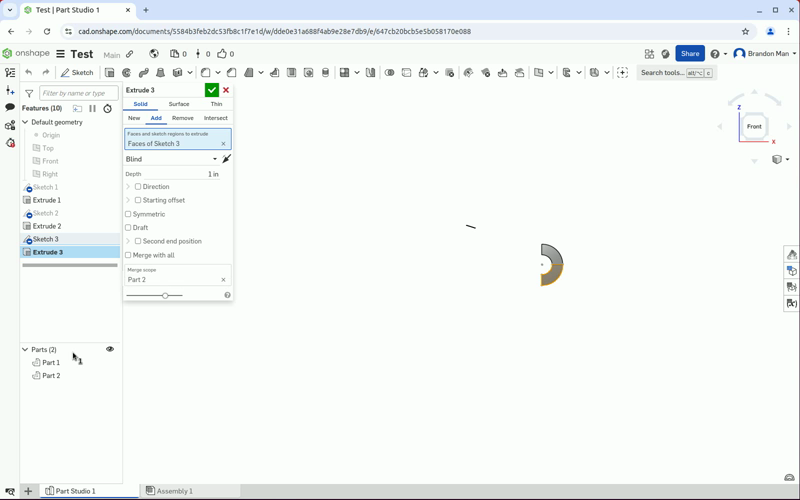
mouse_move(143, 106)
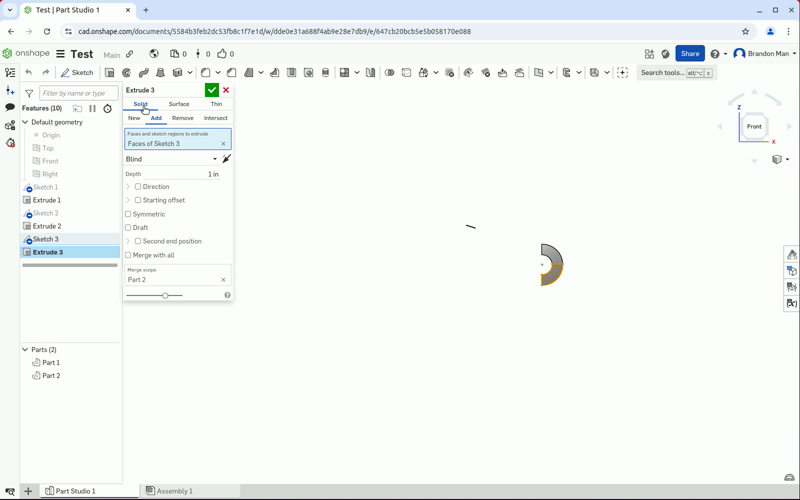
click(143, 106)
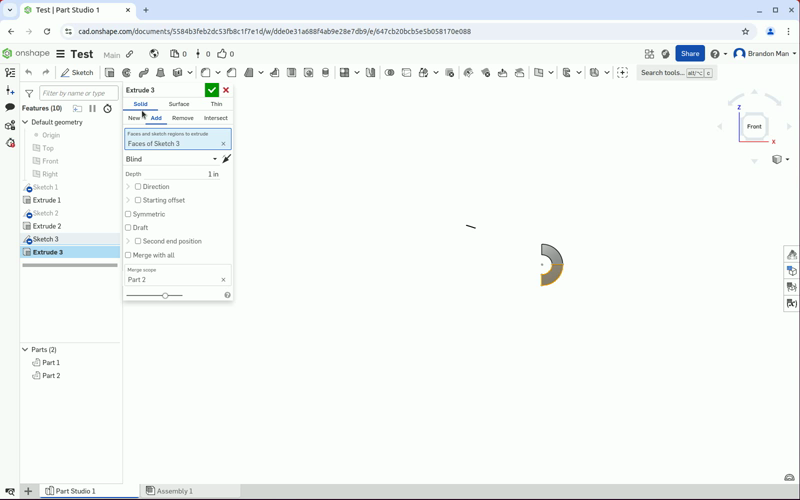
mouse_move(137, 120)
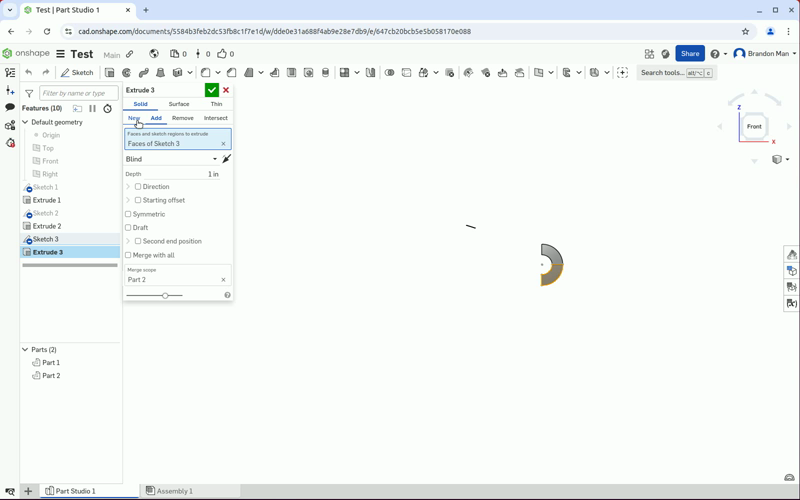
click(137, 120)
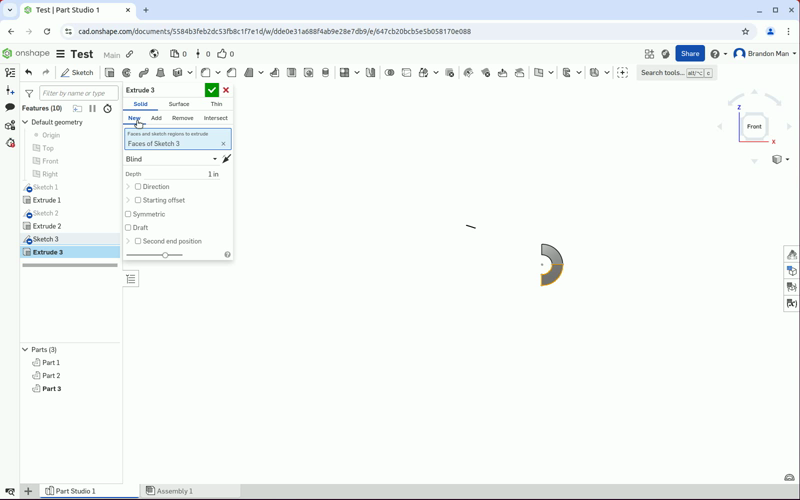
key(tab, 4)
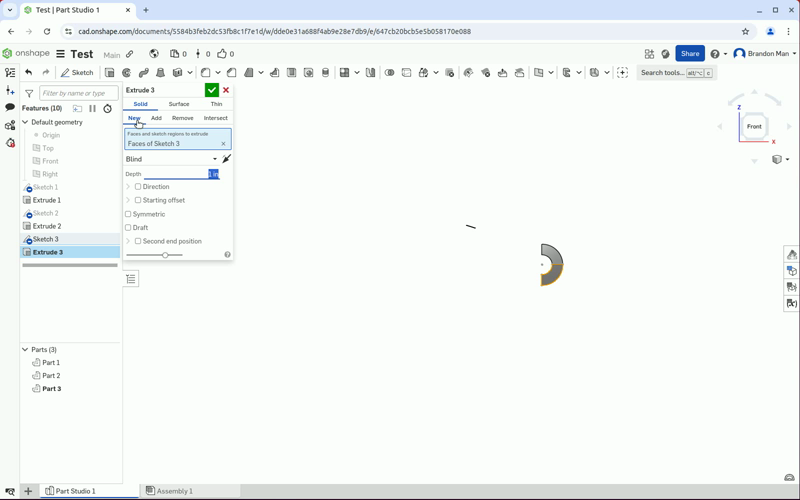
text(1.685)
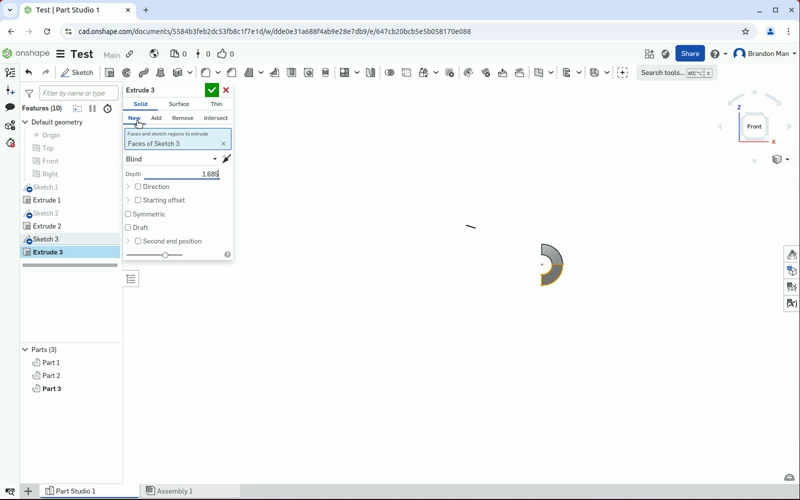
key(enter)
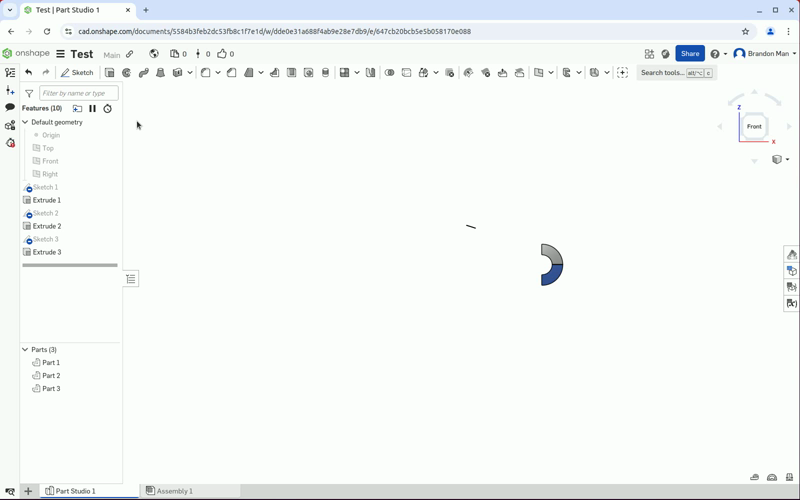
key(shift+h)
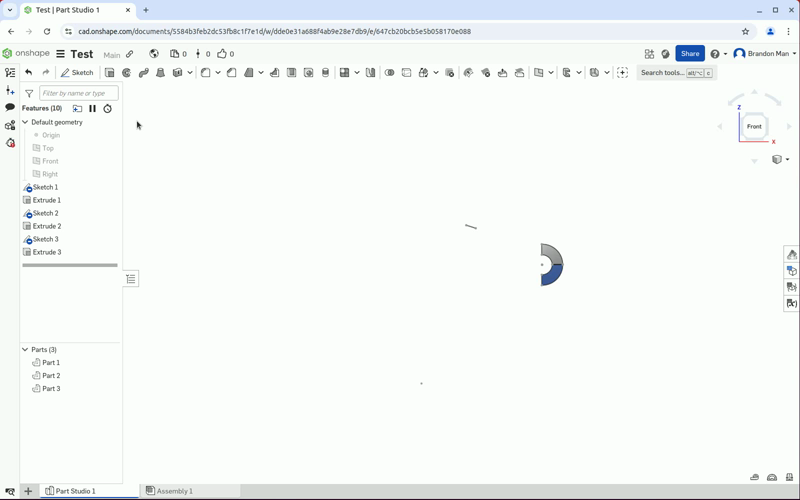
key(shift+h)
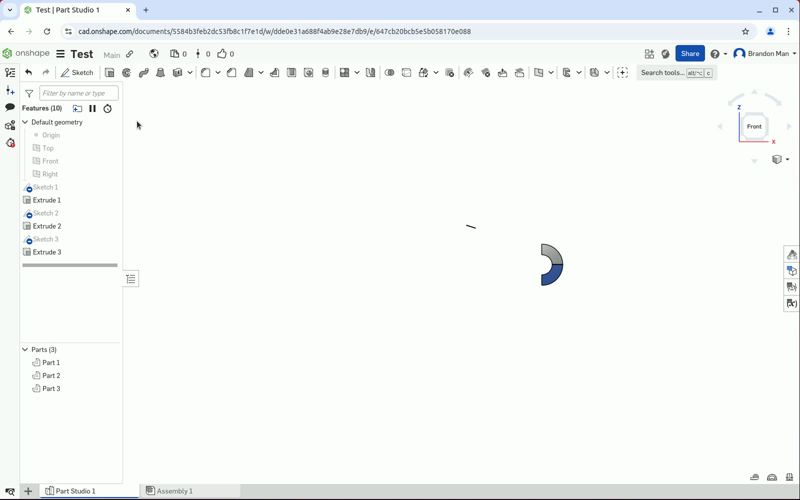
mouse_move(73, 189)
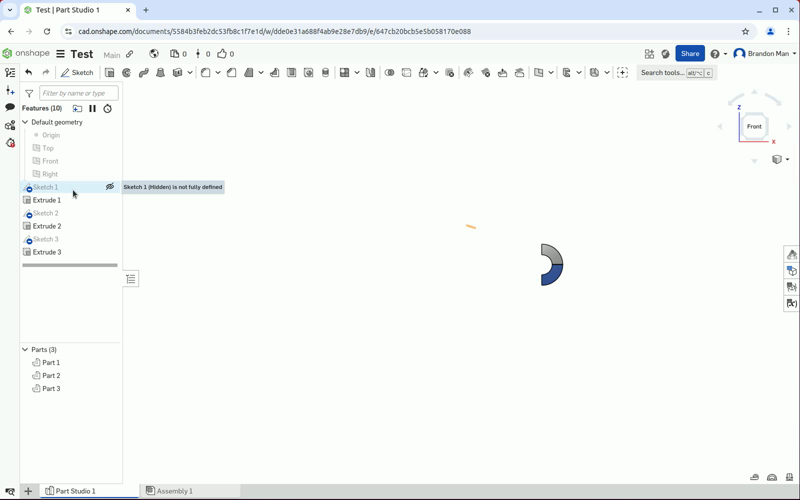
click(73, 189)
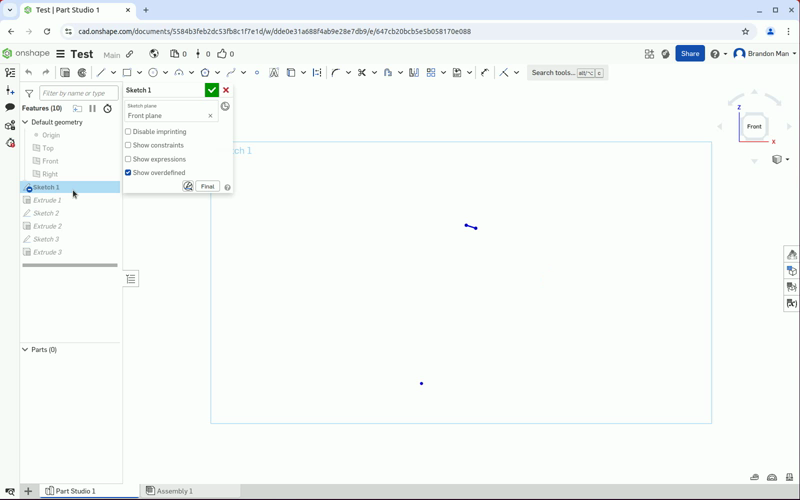
mouse_move(229, 92)
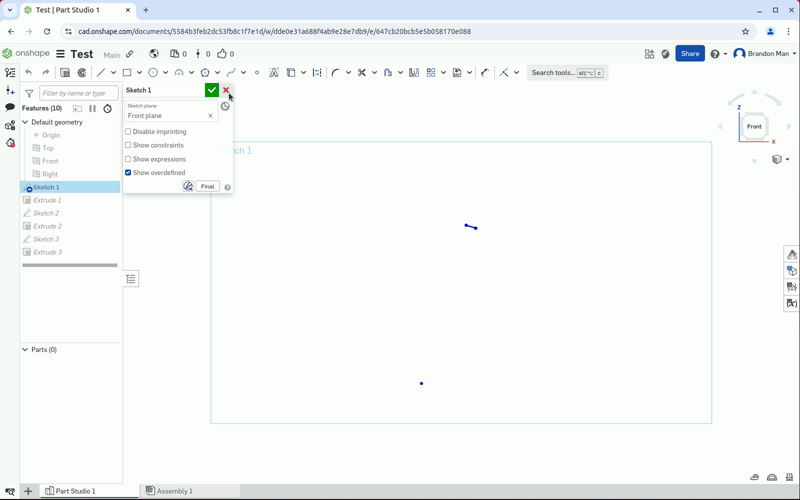
click(229, 92)
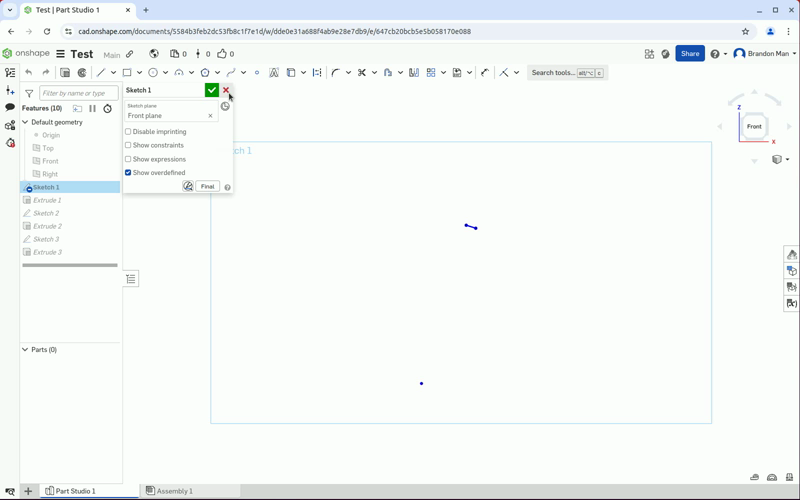
key(shift+s)
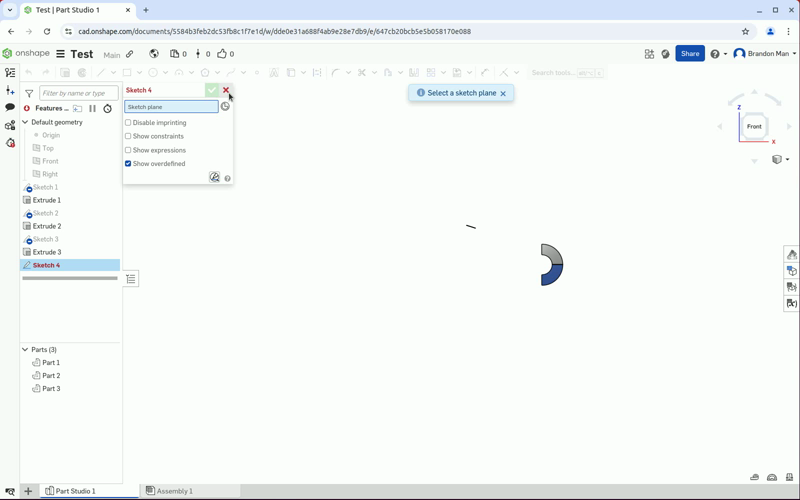
mouse_move(73, 163)
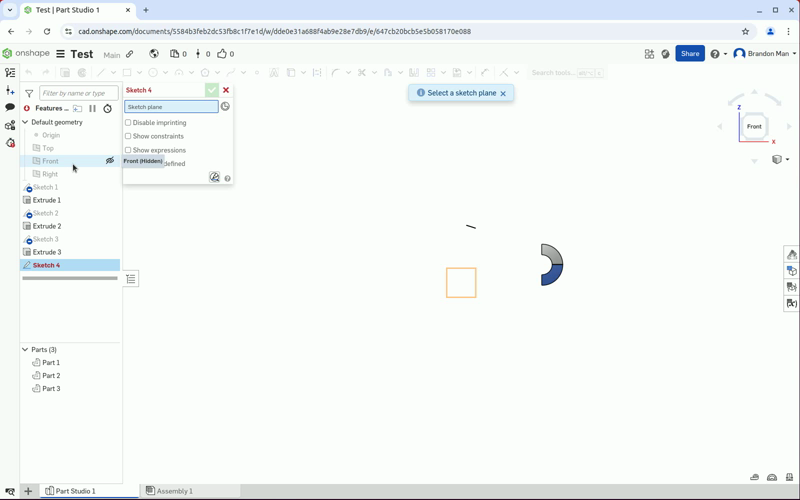
click(73, 163)
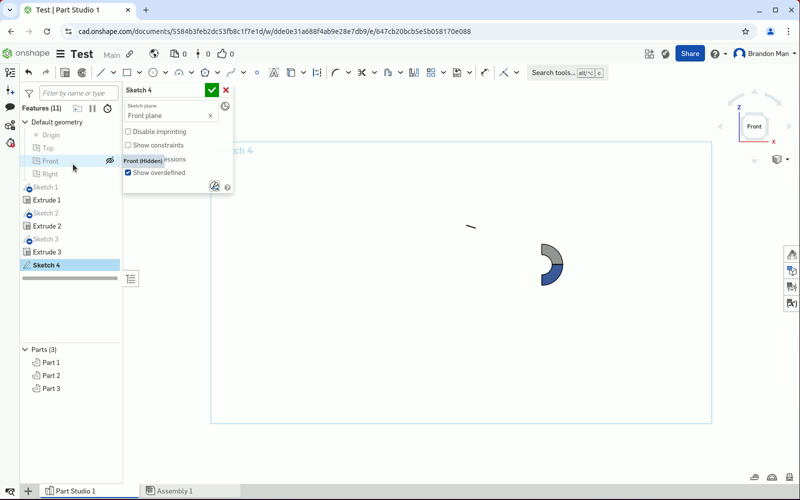
mouse_move(73, 352)
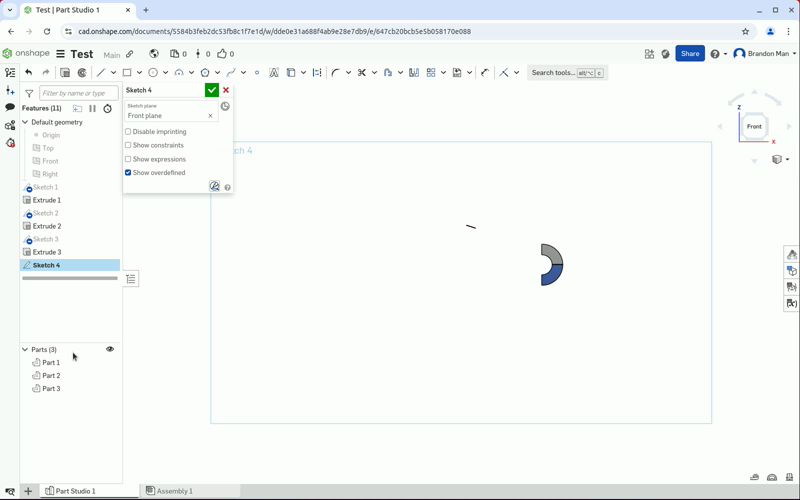
key(y)
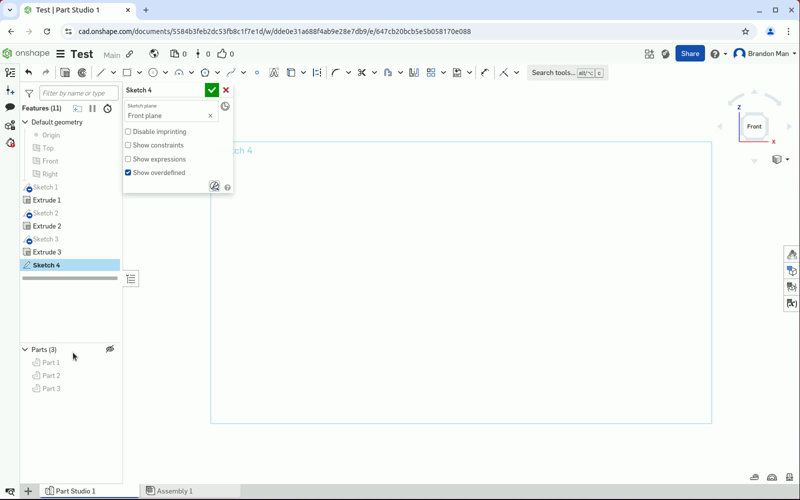
key(a)
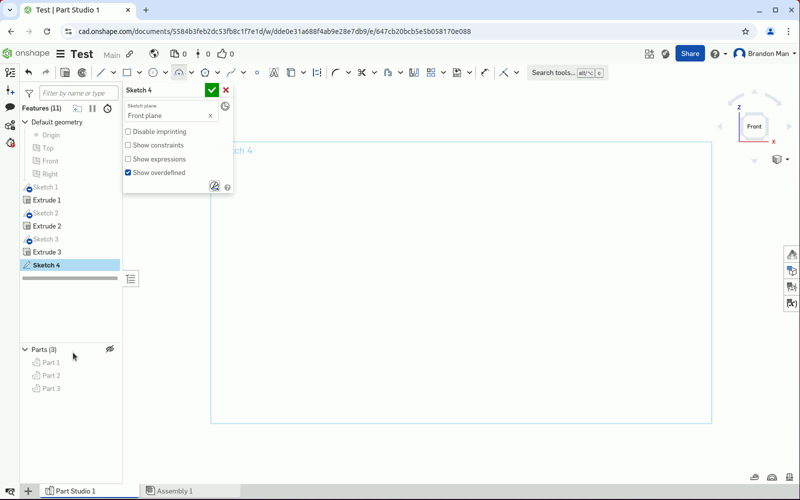
key_down(shift)
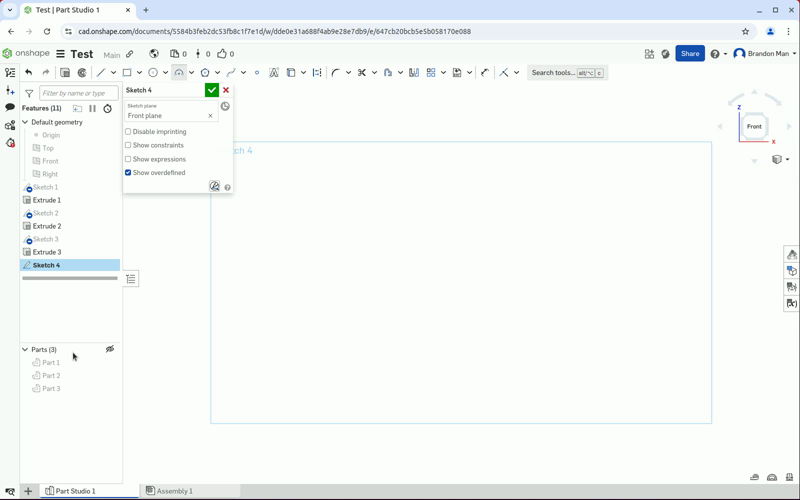
mouse_move(466, 225)
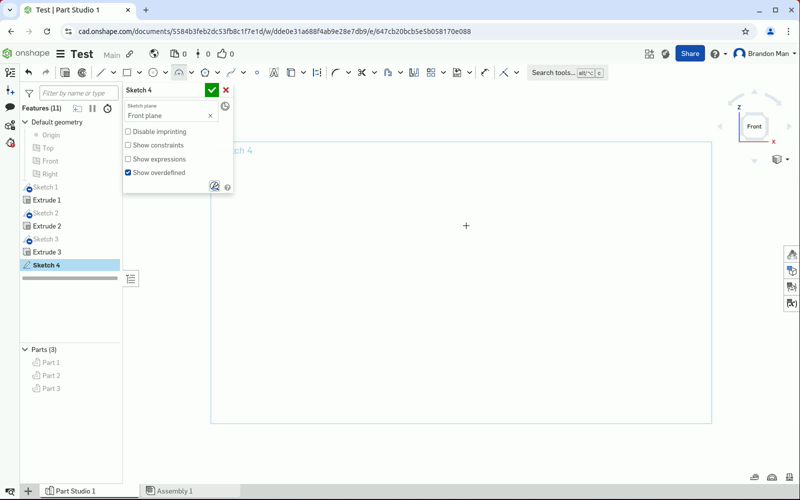
click(466, 225)
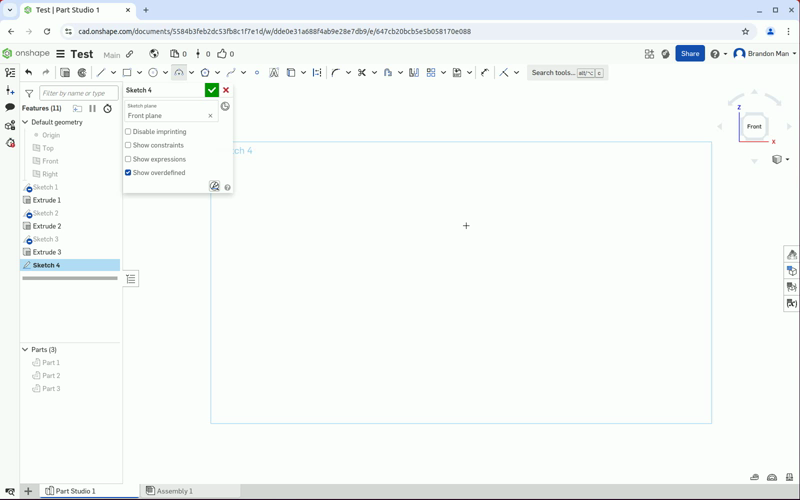
key_up(shift)
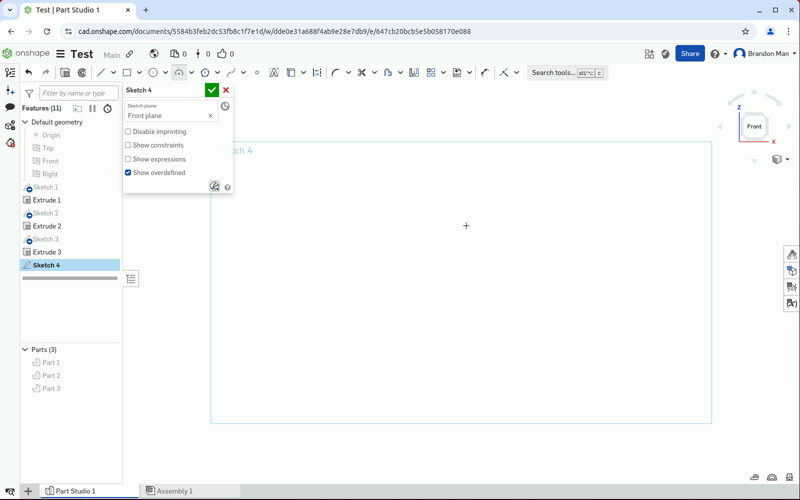
key_down(shift)
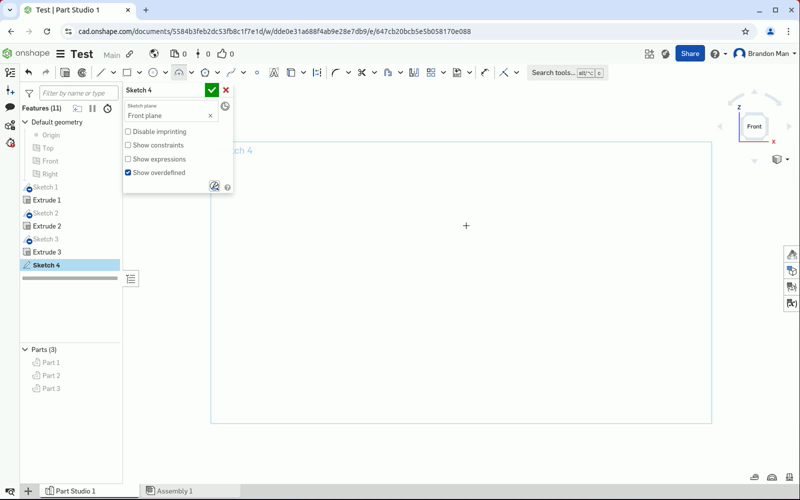
mouse_move(474, 227)
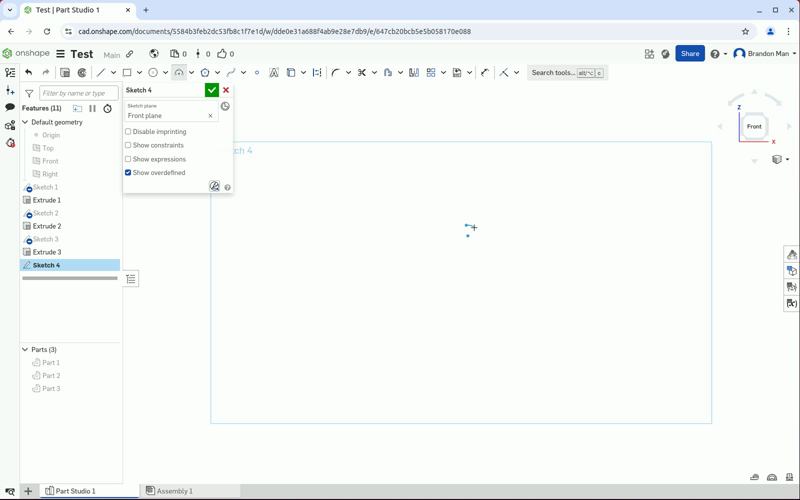
click(474, 227)
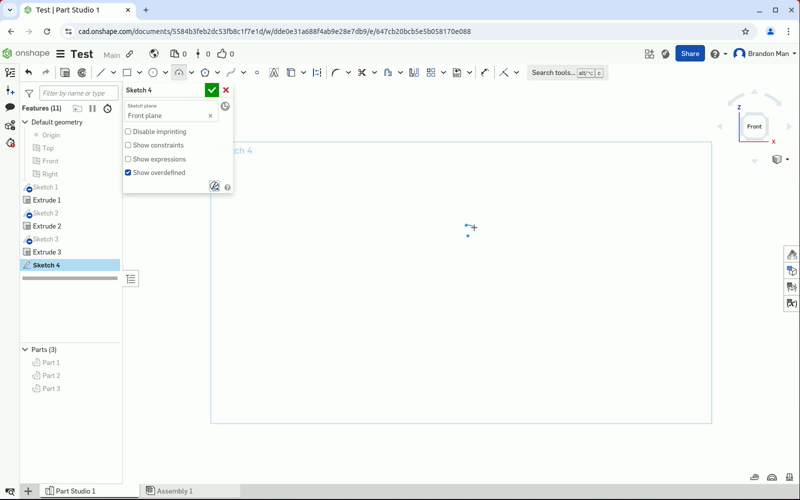
mouse_move(453, 304)
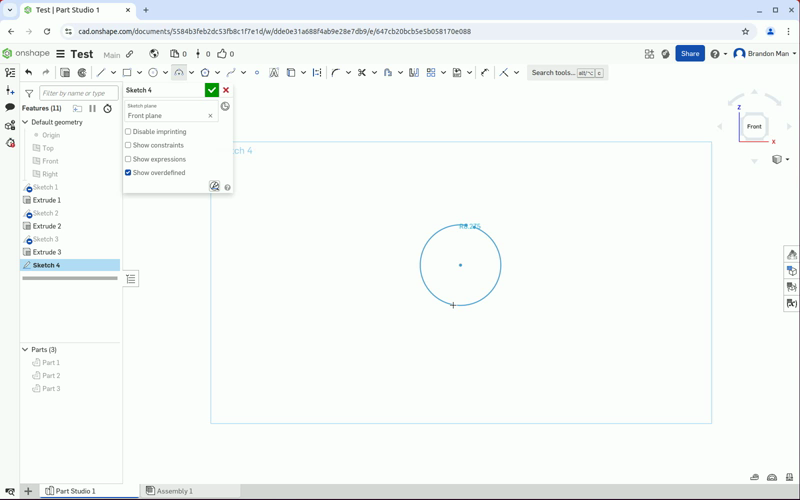
click(453, 304)
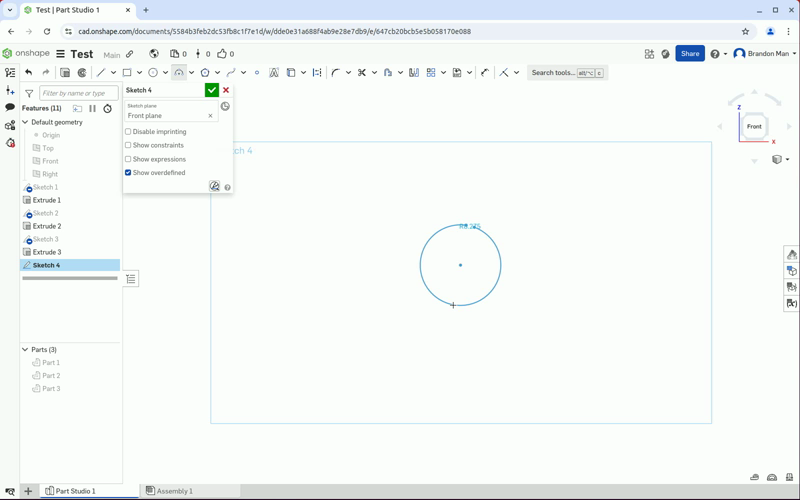
key_up(shift)
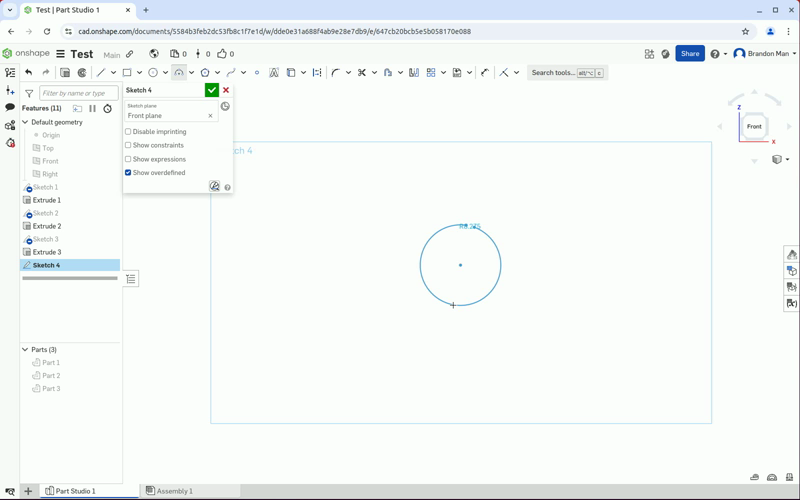
key(esc)
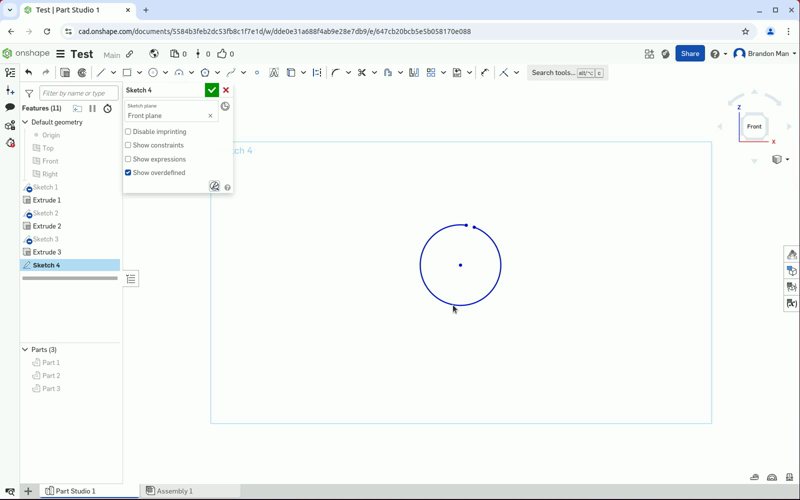
key(l)
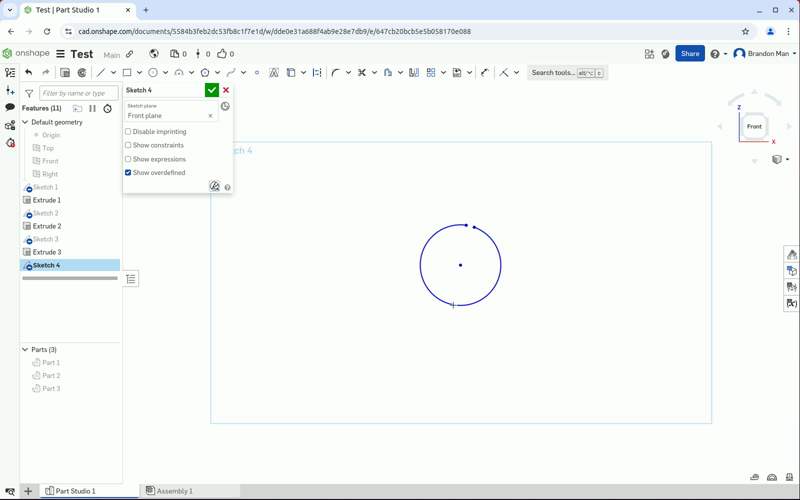
mouse_move(474, 227)
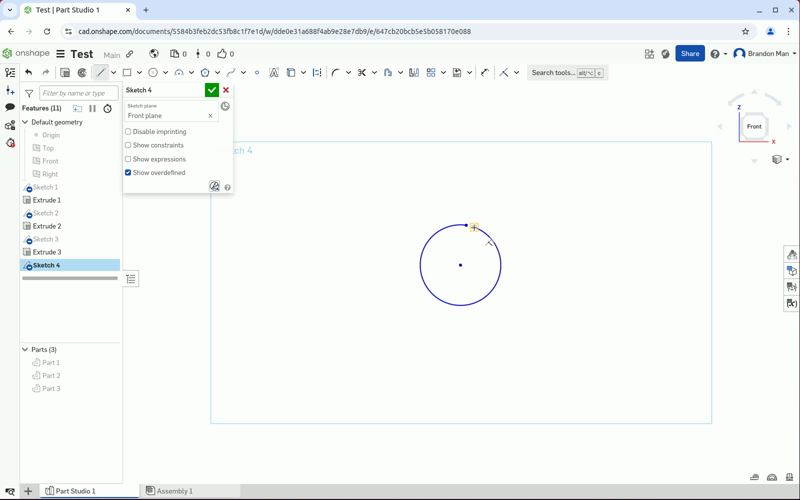
click(474, 227)
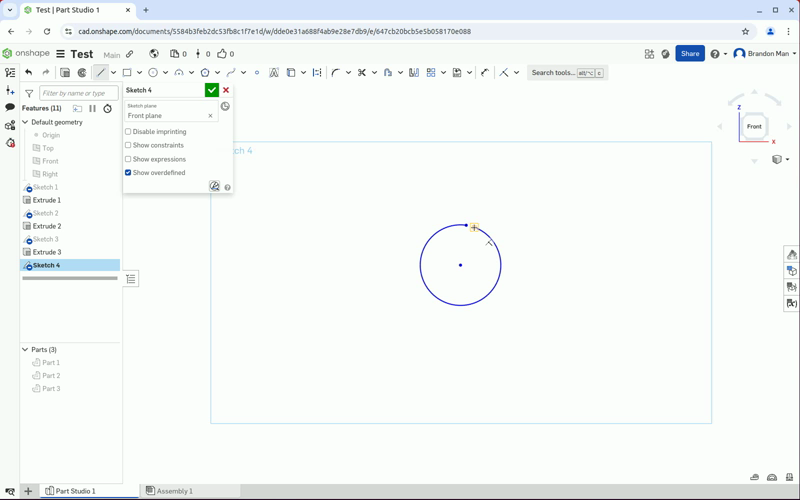
mouse_move(504, 227)
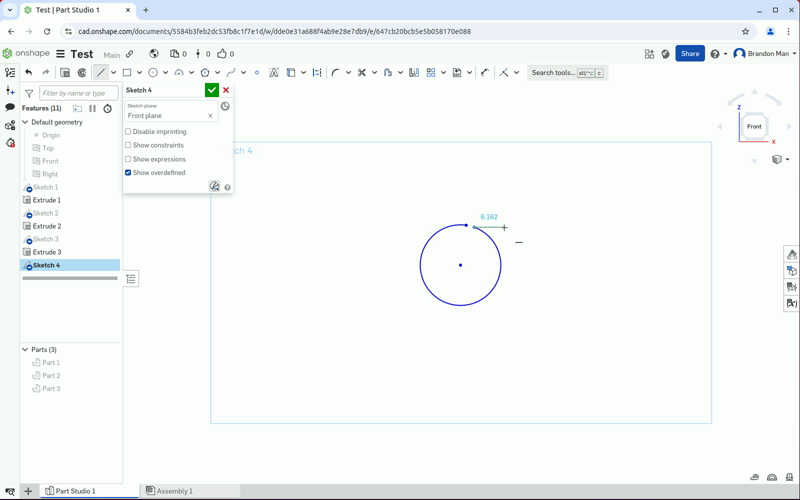
key_down(shift)
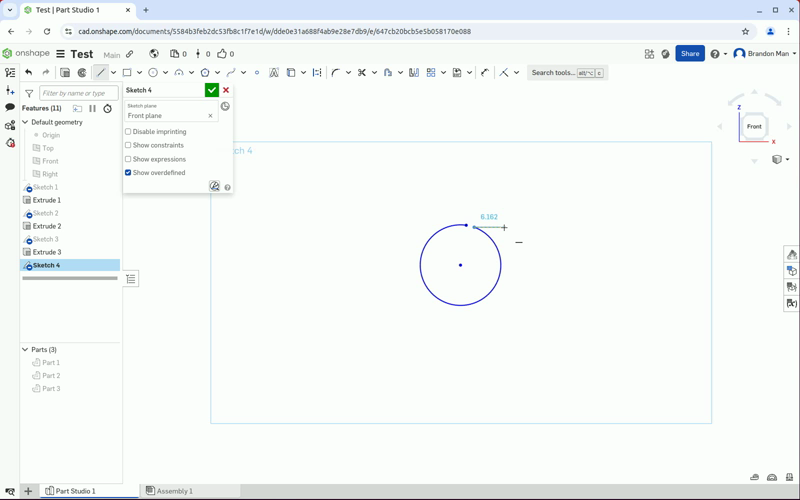
mouse_move(466, 225)
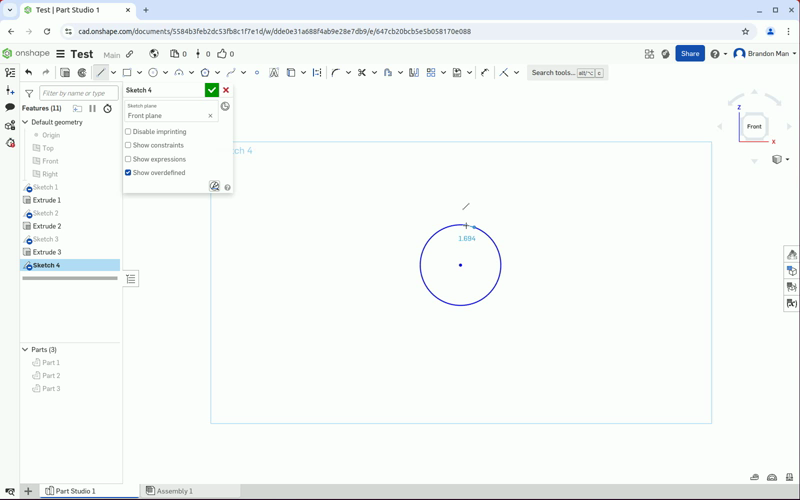
key_up(shift)
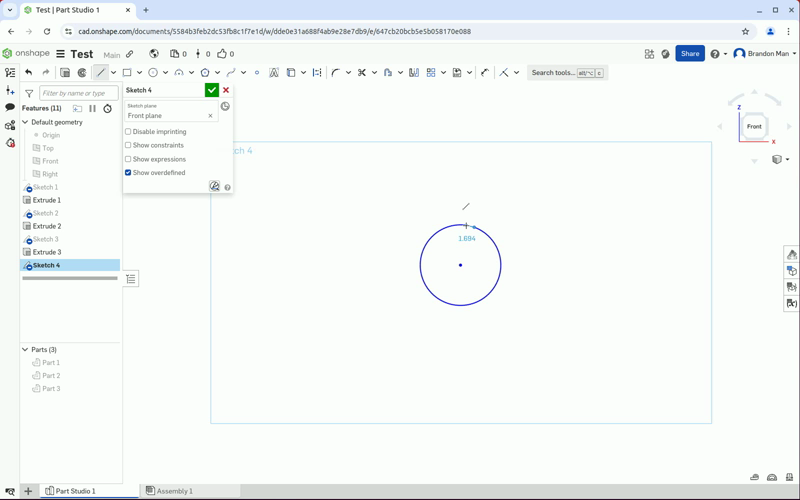
click(466, 225)
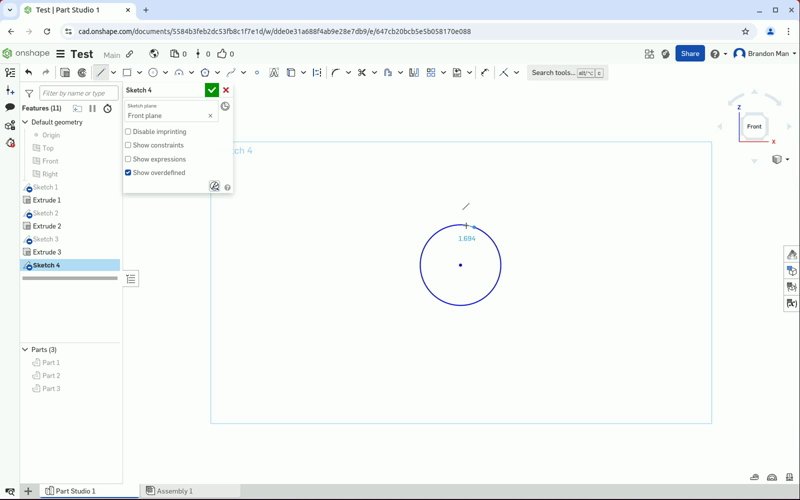
key(esc)
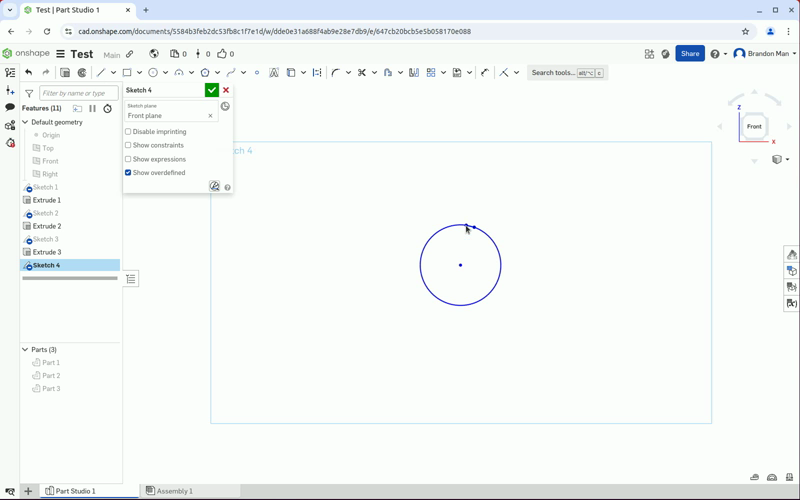
key(c)
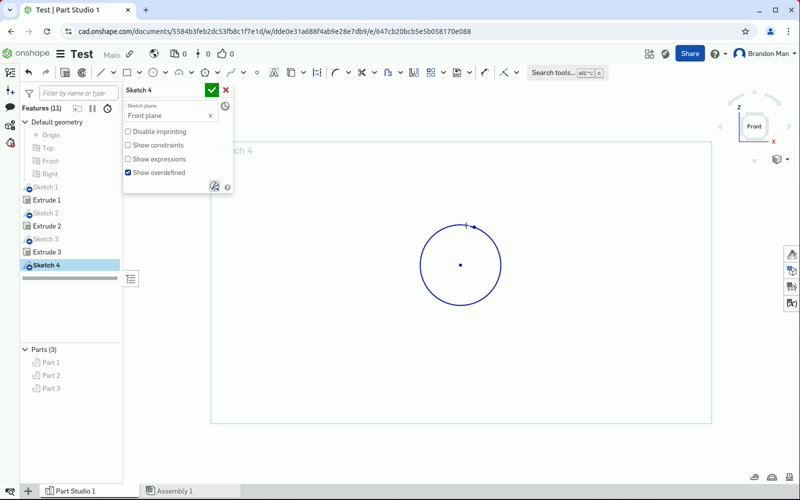
key_down(shift)
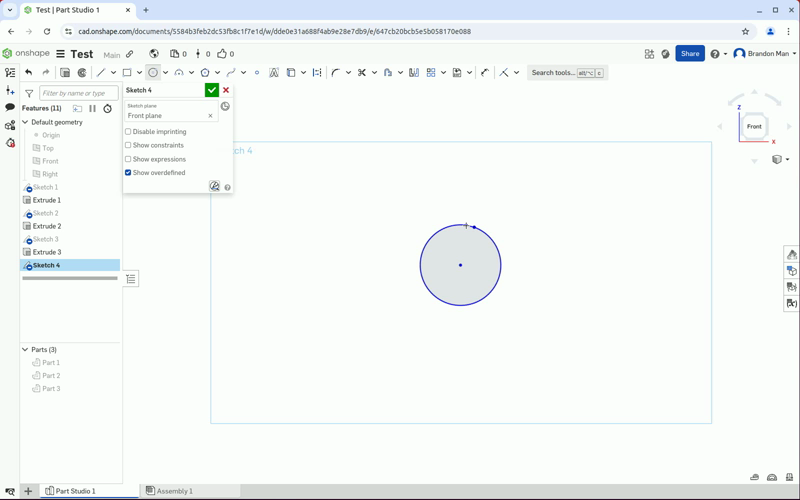
mouse_move(459, 265)
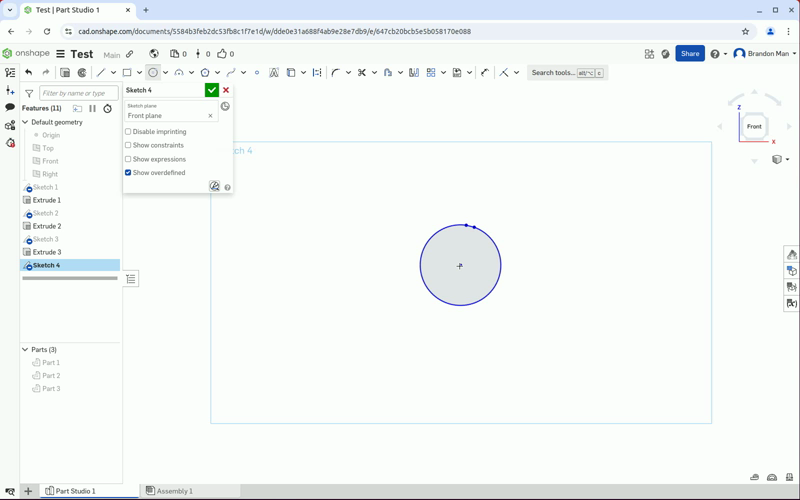
scroll(6)
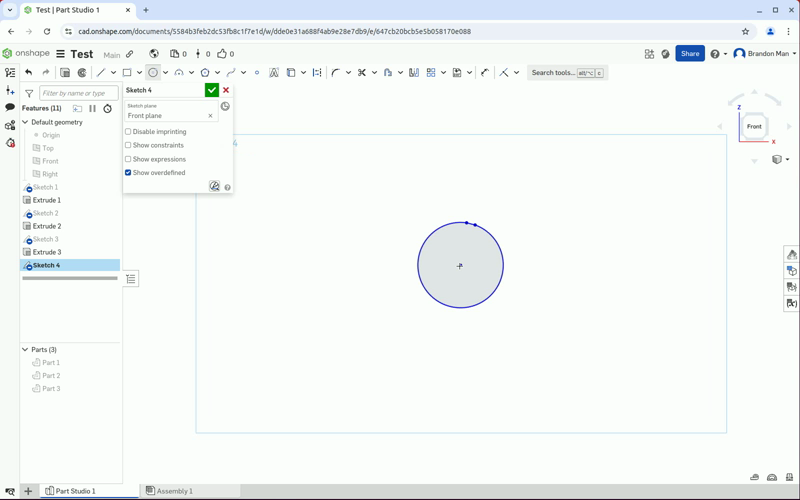
scroll(6)
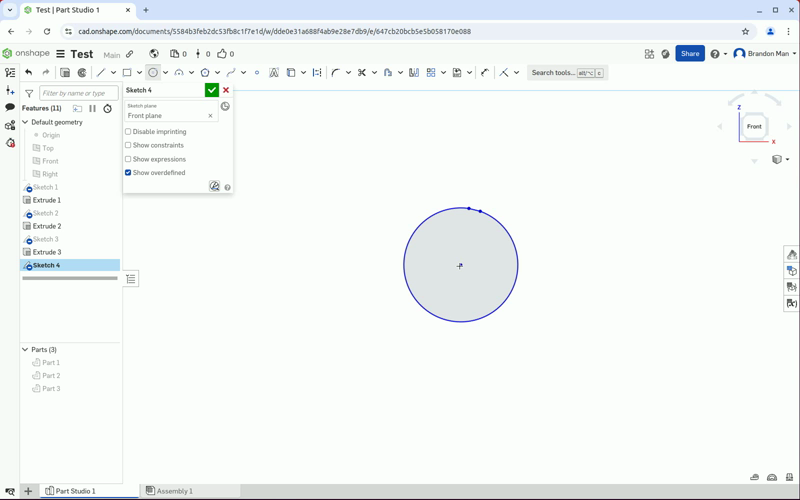
scroll(6)
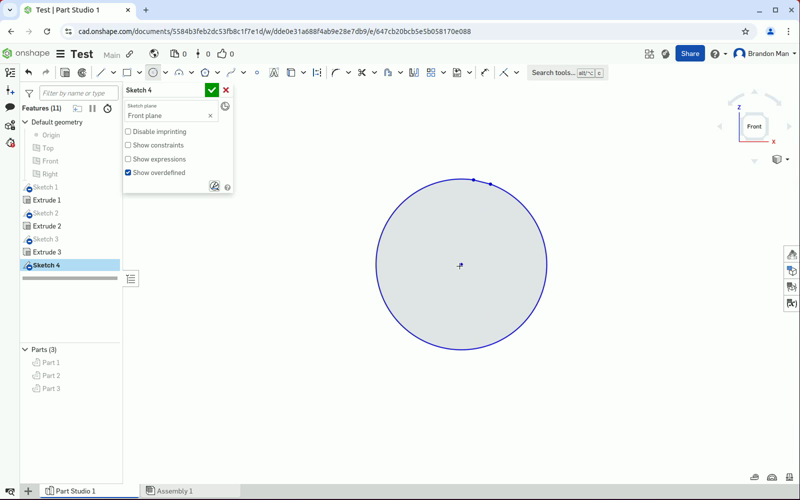
scroll(6)
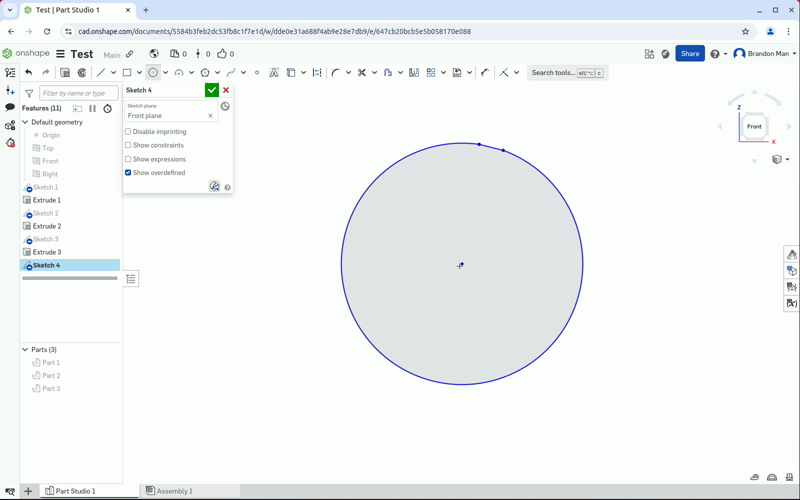
scroll(6)
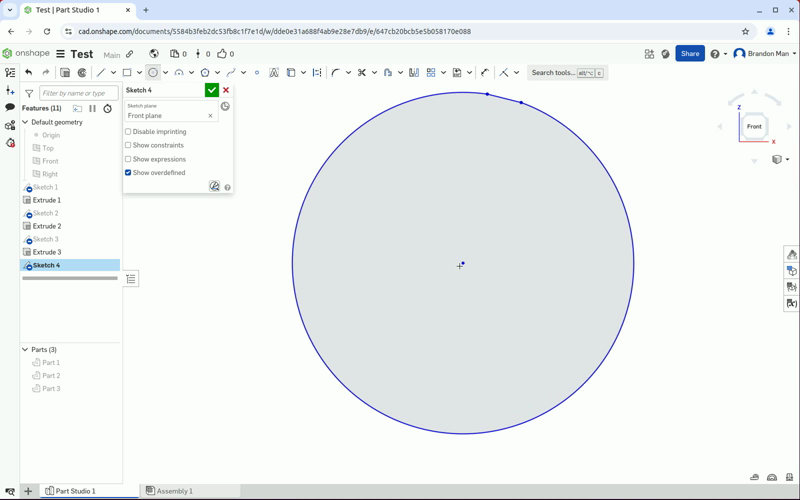
scroll(6)
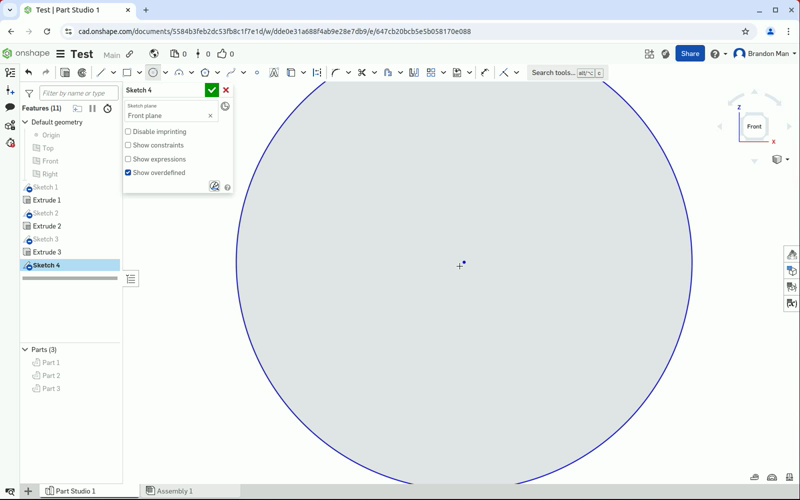
scroll(6)
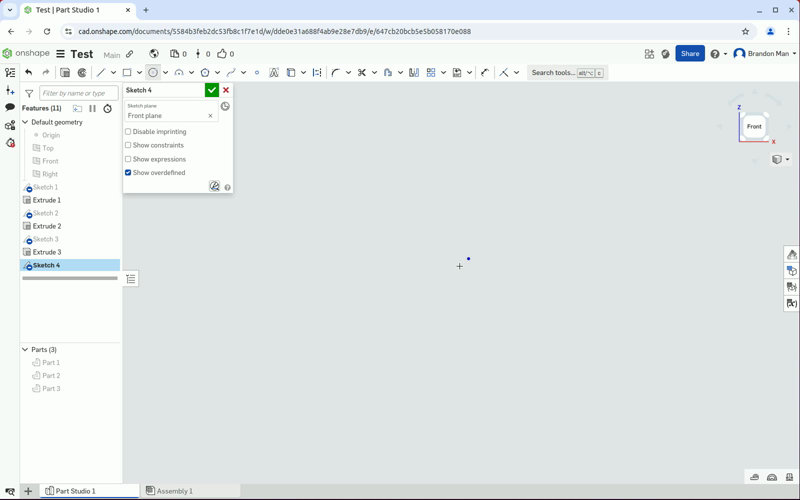
click(459, 265)
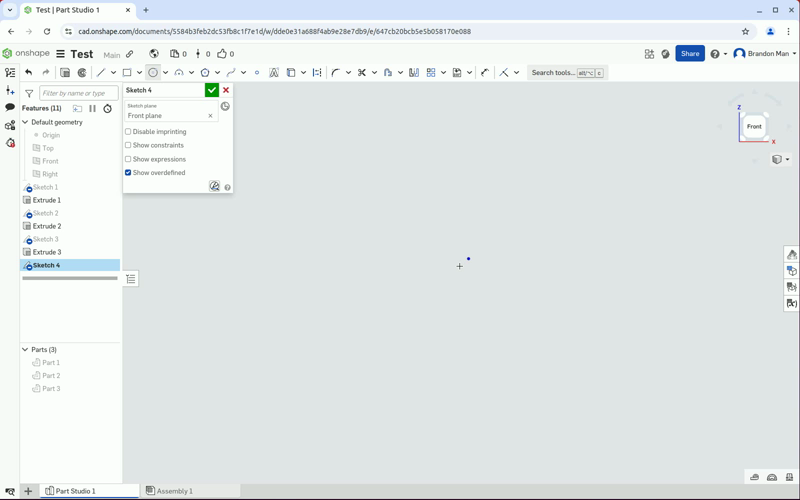
scroll(-6)
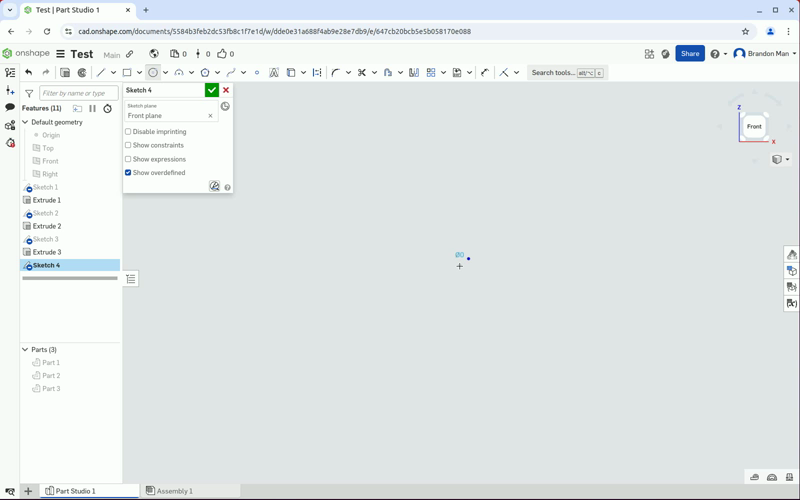
scroll(-6)
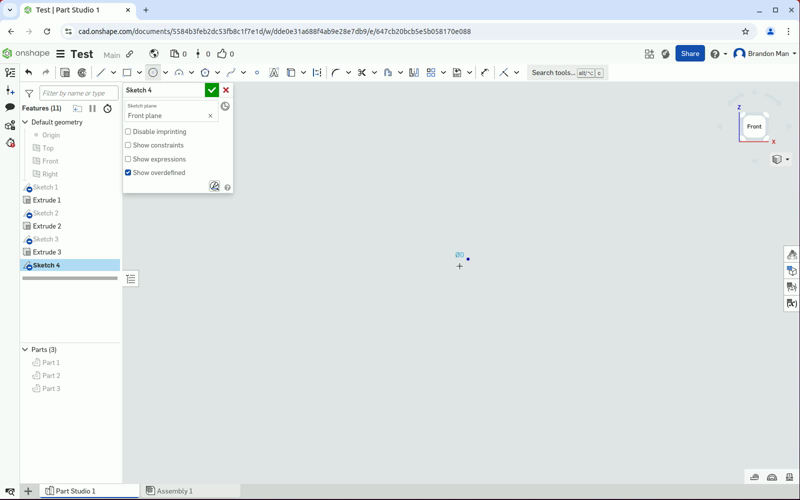
scroll(-6)
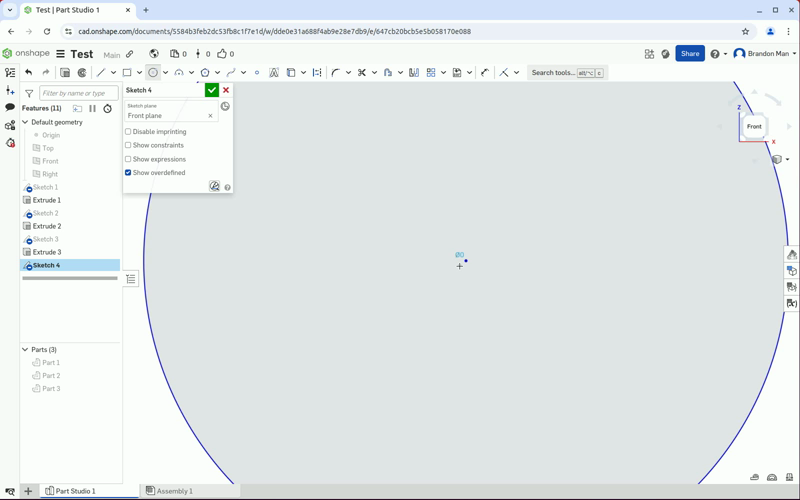
scroll(-6)
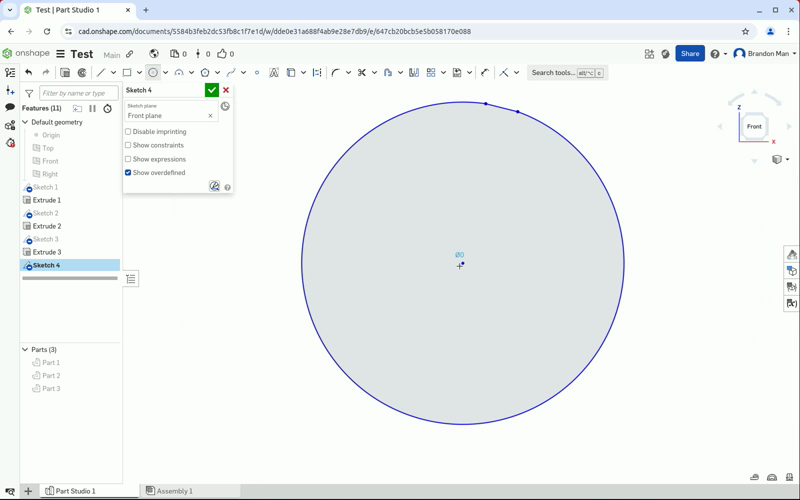
scroll(-6)
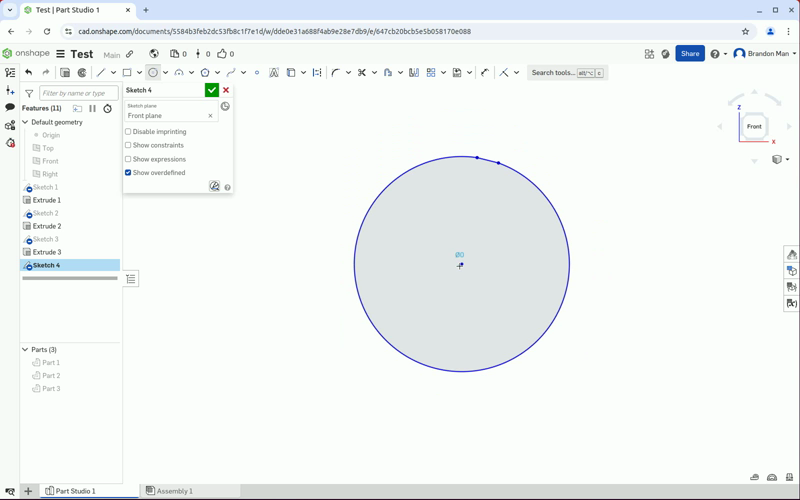
scroll(-6)
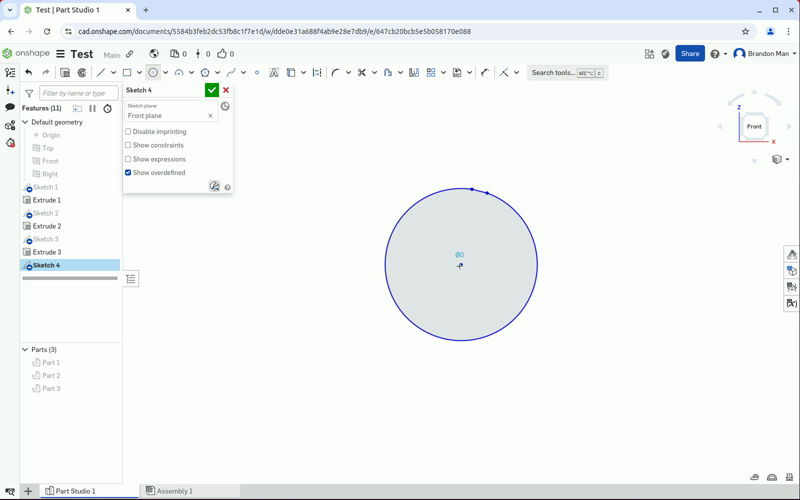
scroll(-6)
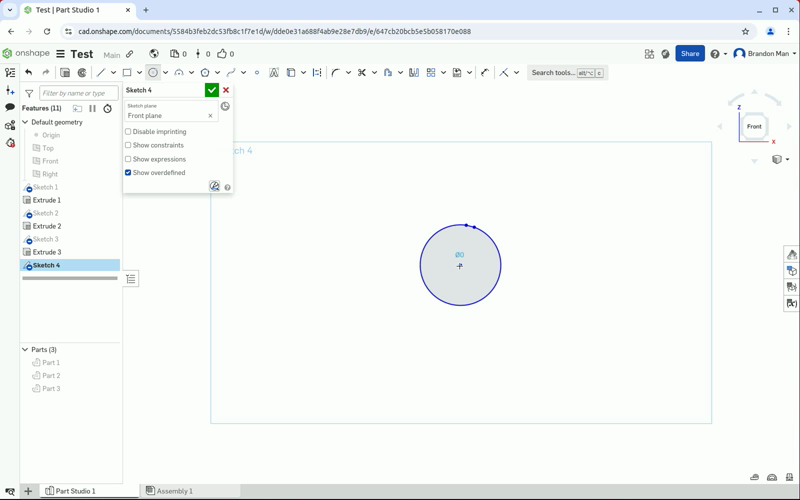
key_up(shift)
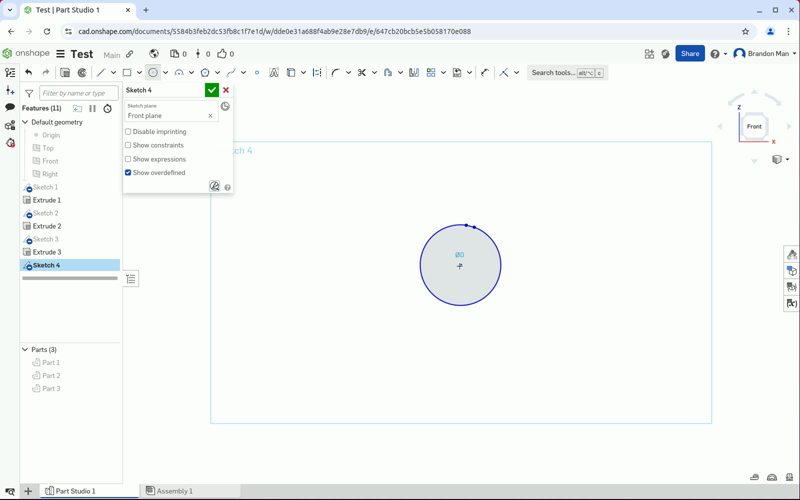
mouse_move(490, 265)
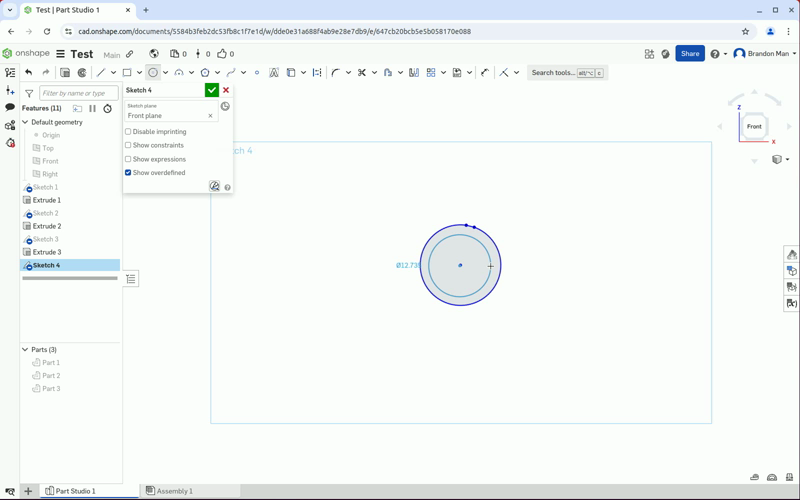
click(490, 265)
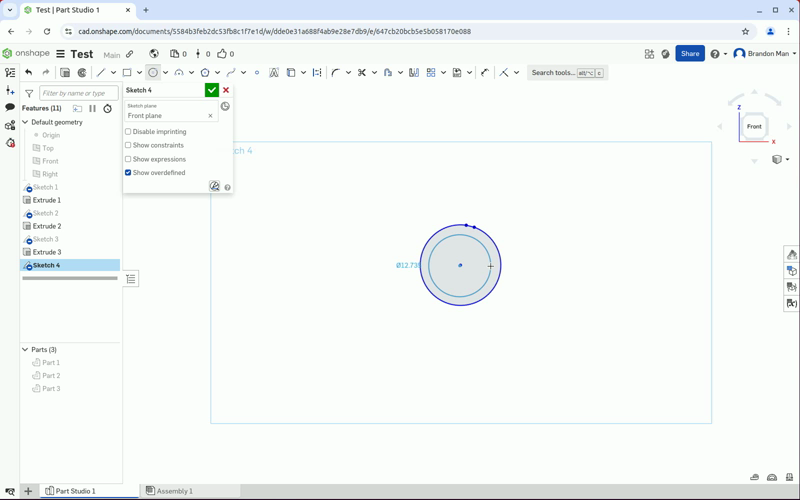
key(esc)
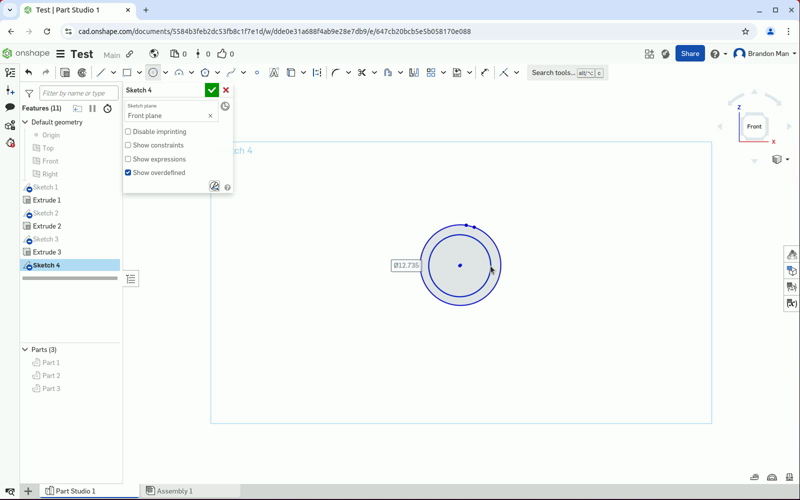
mouse_move(482, 289)
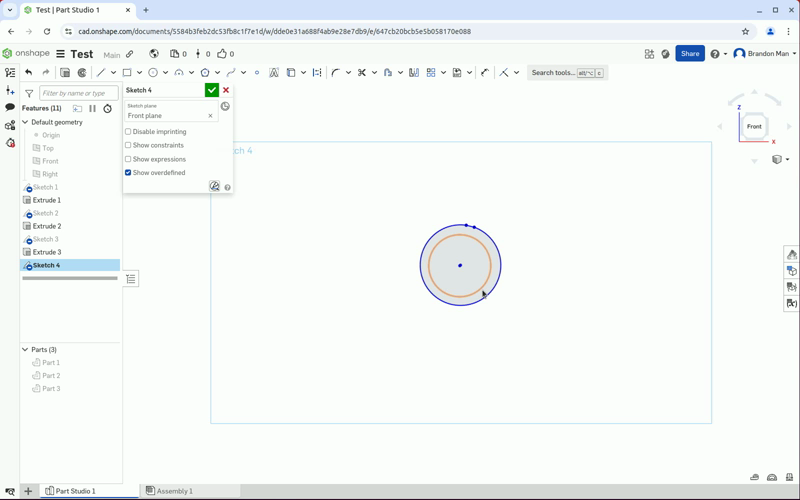
click(482, 289)
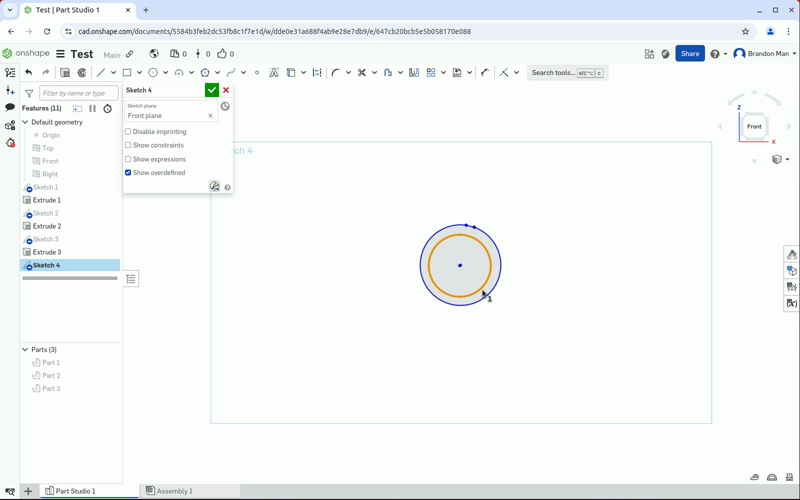
mouse_move(73, 352)
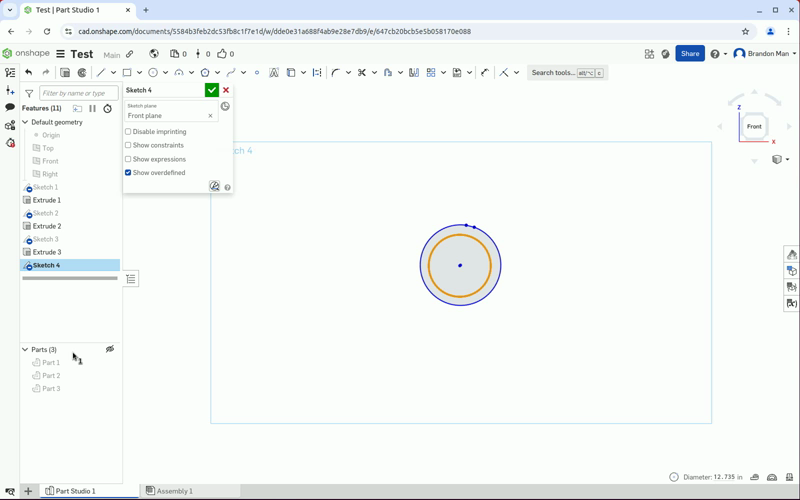
key(shift+y)
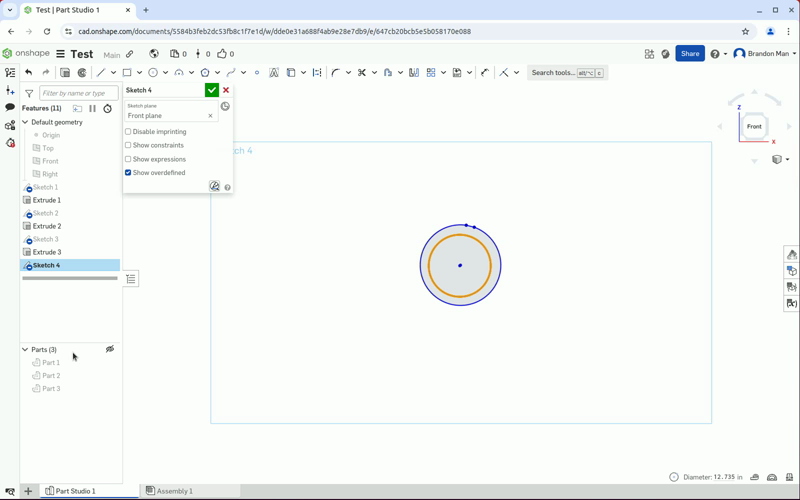
key(shift+e)
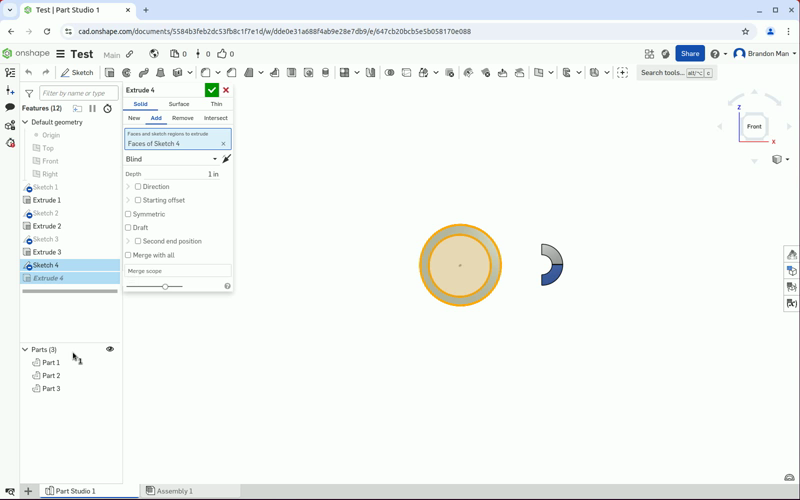
mouse_move(143, 106)
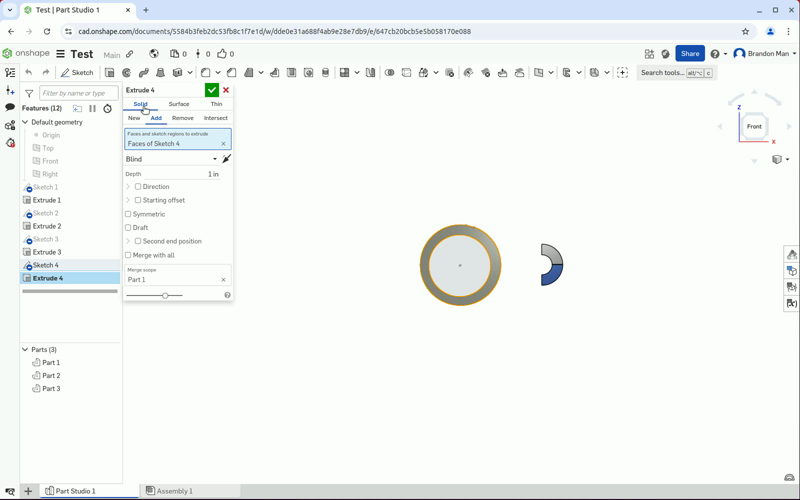
click(143, 106)
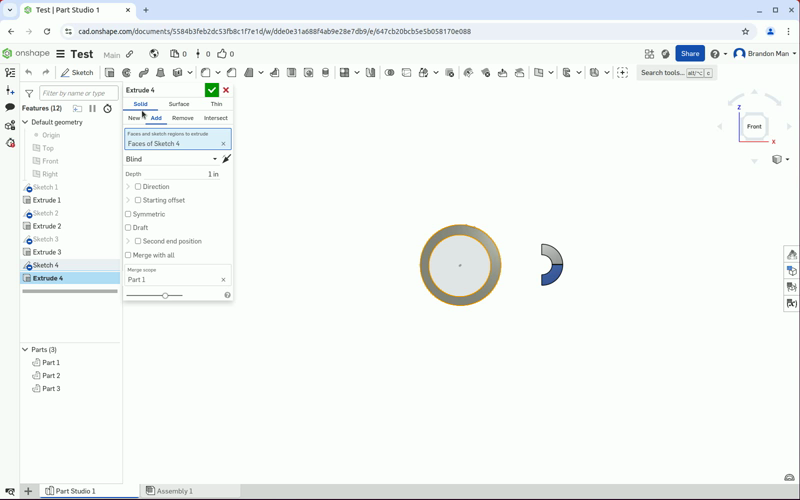
mouse_move(137, 120)
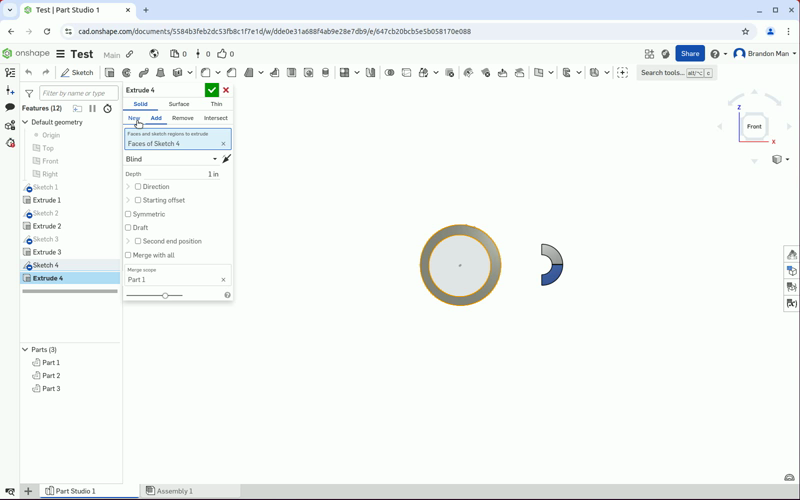
click(137, 120)
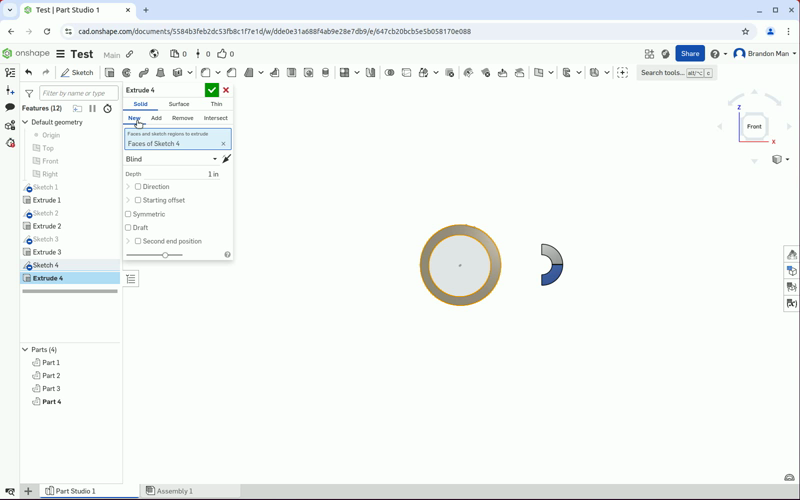
key(tab, 4)
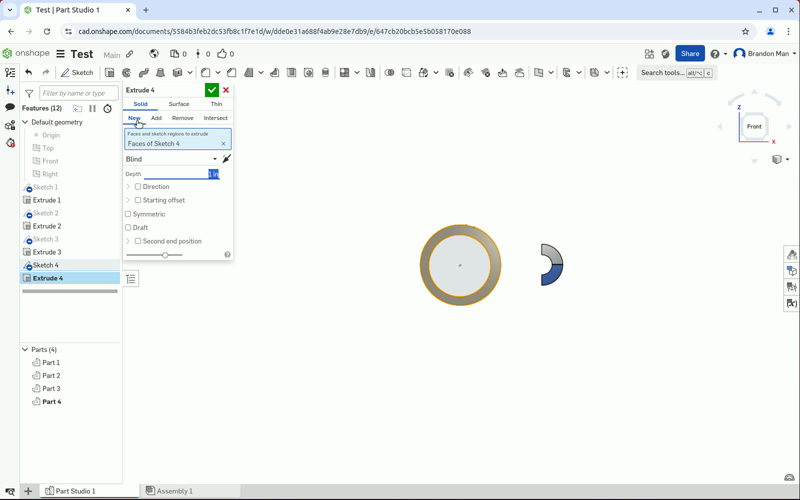
text(1.685)
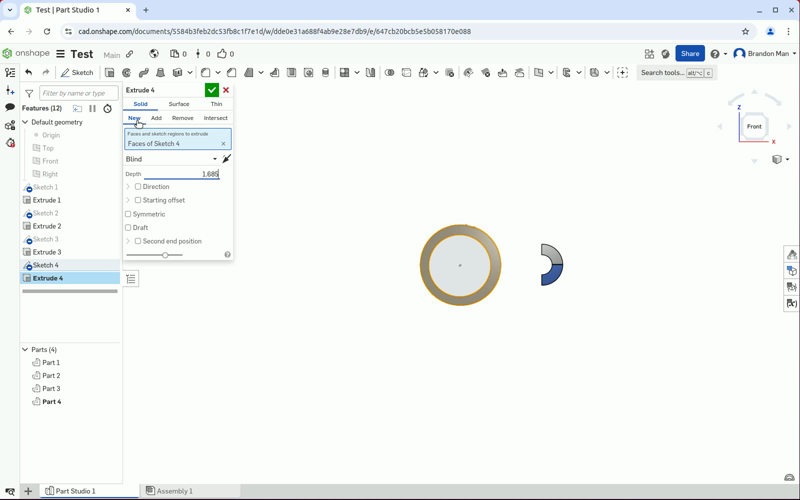
key(enter)
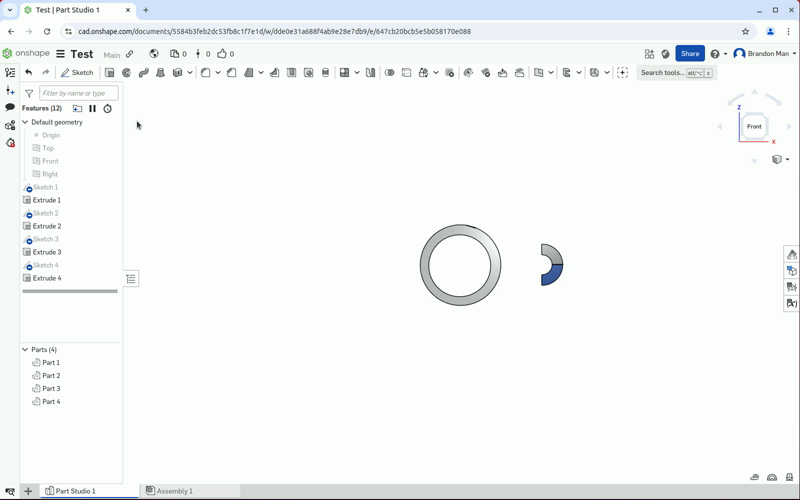
key(shift+h)
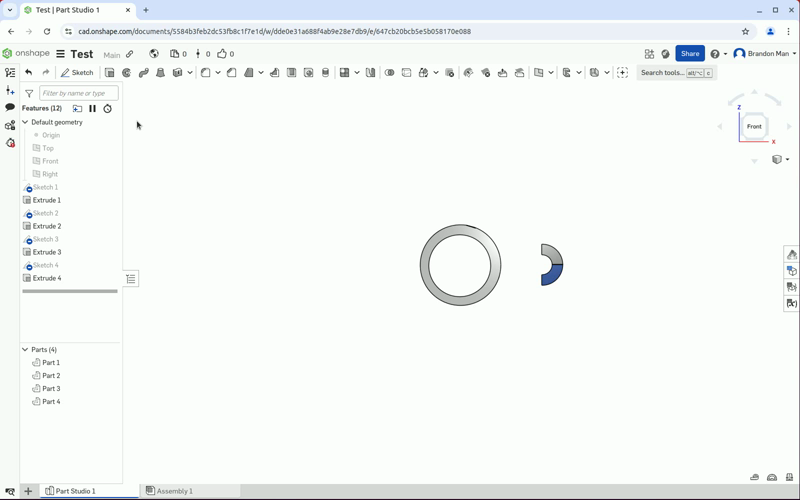
key(shift+h)
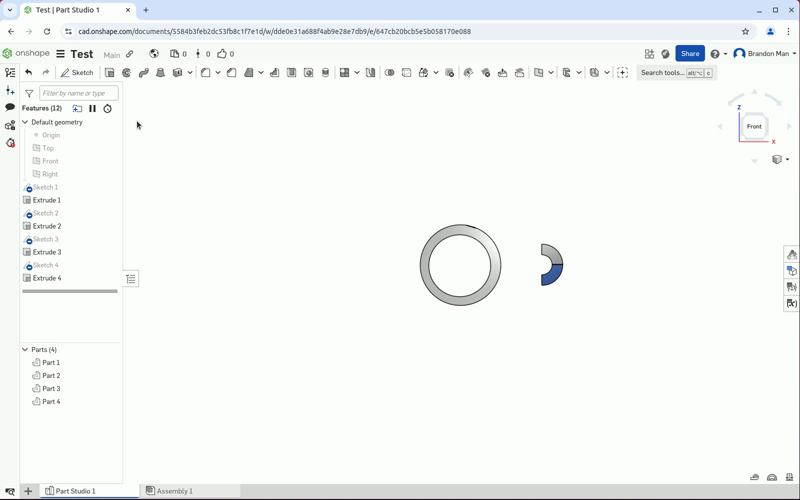
mouse_move(73, 189)
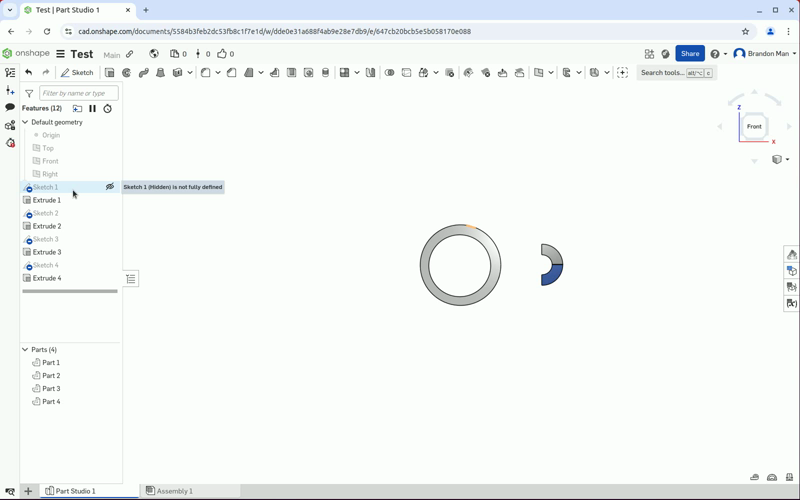
click(73, 189)
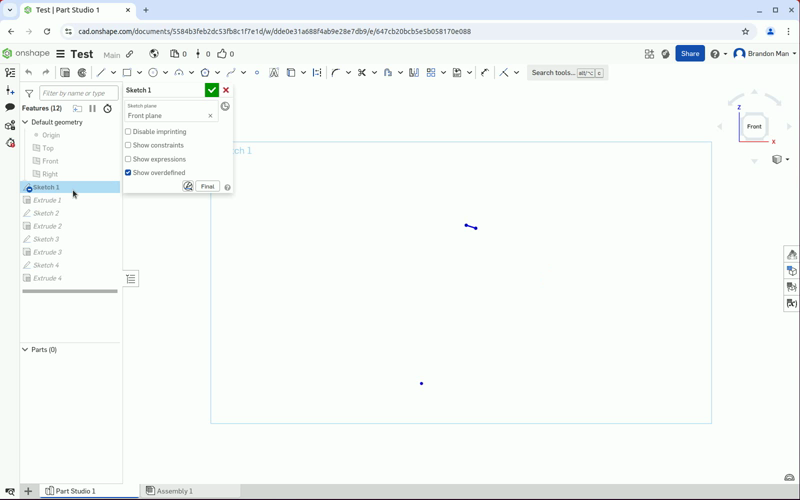
mouse_move(229, 92)
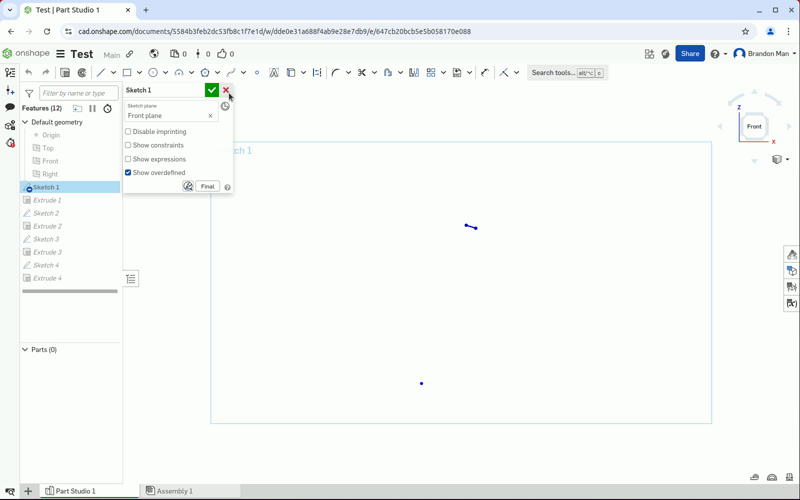
click(229, 92)
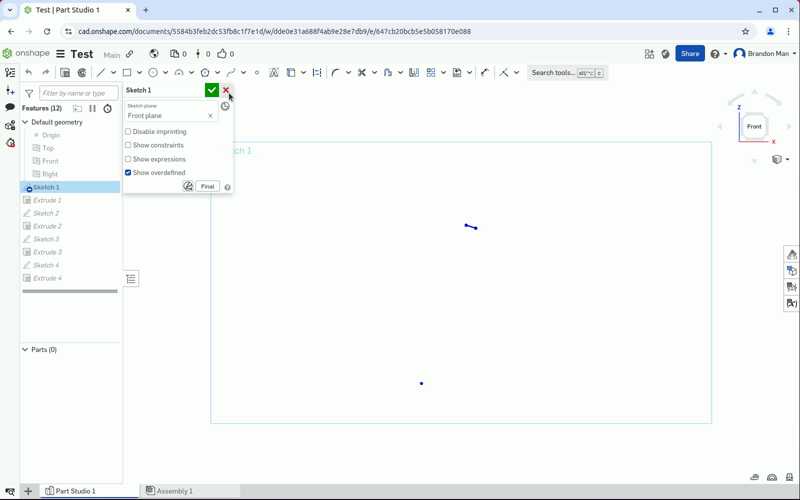
key(shift+s)
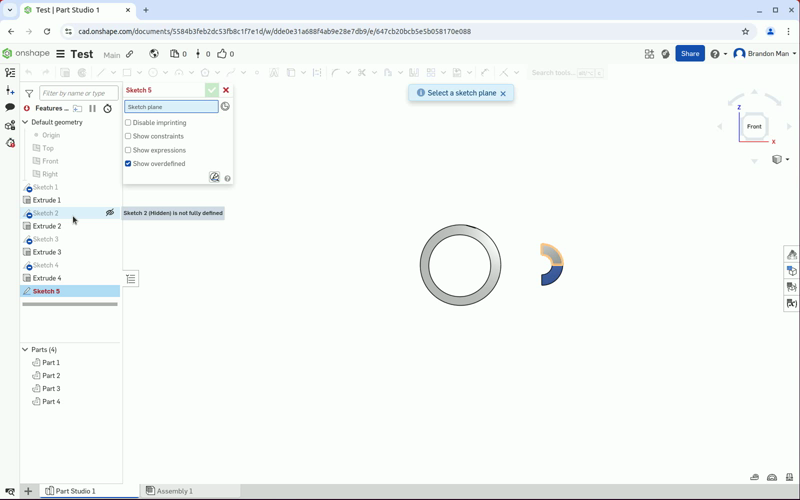
scroll(3)
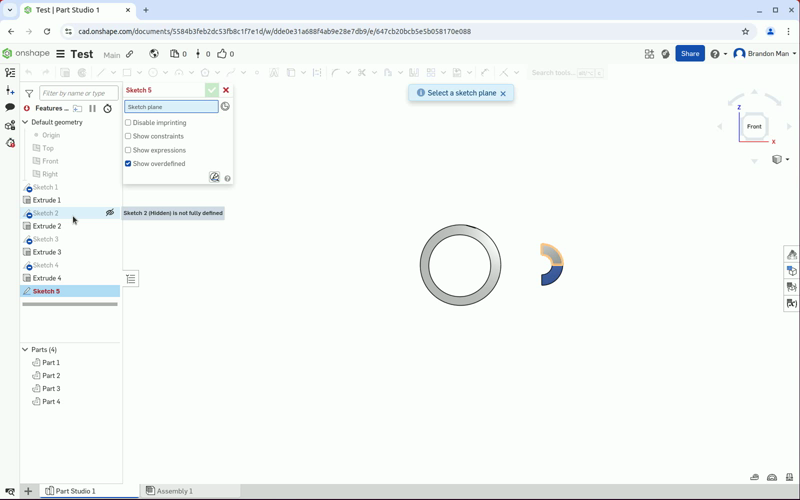
mouse_move(73, 163)
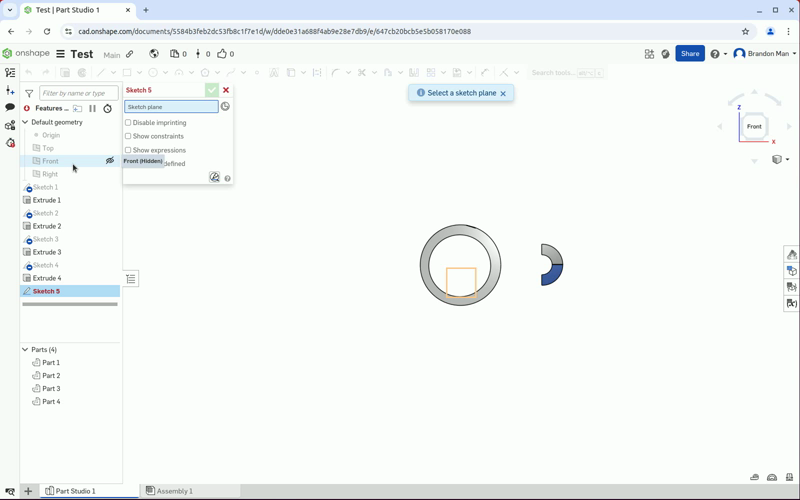
click(73, 163)
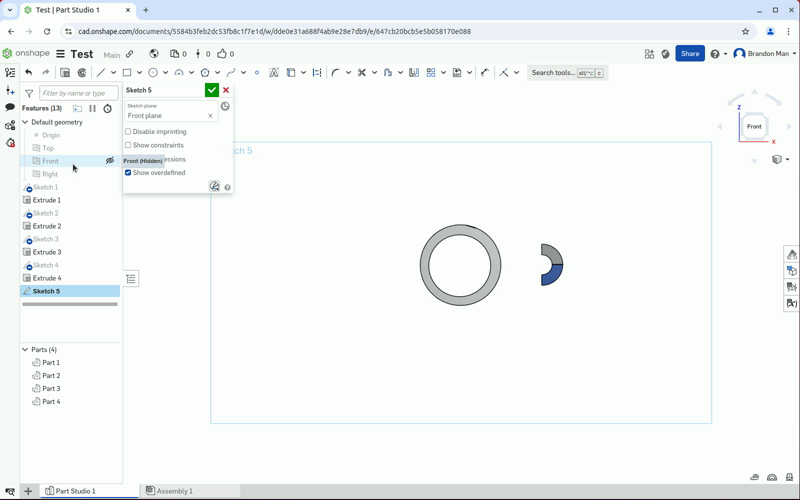
mouse_move(73, 352)
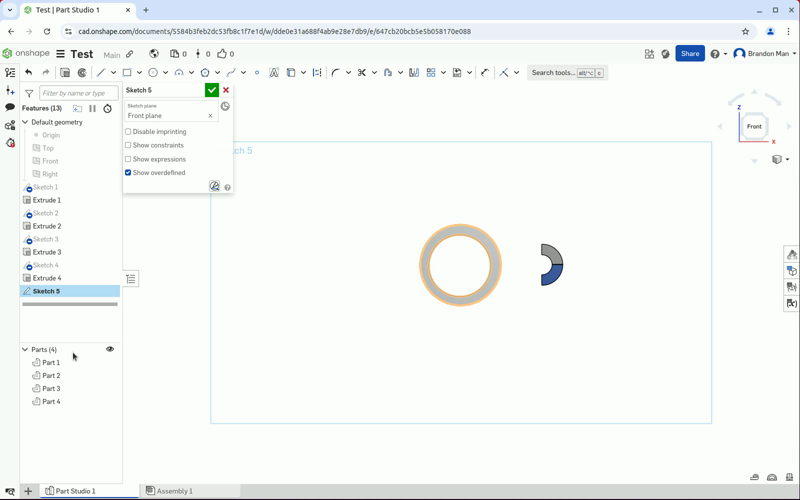
key(y)
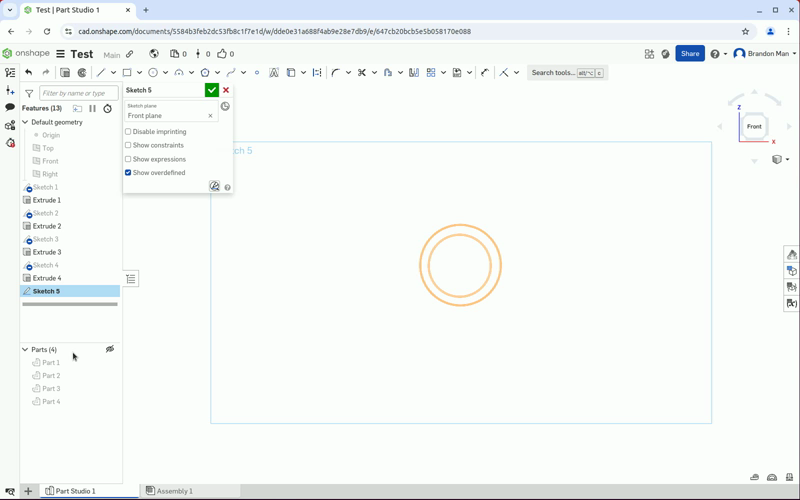
key(a)
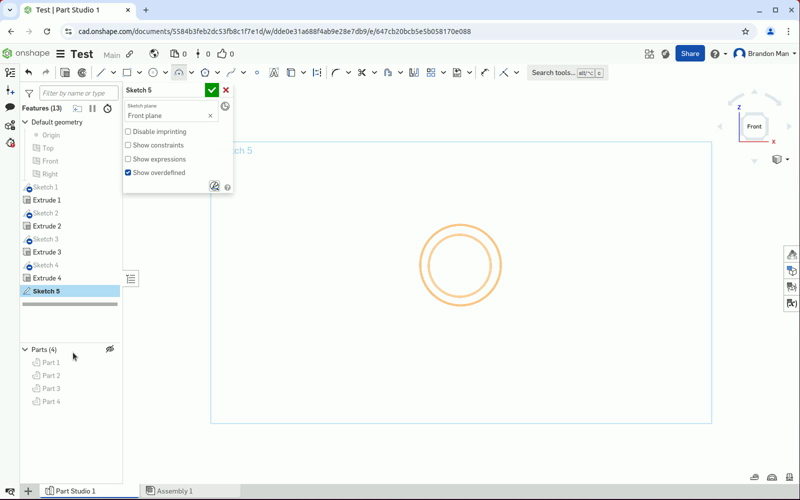
key_down(shift)
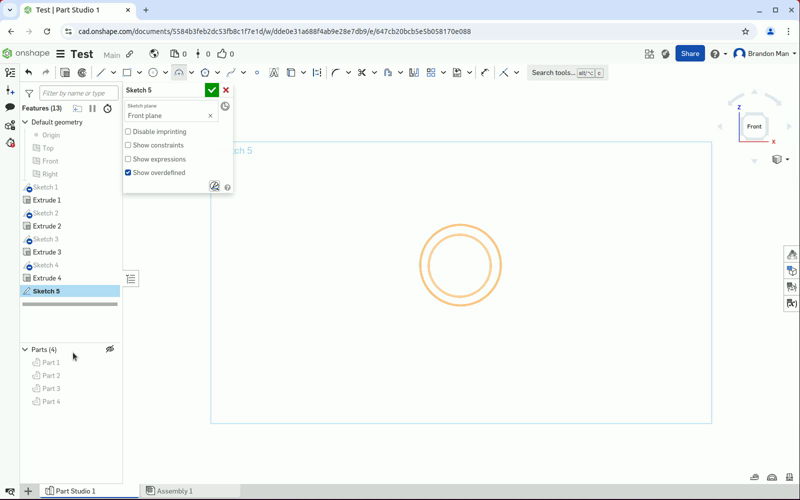
mouse_move(474, 227)
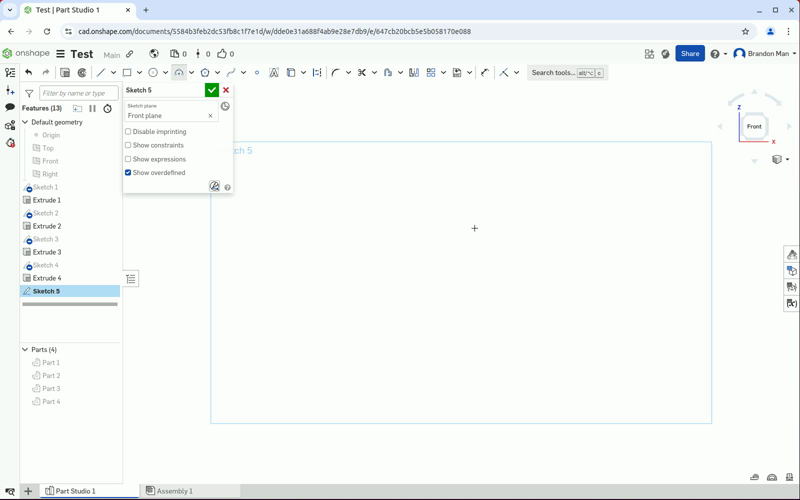
click(474, 227)
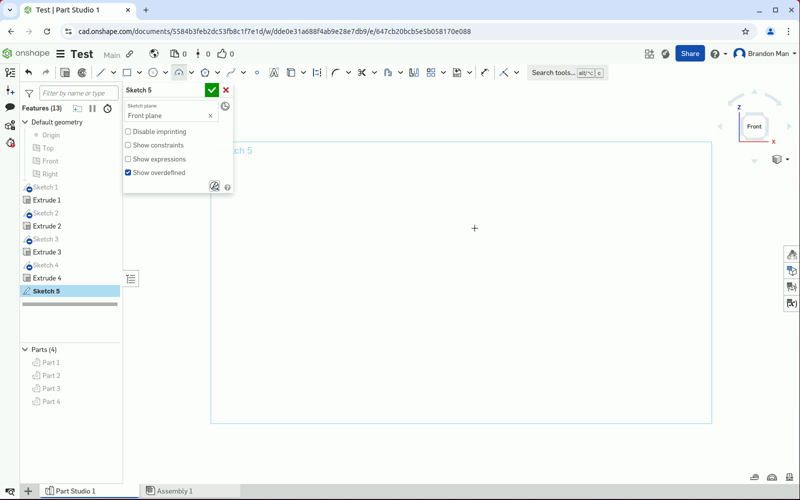
key_up(shift)
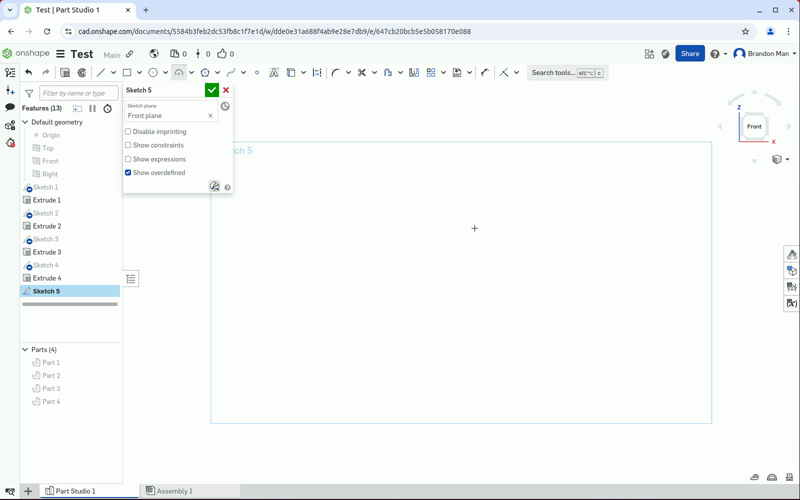
key_down(shift)
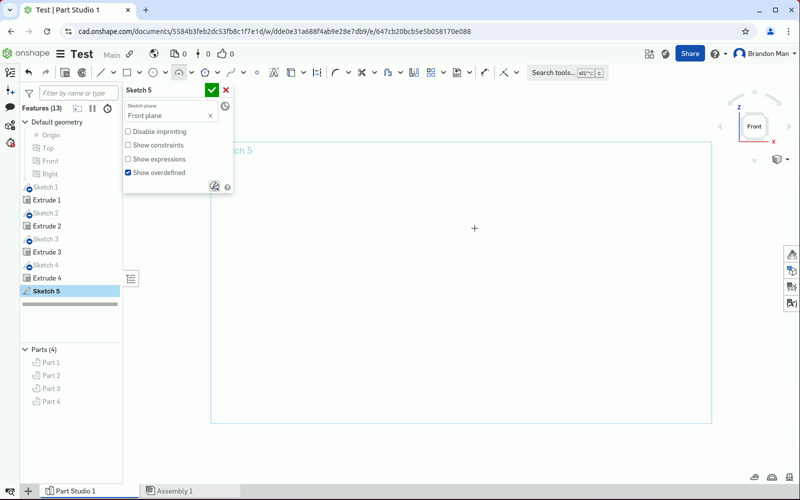
mouse_move(501, 266)
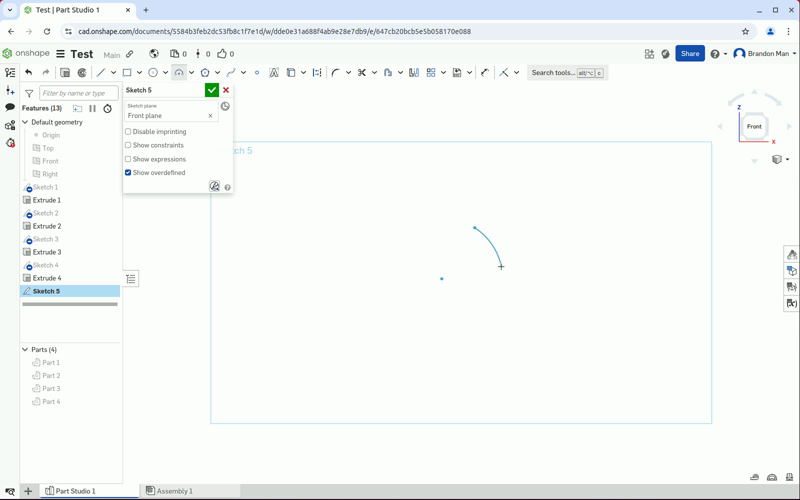
click(501, 266)
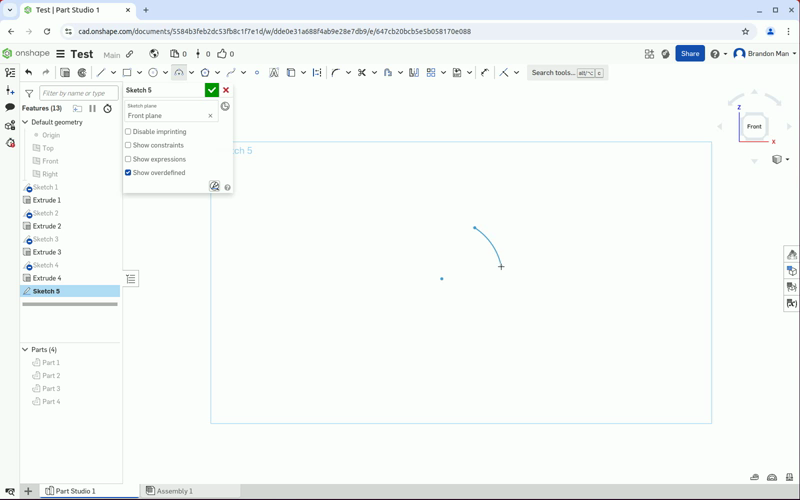
mouse_move(493, 243)
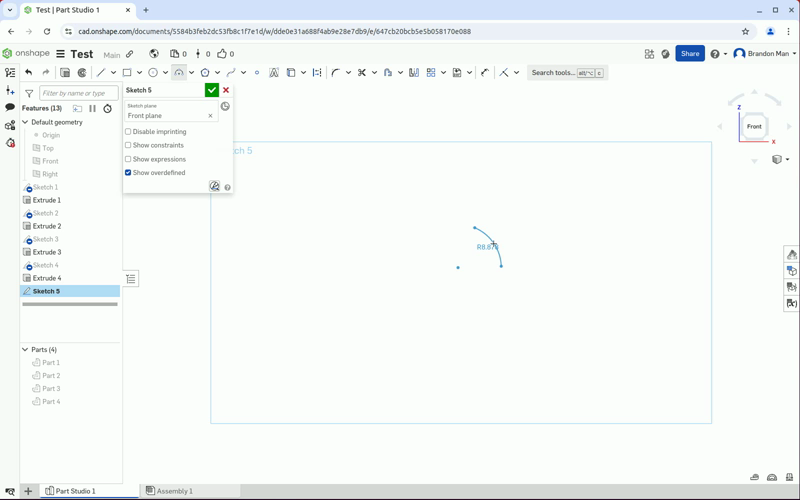
click(493, 243)
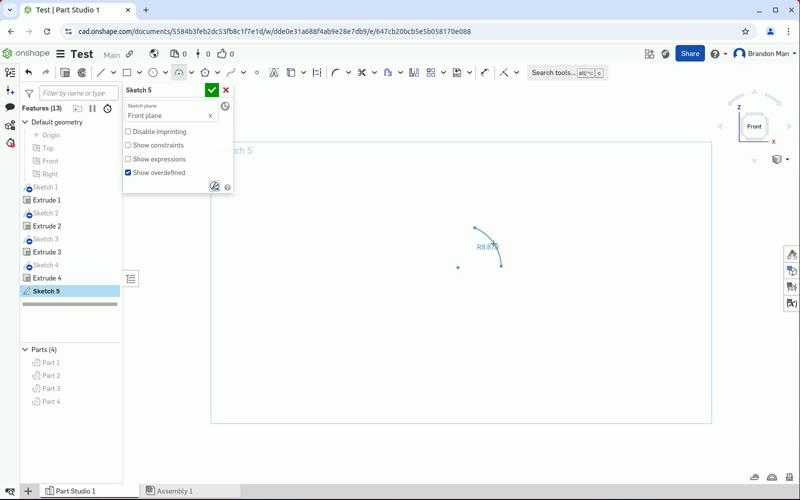
key_up(shift)
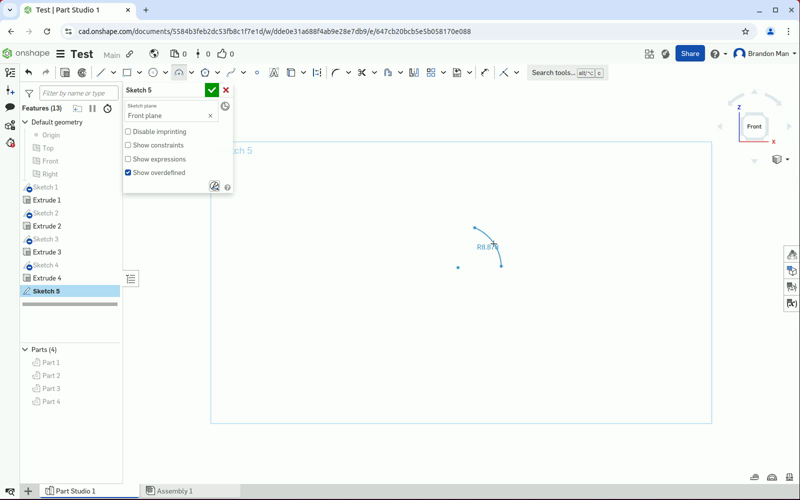
key(esc)
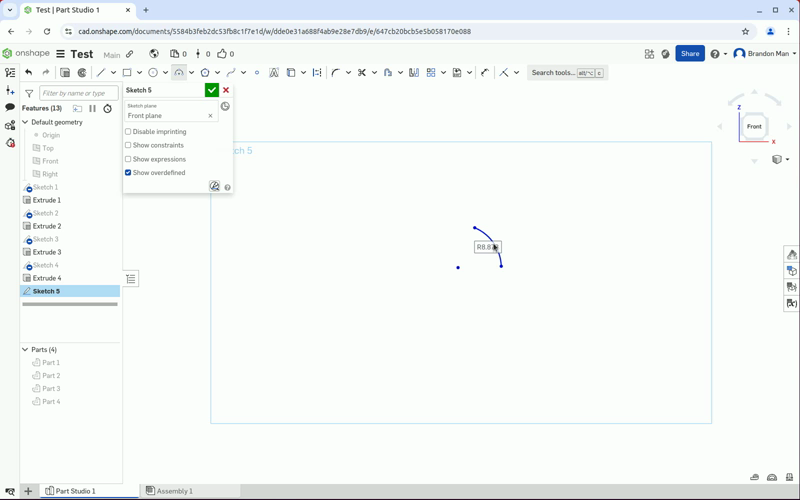
key(l)
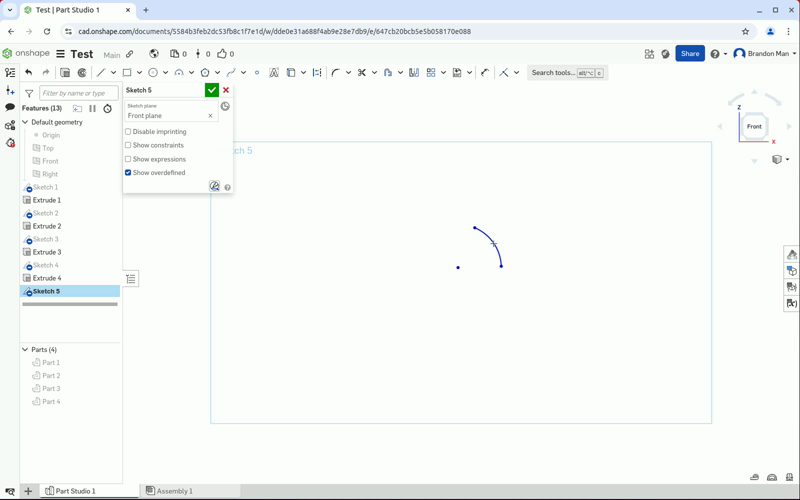
mouse_move(501, 266)
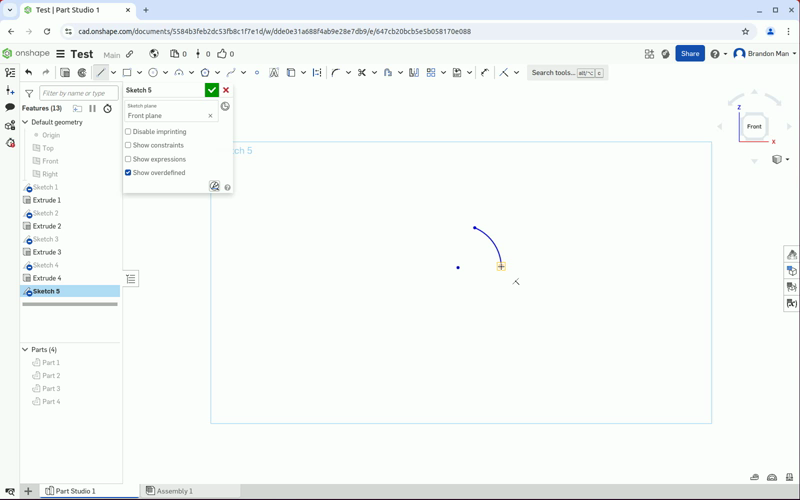
click(501, 266)
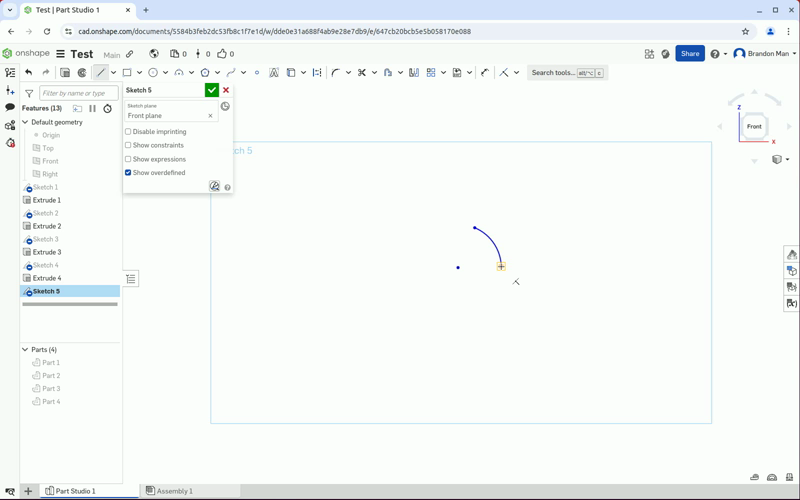
key_down(shift)
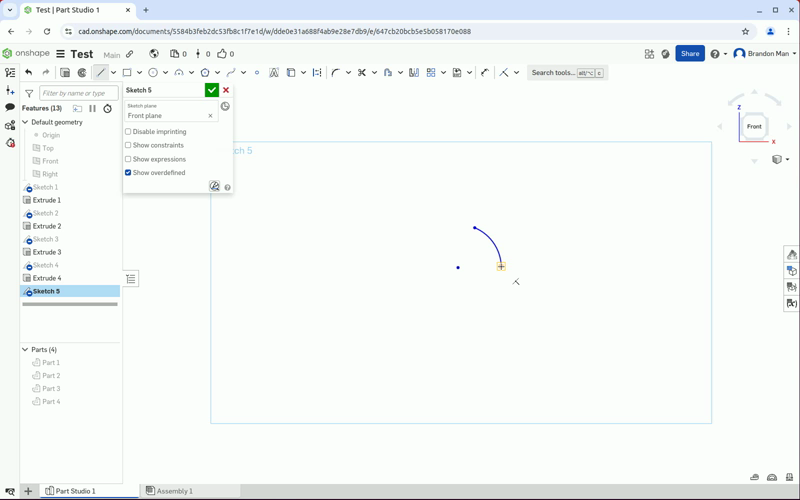
mouse_move(531, 266)
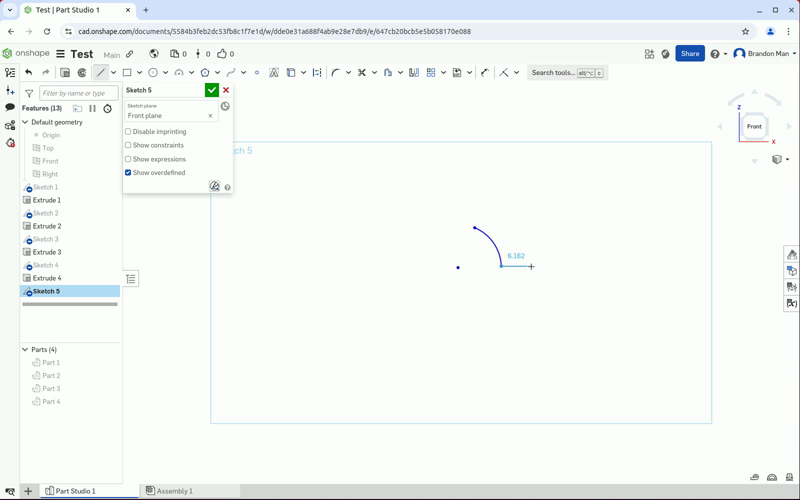
mouse_move(532, 266)
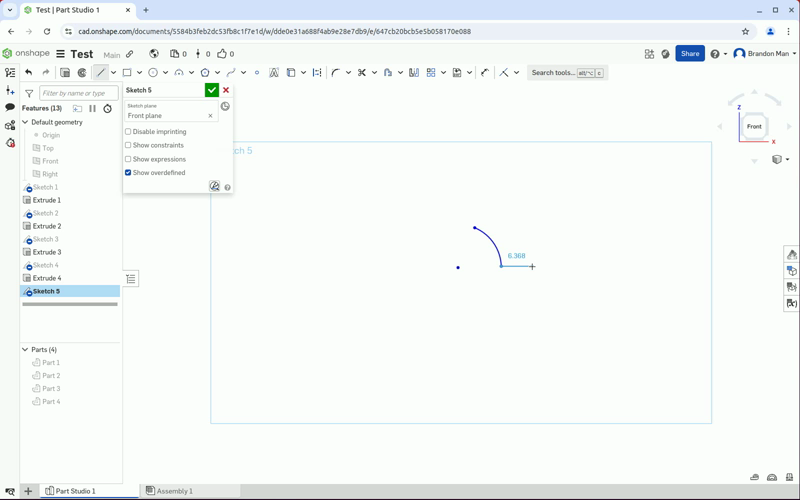
click(532, 266)
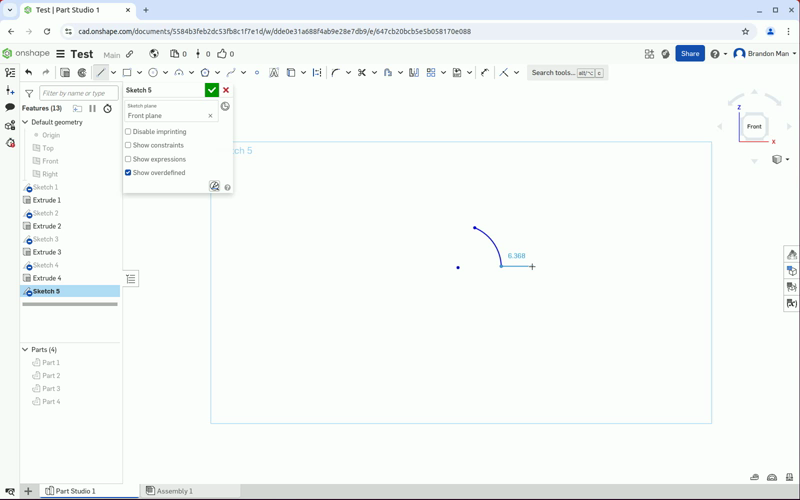
key_up(shift)
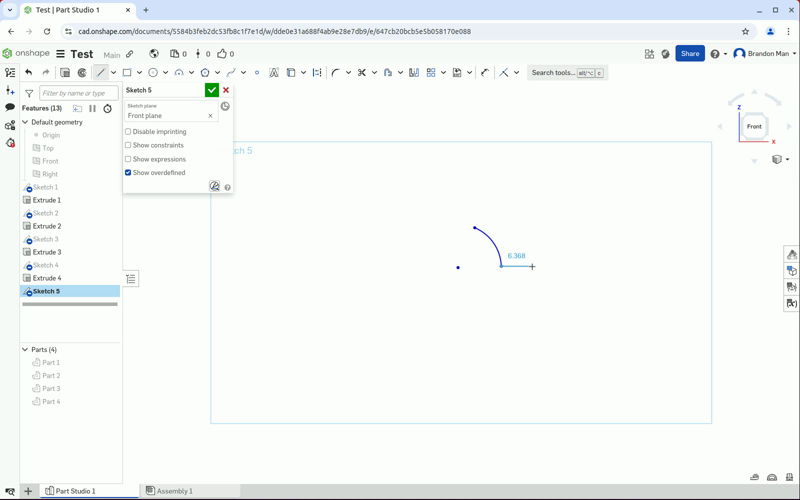
key(esc)
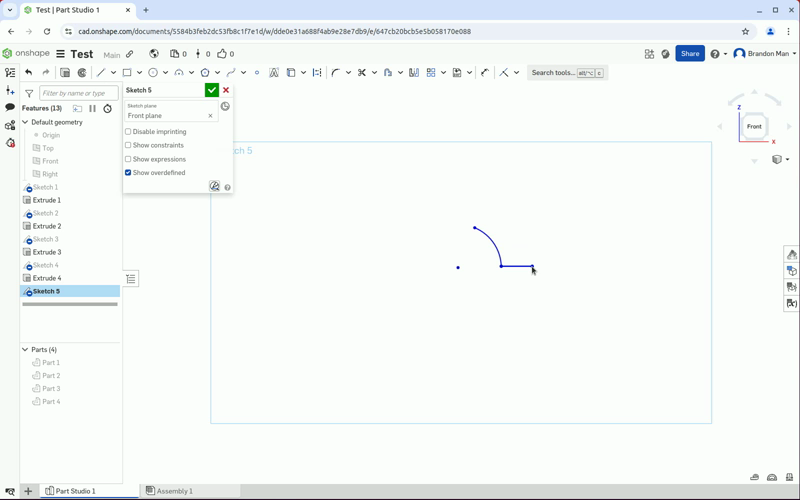
key(a)
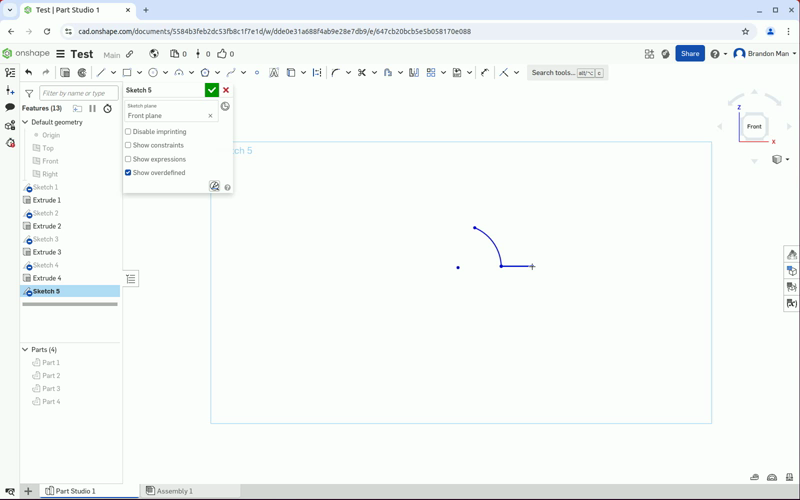
mouse_move(532, 266)
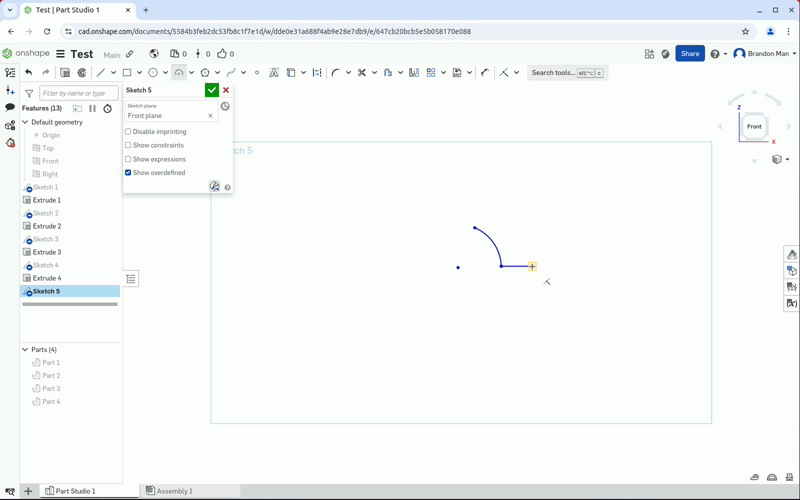
click(532, 266)
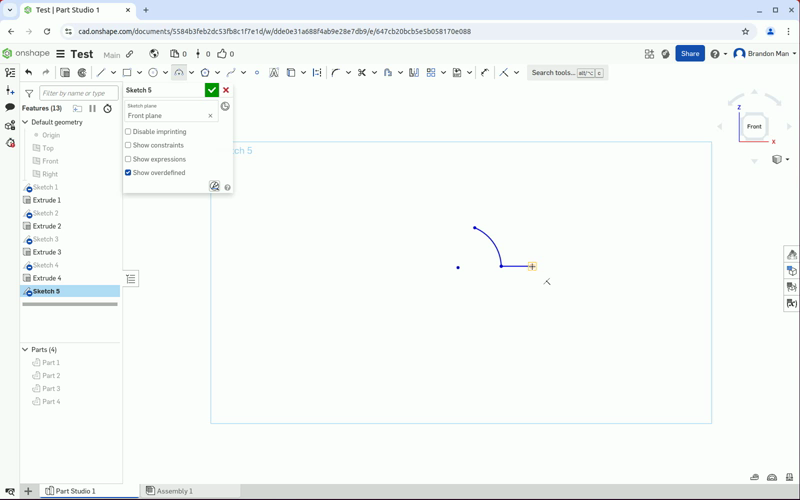
key_down(shift)
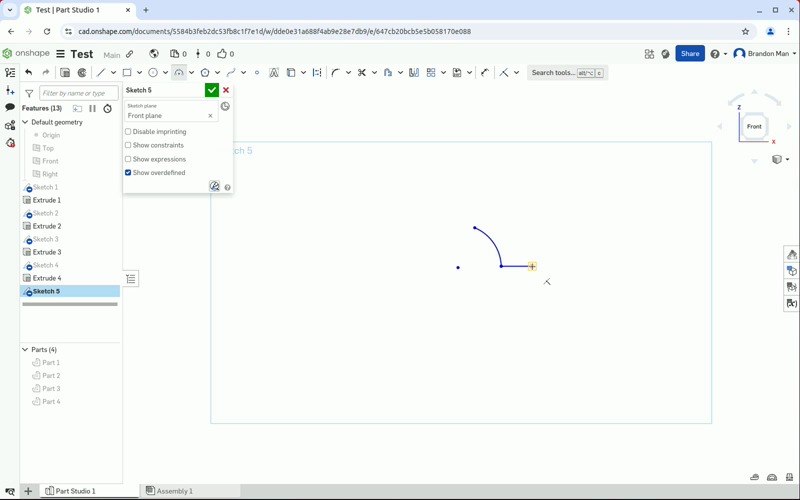
mouse_move(542, 256)
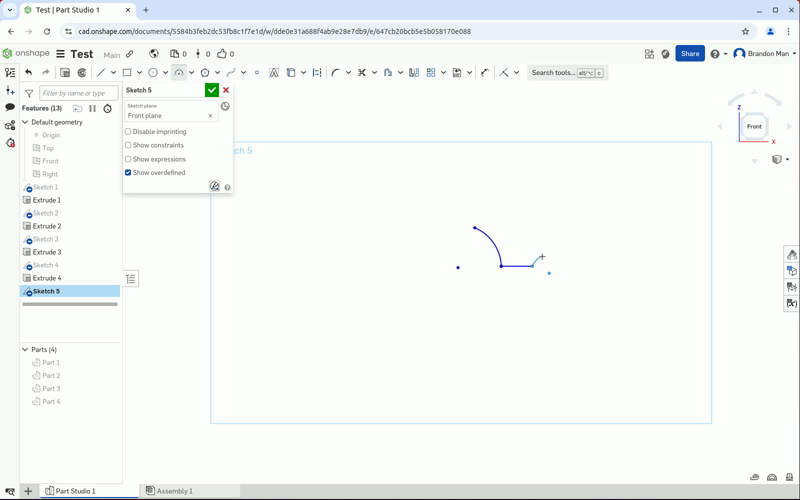
click(542, 256)
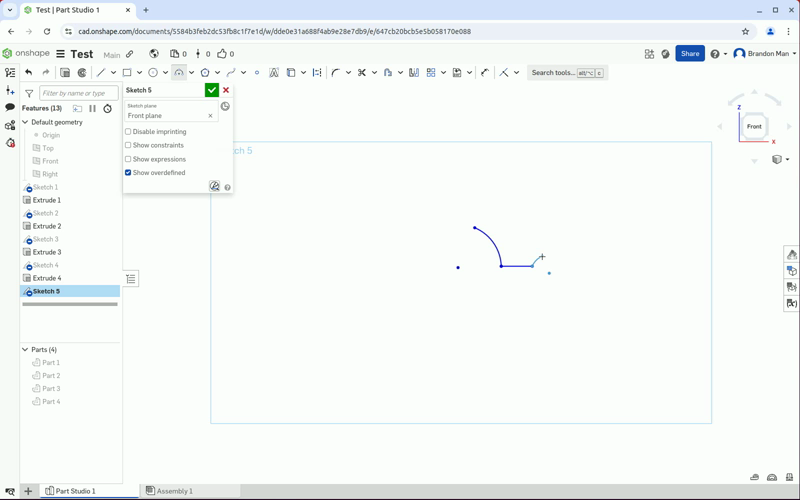
mouse_move(535, 259)
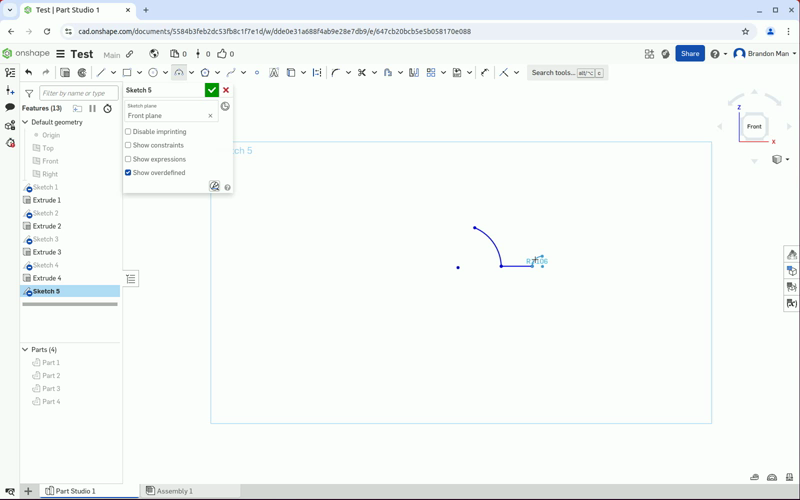
click(535, 259)
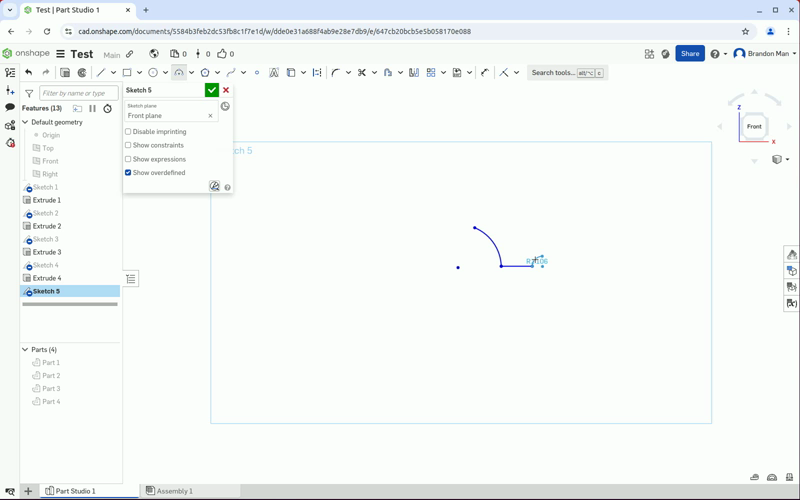
key_up(shift)
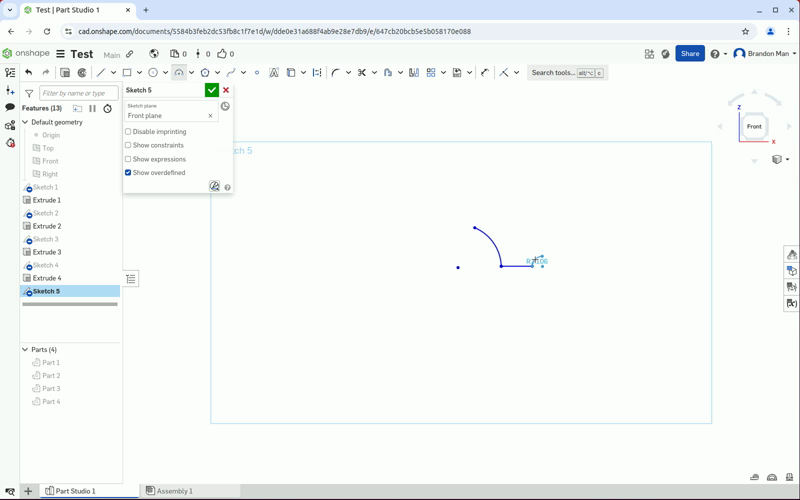
key(esc)
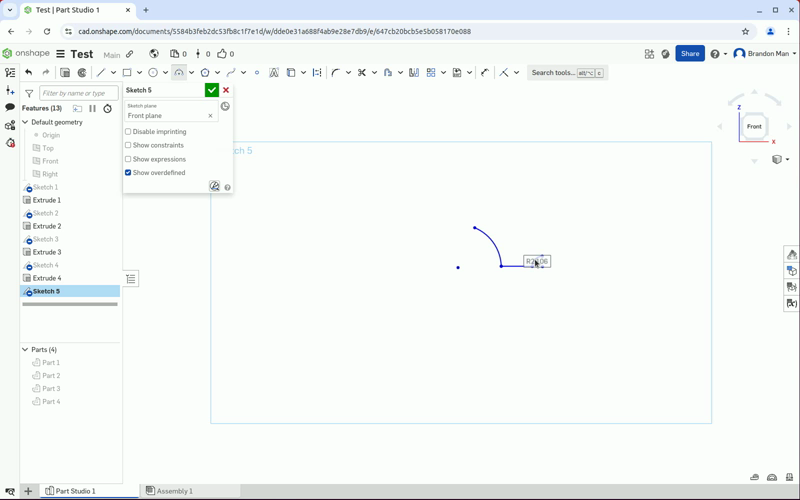
key(l)
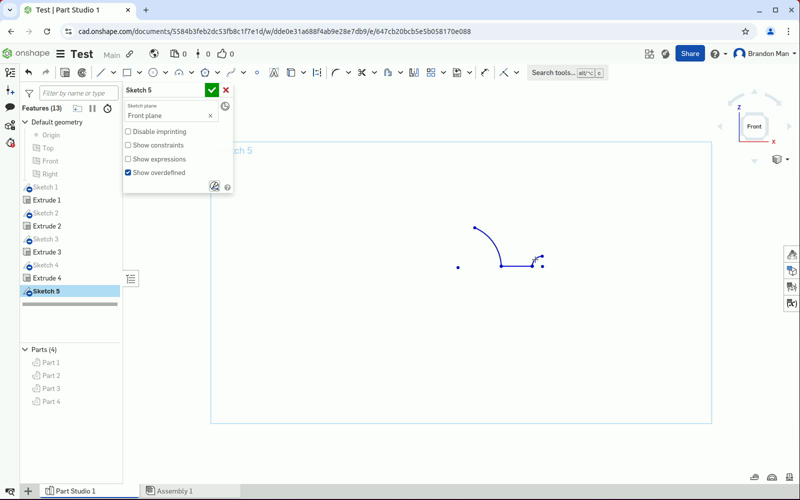
mouse_move(542, 256)
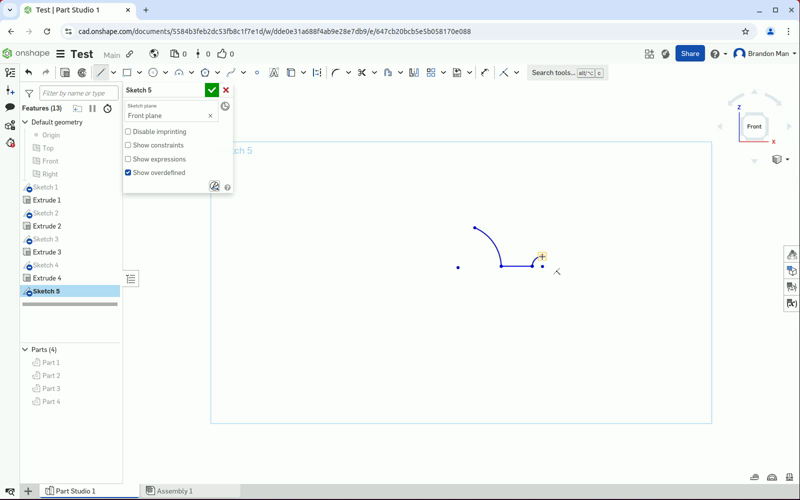
click(542, 256)
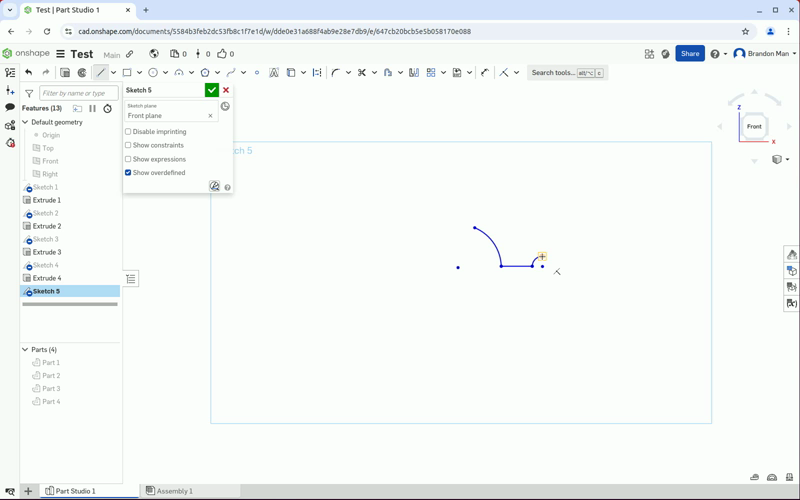
key_down(shift)
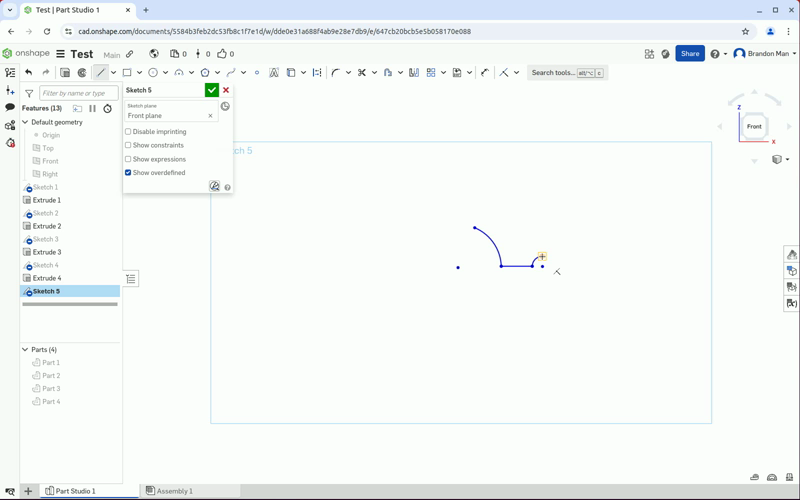
mouse_move(572, 256)
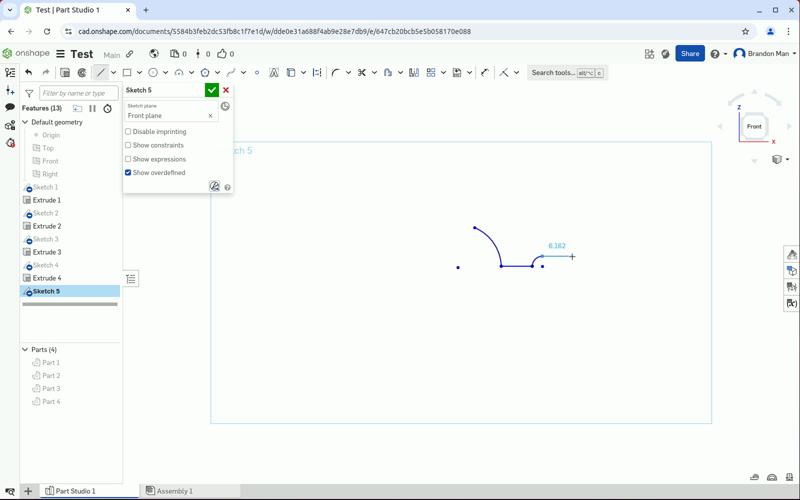
mouse_move(542, 245)
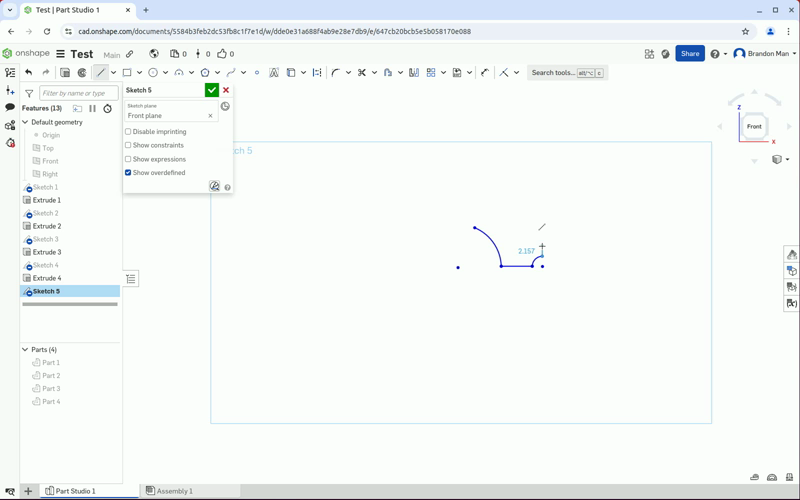
click(542, 245)
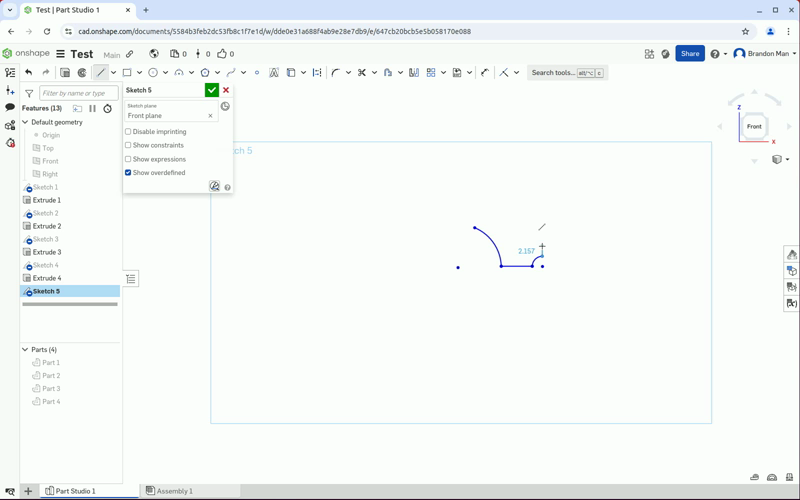
key_up(shift)
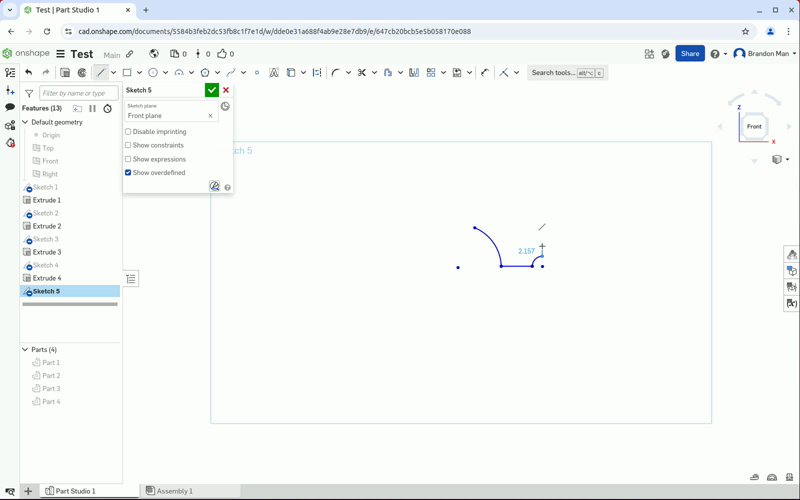
key_down(shift)
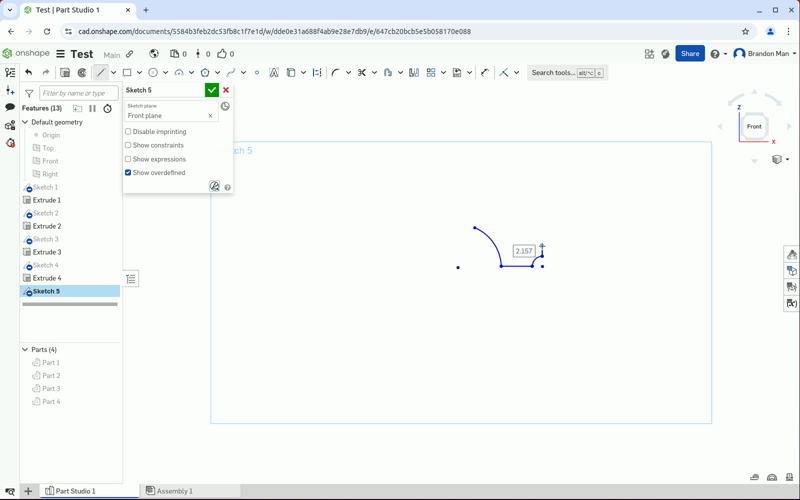
mouse_move(474, 227)
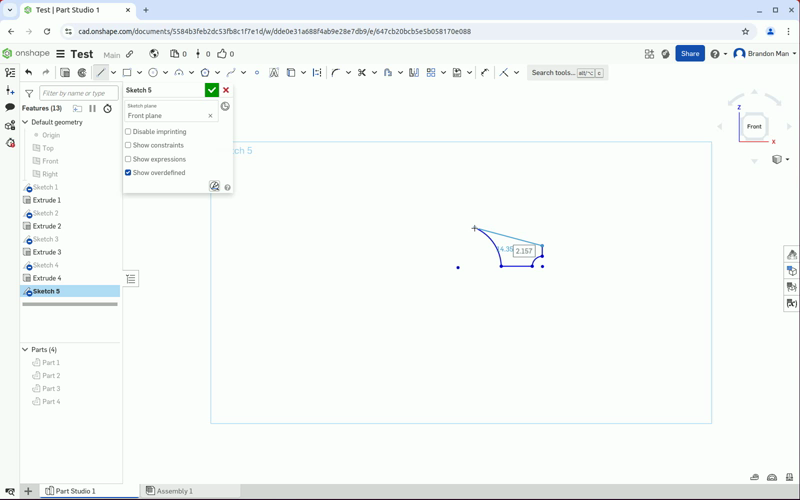
key_up(shift)
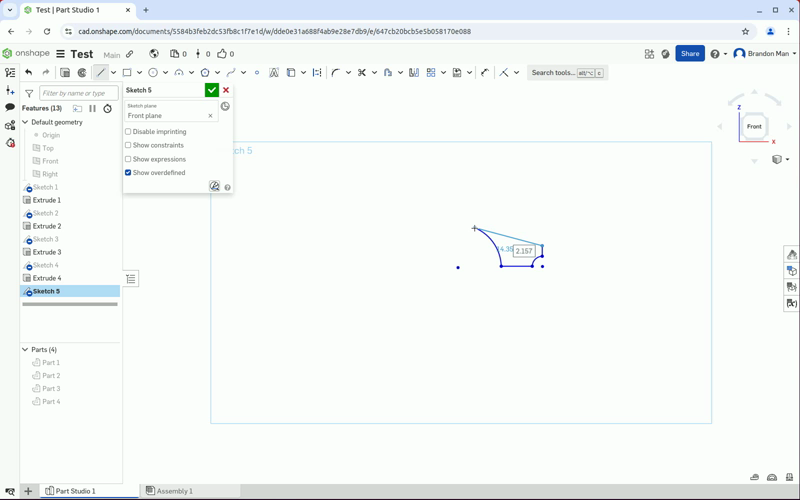
click(474, 227)
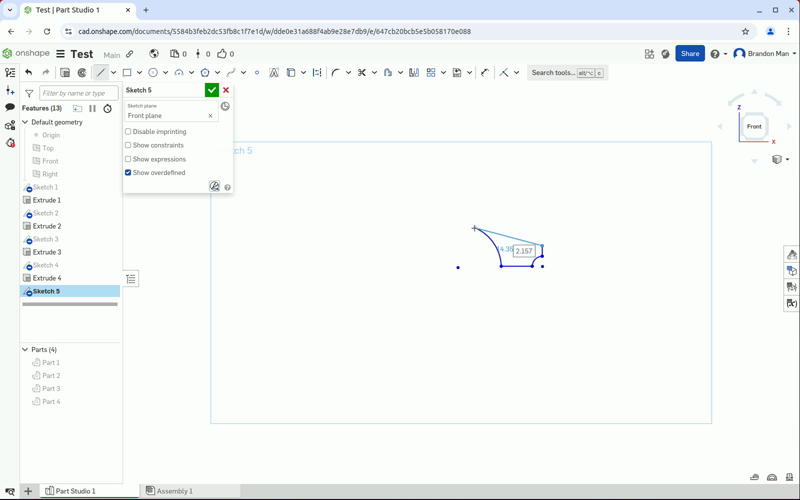
key(esc)
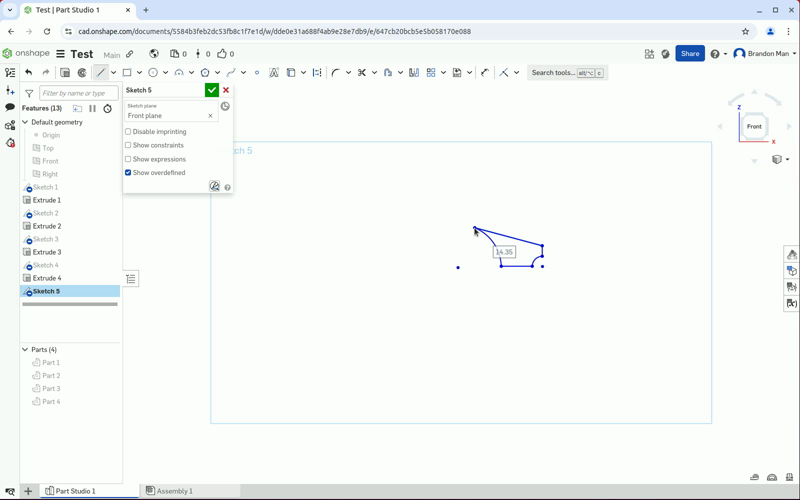
mouse_move(523, 255)
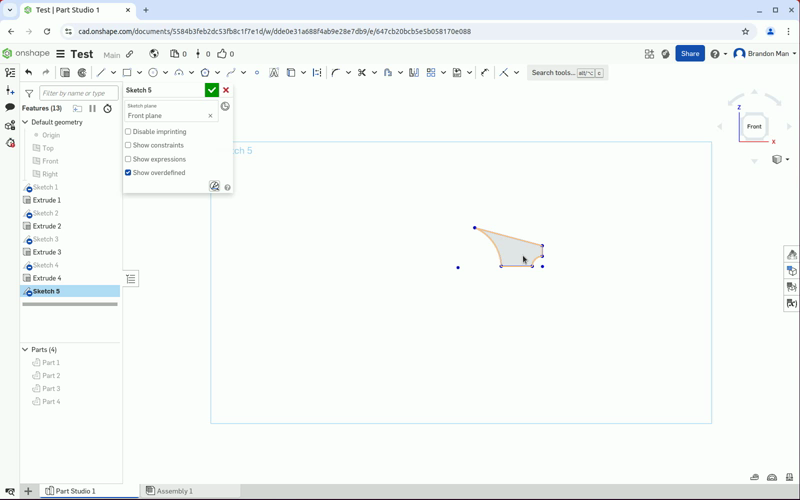
scroll(6)
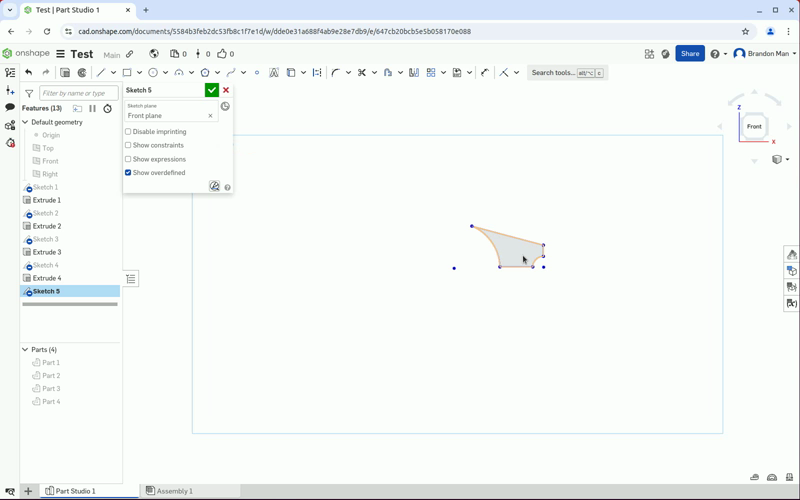
scroll(6)
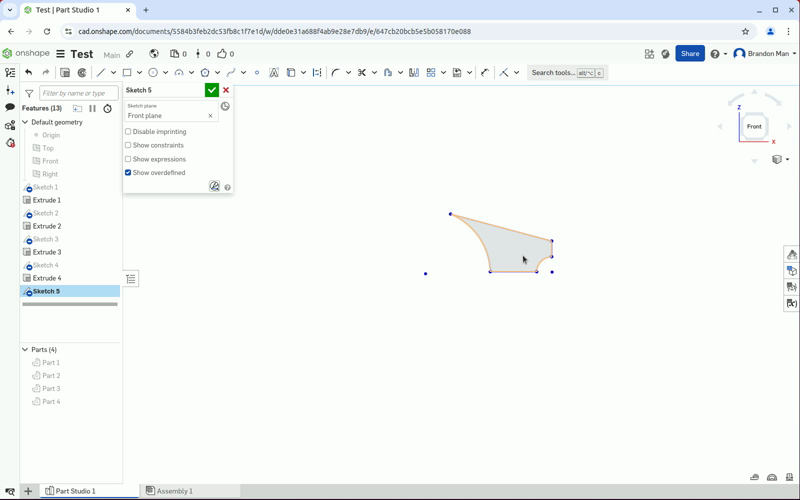
scroll(6)
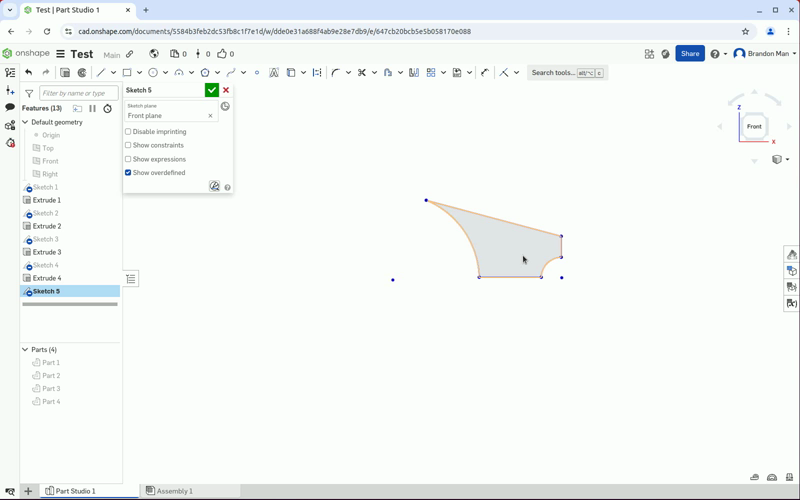
scroll(6)
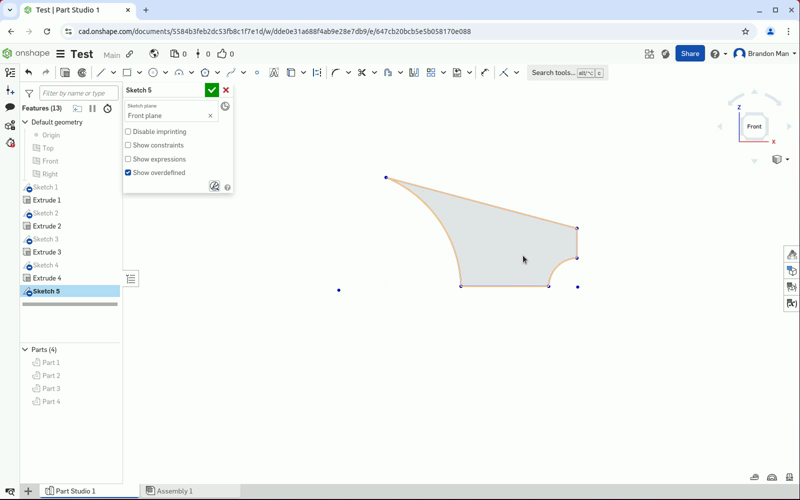
scroll(6)
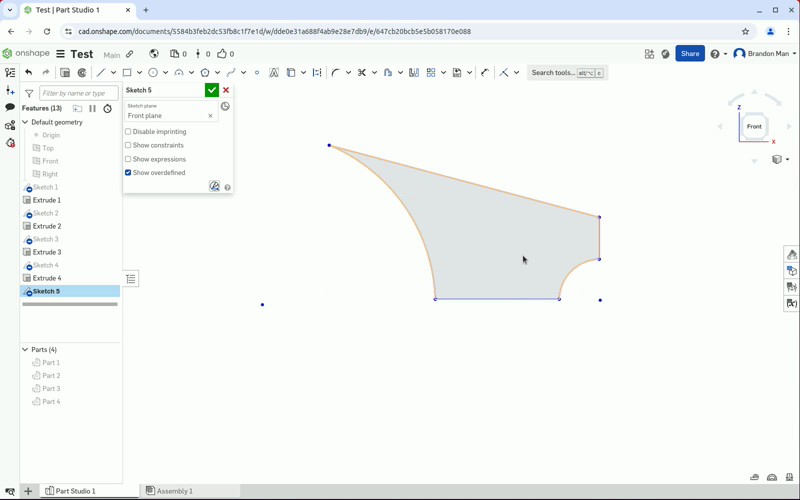
scroll(6)
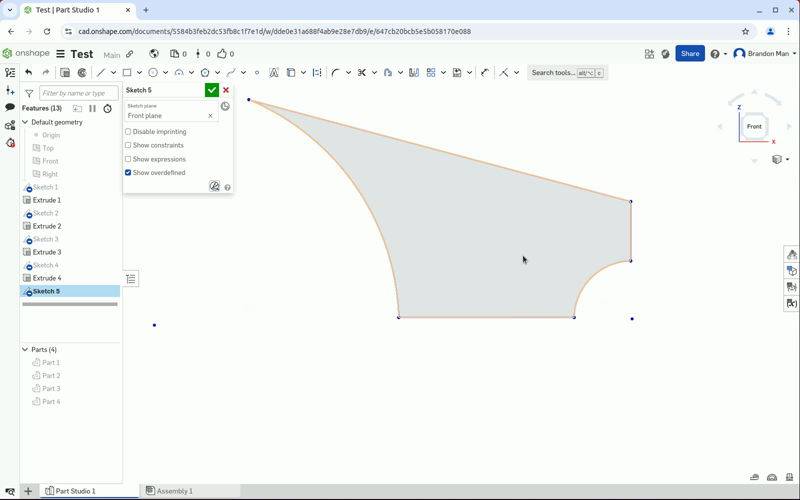
scroll(6)
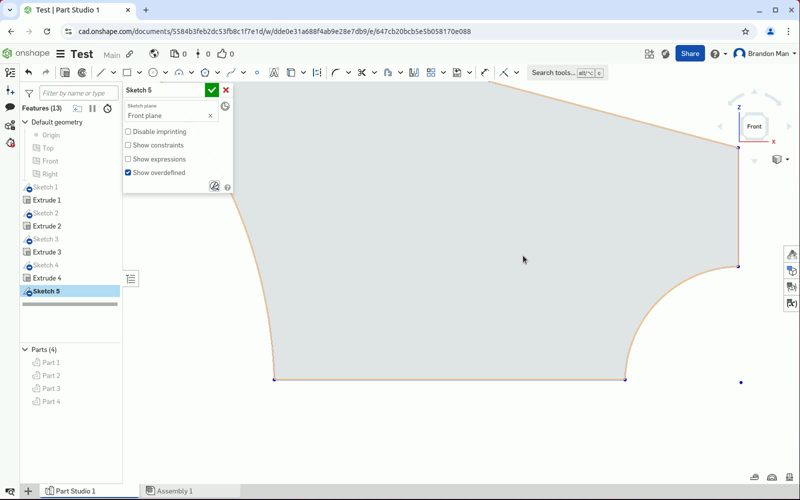
click(523, 255)
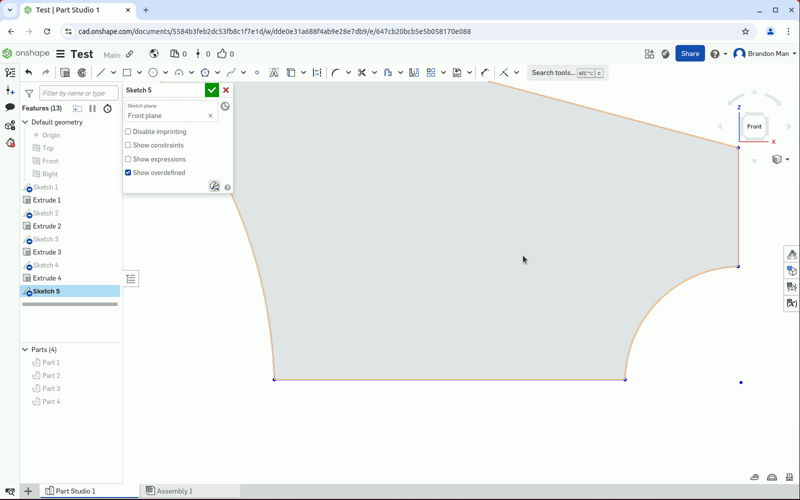
scroll(-6)
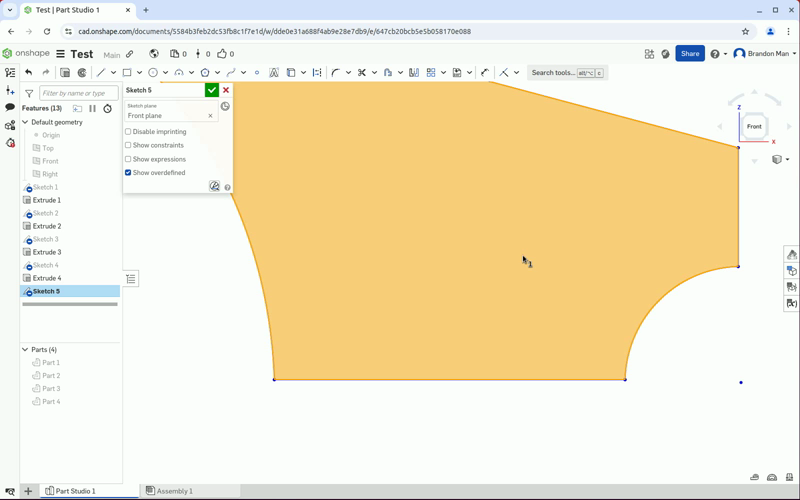
scroll(-6)
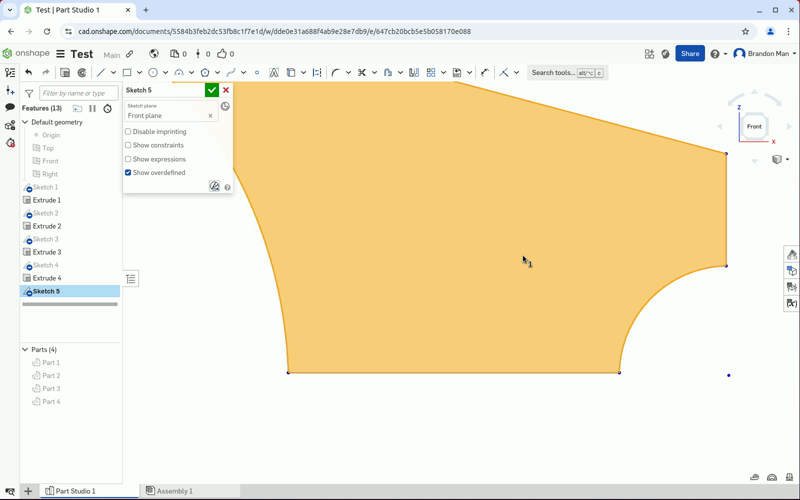
scroll(-6)
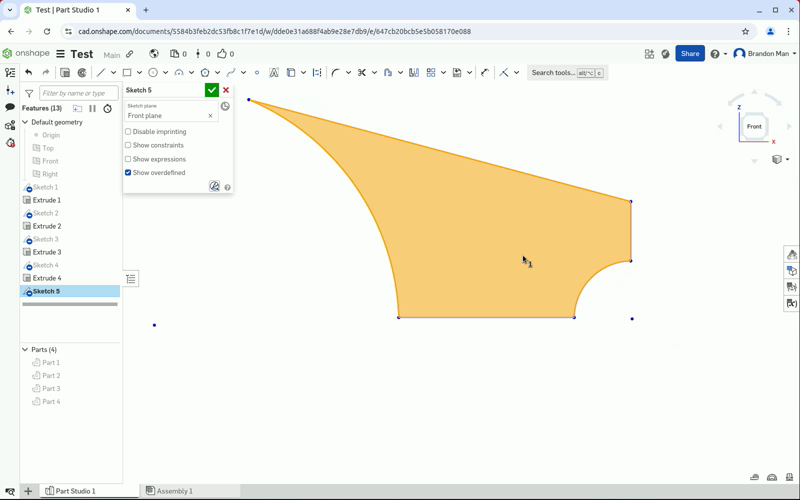
scroll(-6)
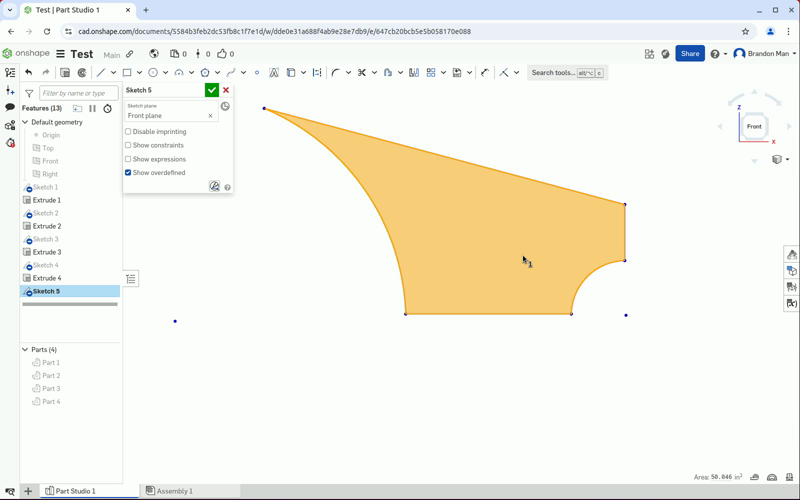
scroll(-6)
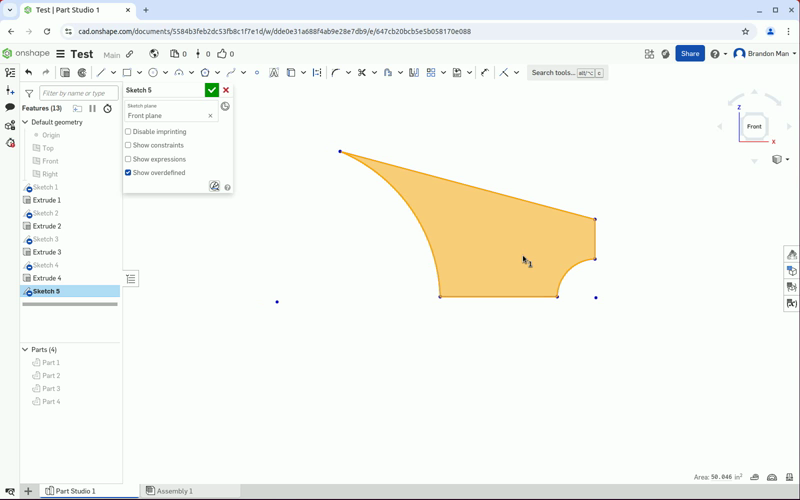
scroll(-6)
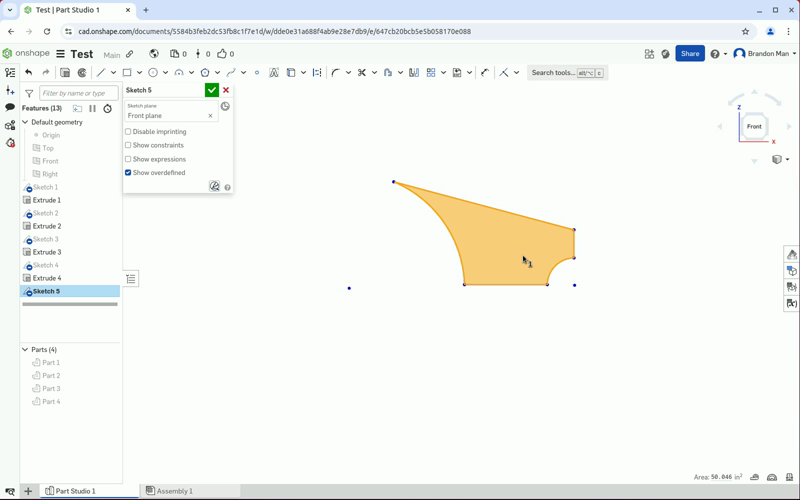
scroll(-6)
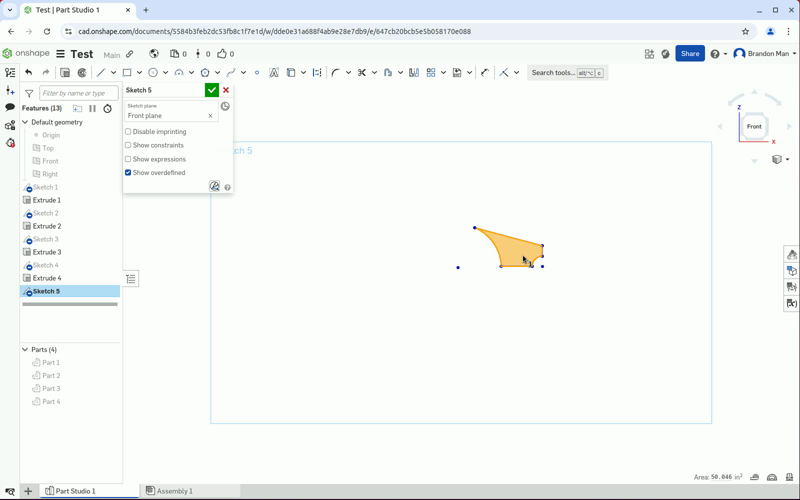
mouse_move(73, 352)
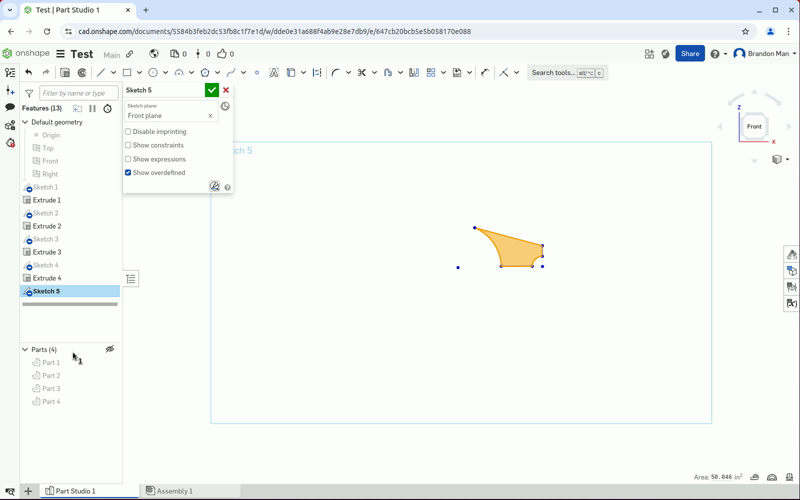
key(shift+y)
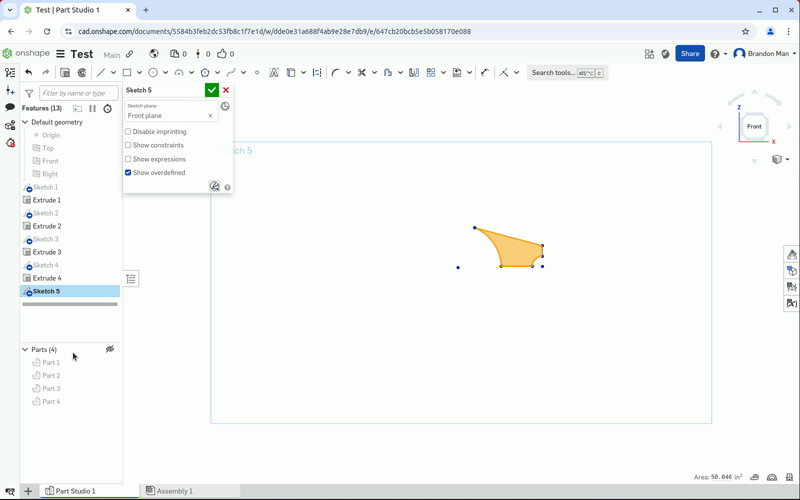
key(shift+e)
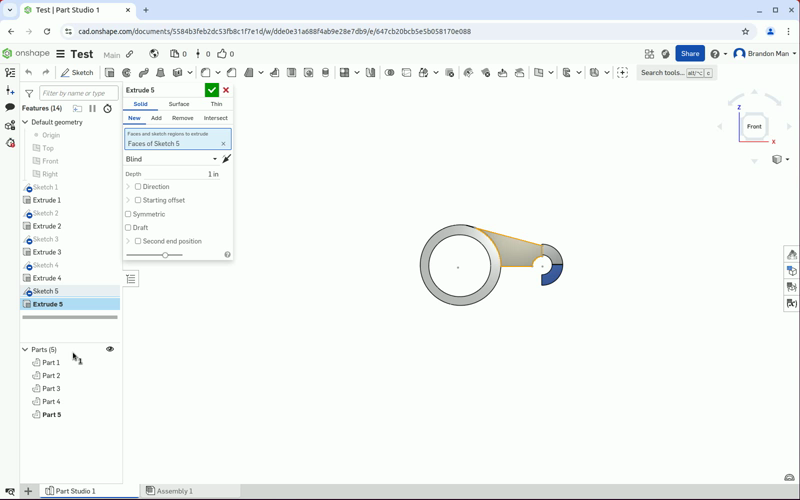
mouse_move(143, 106)
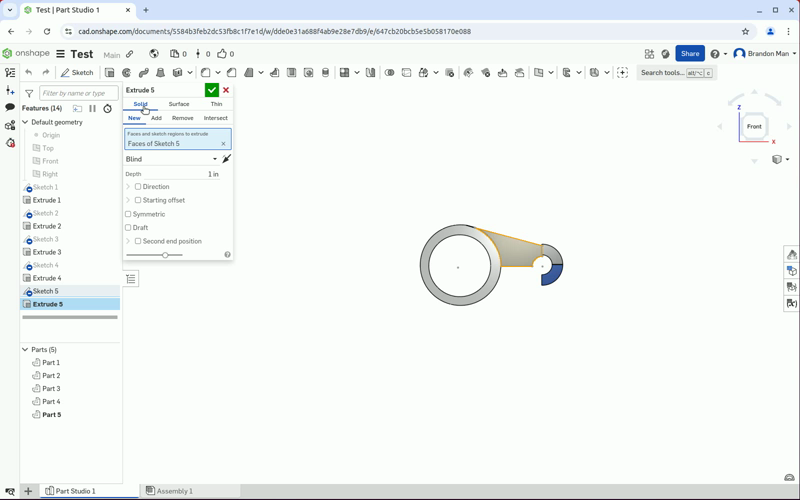
click(143, 106)
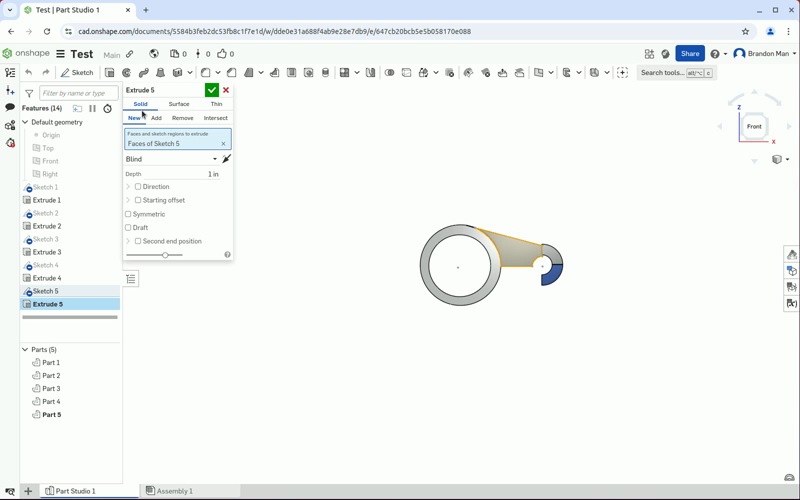
mouse_move(137, 120)
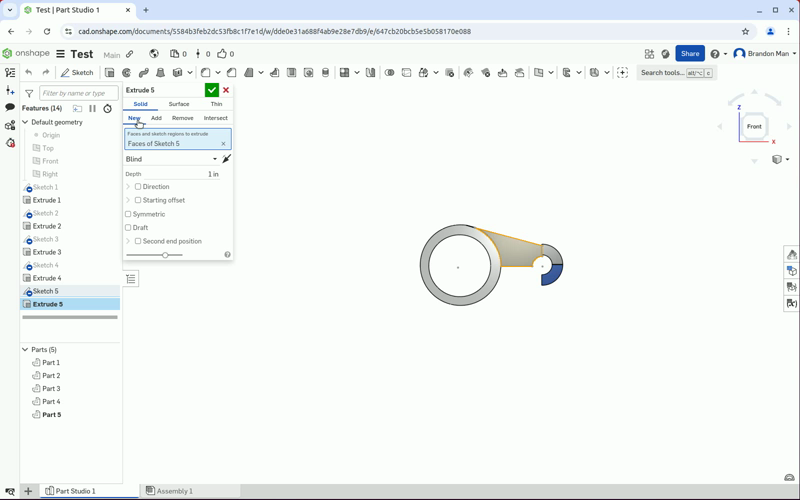
click(137, 120)
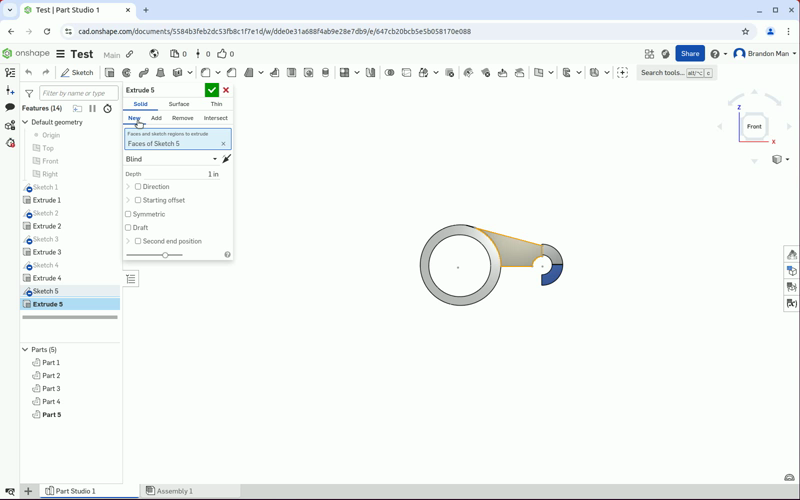
key(tab, 4)
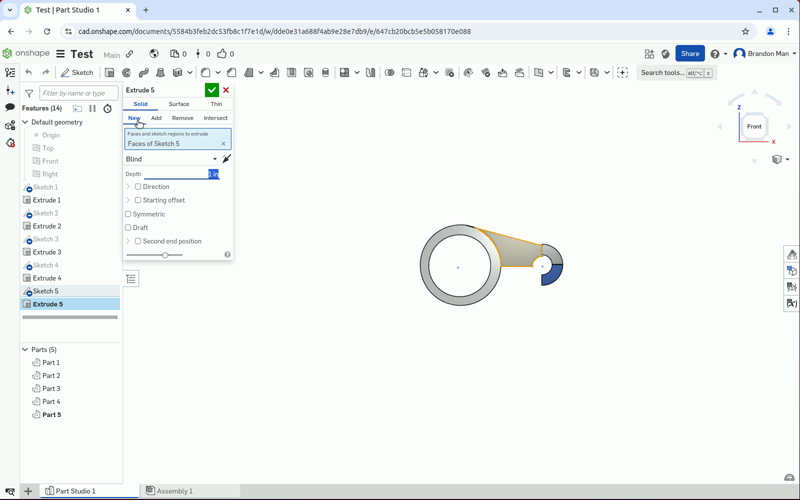
text(1.685)
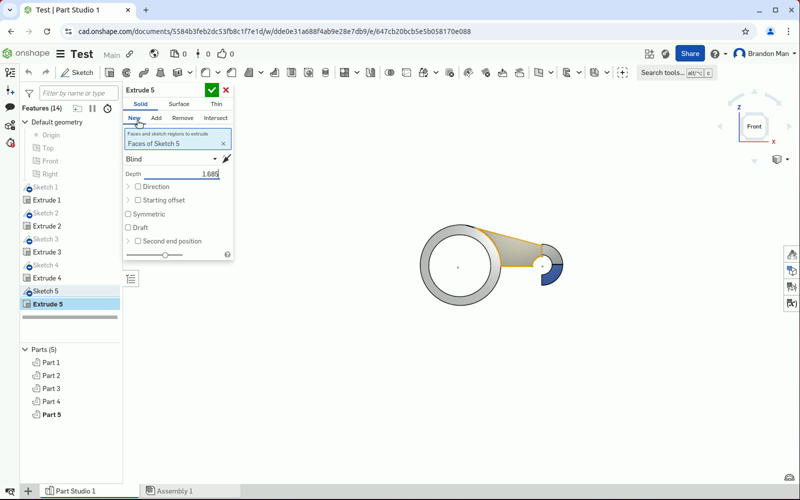
key(enter)
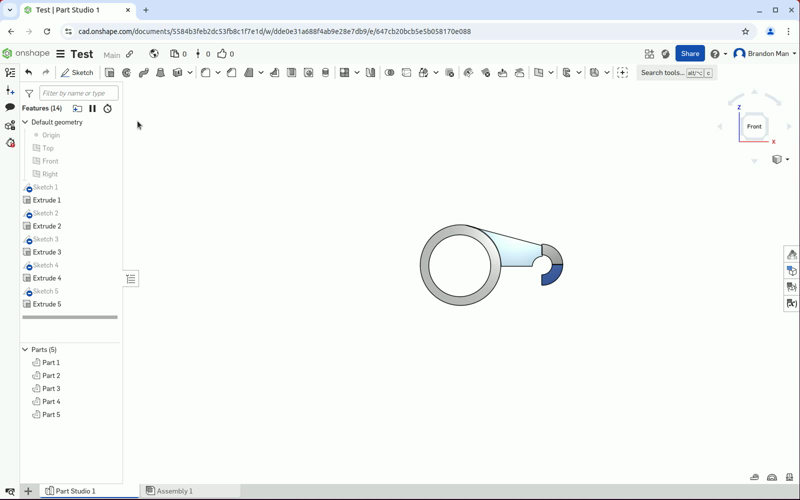
key(shift+h)
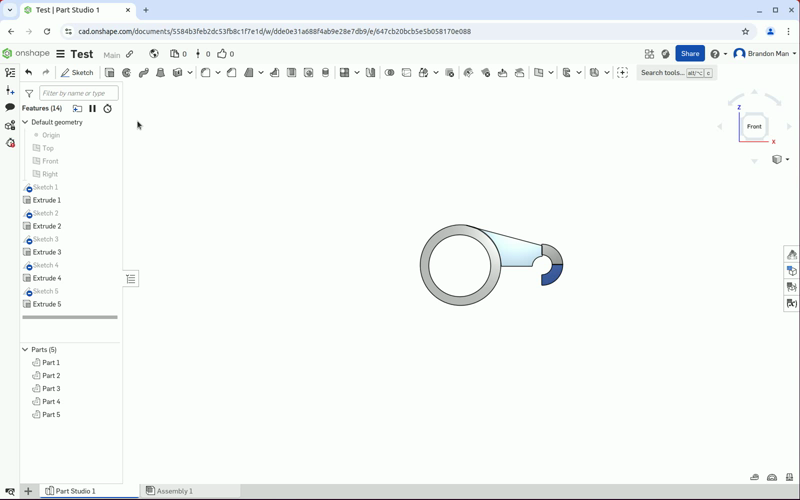
key(shift+h)
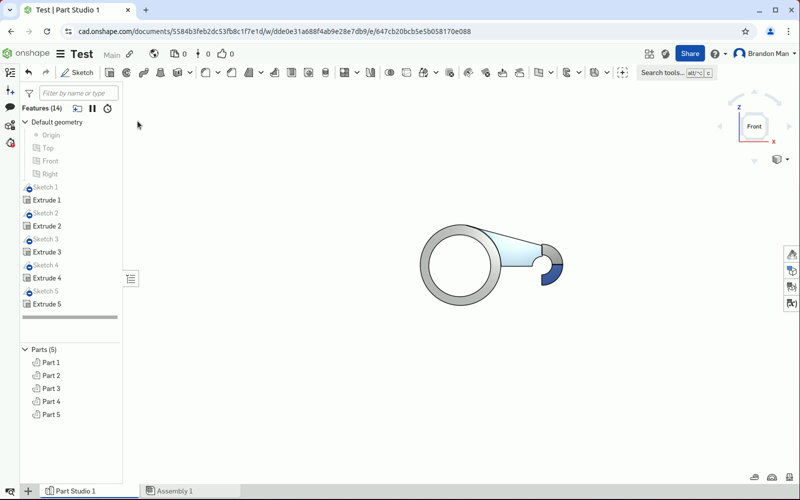
mouse_move(73, 189)
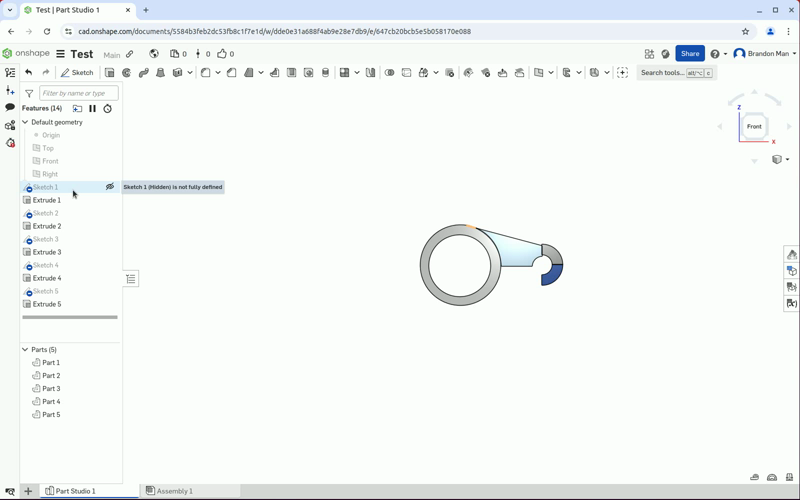
click(73, 189)
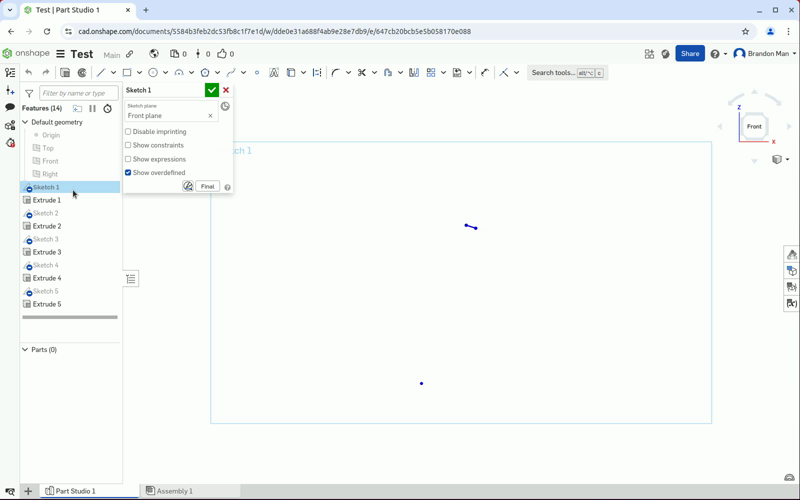
mouse_move(229, 92)
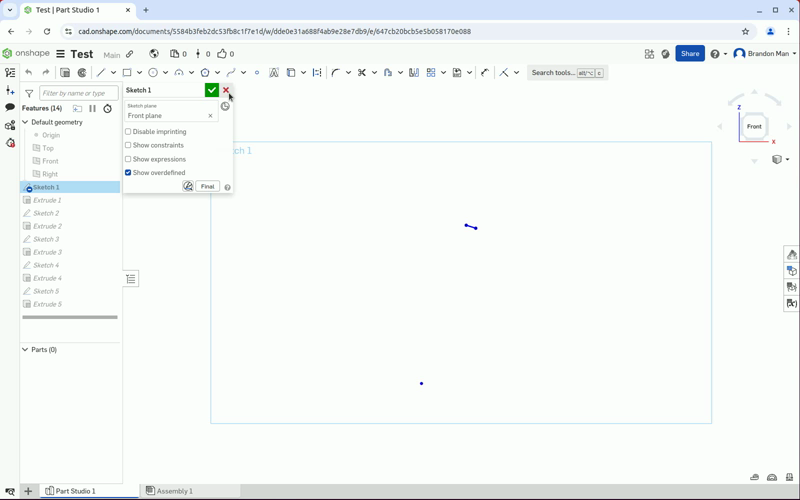
click(229, 92)
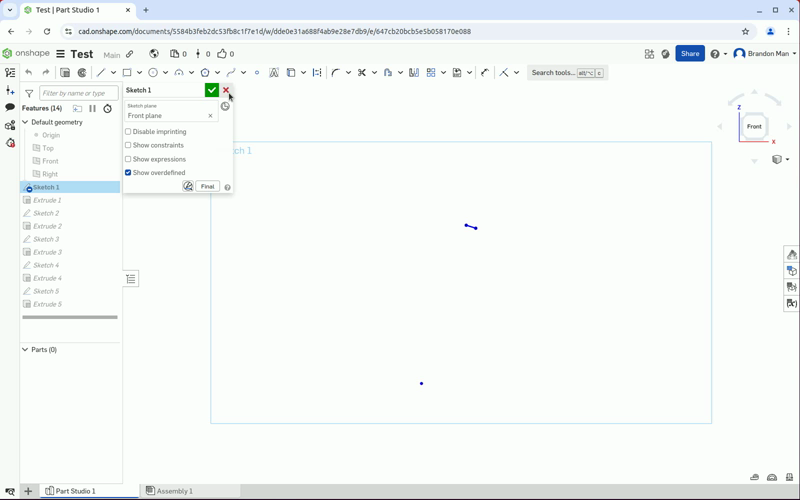
key(shift+s)
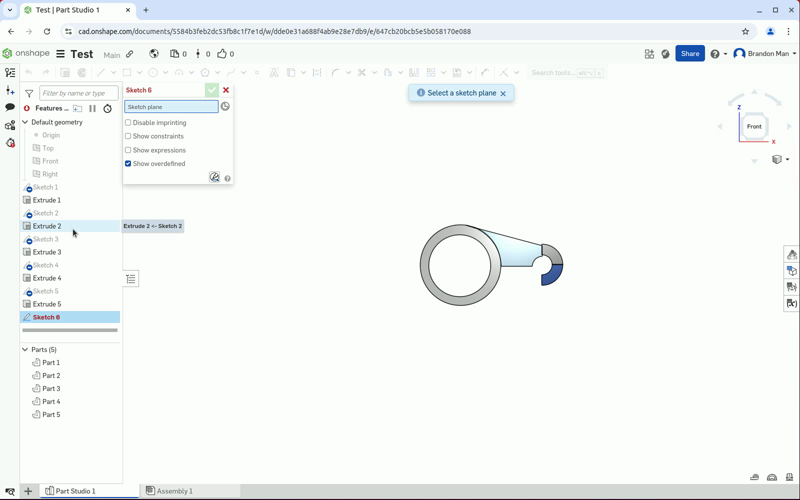
scroll(3)
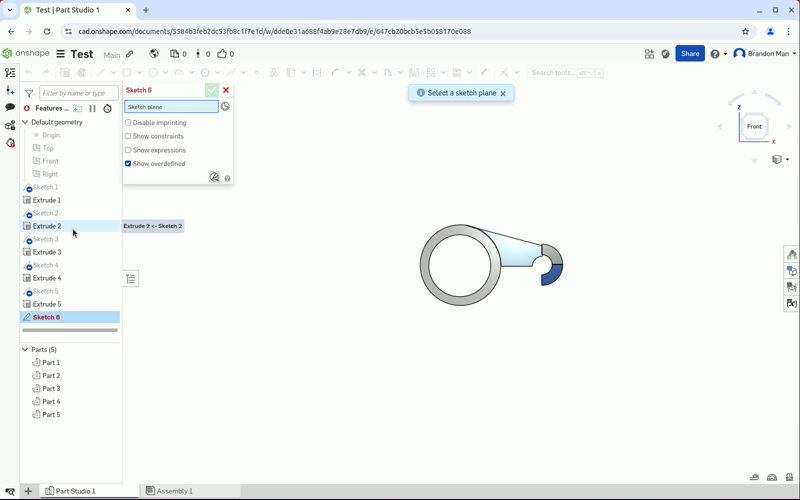
mouse_move(73, 163)
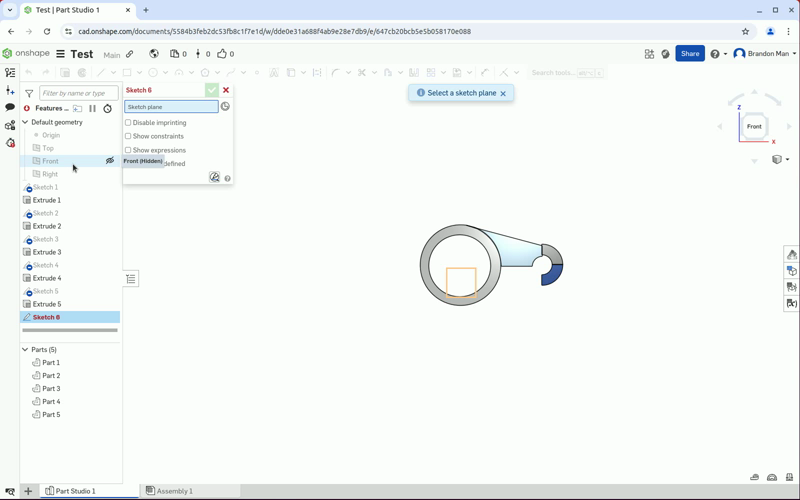
click(73, 163)
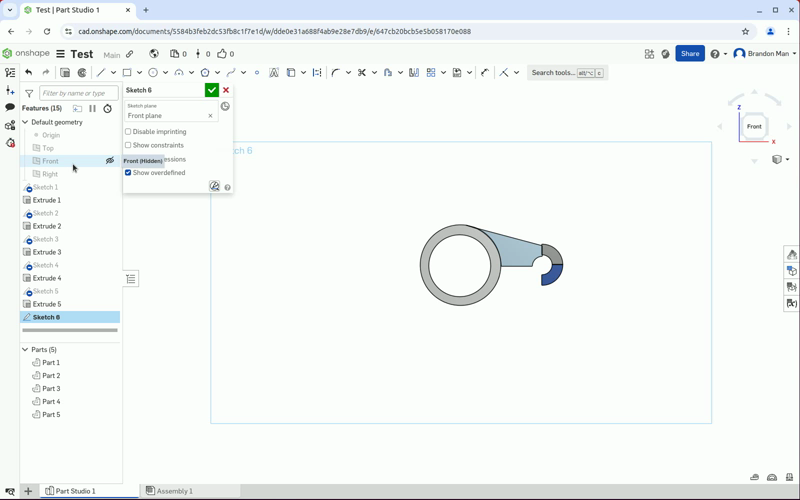
mouse_move(73, 352)
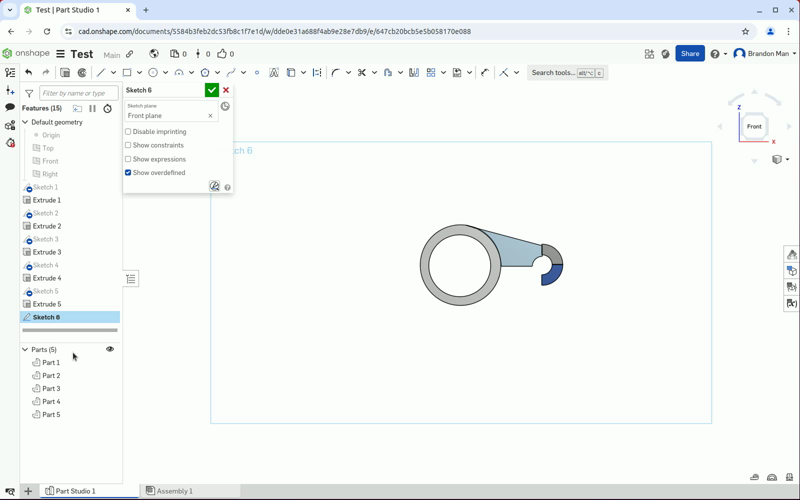
key(y)
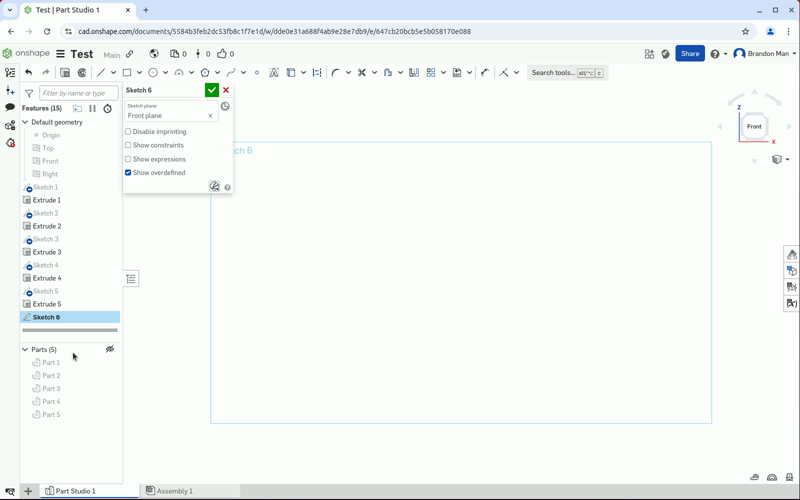
key(a)
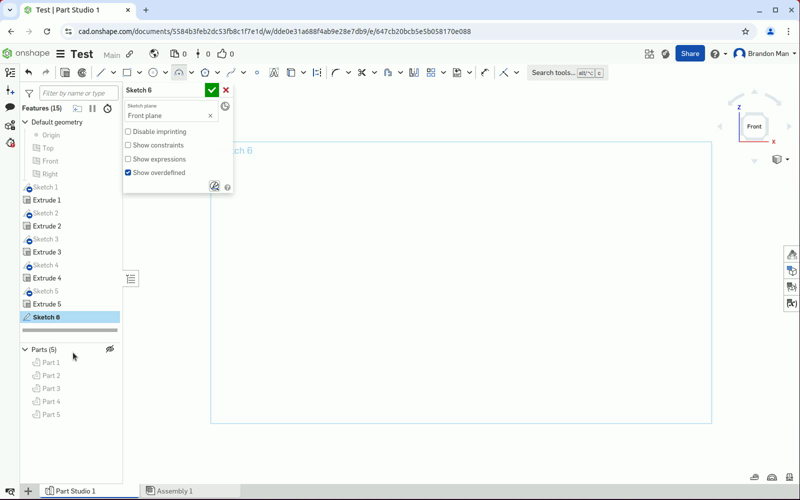
key_down(shift)
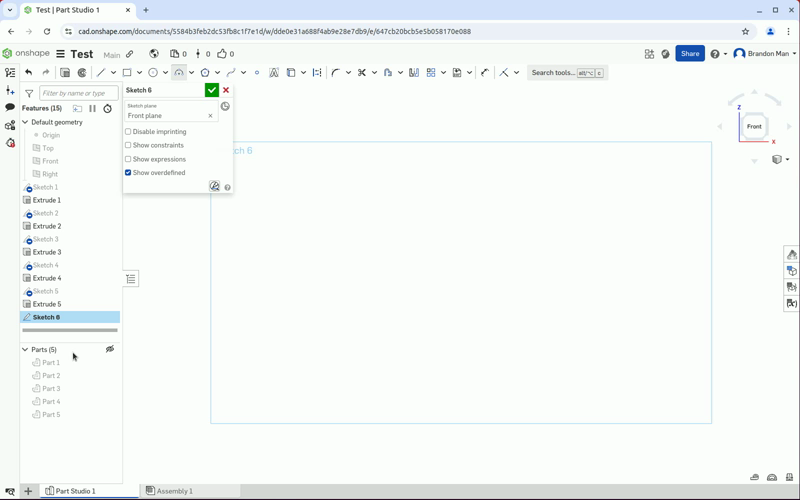
mouse_move(420, 272)
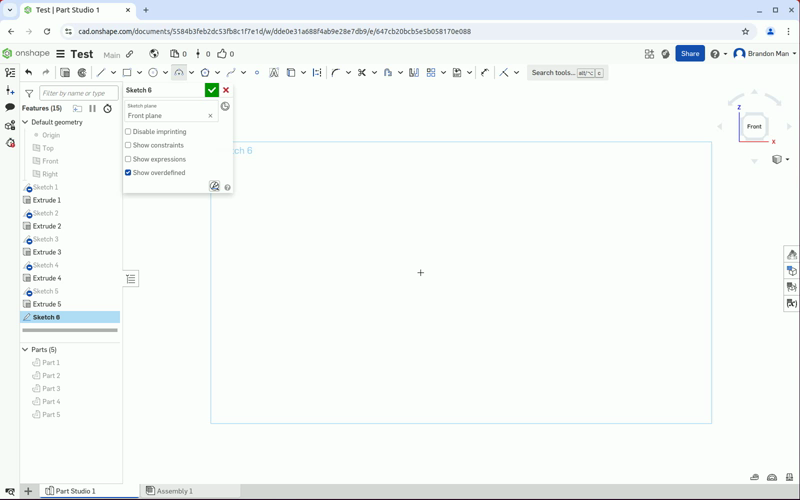
click(420, 272)
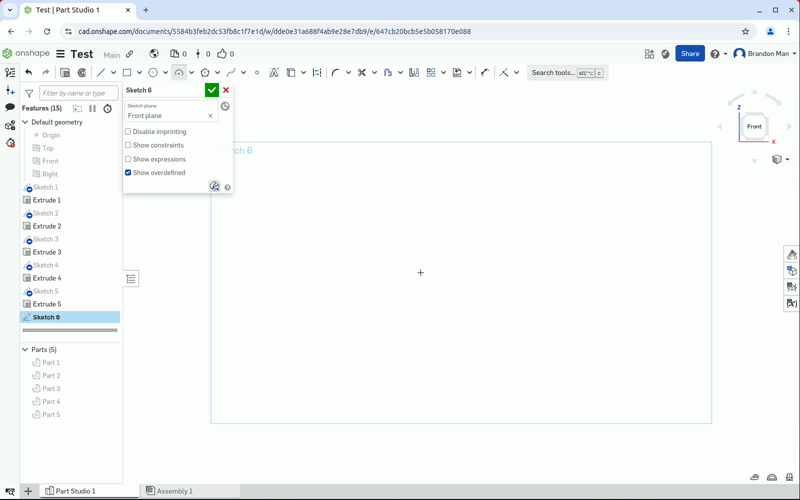
key_up(shift)
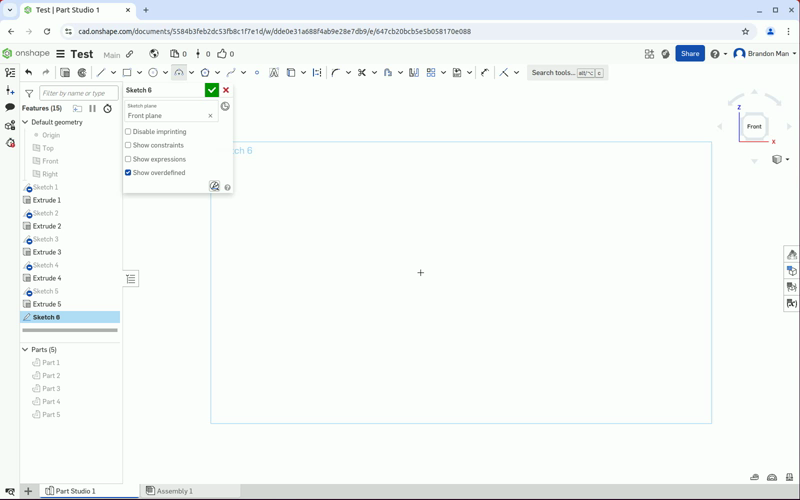
key_down(shift)
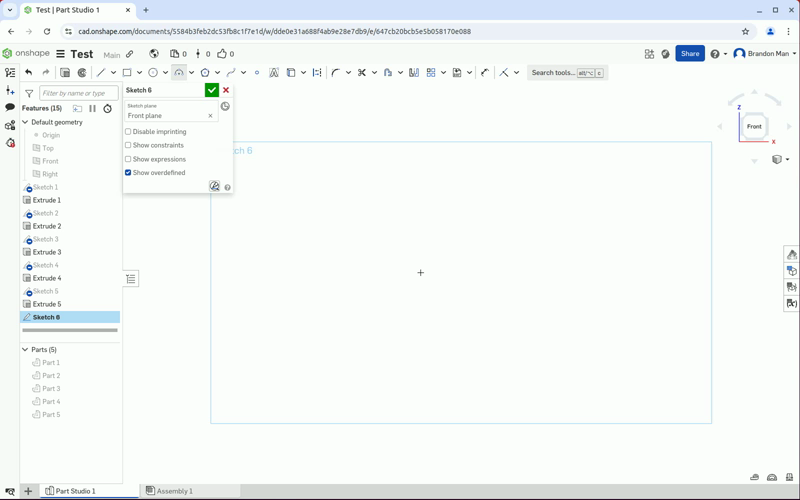
mouse_move(445, 354)
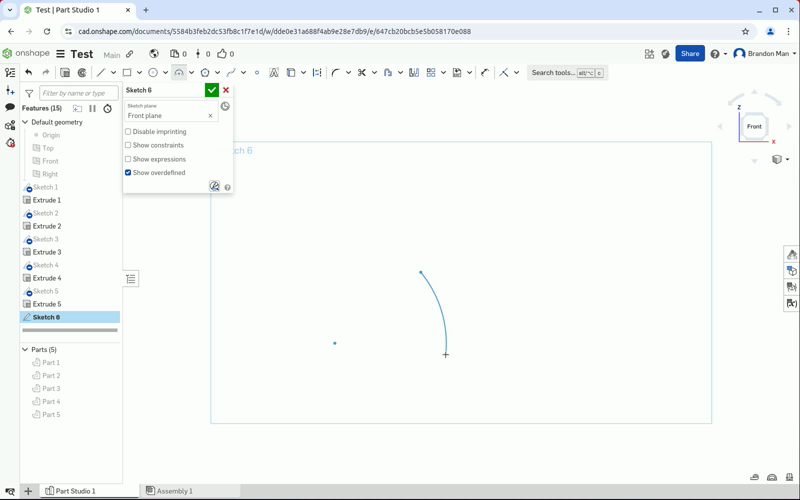
click(445, 354)
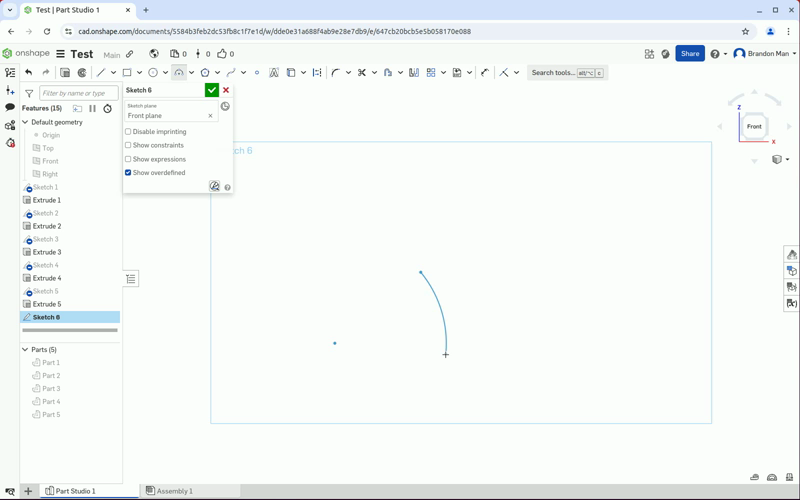
mouse_move(422, 316)
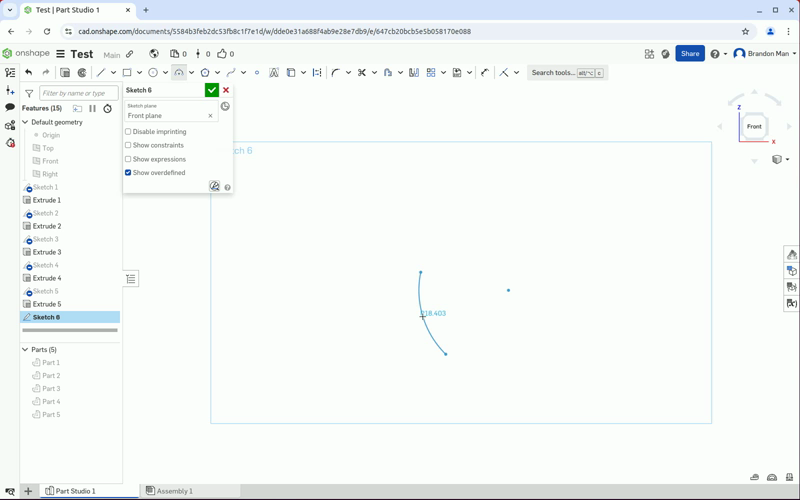
click(422, 316)
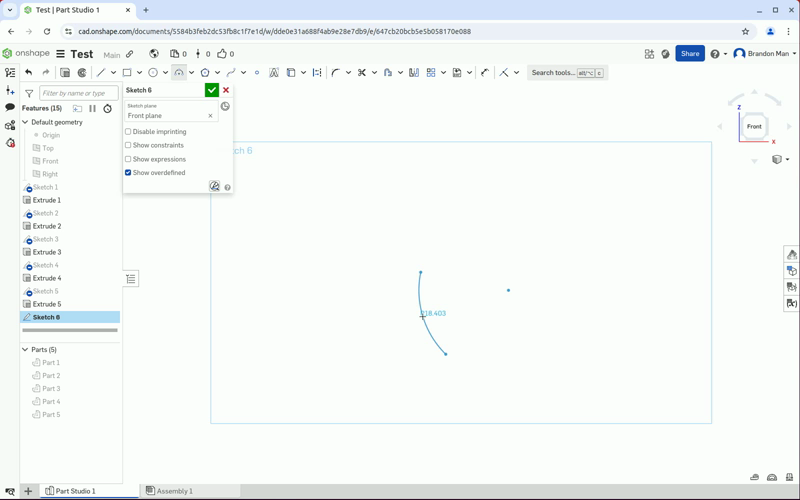
key_up(shift)
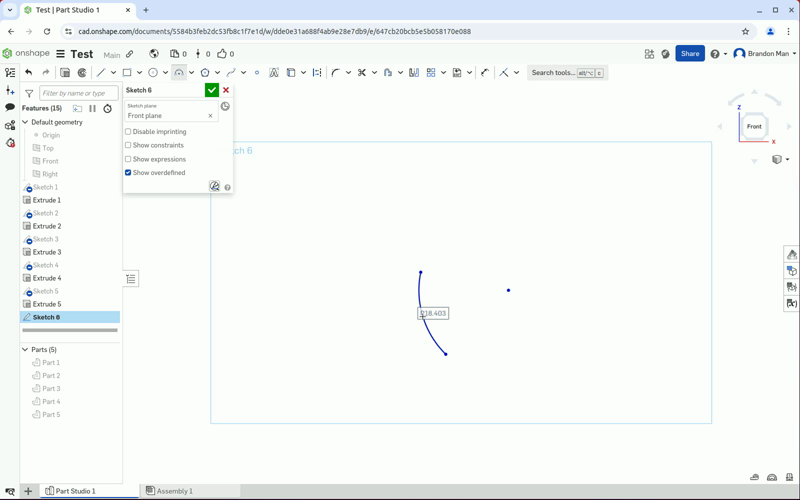
key(esc)
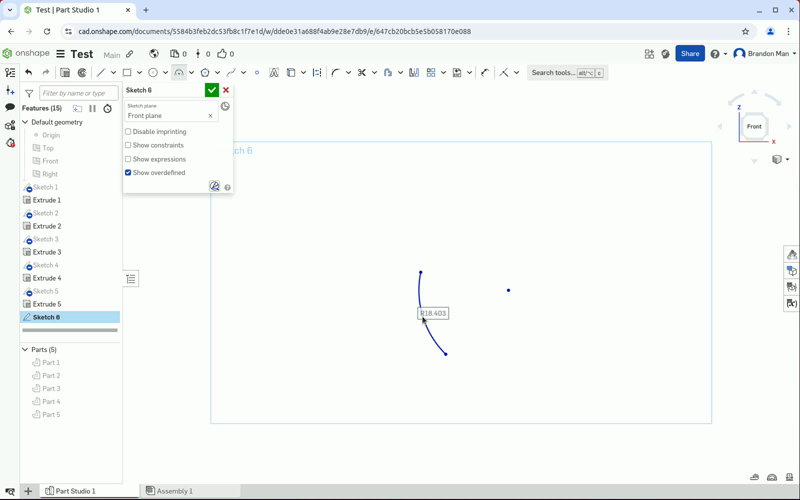
key(l)
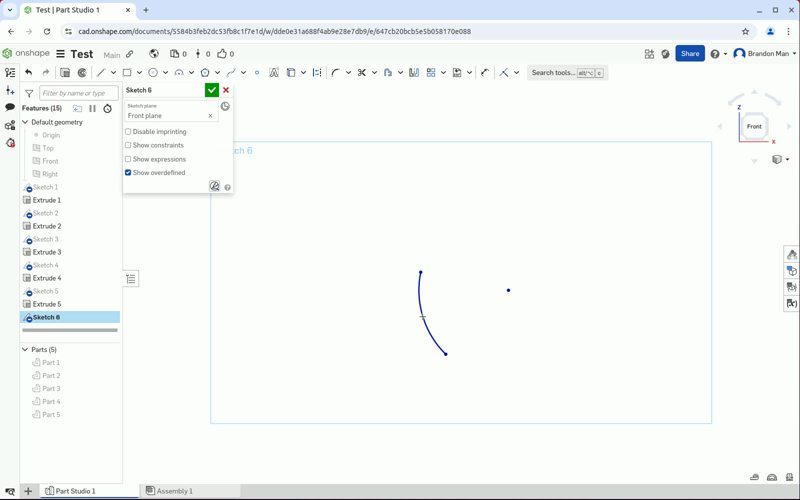
mouse_move(445, 354)
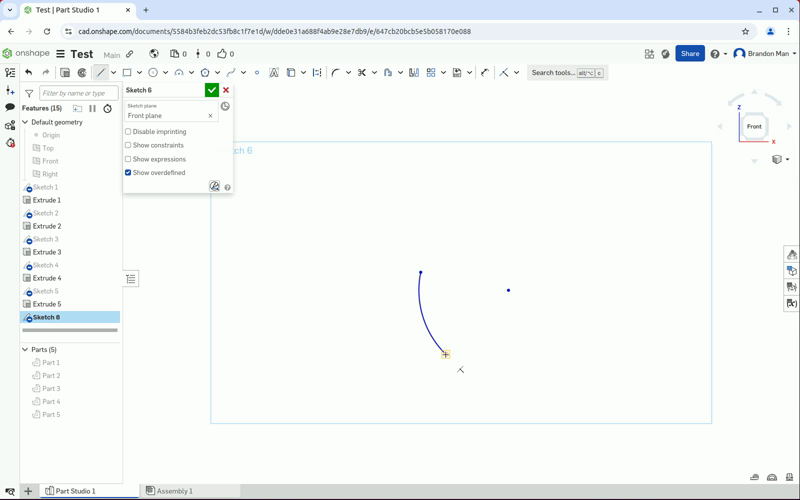
click(445, 354)
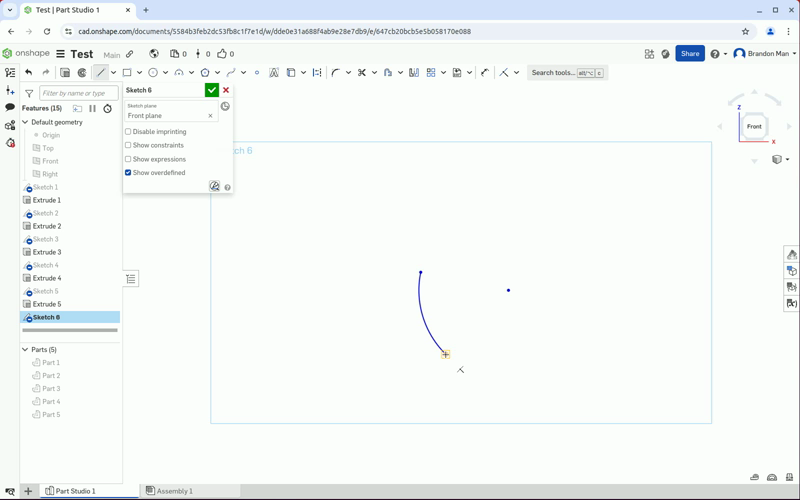
key_down(shift)
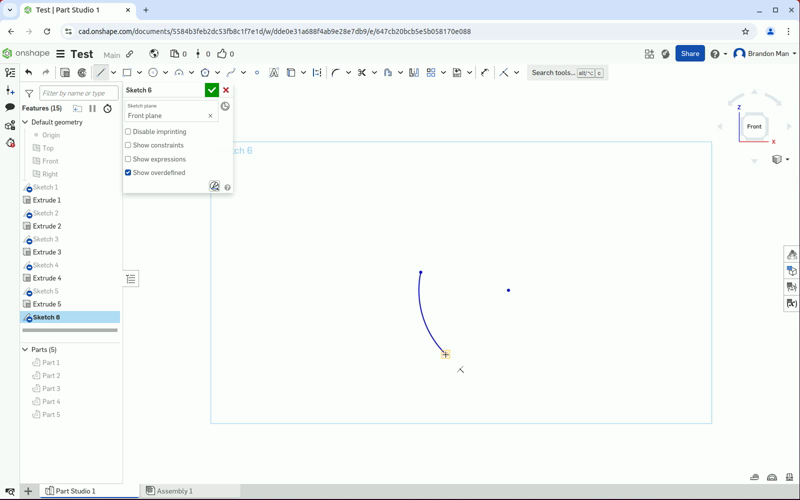
mouse_move(475, 354)
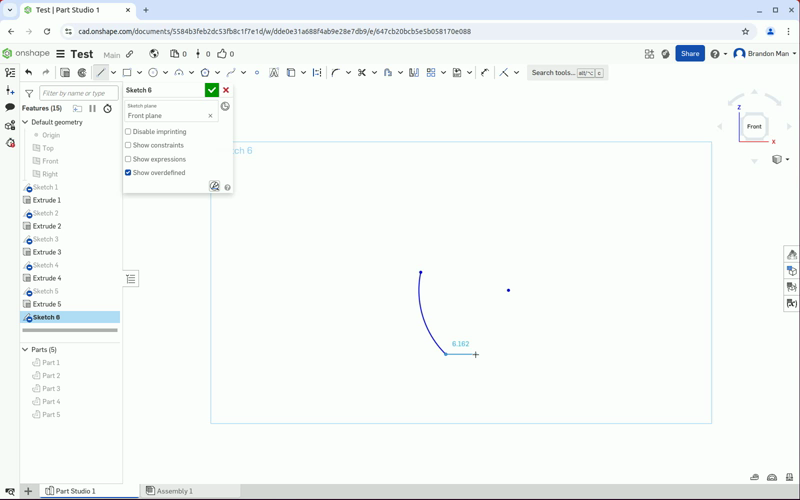
mouse_move(476, 384)
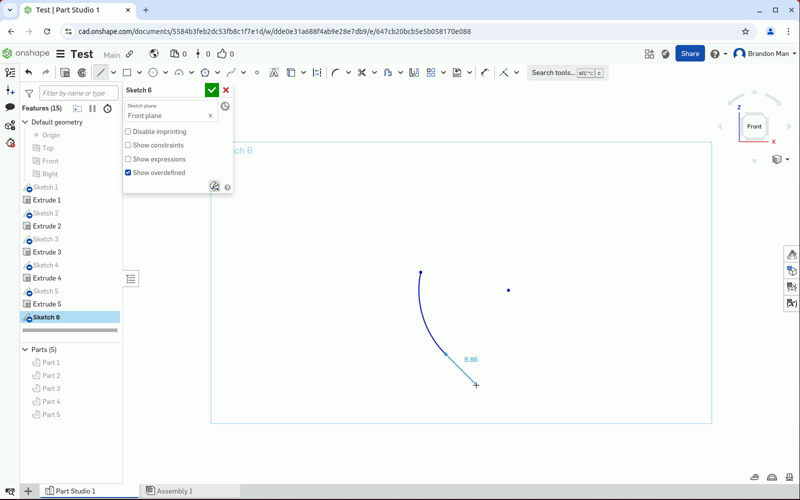
click(476, 384)
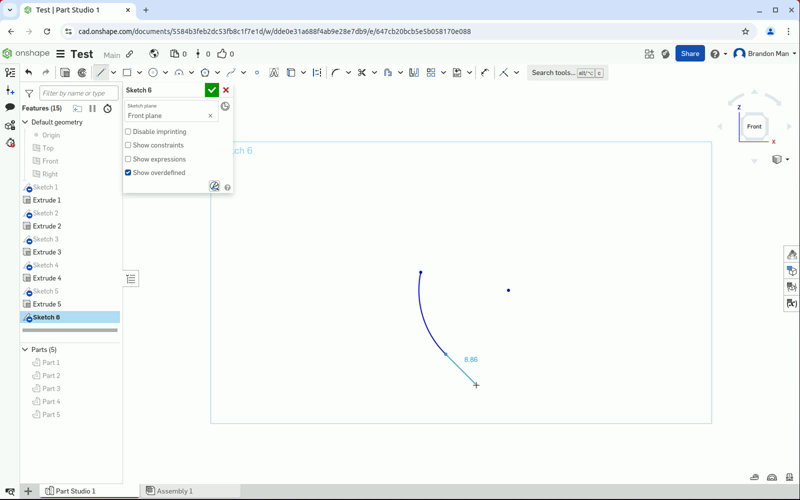
key_up(shift)
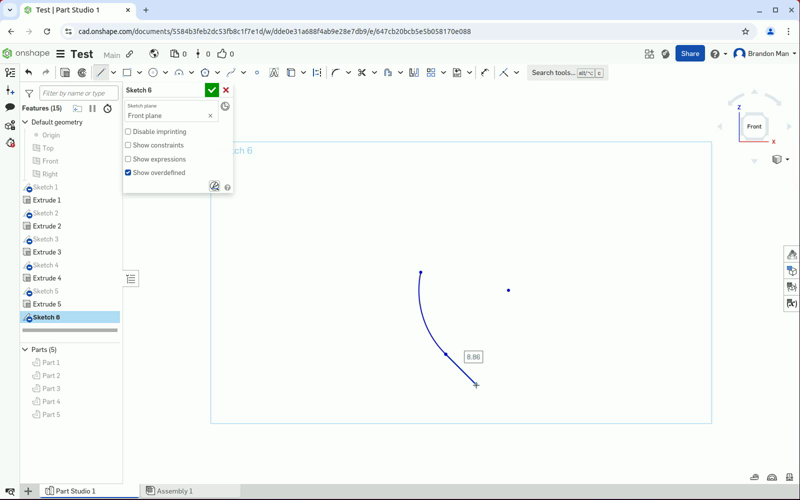
key(esc)
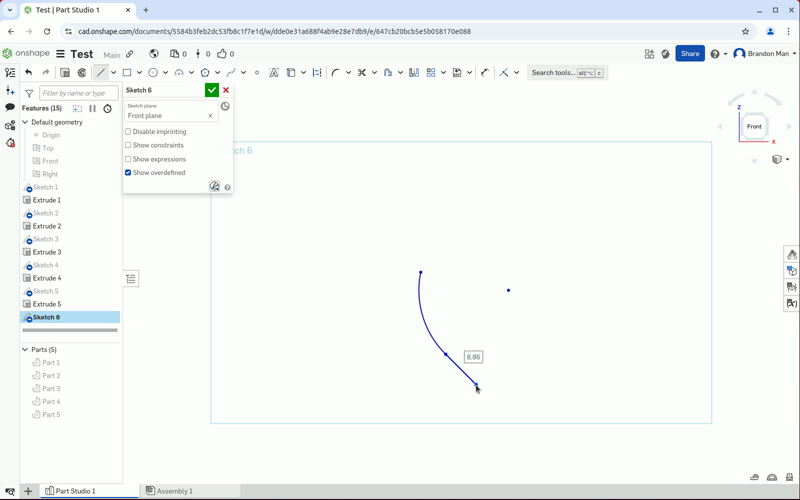
key(a)
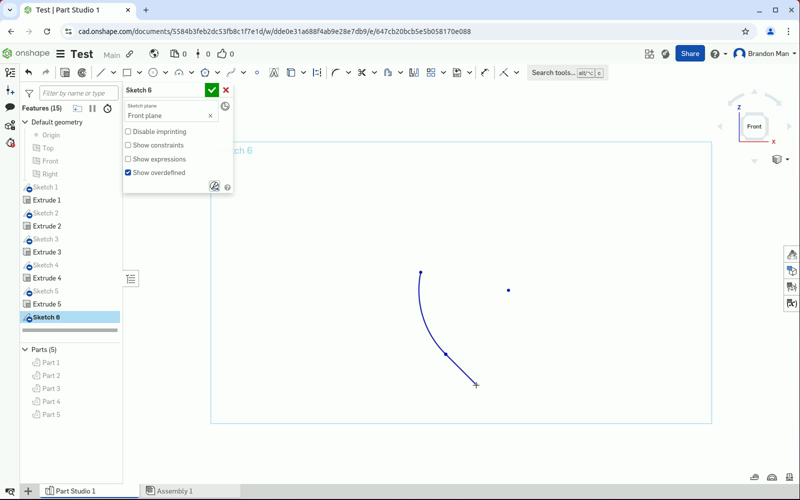
mouse_move(476, 384)
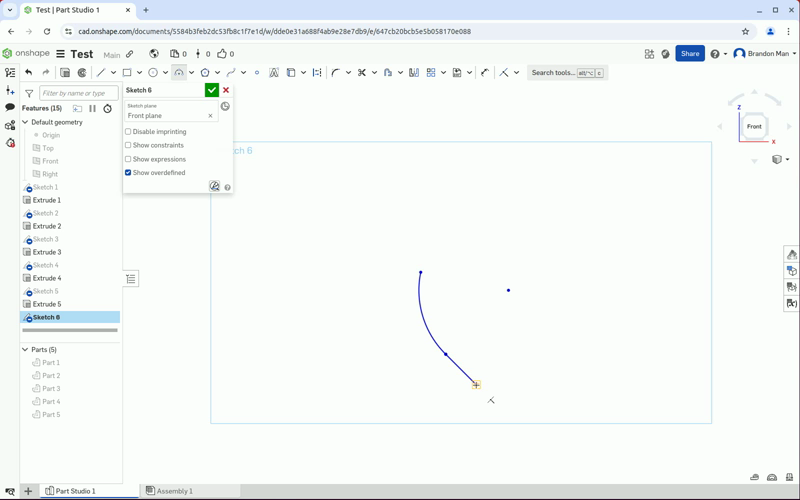
click(476, 384)
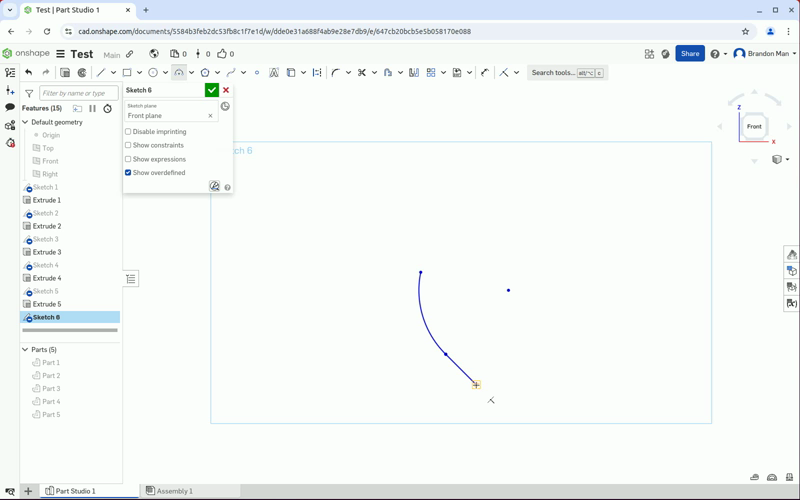
key_down(shift)
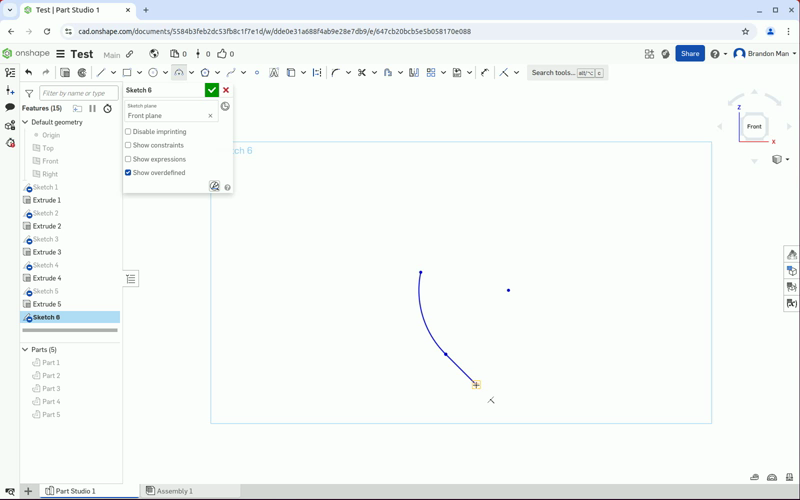
mouse_move(514, 372)
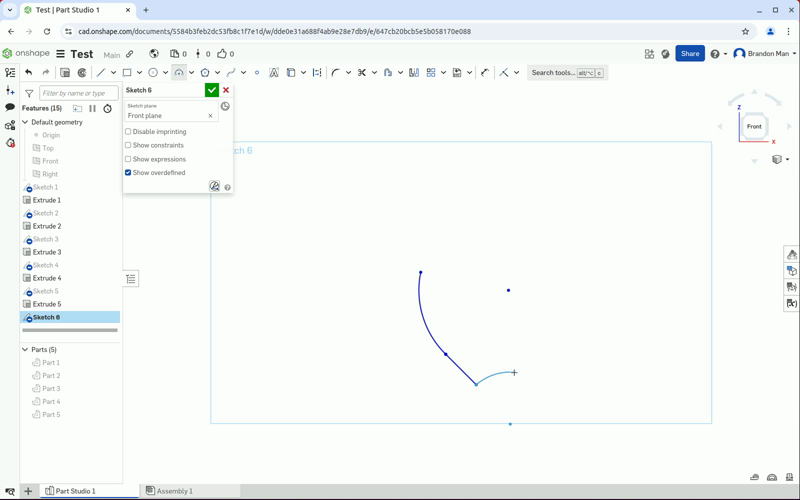
click(514, 372)
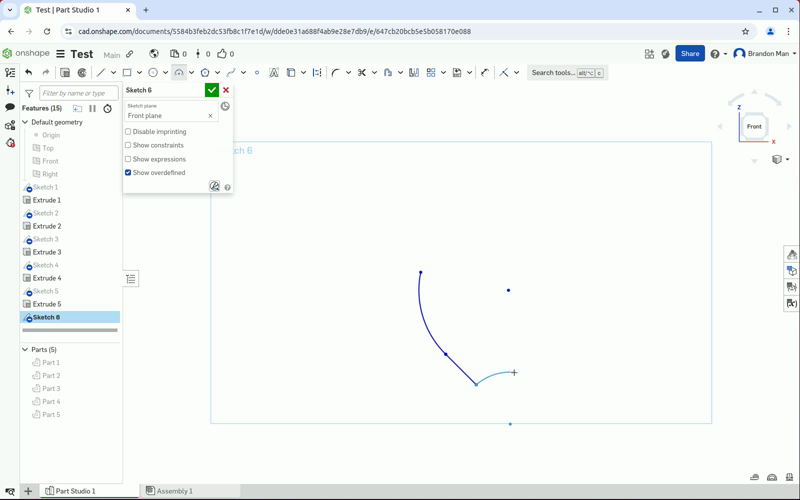
mouse_move(500, 394)
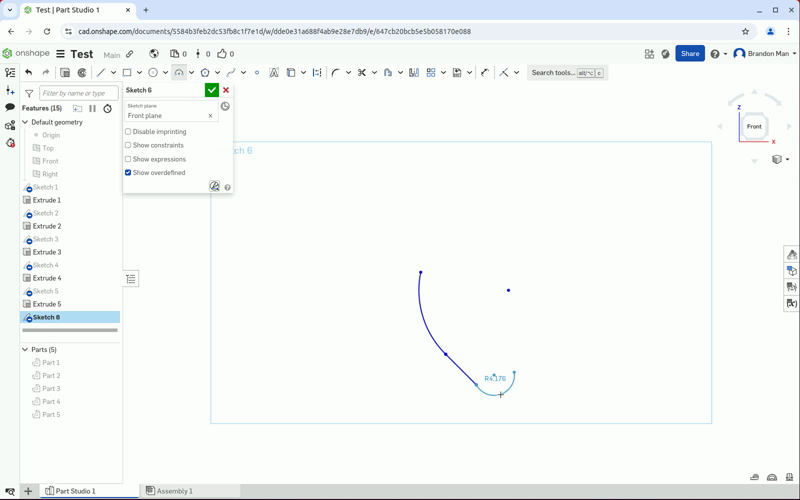
click(500, 394)
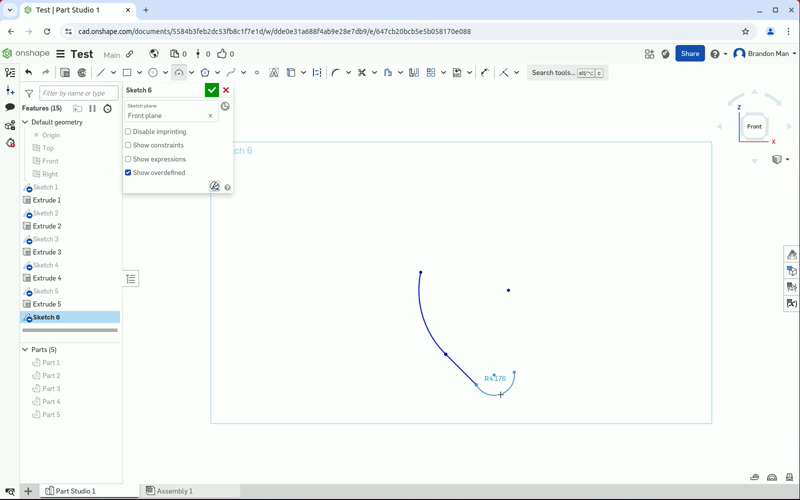
key_up(shift)
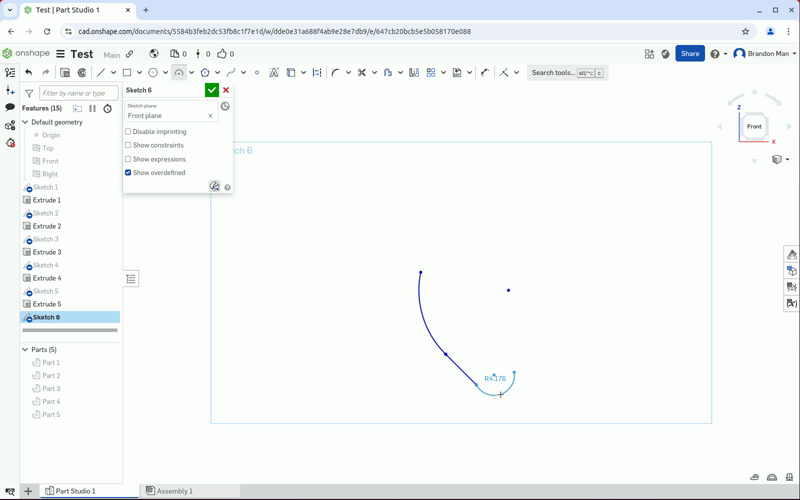
key(esc)
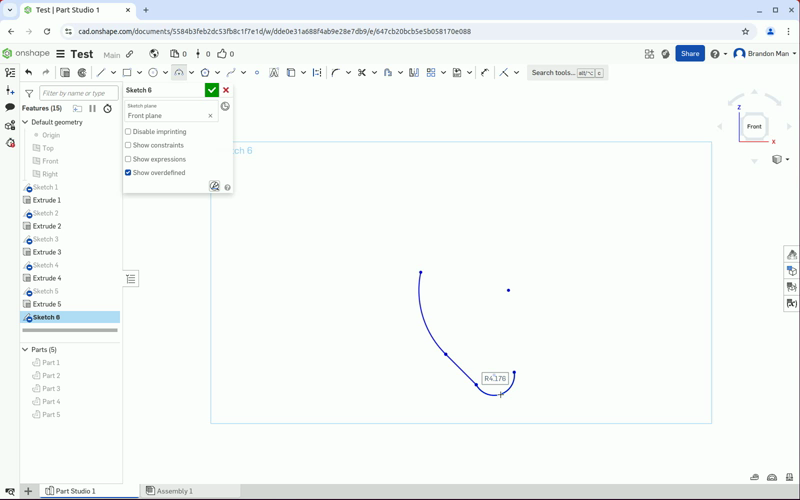
key(l)
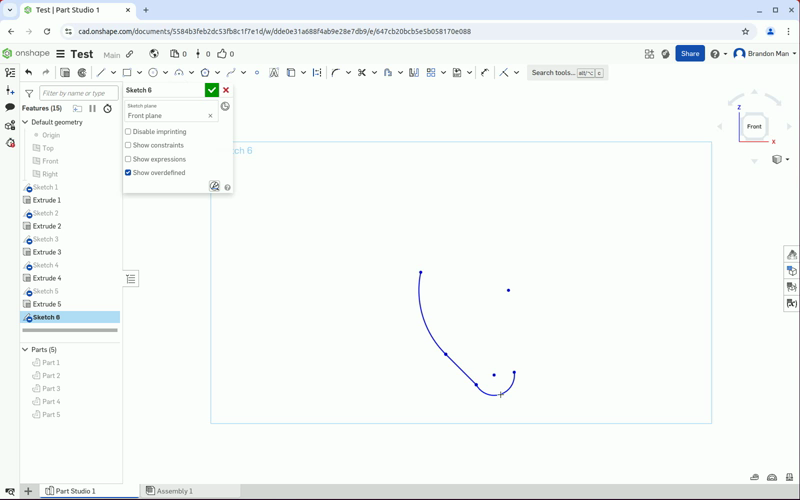
mouse_move(514, 372)
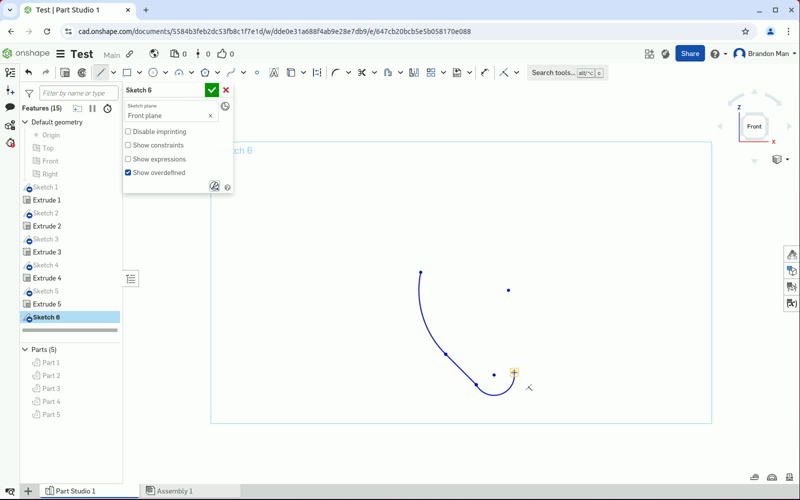
click(514, 372)
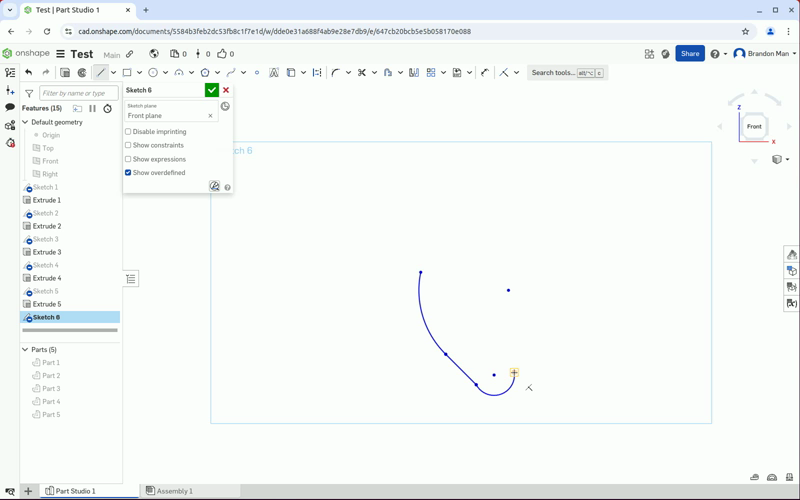
key_down(shift)
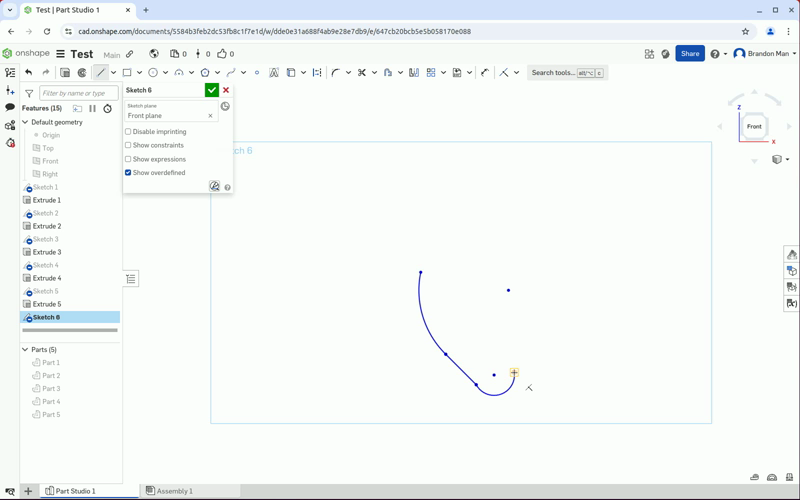
mouse_move(544, 372)
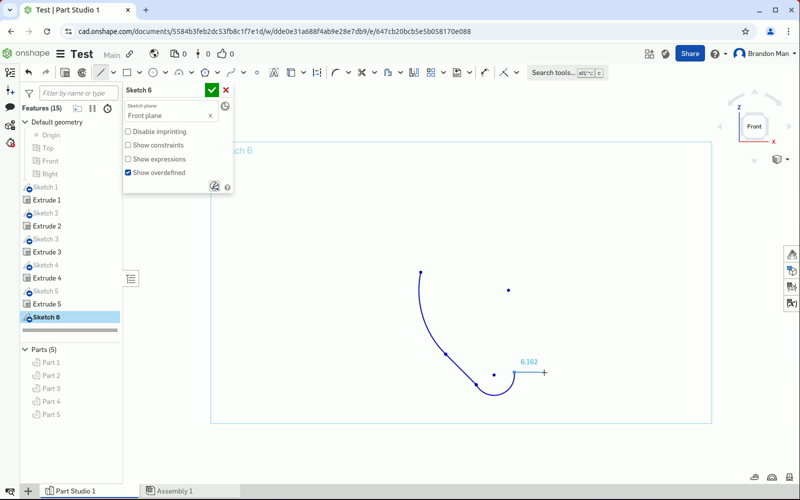
mouse_move(493, 337)
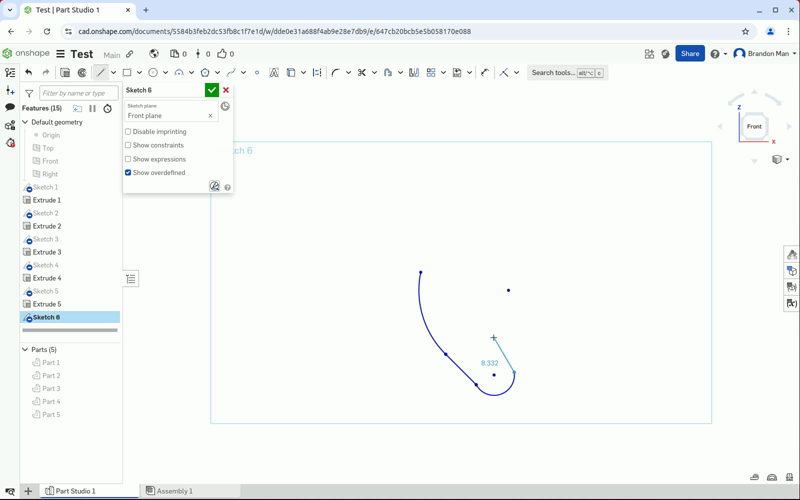
click(493, 337)
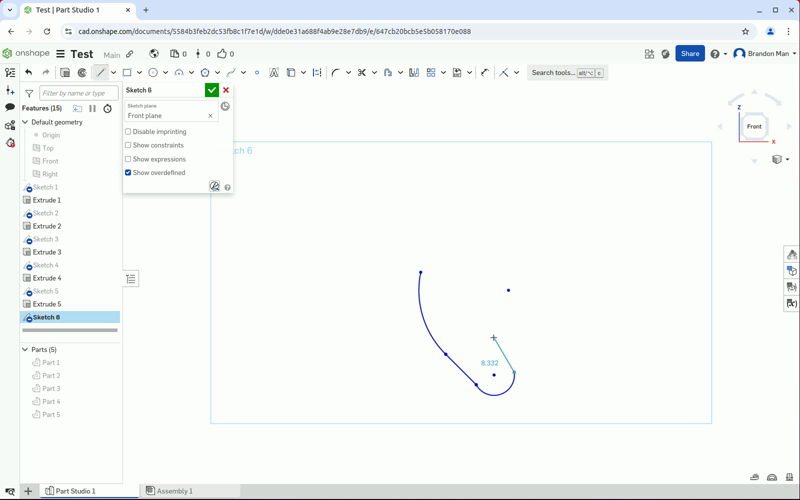
key_up(shift)
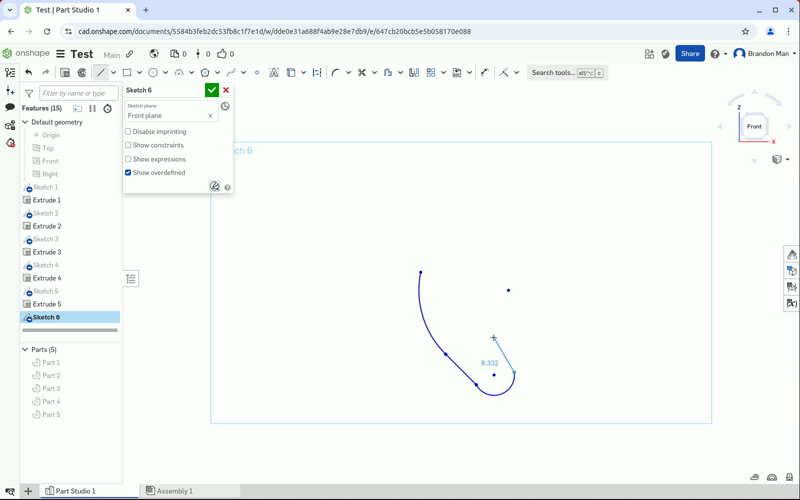
key(esc)
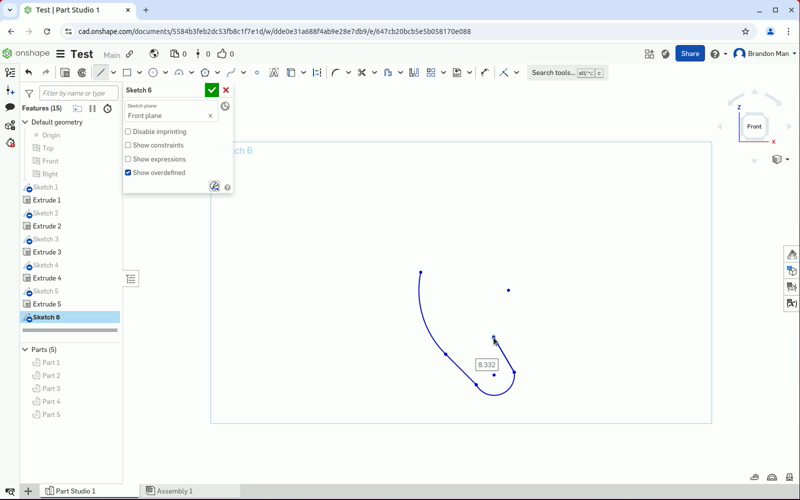
key(a)
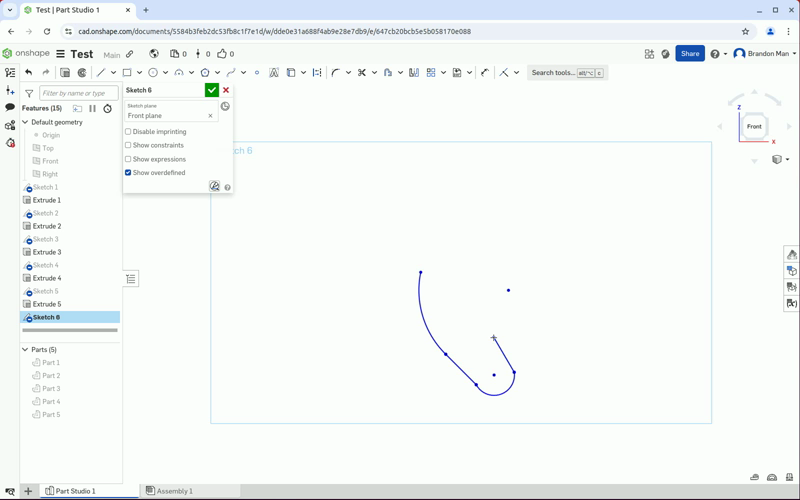
mouse_move(493, 337)
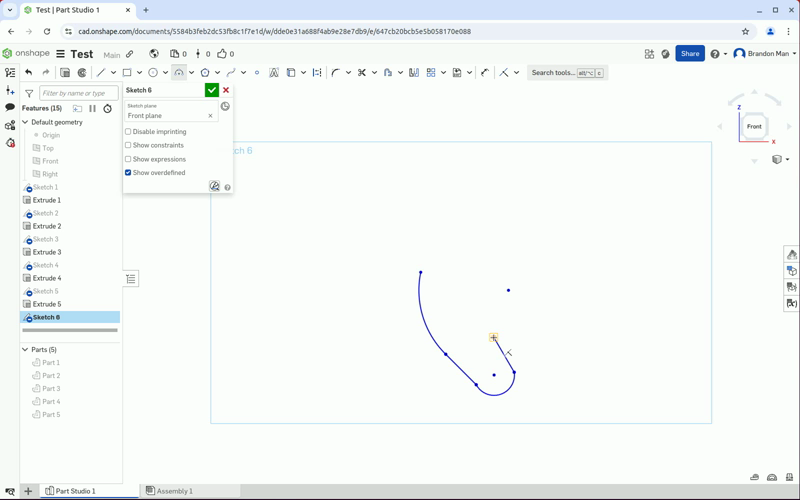
click(493, 337)
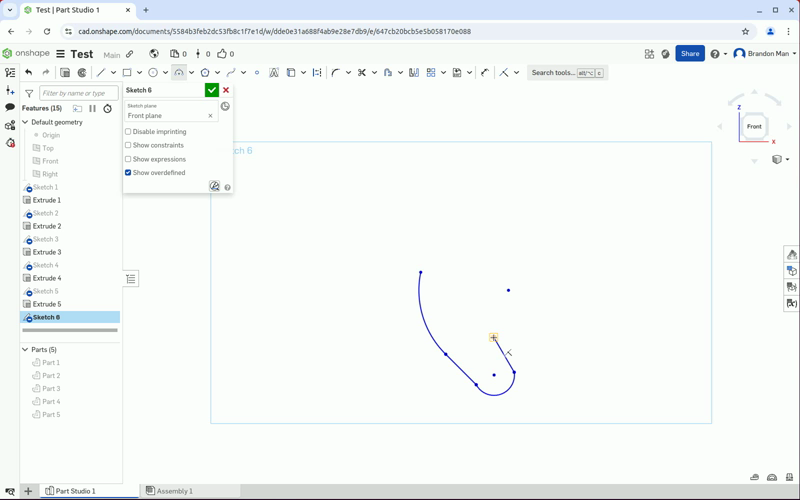
key_down(shift)
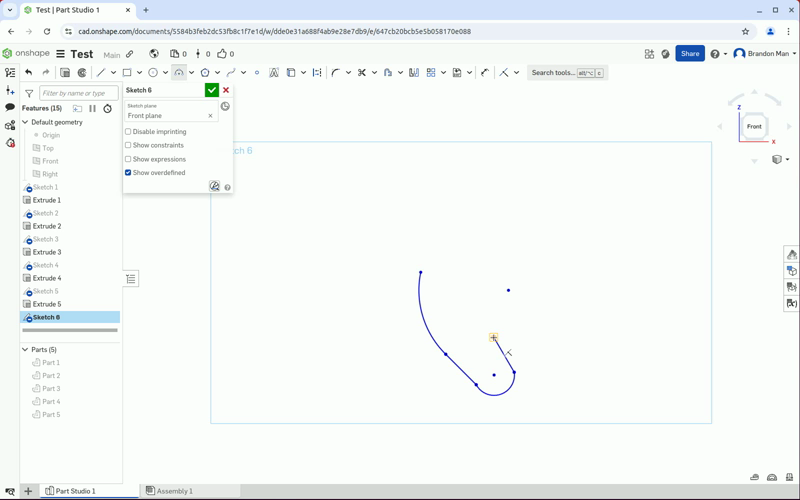
mouse_move(499, 308)
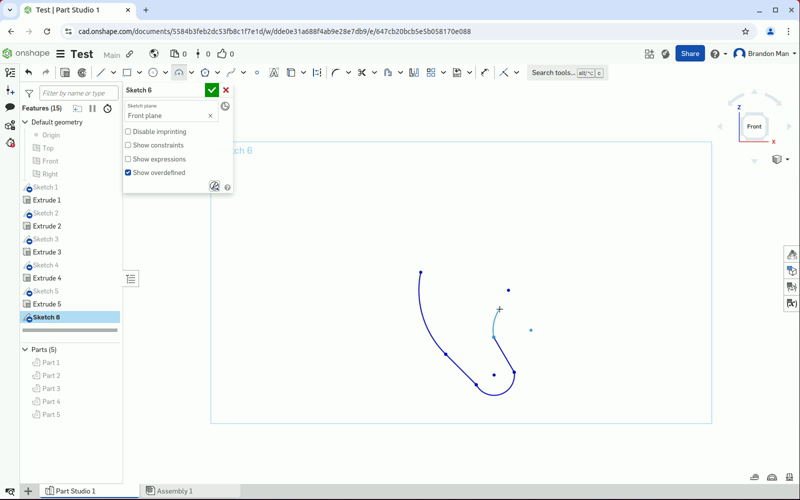
click(499, 308)
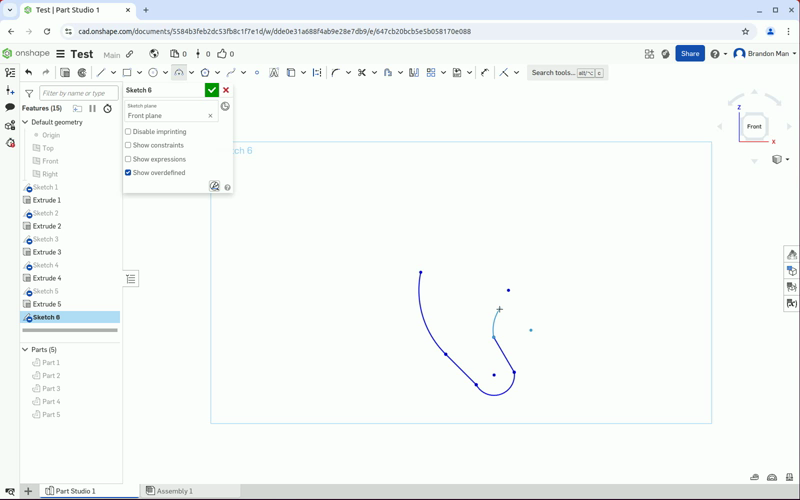
mouse_move(490, 321)
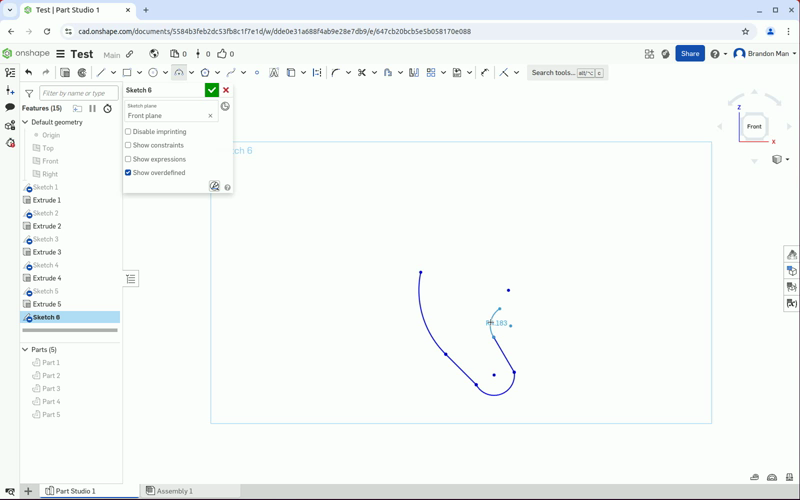
click(490, 321)
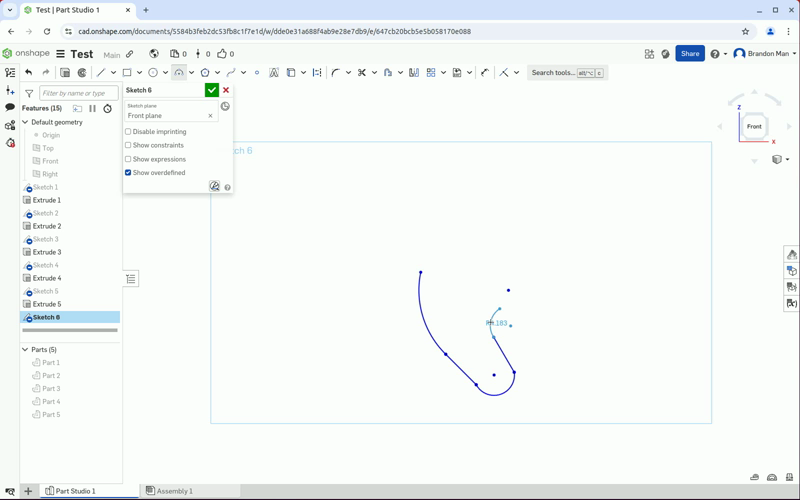
key_up(shift)
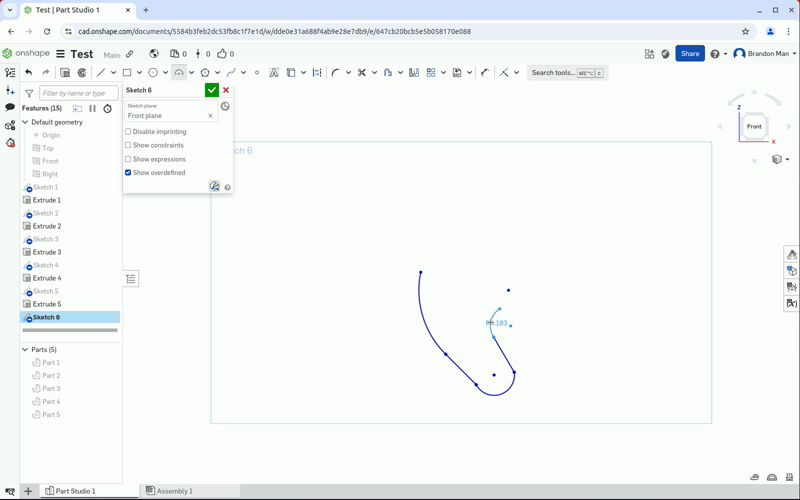
key(esc)
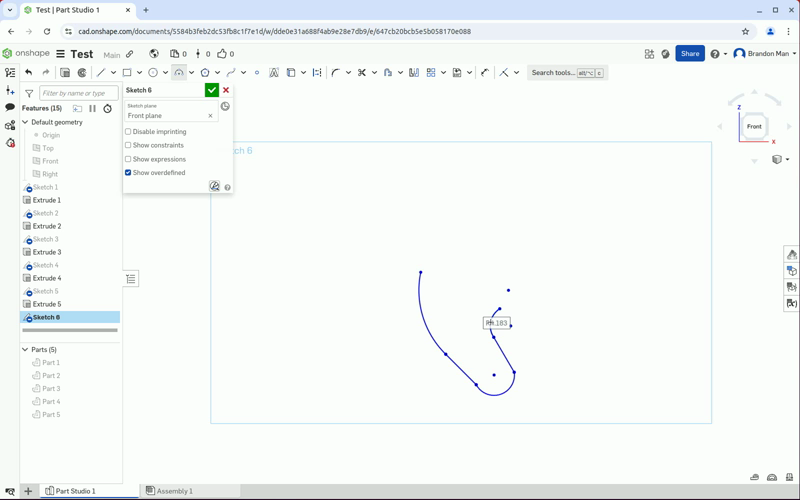
key(l)
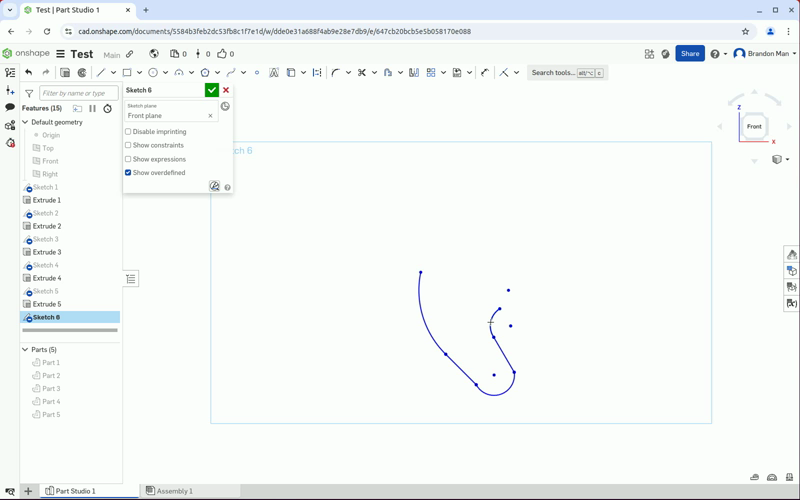
mouse_move(499, 308)
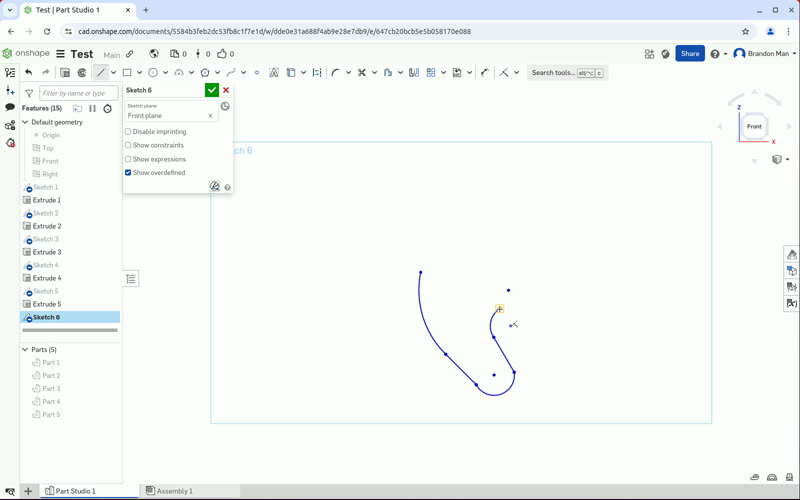
click(499, 308)
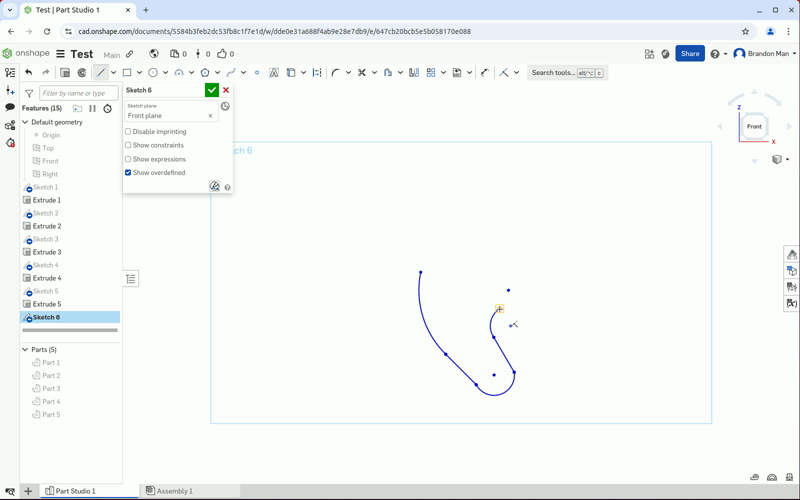
key_down(shift)
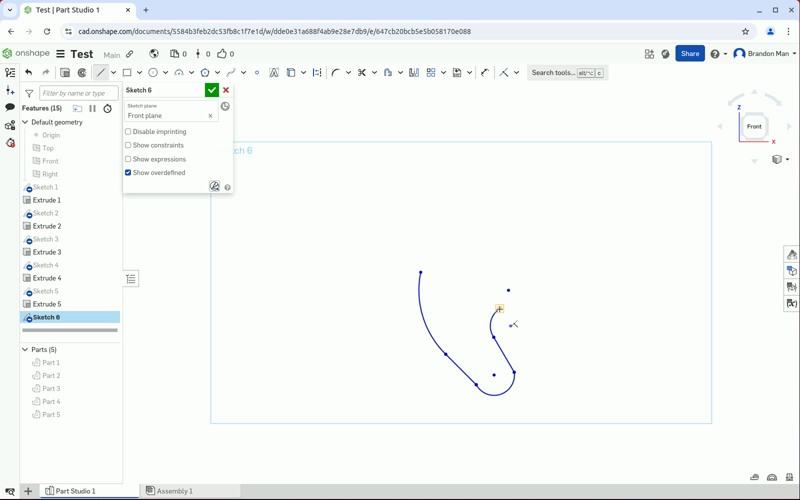
mouse_move(529, 308)
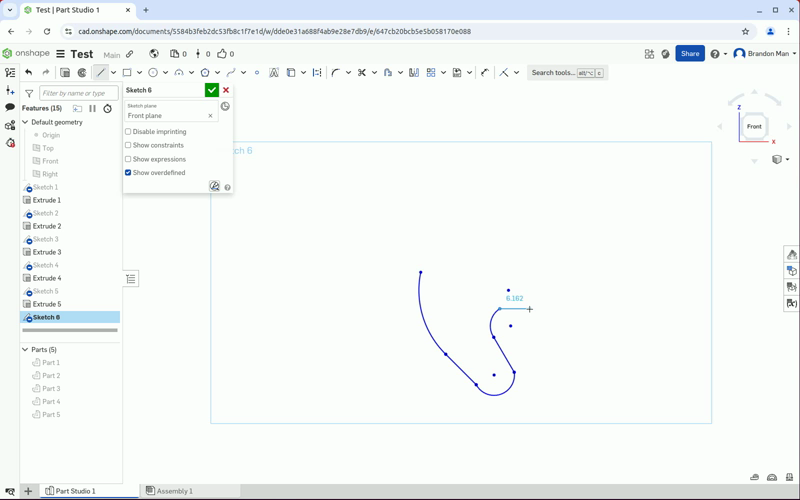
mouse_move(541, 285)
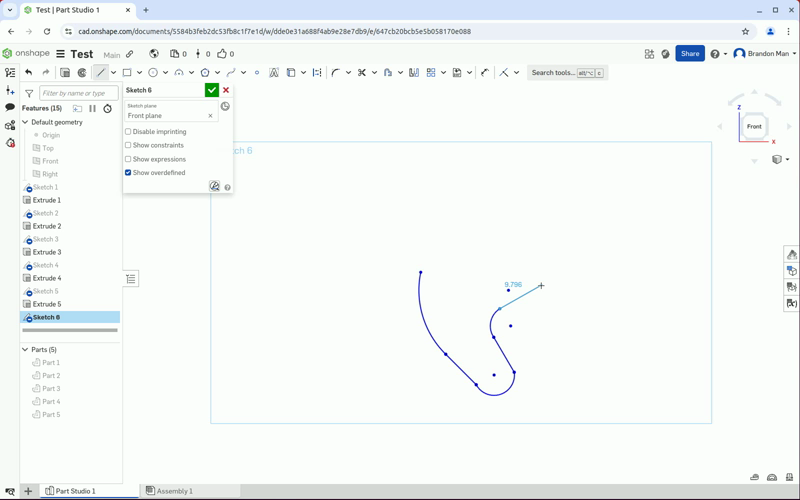
click(541, 285)
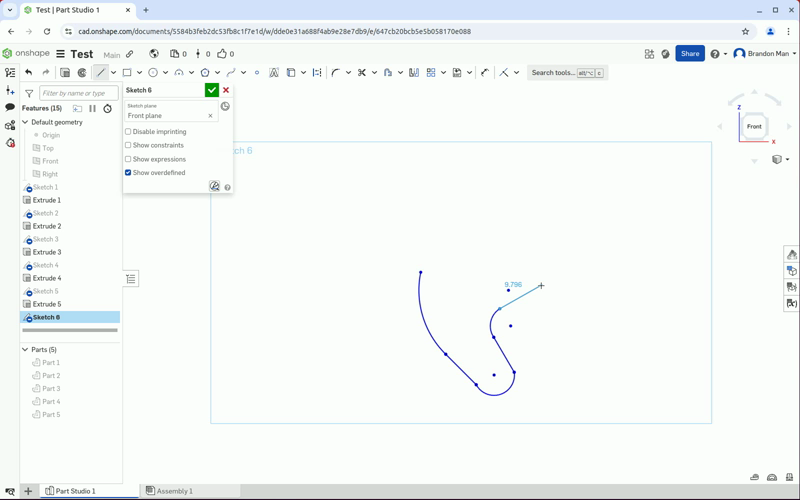
key_up(shift)
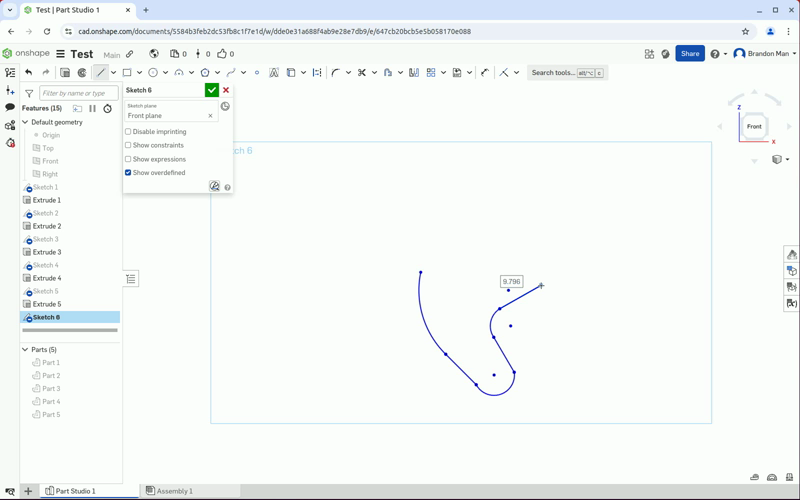
key_down(shift)
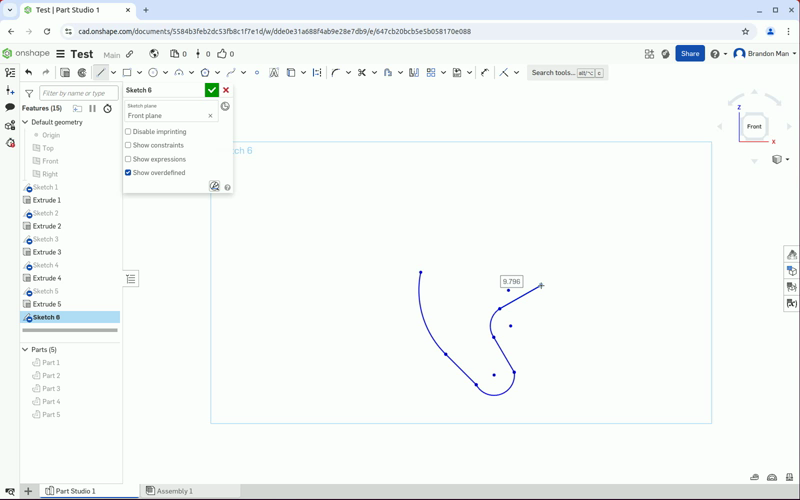
mouse_move(571, 285)
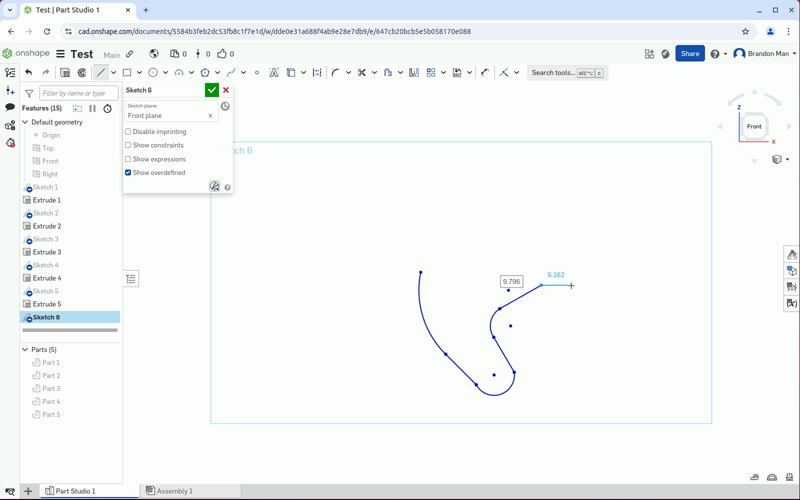
mouse_move(541, 275)
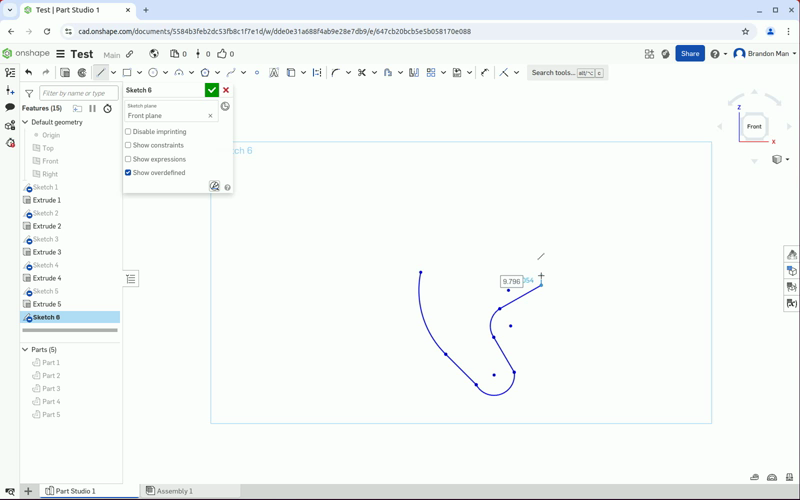
click(541, 275)
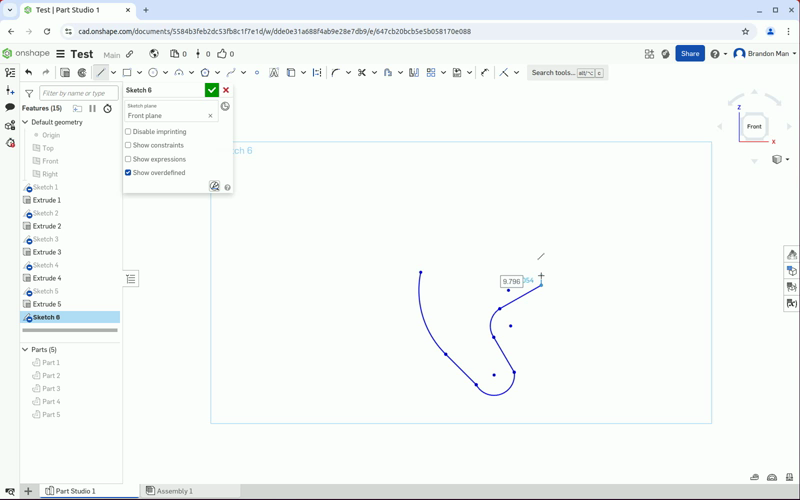
key_up(shift)
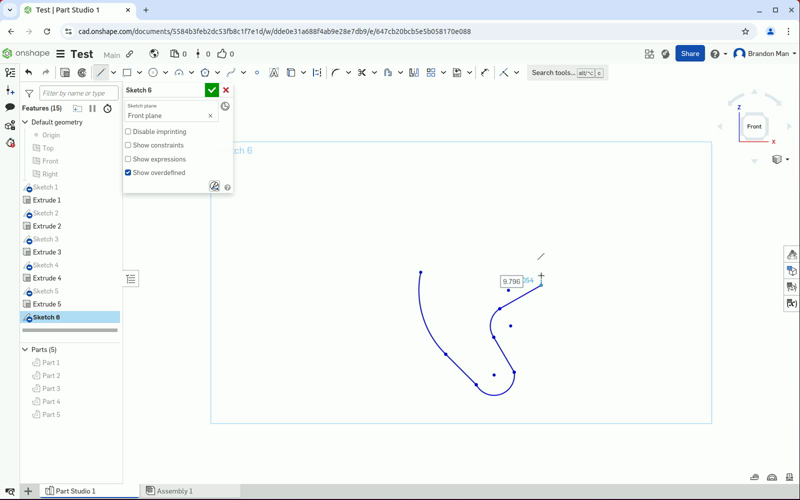
key(esc)
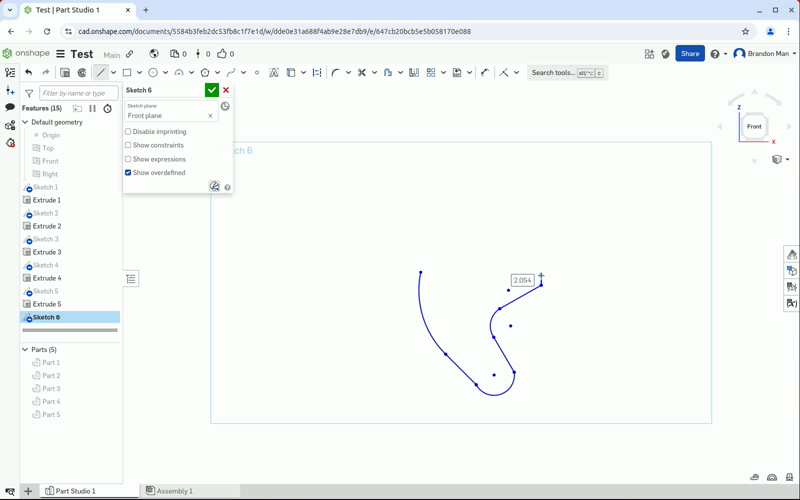
key(a)
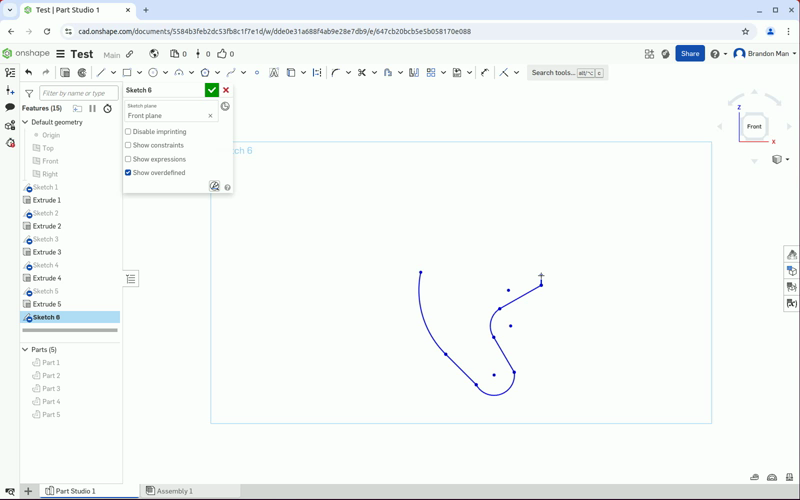
mouse_move(541, 275)
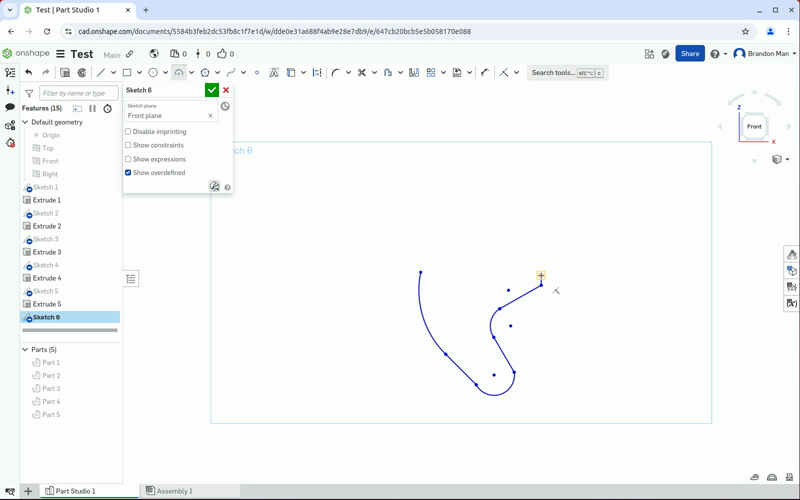
click(541, 275)
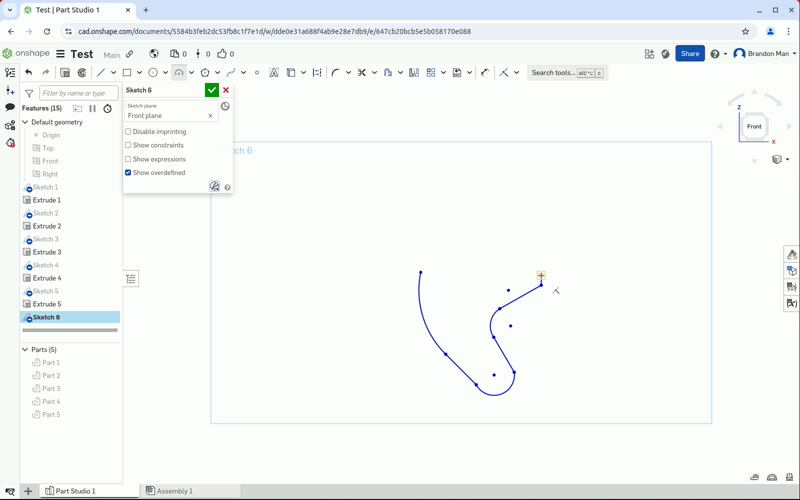
key_down(shift)
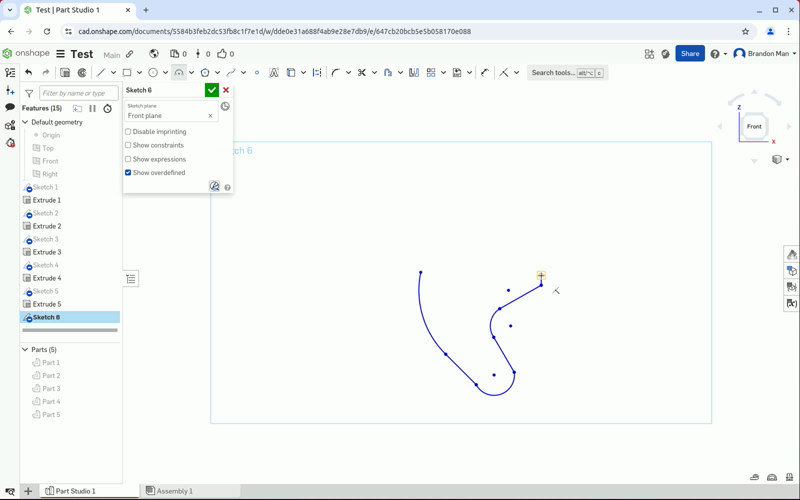
mouse_move(531, 264)
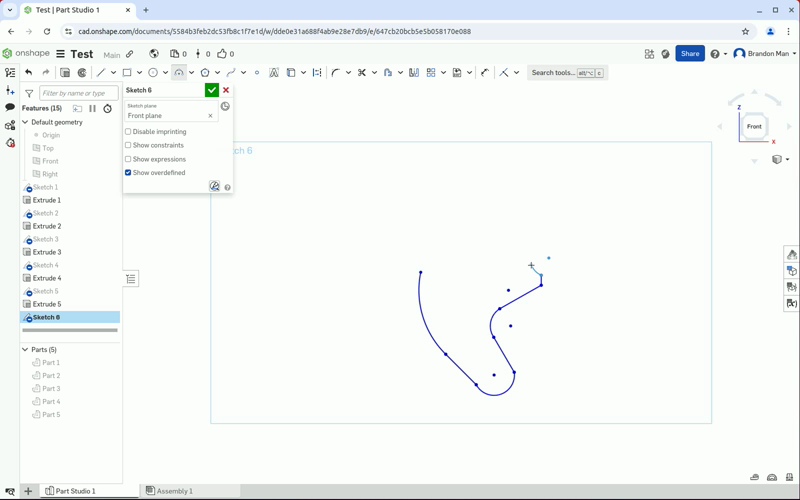
click(531, 264)
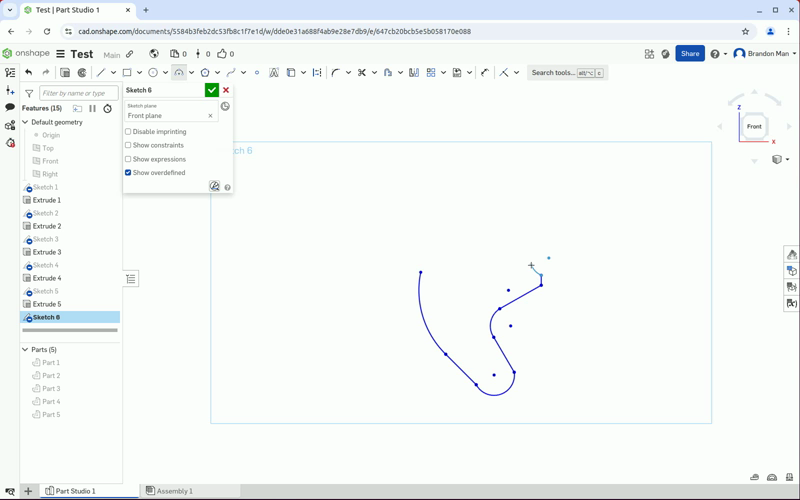
mouse_move(534, 272)
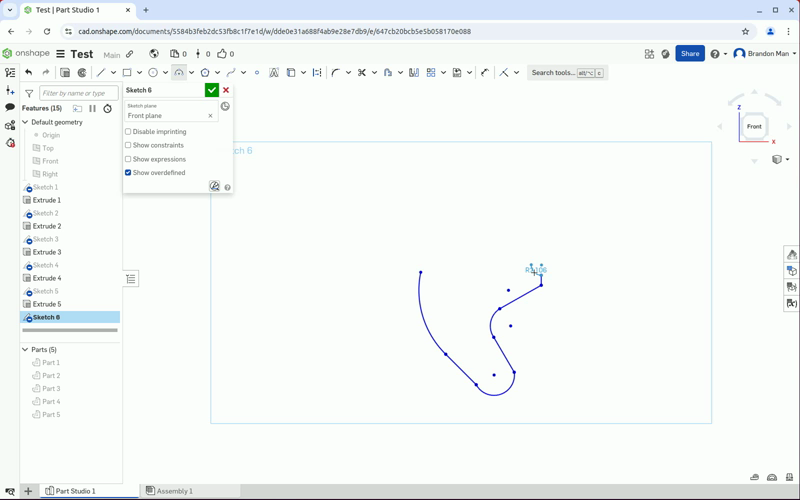
click(534, 272)
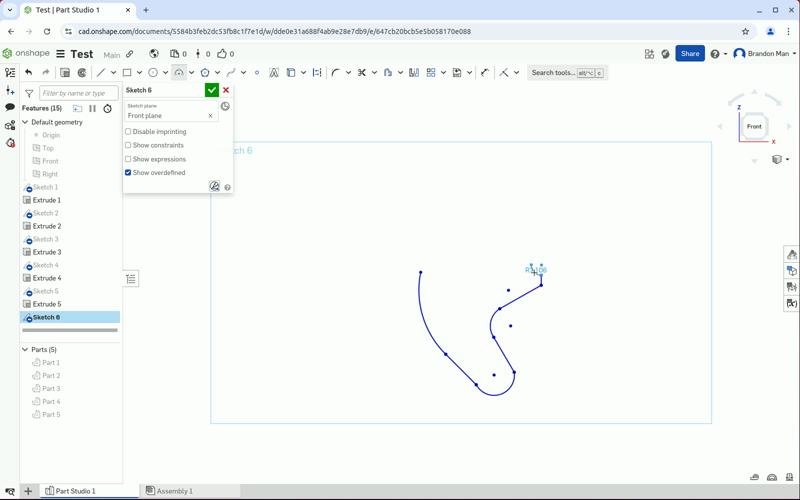
key_up(shift)
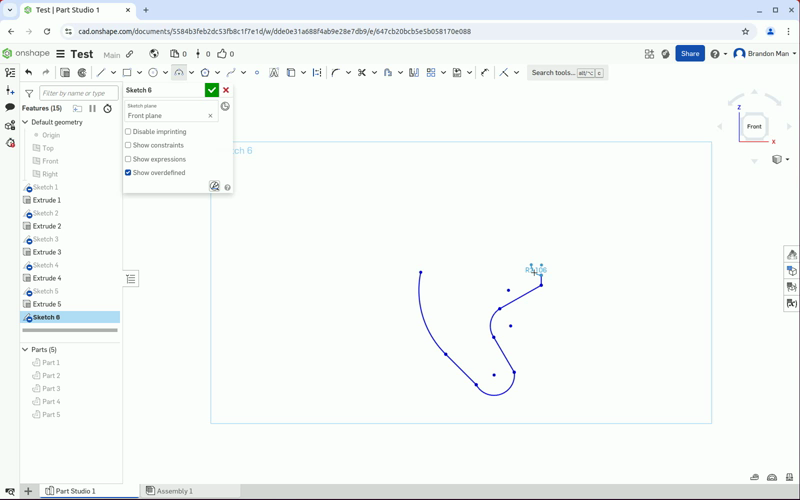
key(esc)
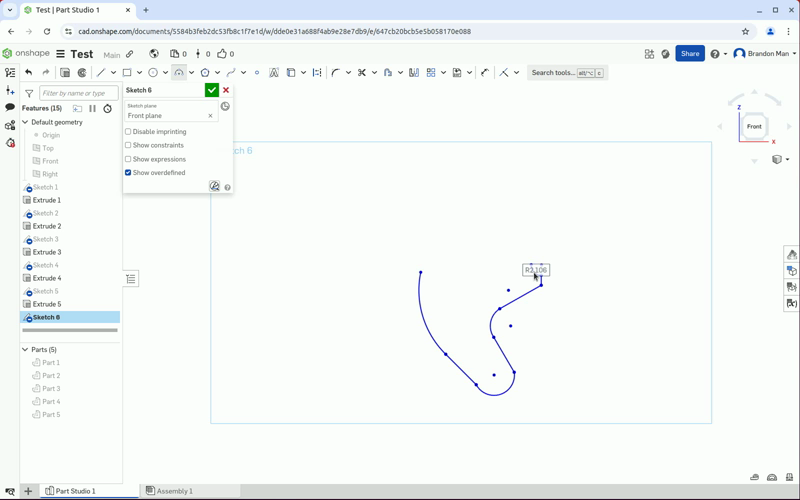
key(l)
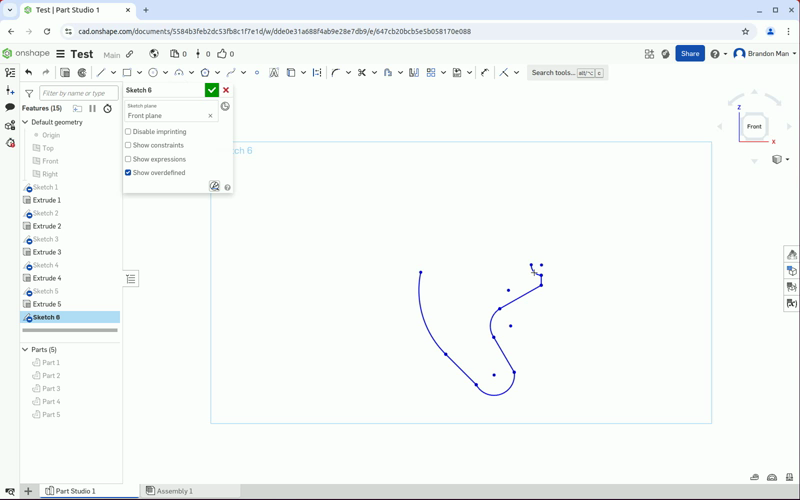
mouse_move(531, 264)
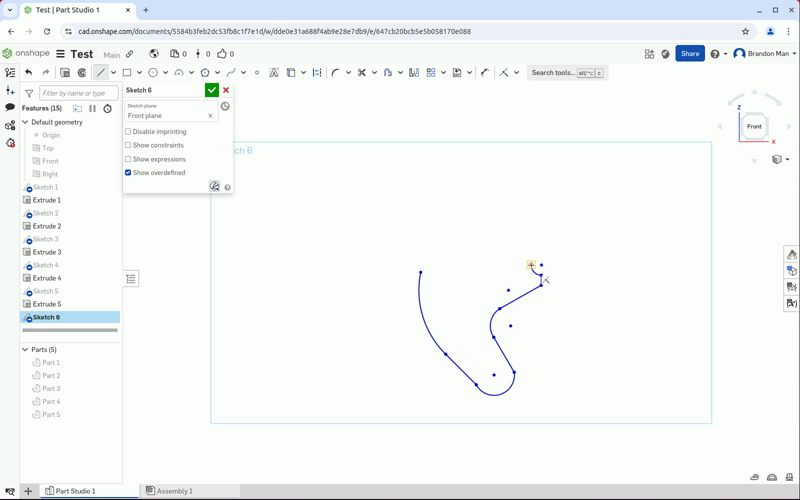
click(531, 264)
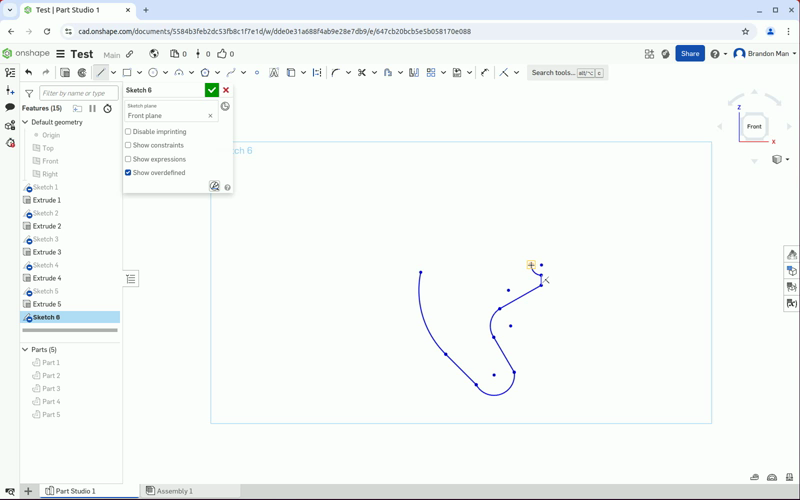
key_down(shift)
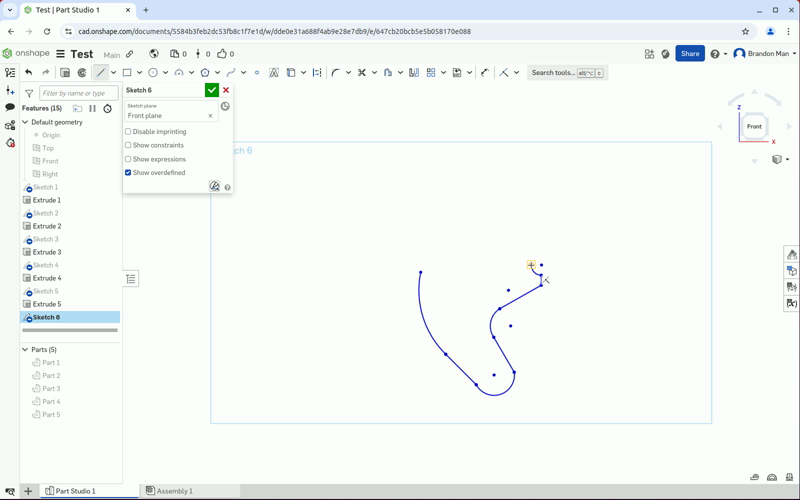
mouse_move(561, 264)
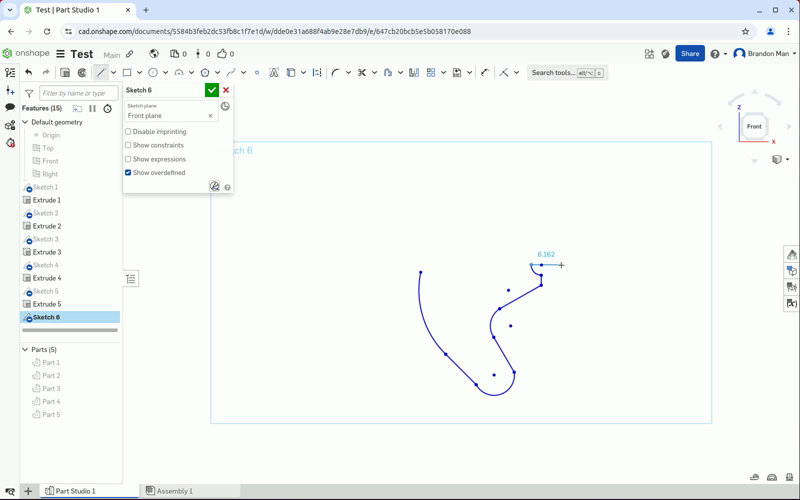
mouse_move(501, 264)
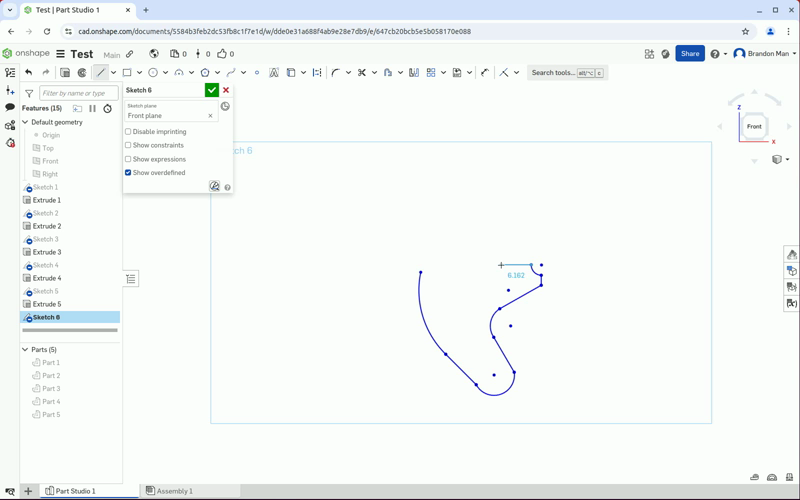
click(501, 264)
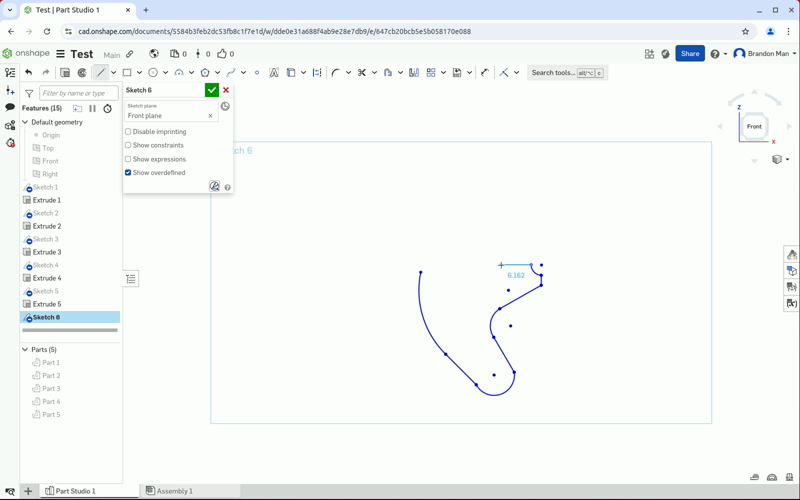
key_up(shift)
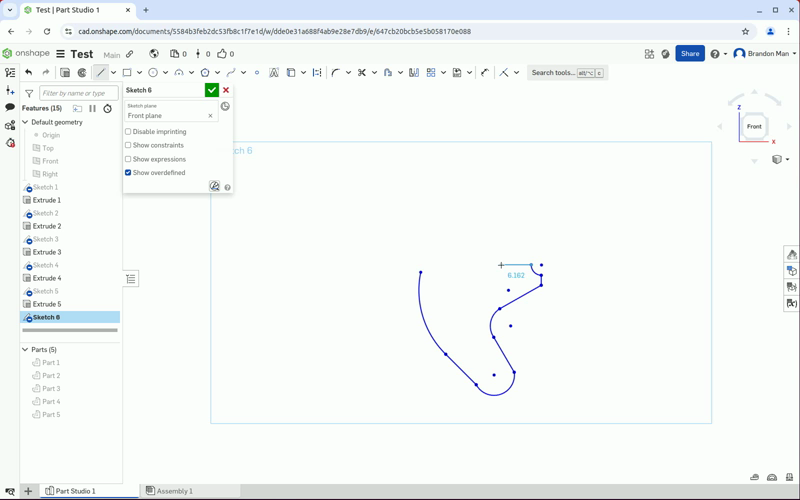
key(esc)
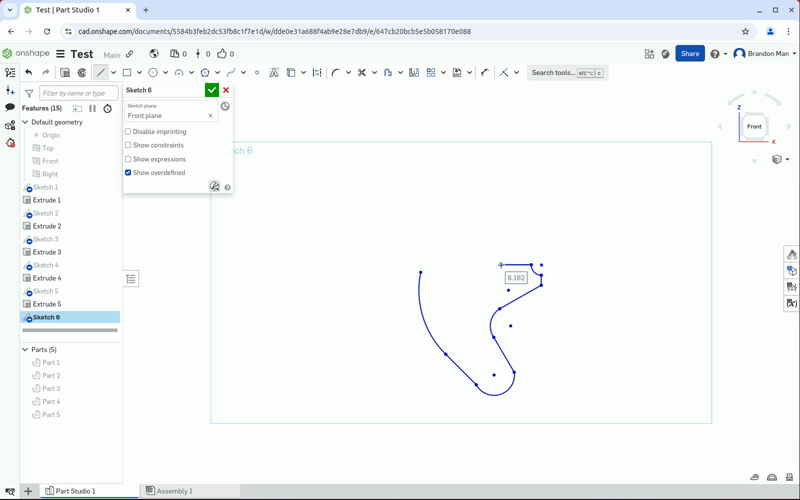
key(a)
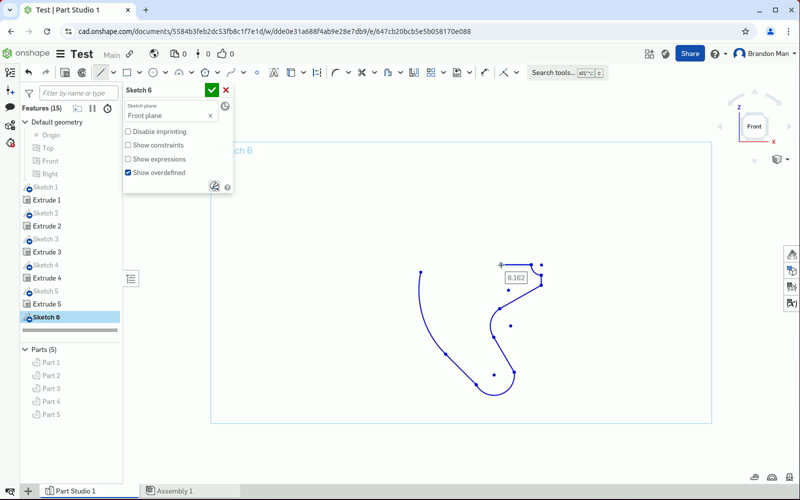
mouse_move(501, 264)
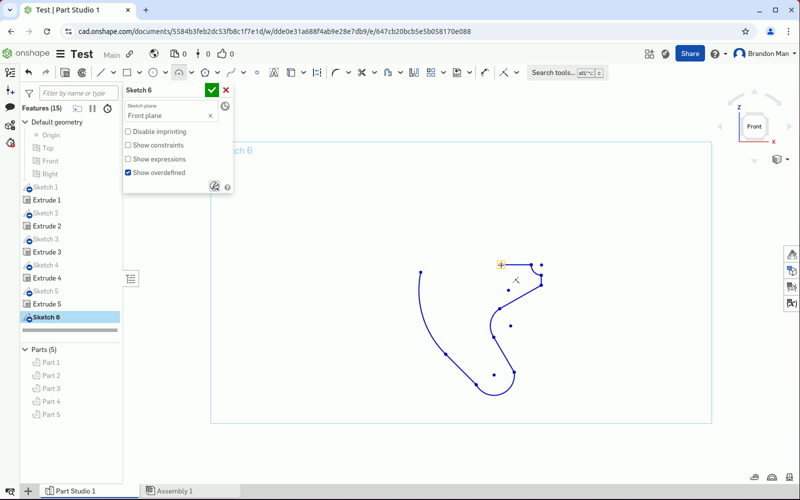
click(501, 264)
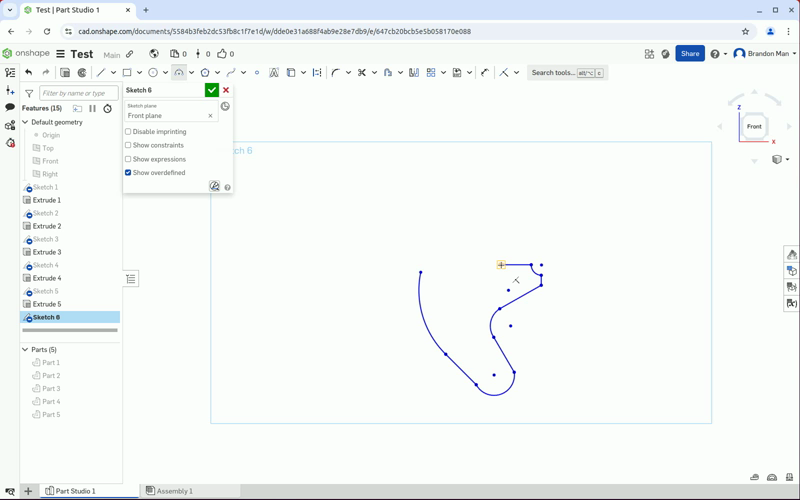
mouse_move(420, 272)
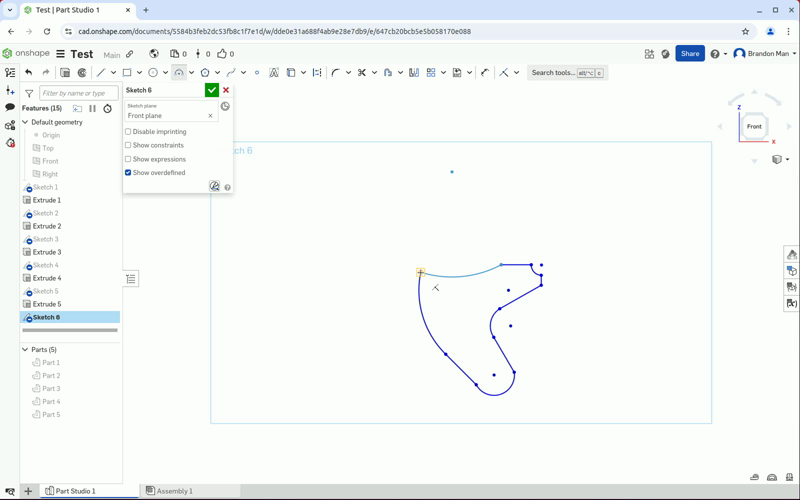
click(420, 272)
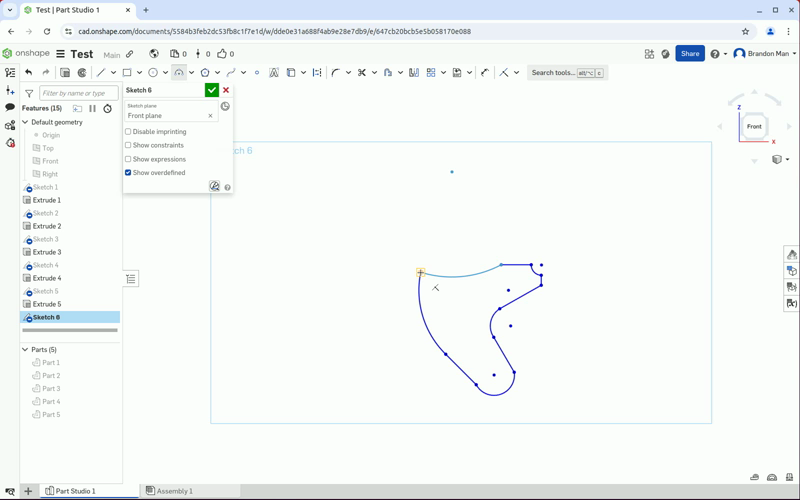
key_down(shift)
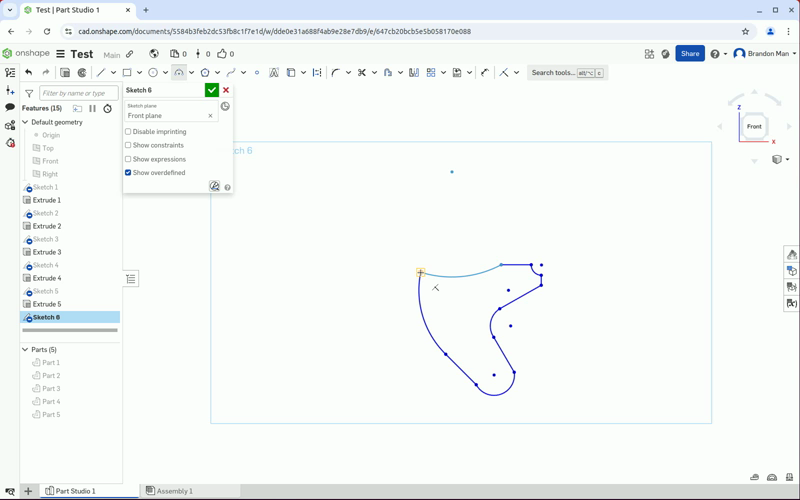
mouse_move(464, 305)
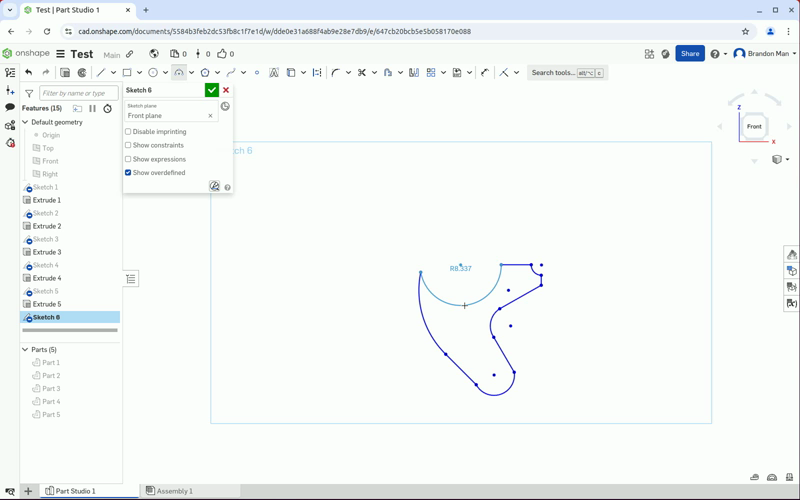
click(464, 305)
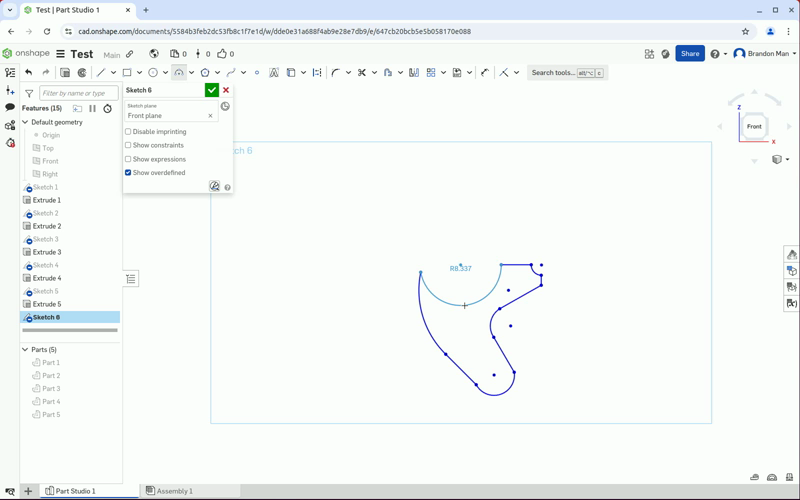
key_up(shift)
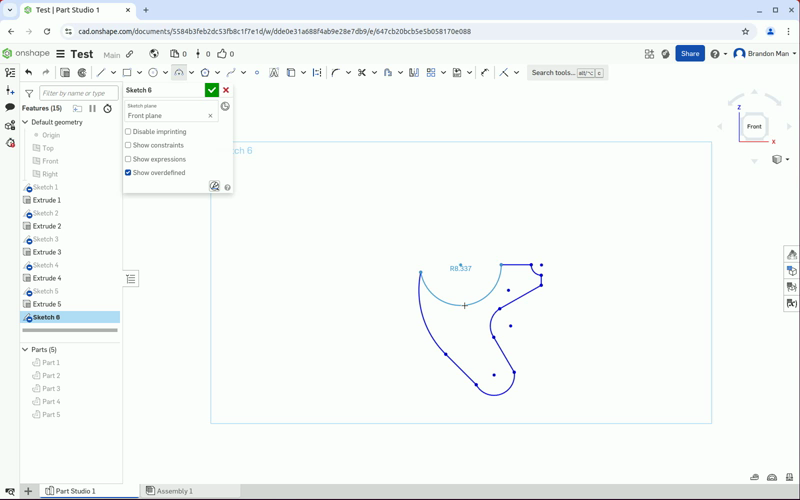
key(esc)
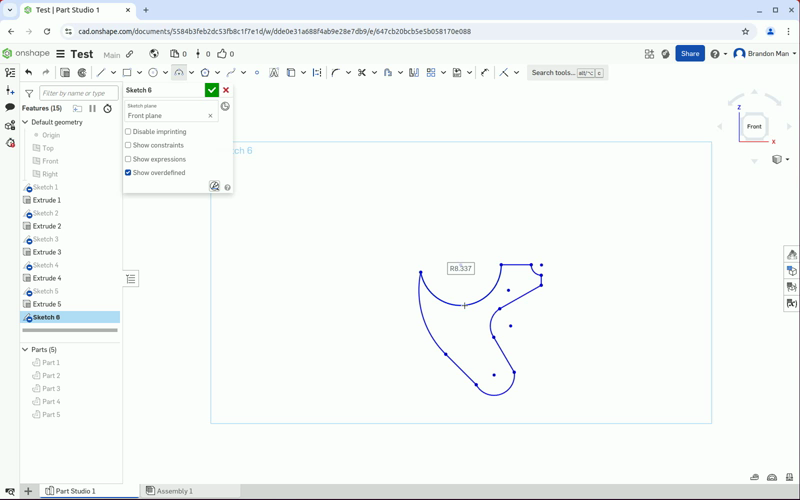
key(l)
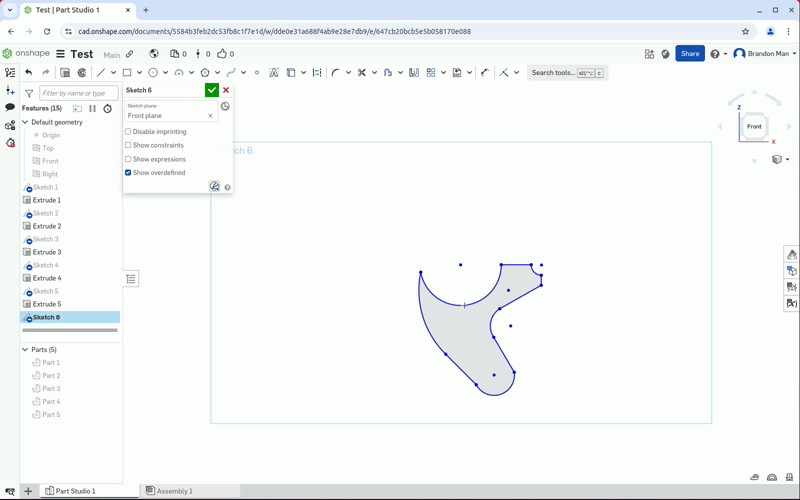
key_down(shift)
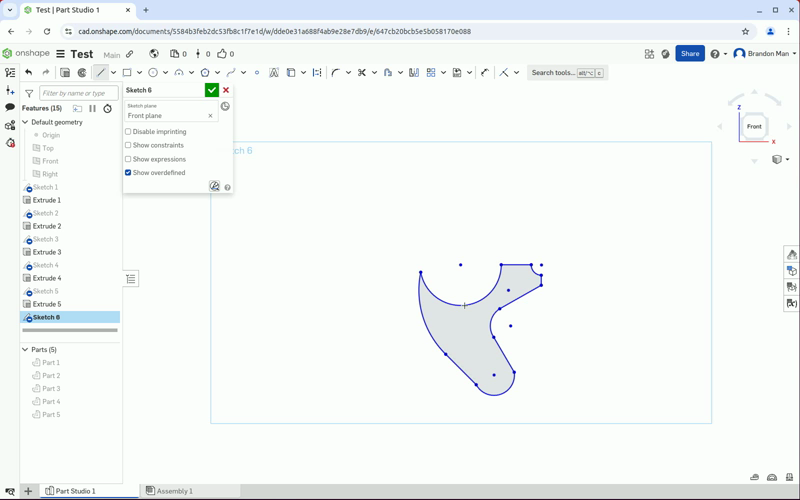
mouse_move(461, 350)
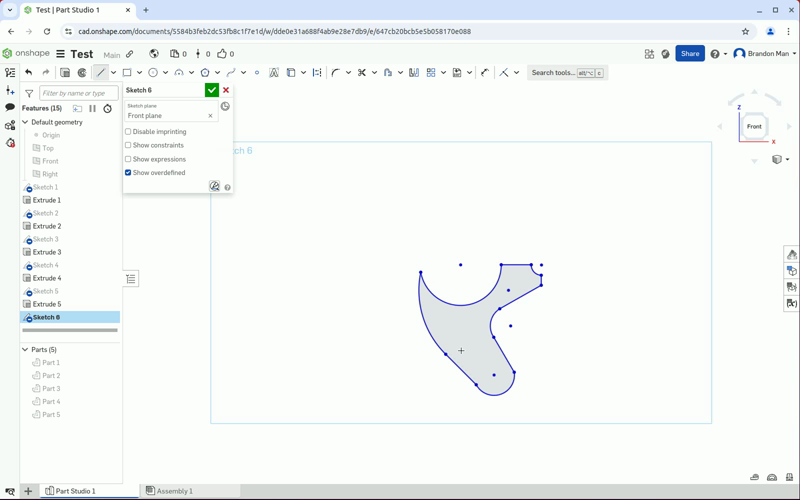
click(461, 350)
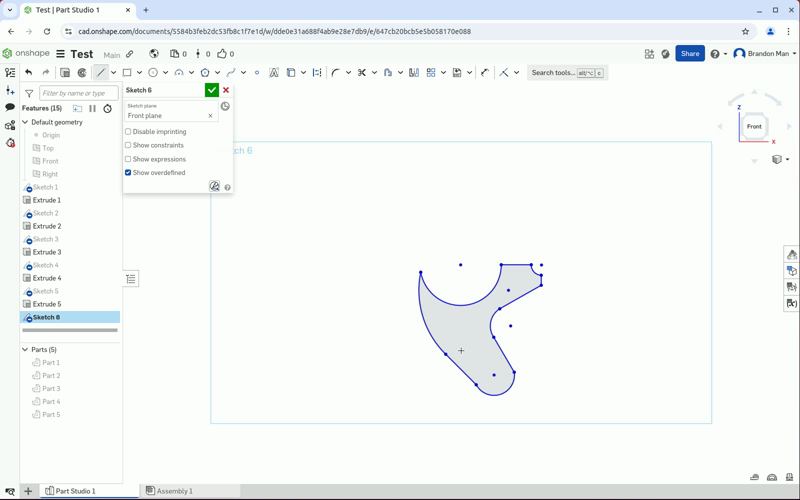
key_up(shift)
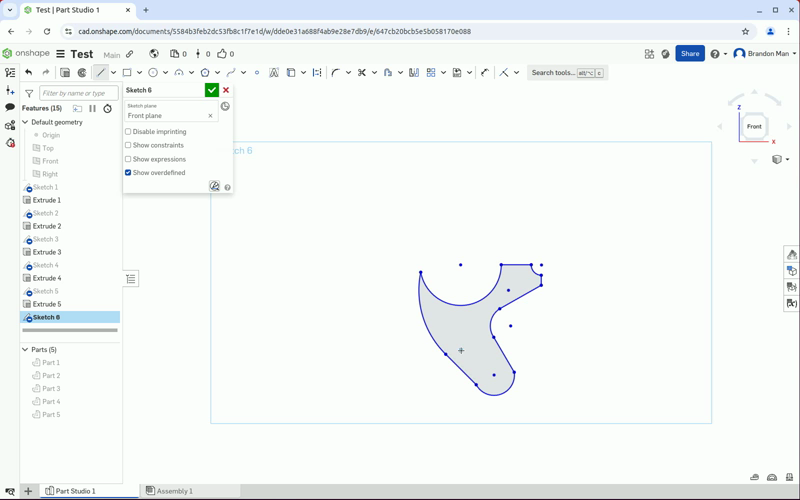
key_down(shift)
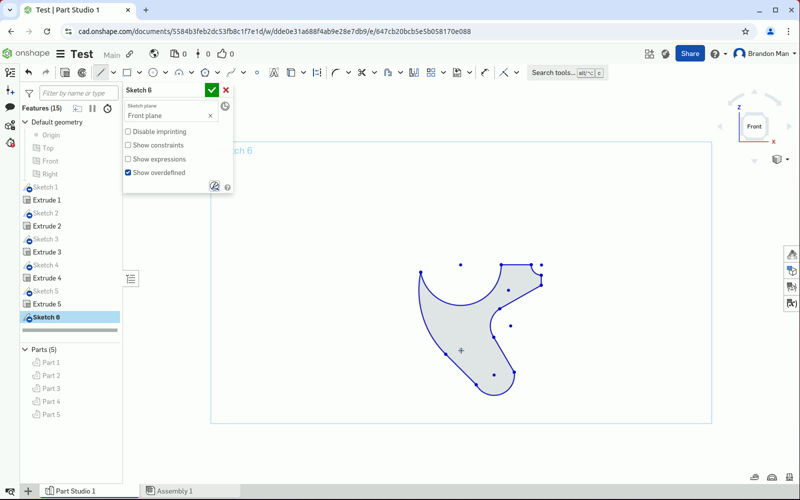
mouse_move(491, 350)
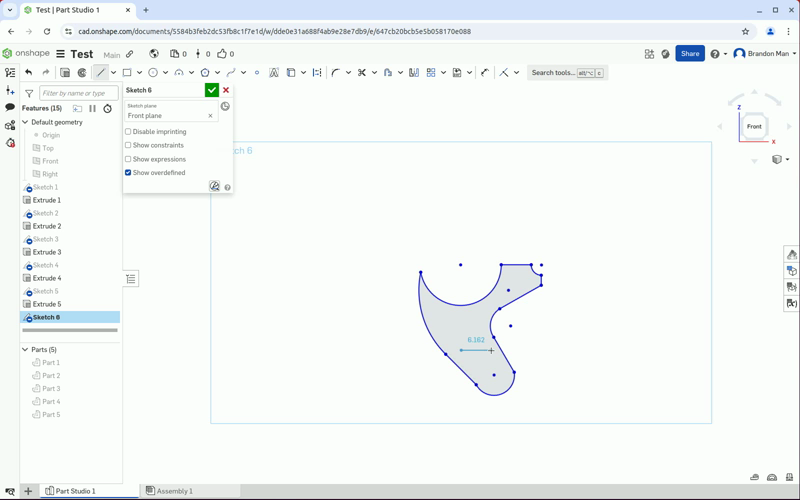
mouse_move(485, 381)
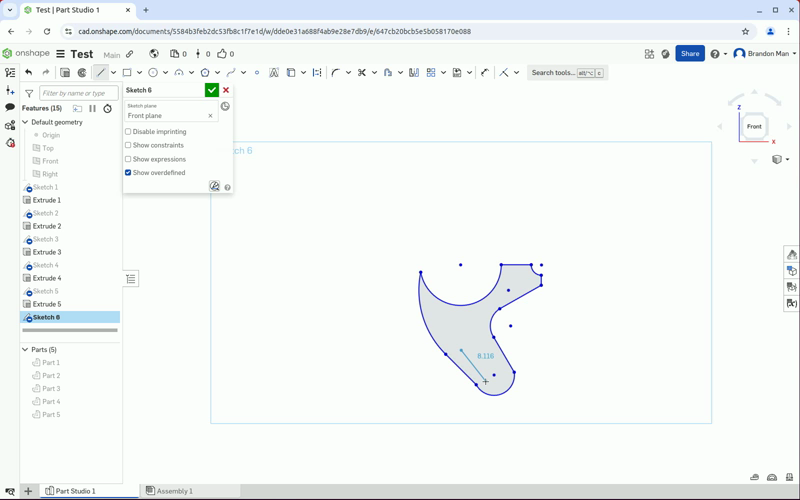
click(485, 381)
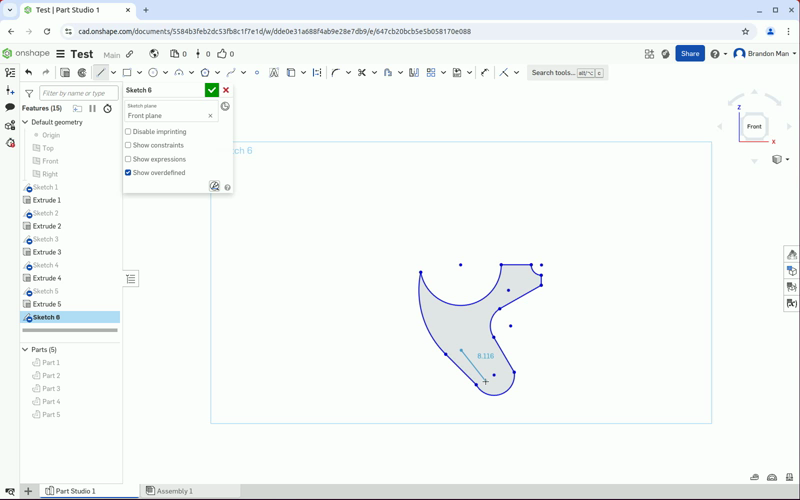
key_up(shift)
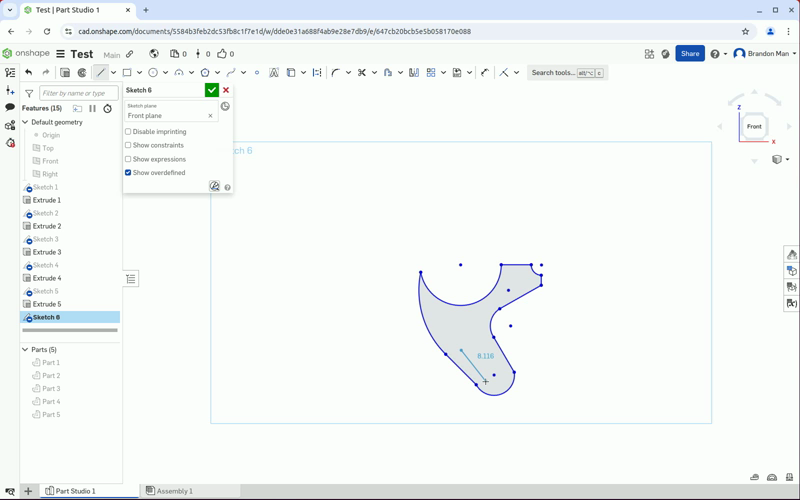
key(esc)
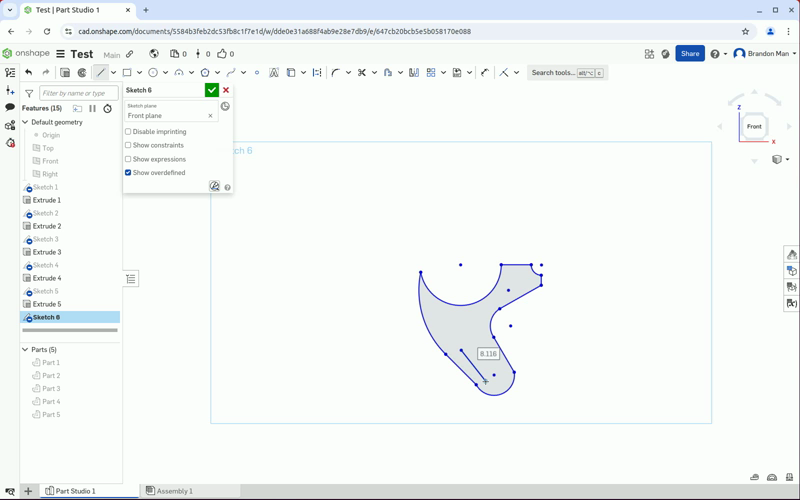
key(a)
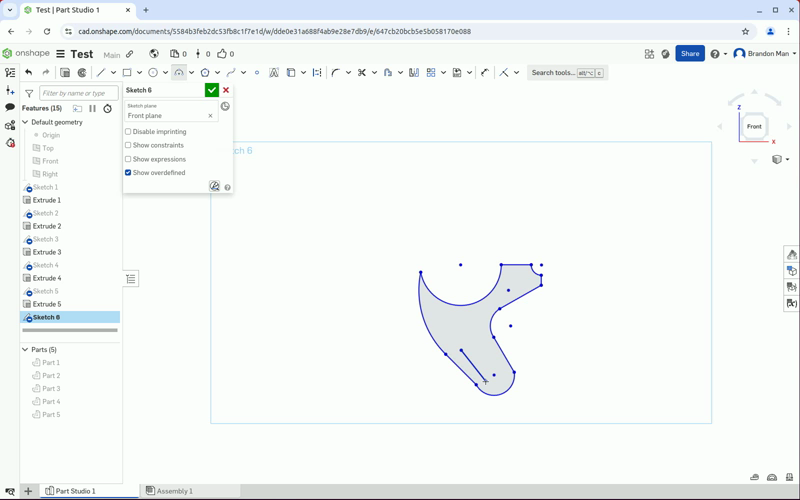
mouse_move(485, 381)
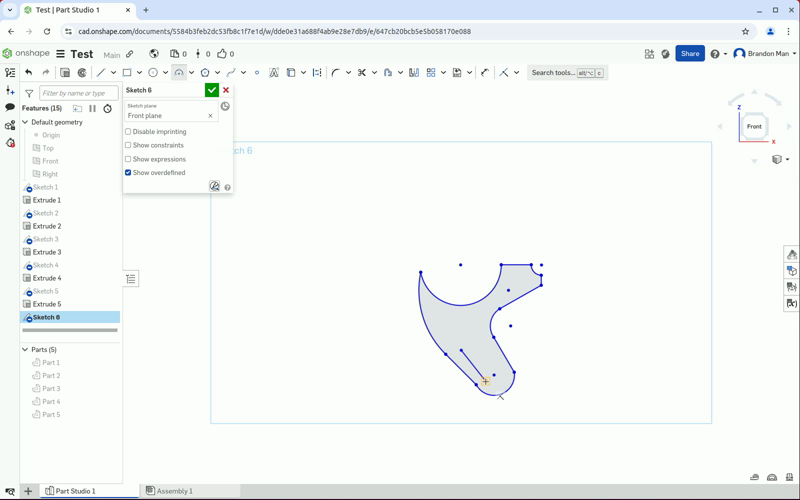
click(485, 381)
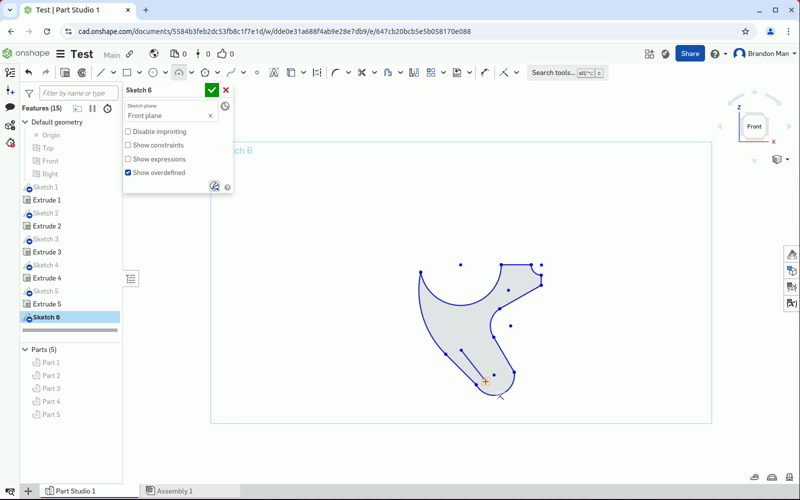
key_down(shift)
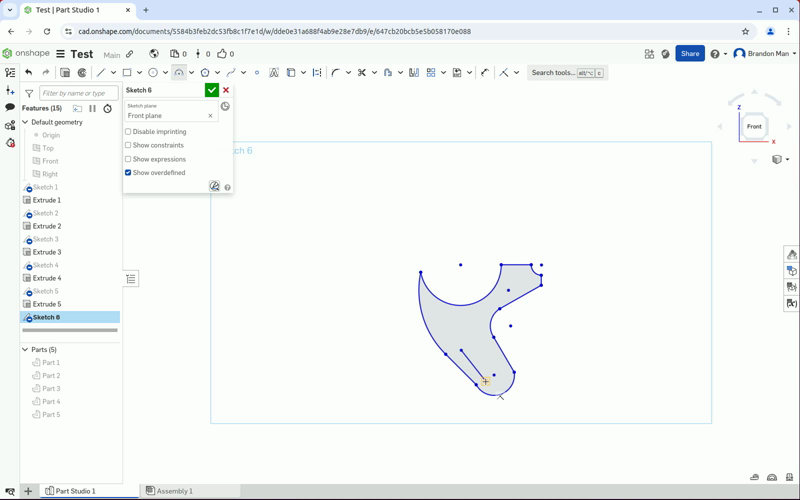
mouse_move(502, 368)
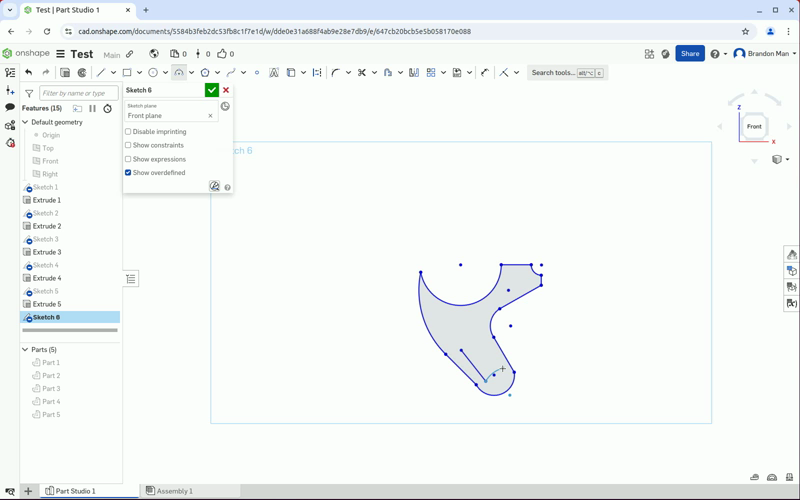
click(502, 368)
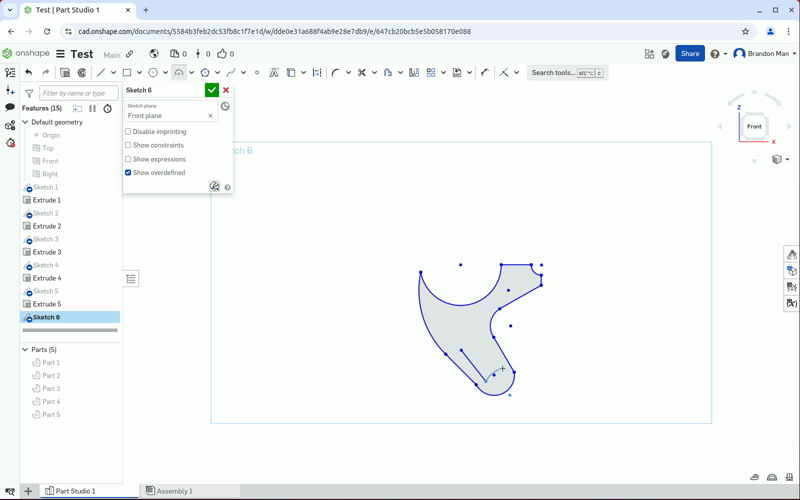
mouse_move(500, 383)
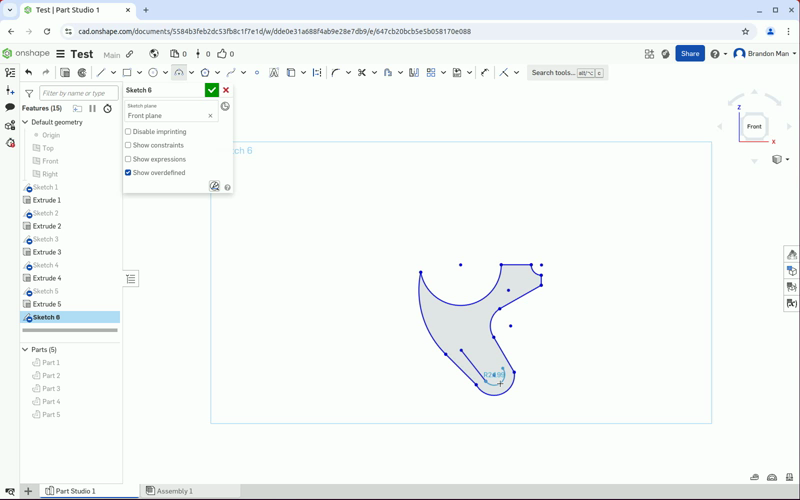
click(500, 383)
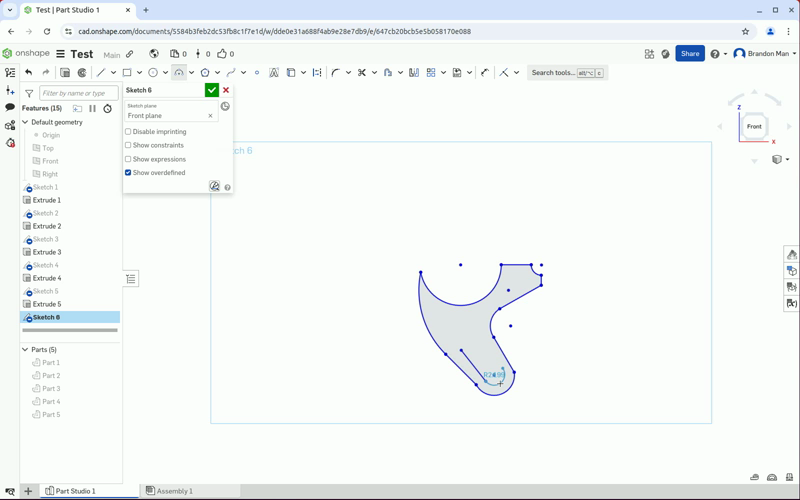
key_up(shift)
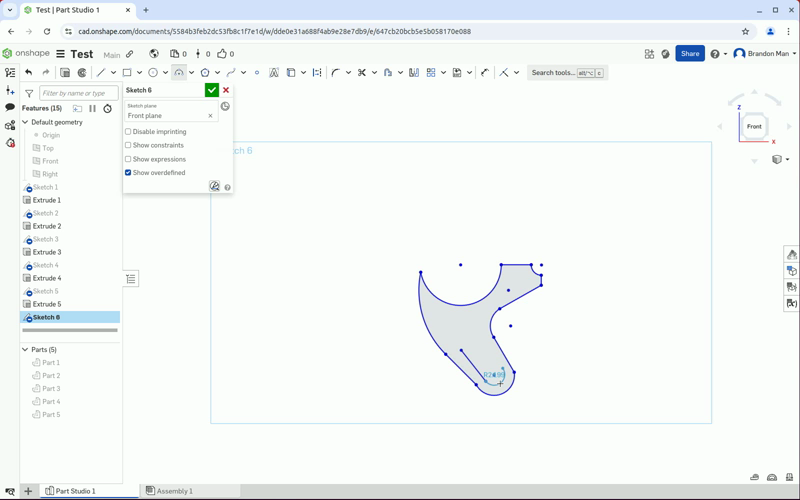
key(esc)
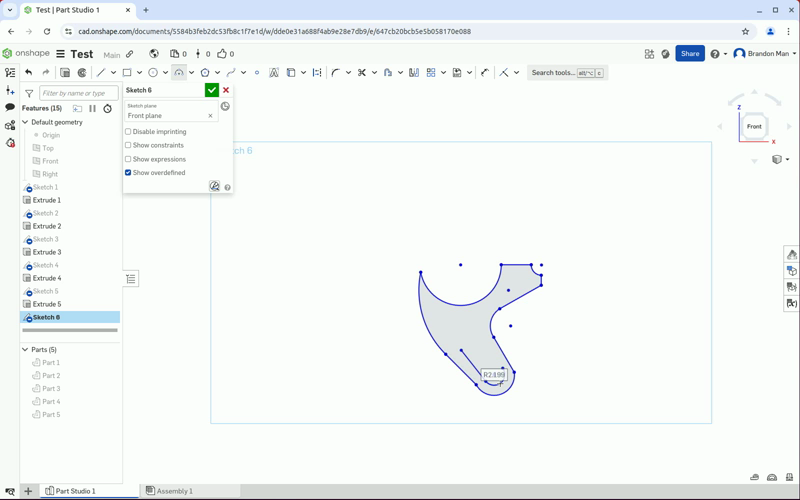
key(l)
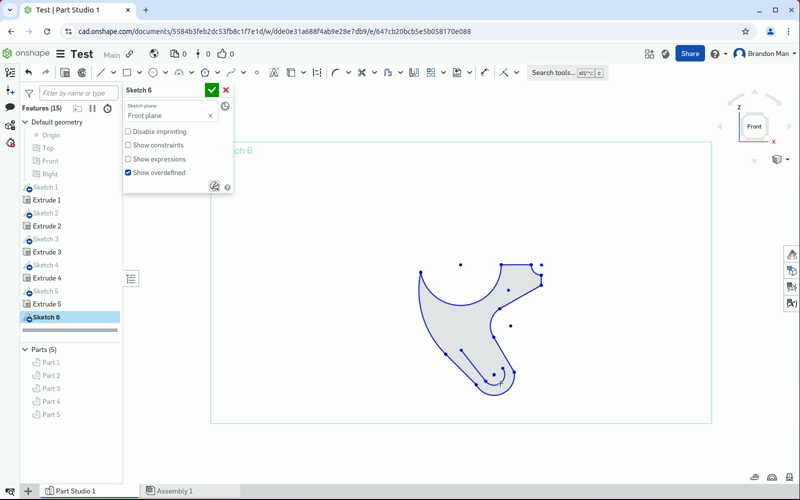
mouse_move(502, 368)
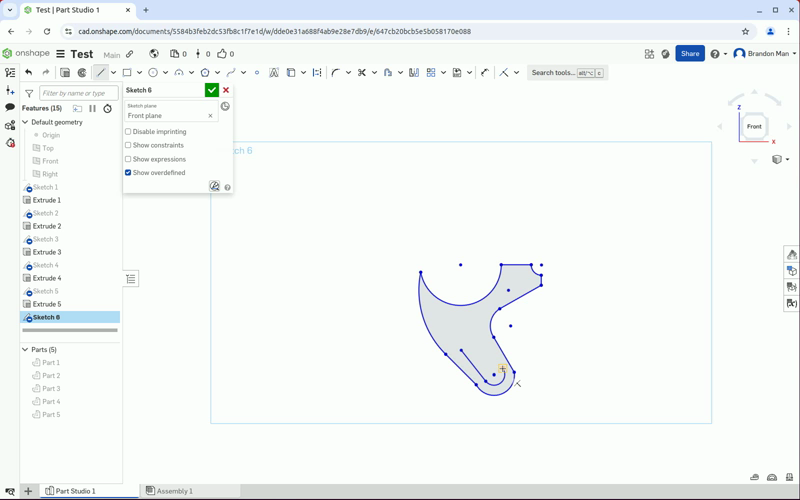
click(502, 368)
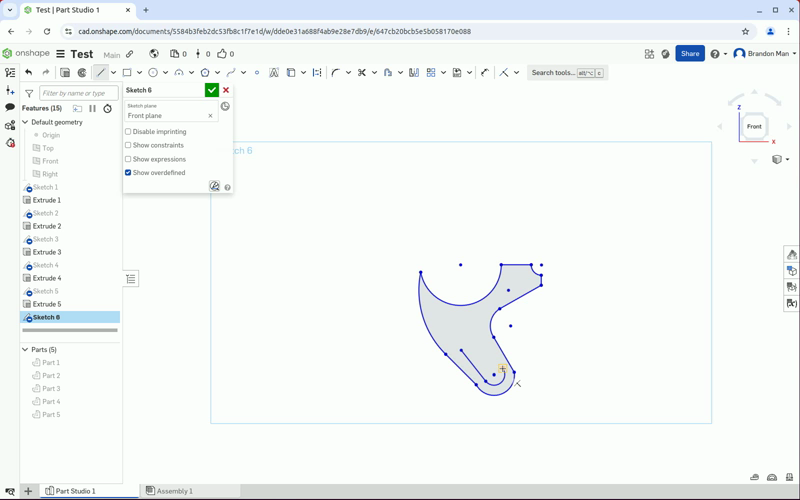
key_down(shift)
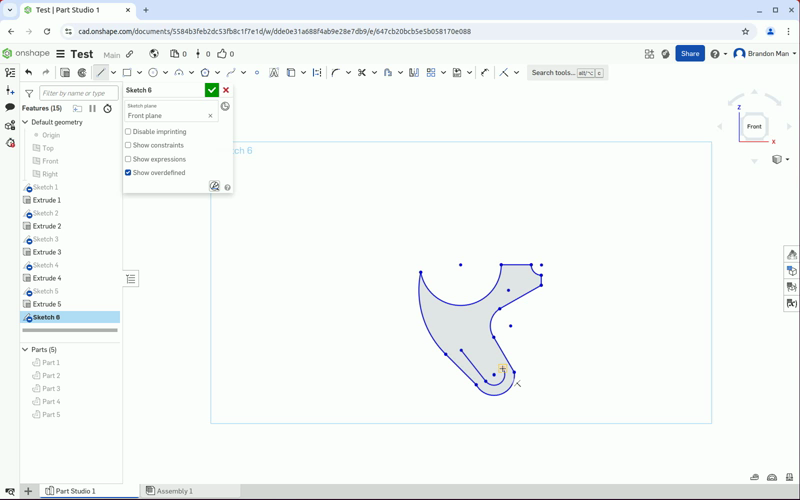
mouse_move(532, 368)
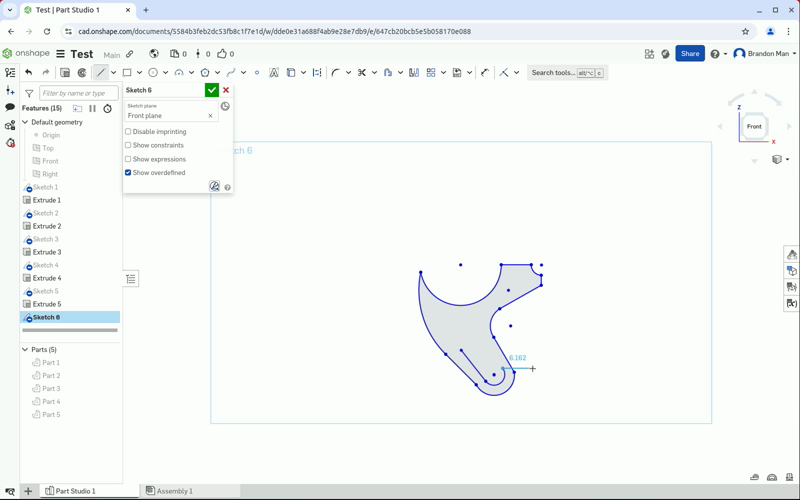
mouse_move(476, 337)
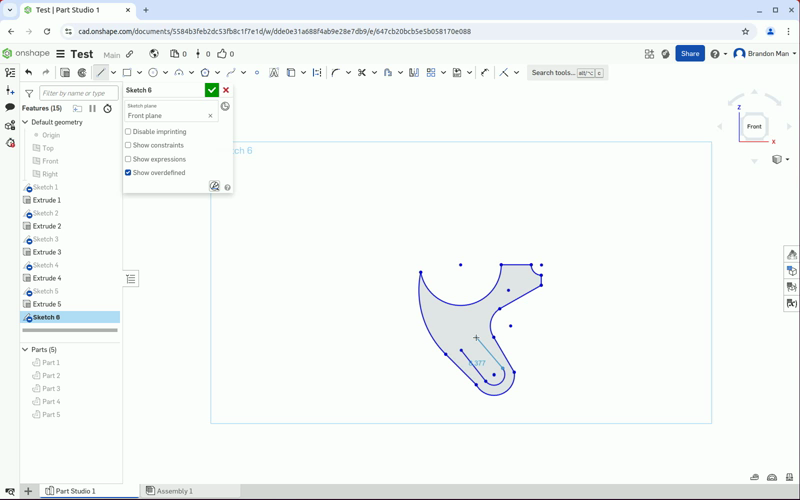
click(476, 337)
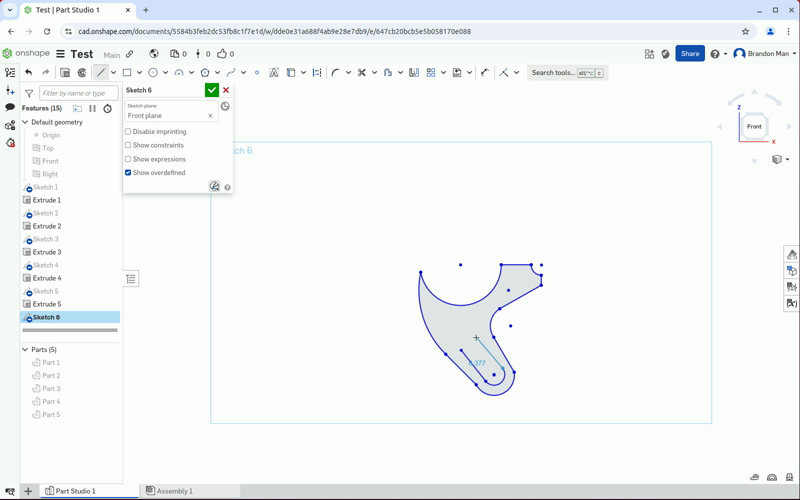
key_up(shift)
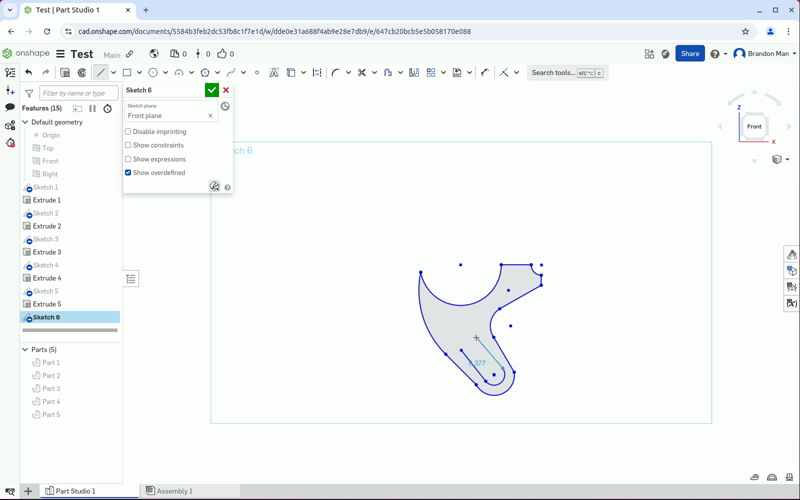
key(esc)
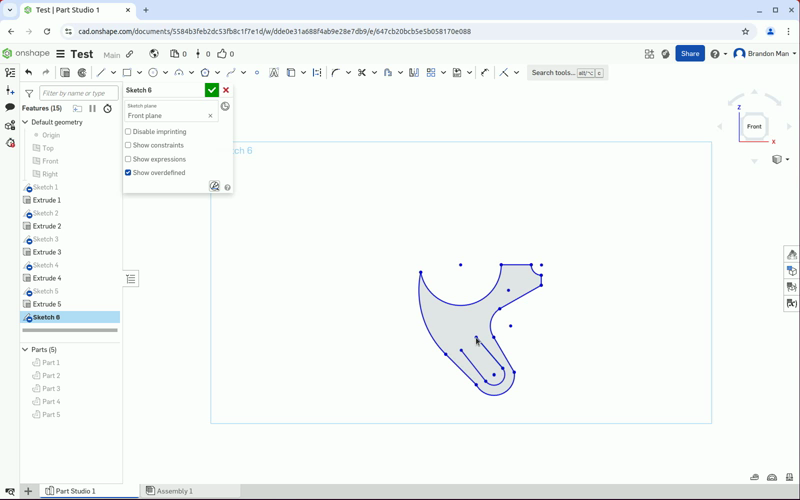
key(a)
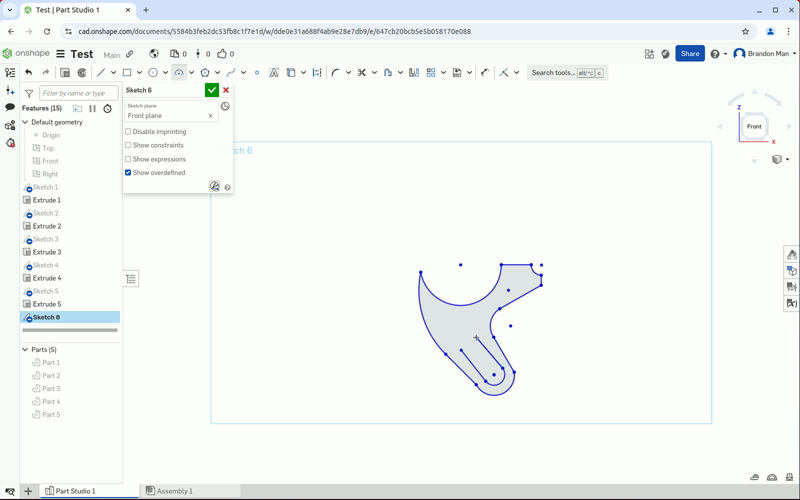
mouse_move(476, 337)
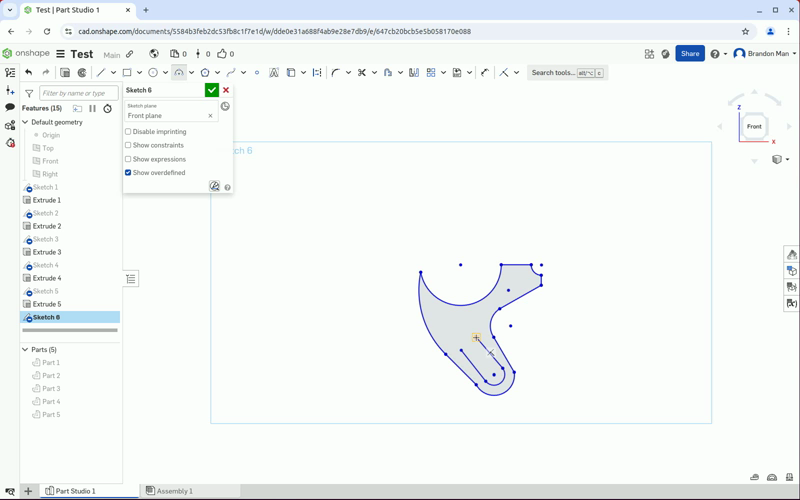
click(476, 337)
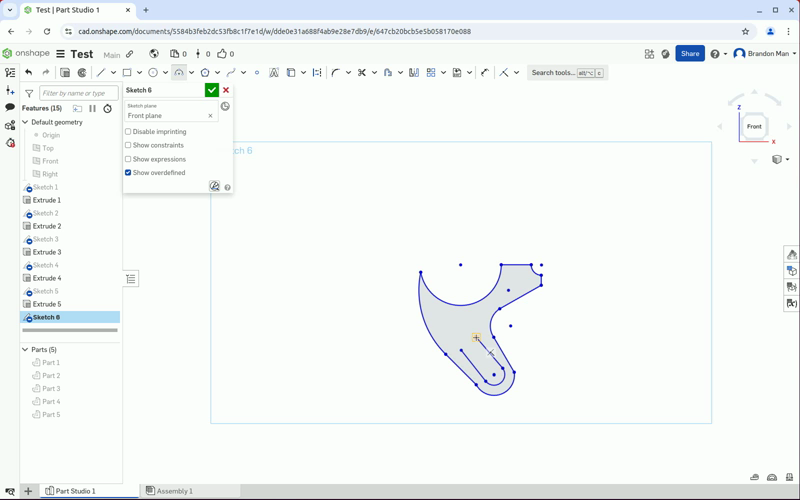
mouse_move(461, 350)
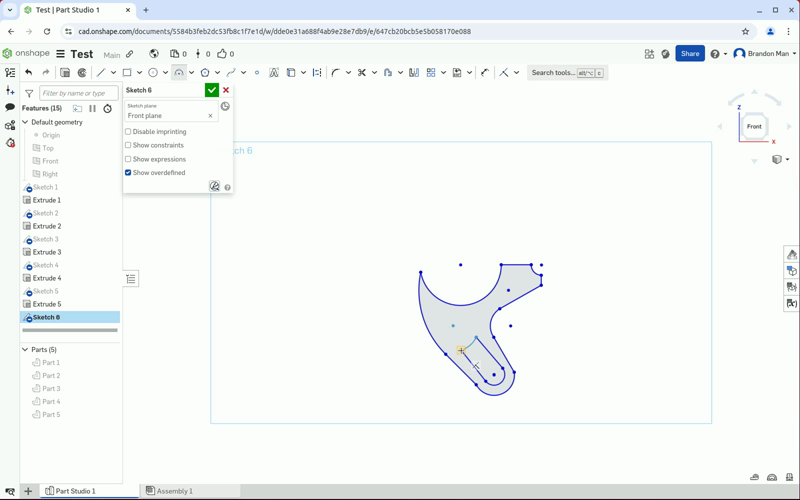
click(461, 350)
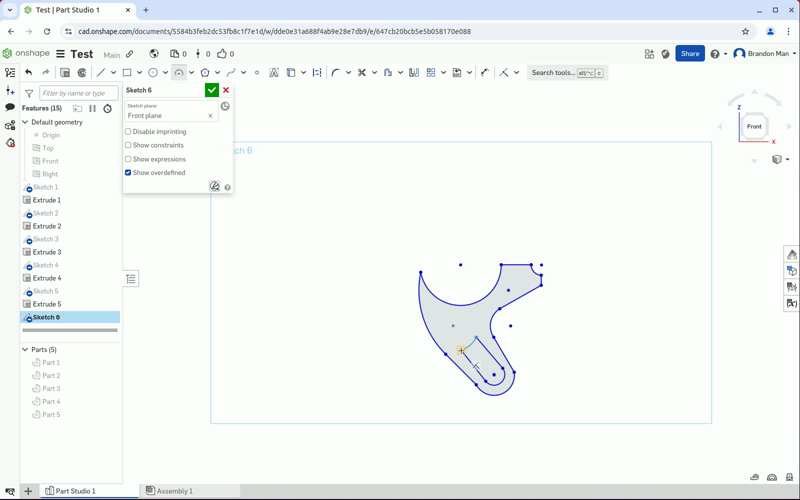
key_down(shift)
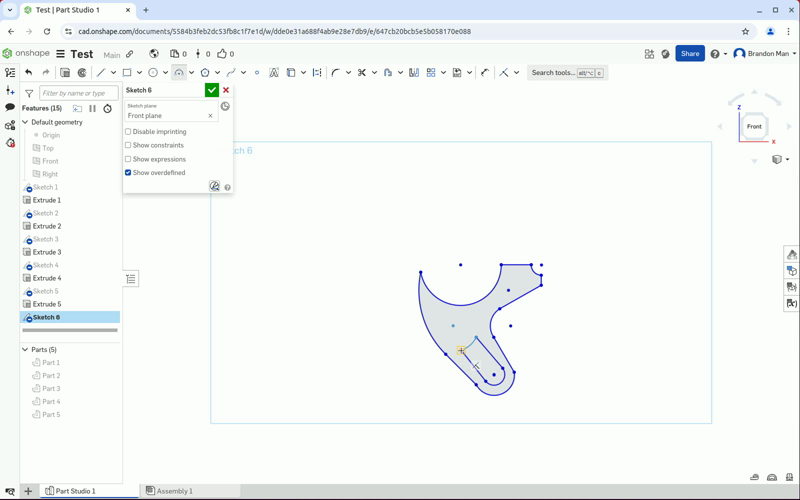
mouse_move(462, 335)
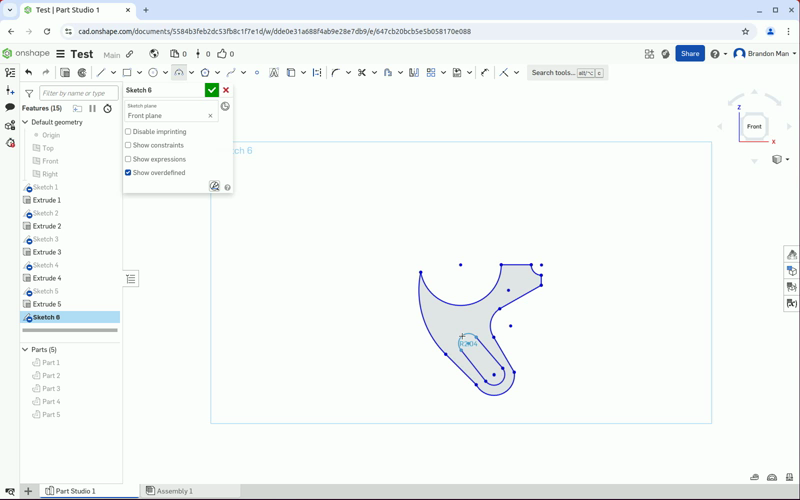
click(462, 335)
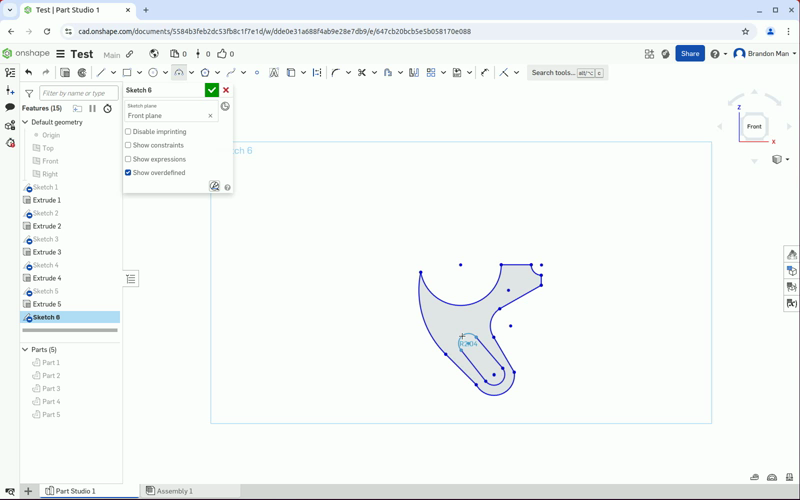
key_up(shift)
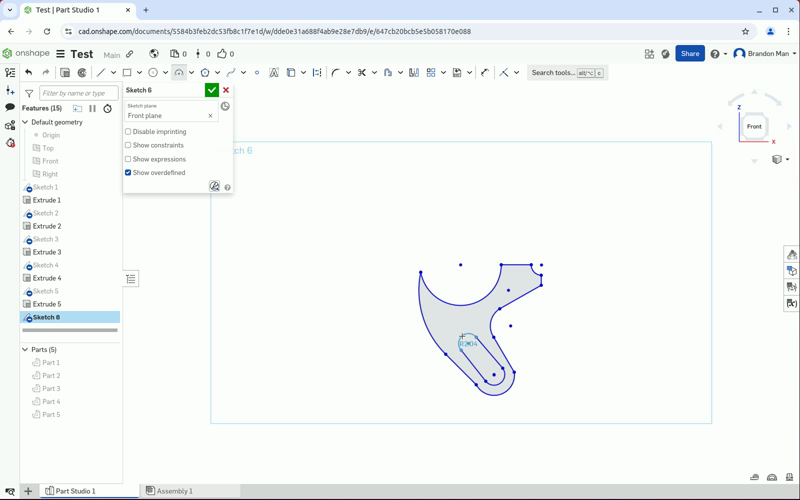
key(esc)
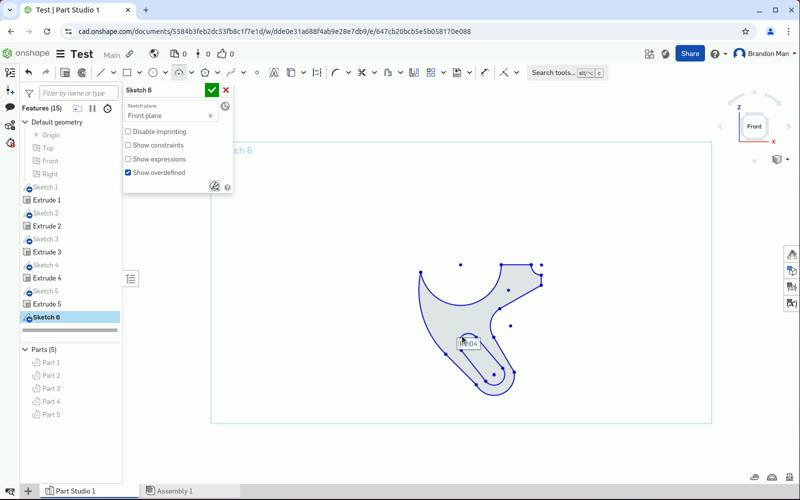
mouse_move(464, 317)
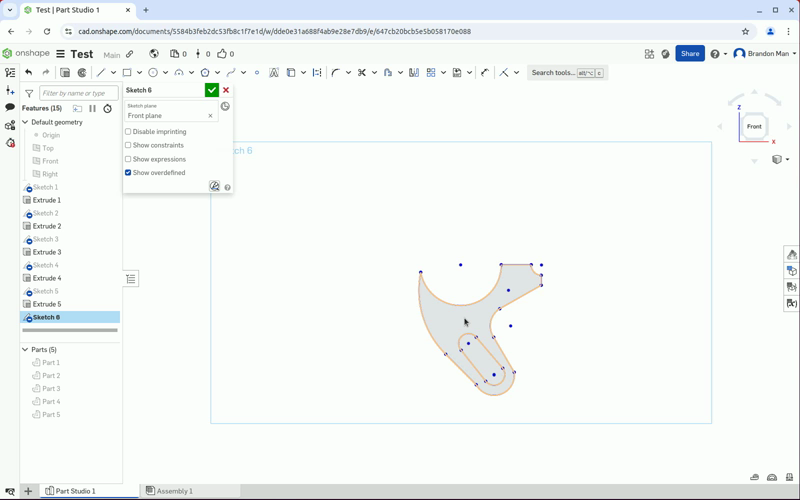
click(464, 317)
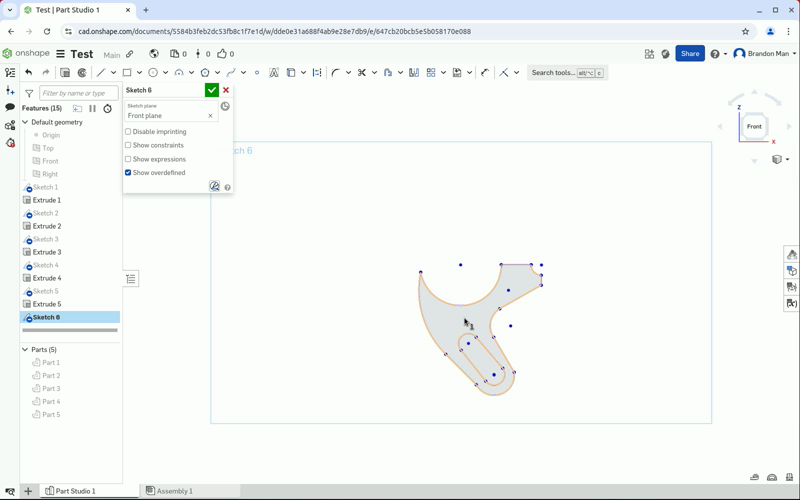
mouse_move(73, 352)
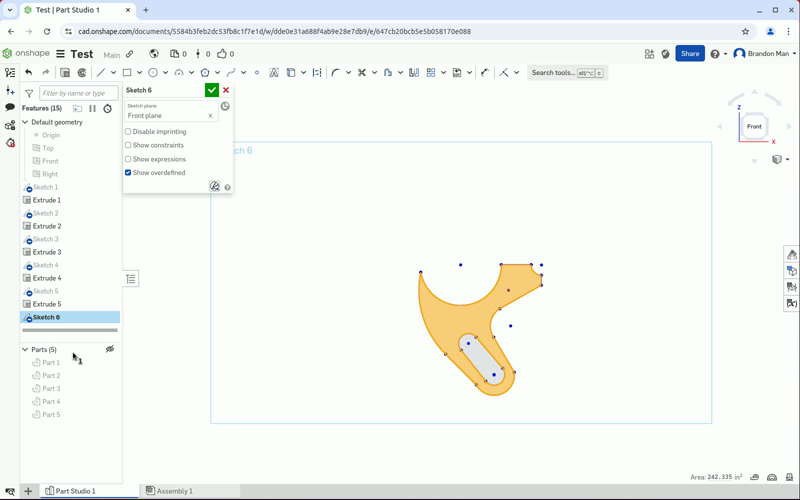
key(shift+y)
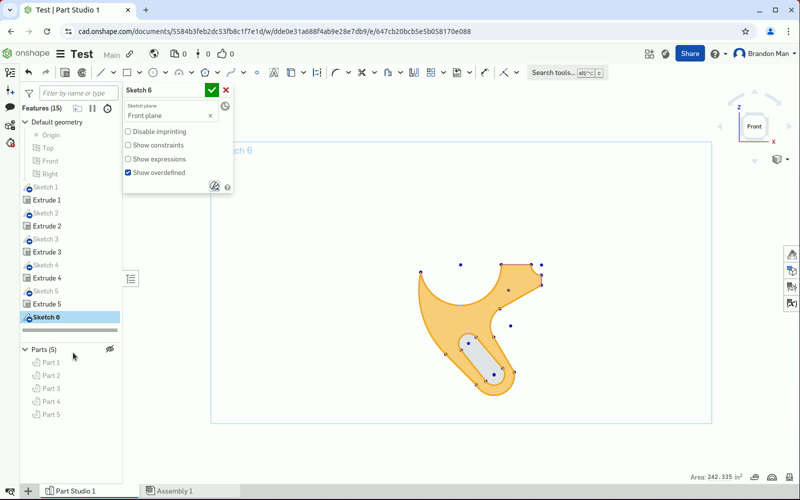
key(shift+e)
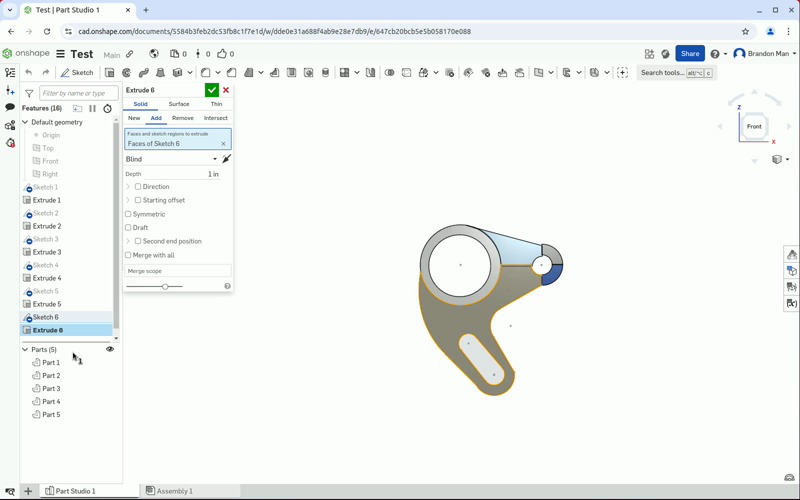
mouse_move(143, 106)
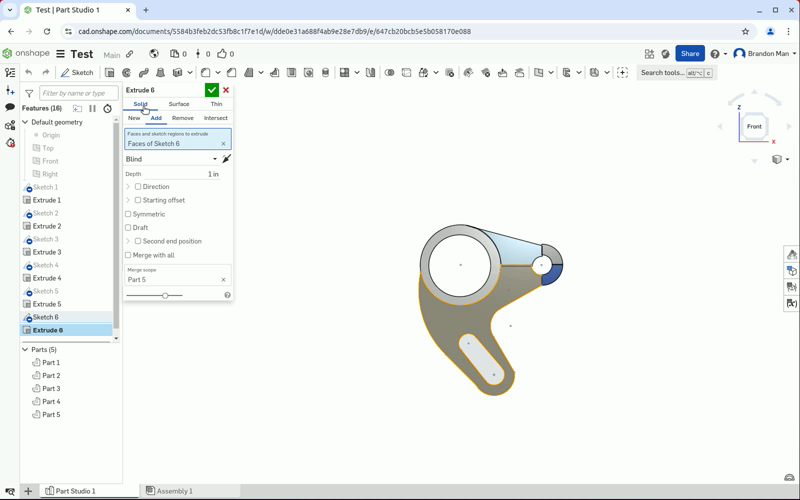
click(143, 106)
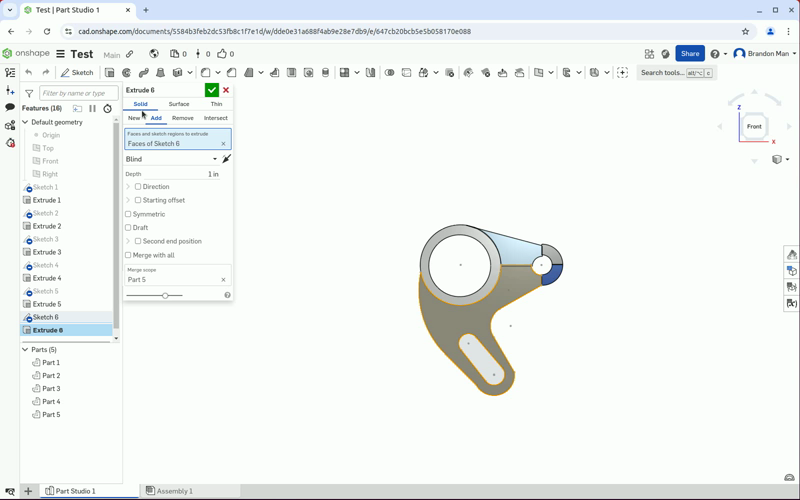
mouse_move(137, 120)
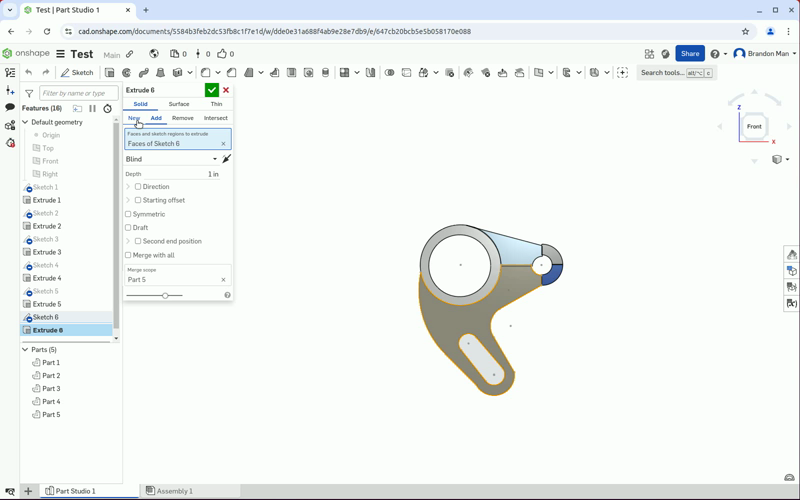
click(137, 120)
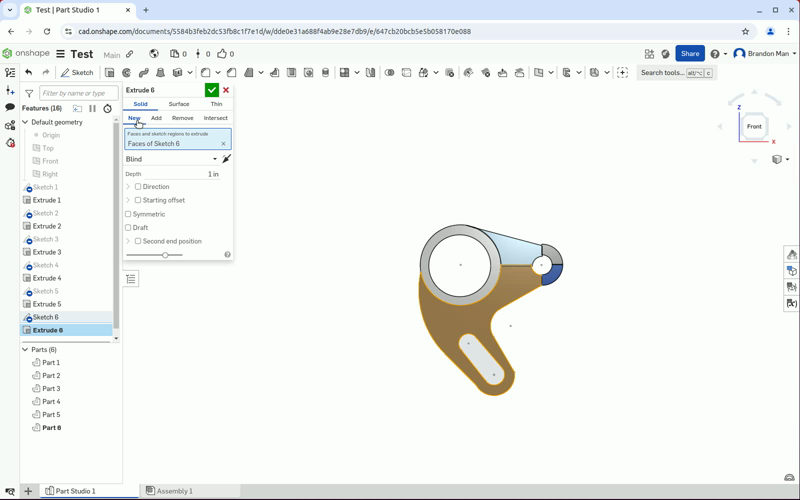
key(tab, 4)
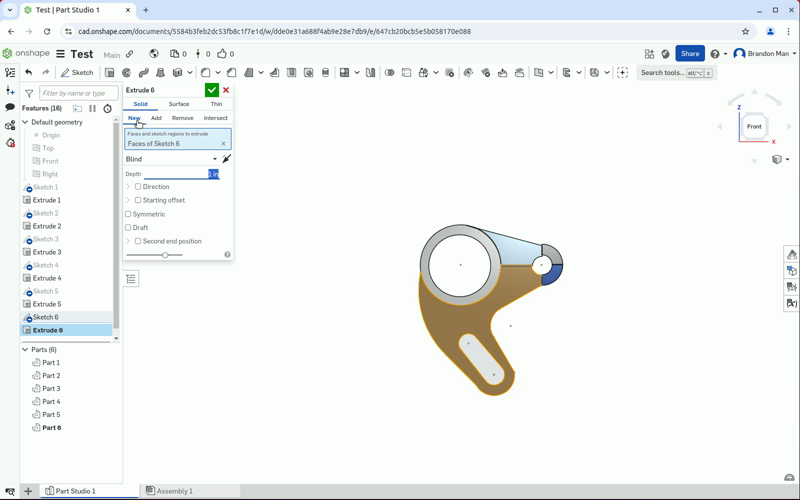
text(1.685)
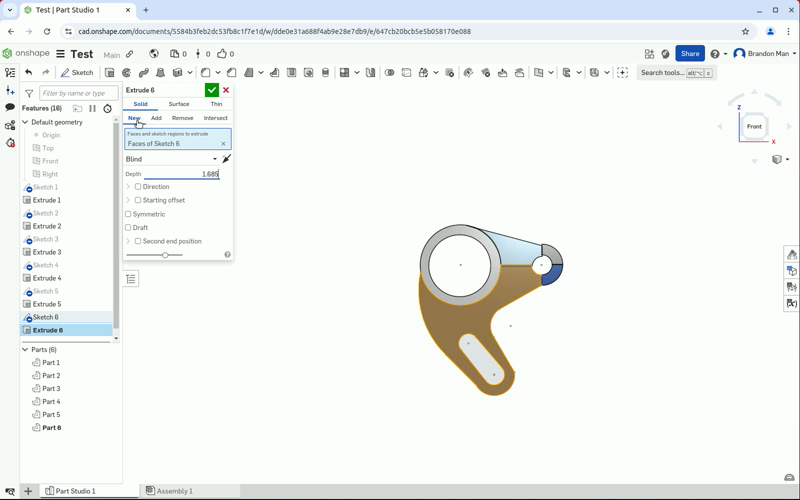
key(enter)
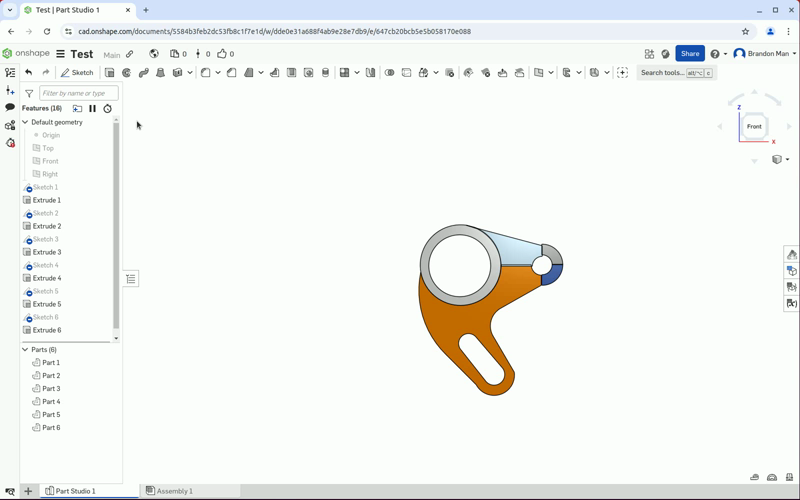
key(shift+h)
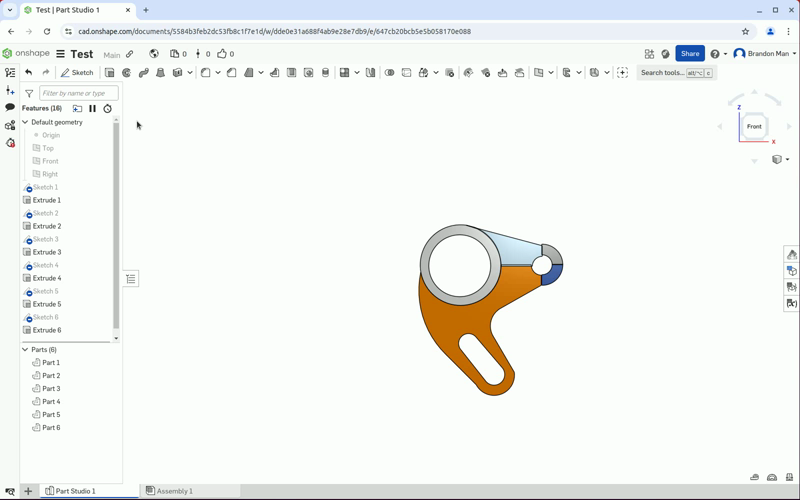
key(shift+h)
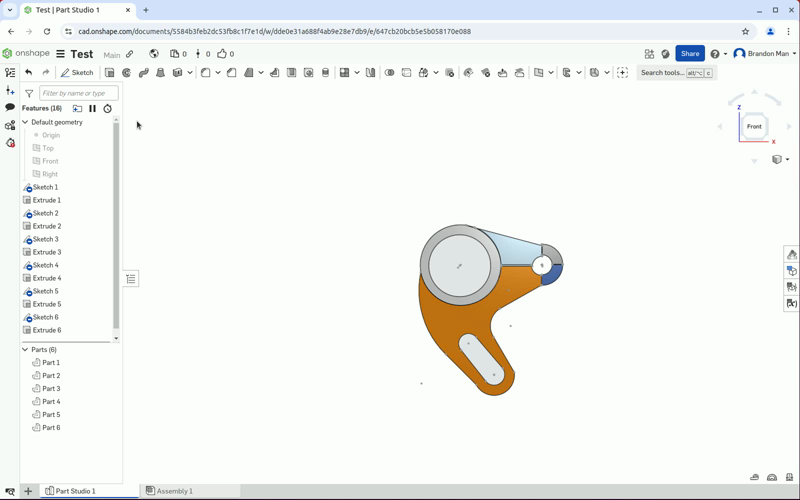
key(shift+7)
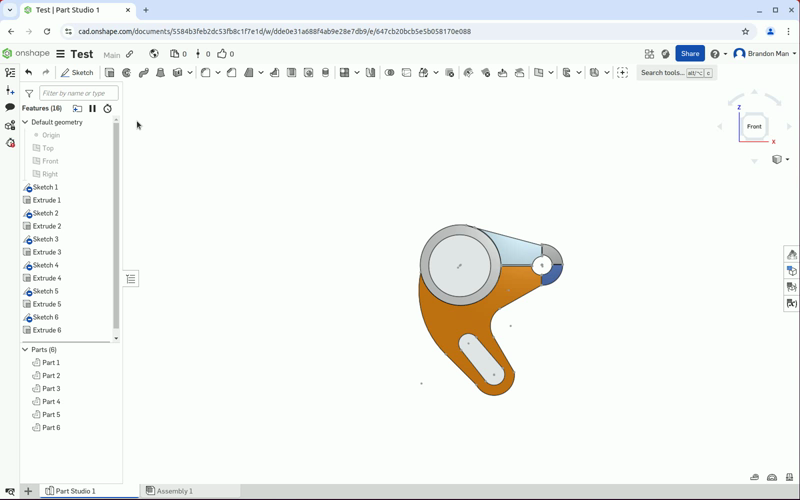
key(left, 2)
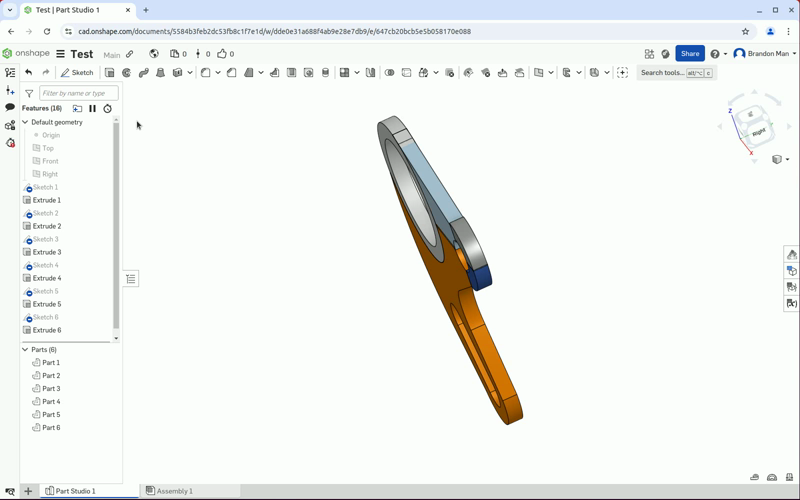
key(down, 2)
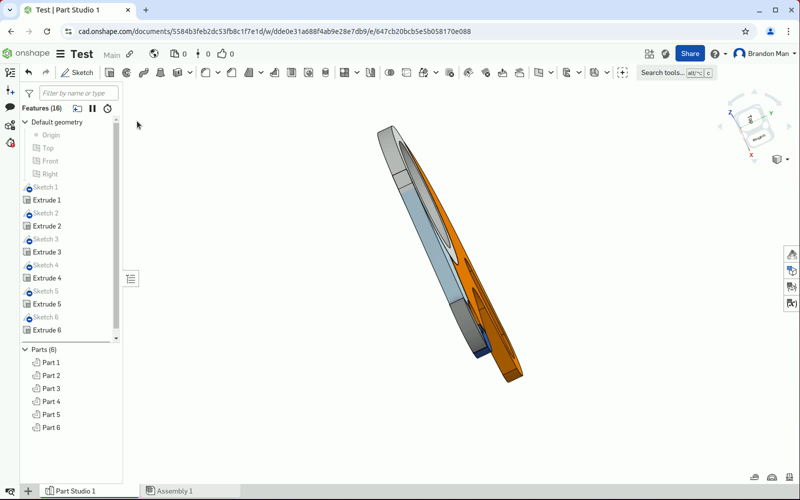
key(up, 2)
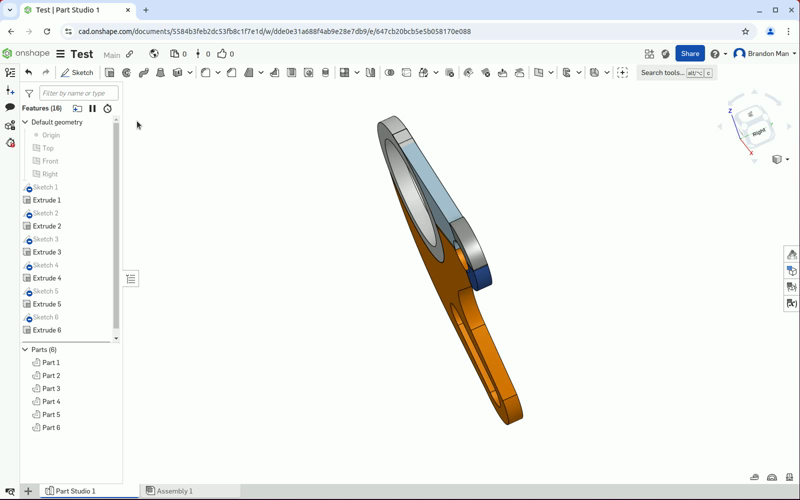
key(right, 2)
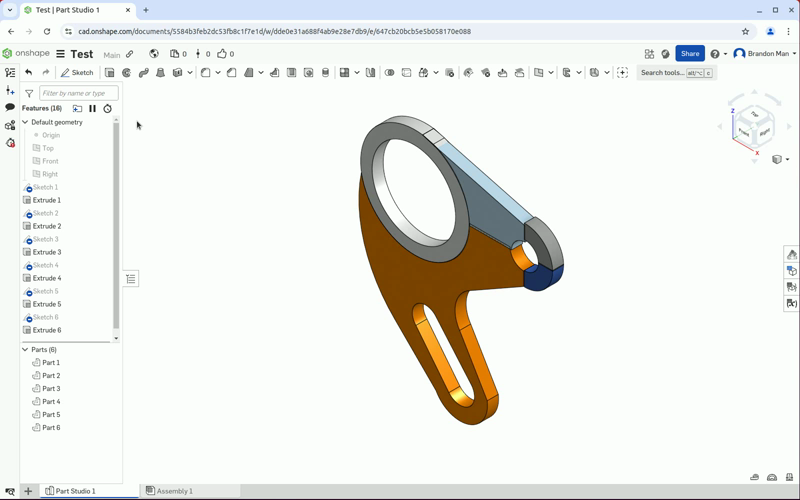
mouse_move(69, 189)
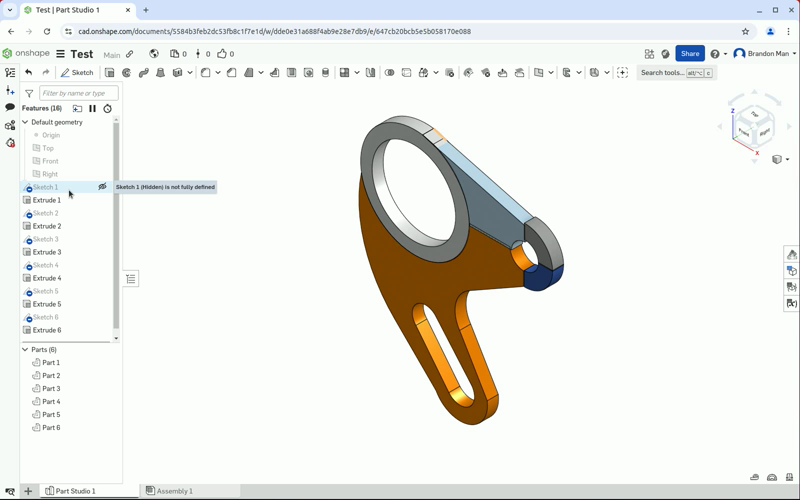
click(69, 189)